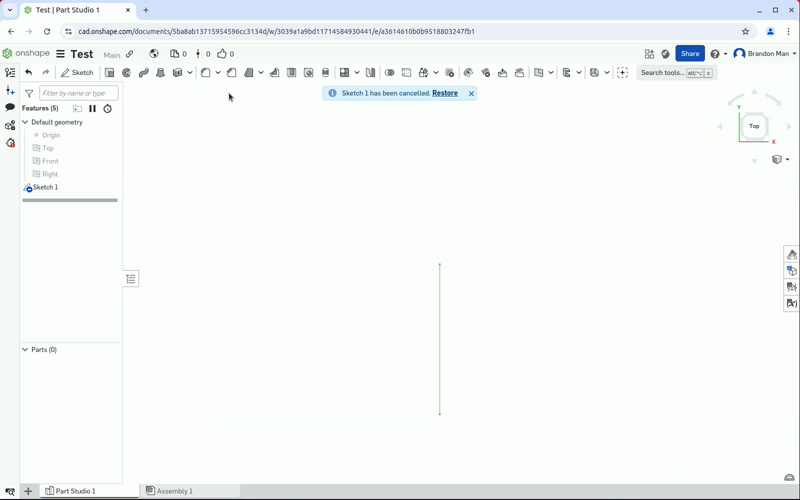
key(shift+h)
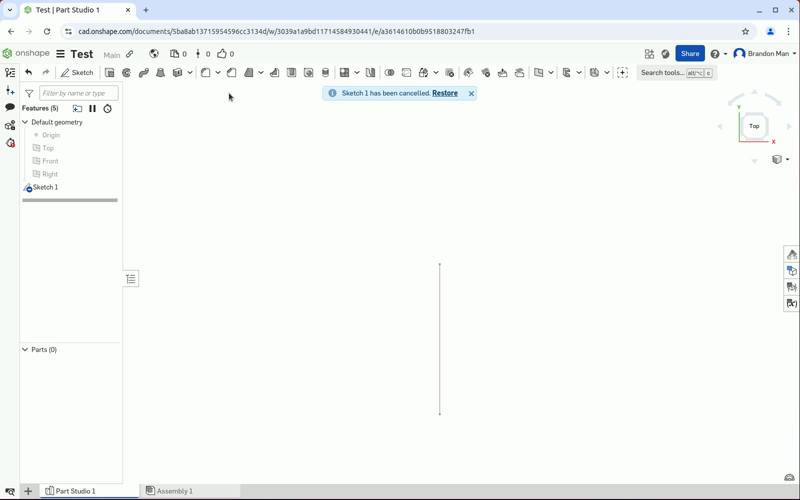
key(shift+s)
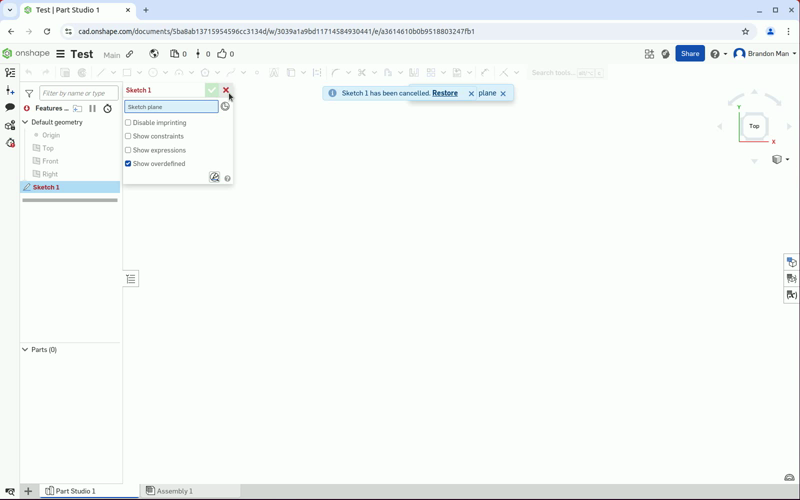
mouse_move(73, 150)
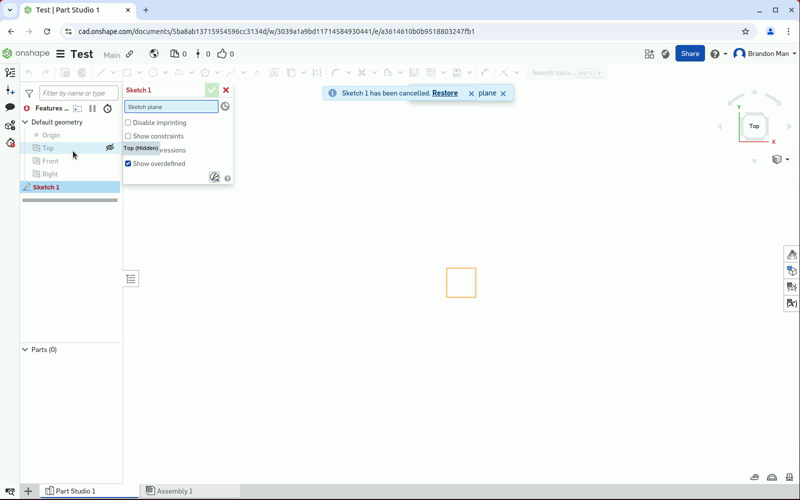
click(73, 150)
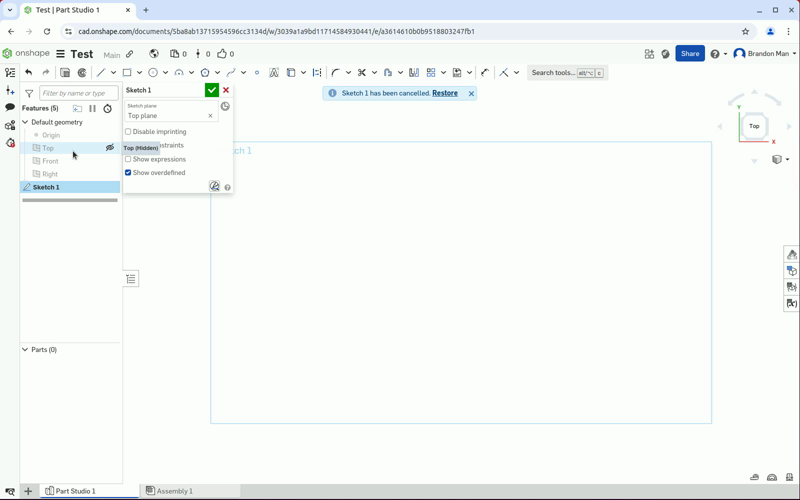
mouse_move(73, 352)
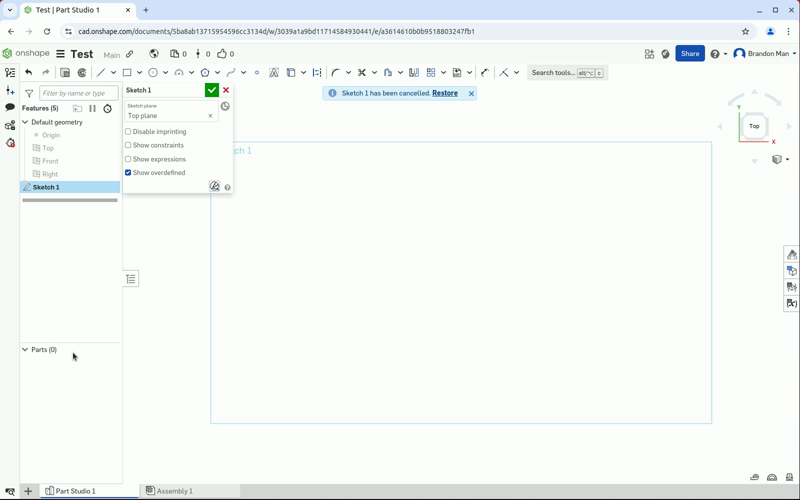
key(y)
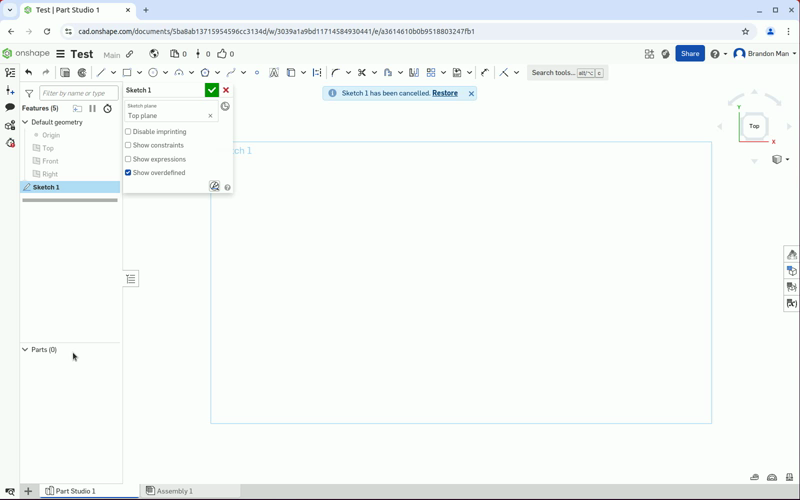
key(l)
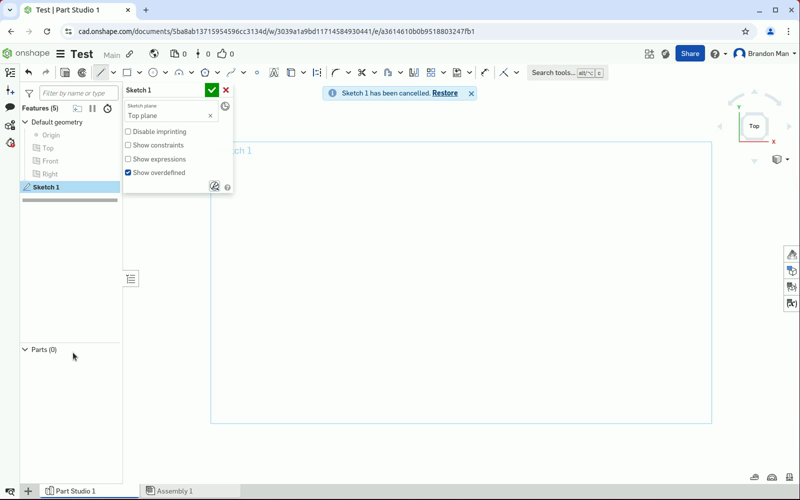
key_down(shift)
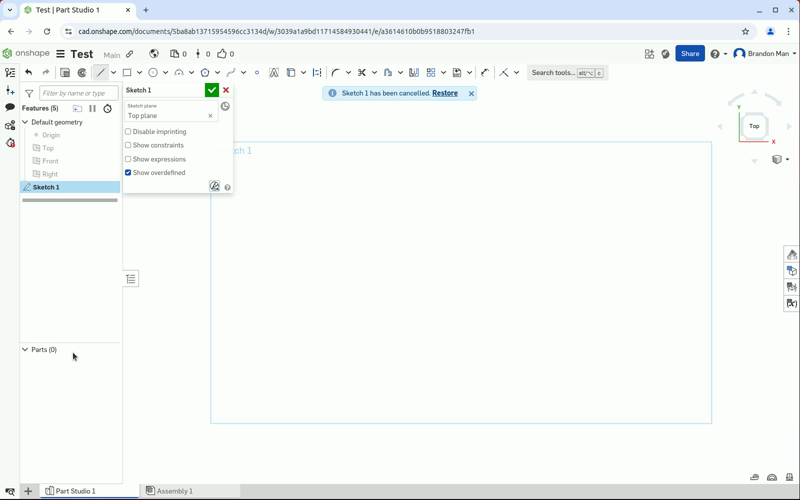
mouse_move(371, 253)
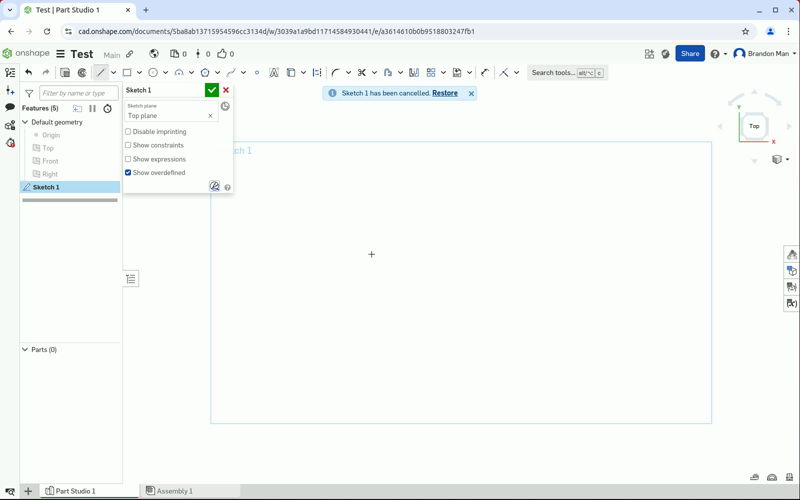
click(371, 253)
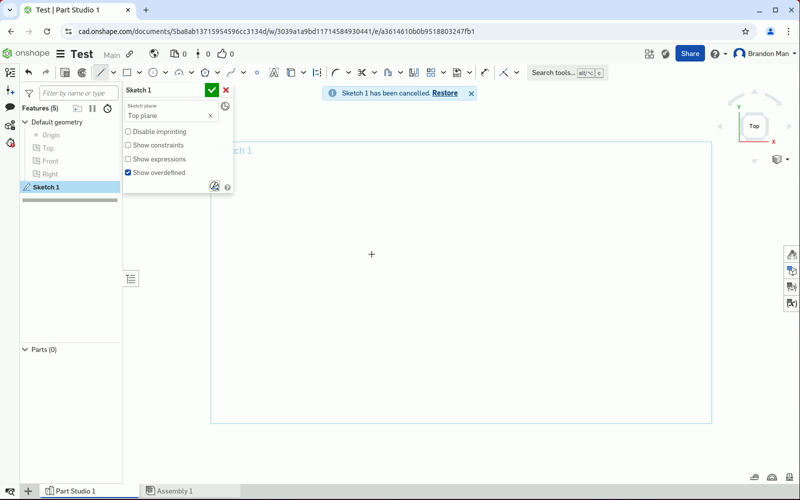
key_up(shift)
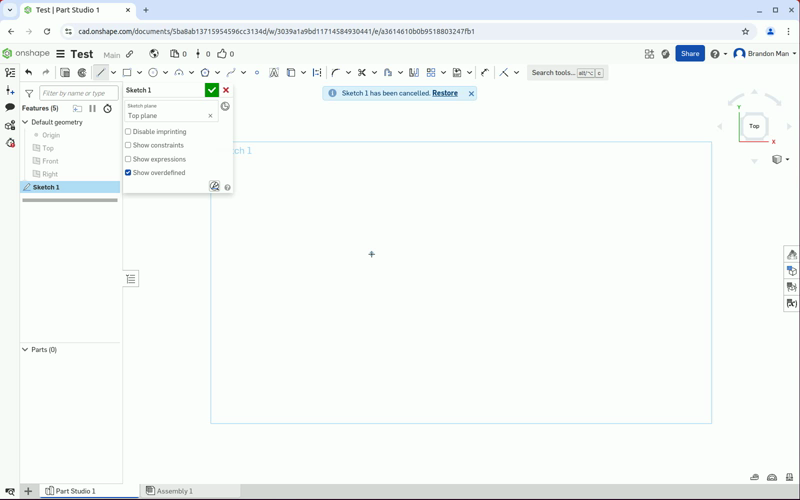
key_down(shift)
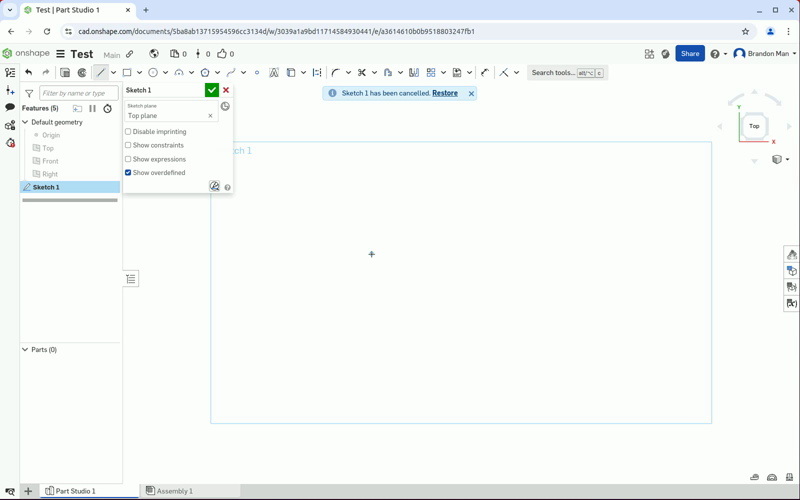
mouse_move(414, 298)
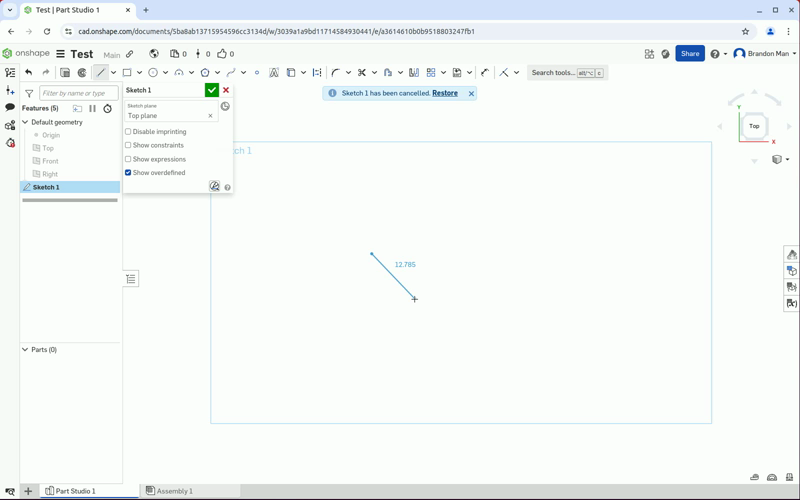
click(414, 298)
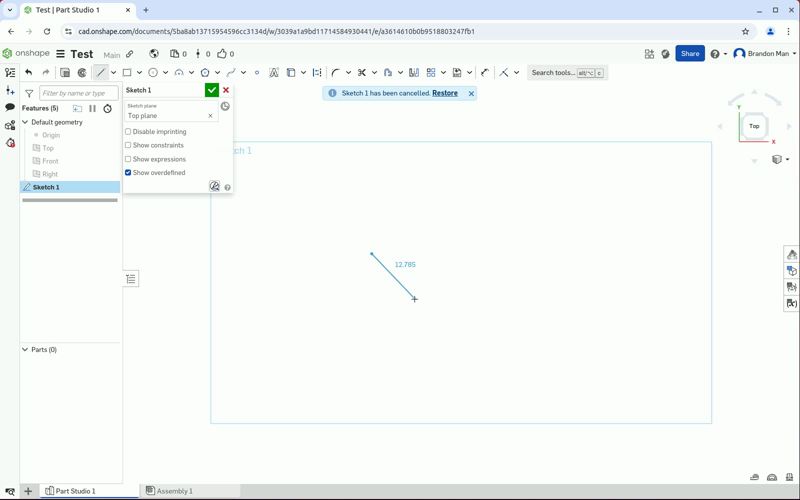
key_up(shift)
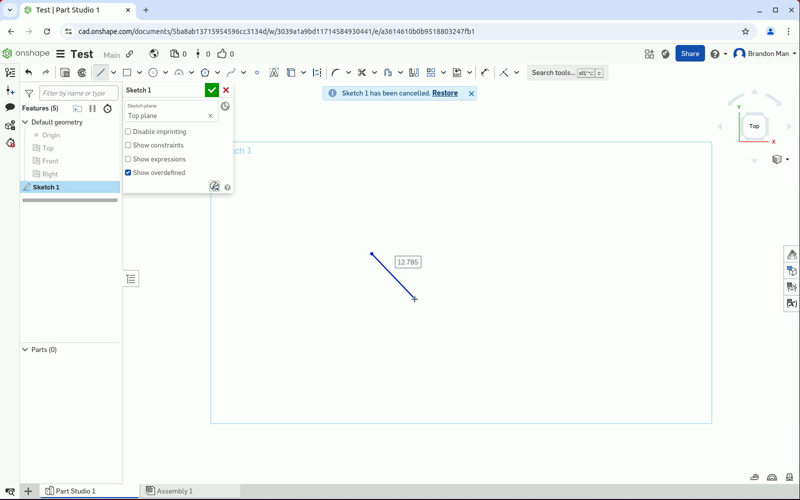
key_down(shift)
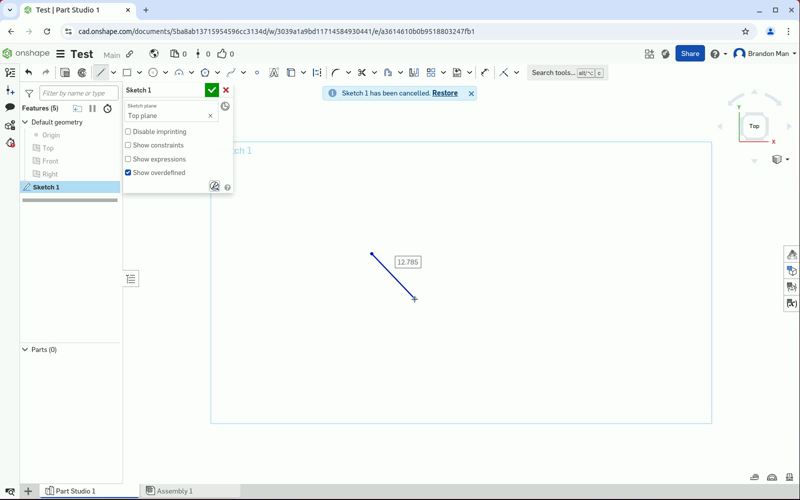
mouse_move(405, 358)
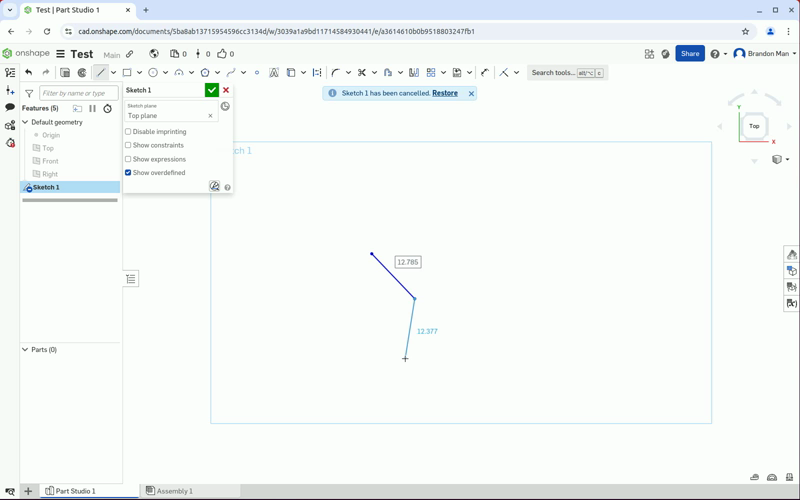
click(405, 358)
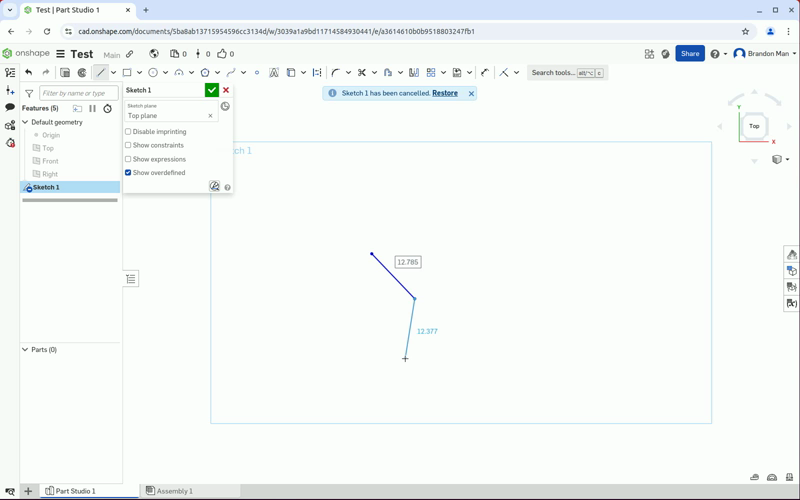
key_up(shift)
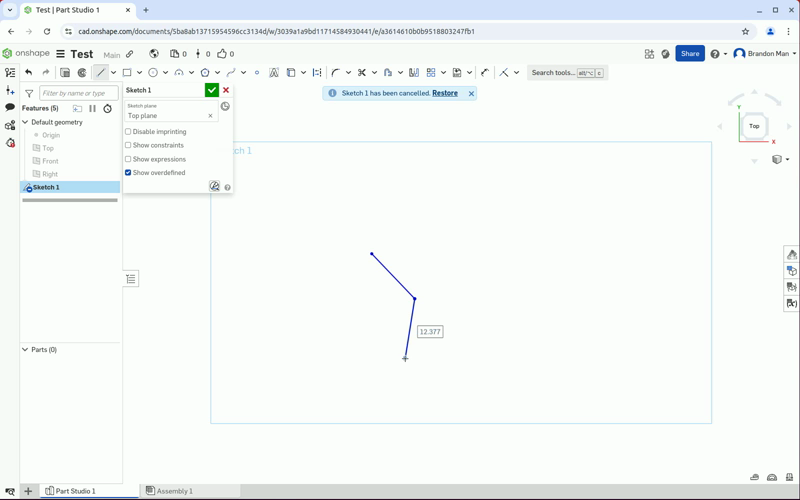
key_down(shift)
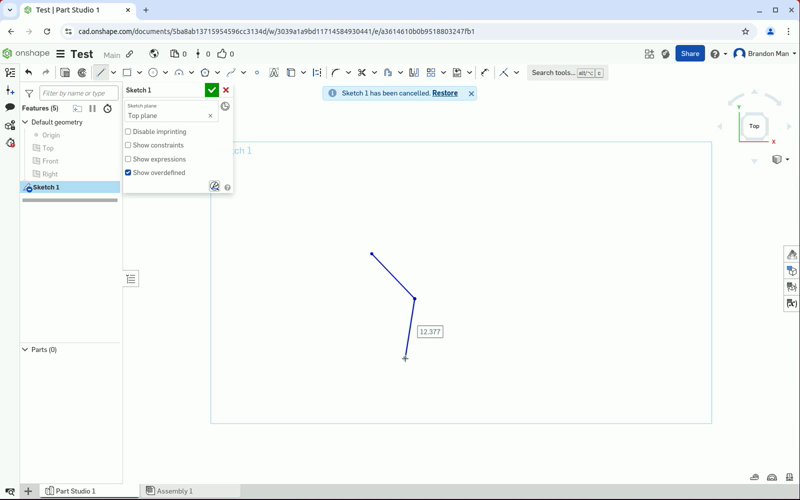
mouse_move(461, 332)
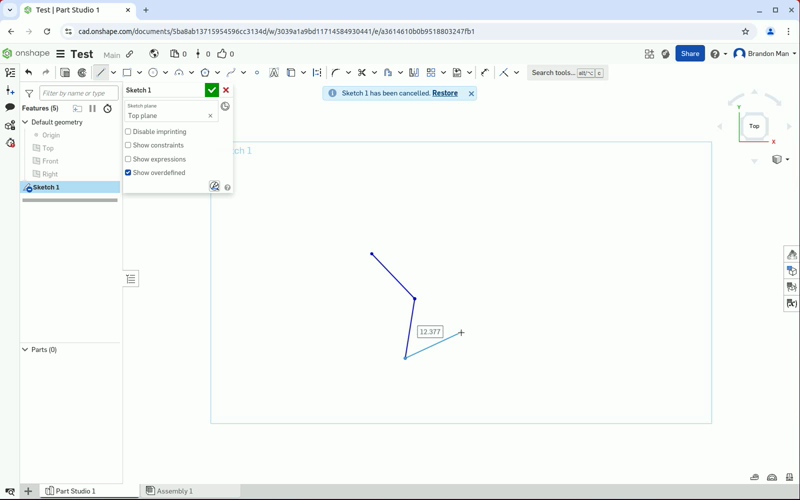
click(461, 332)
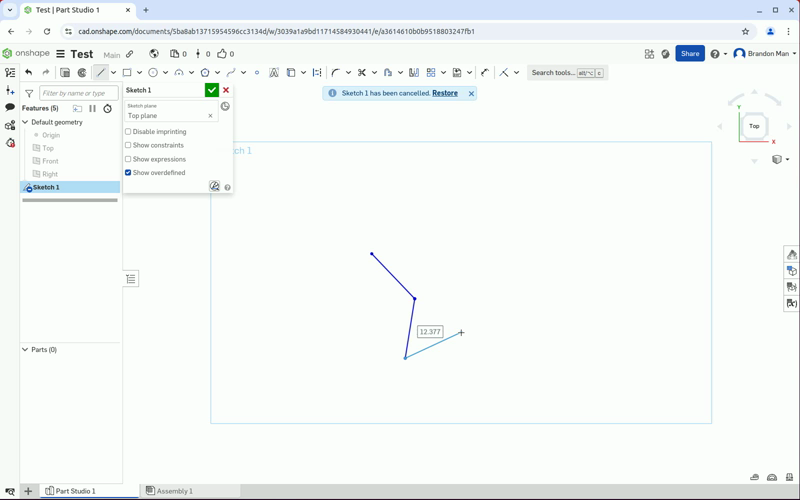
key_up(shift)
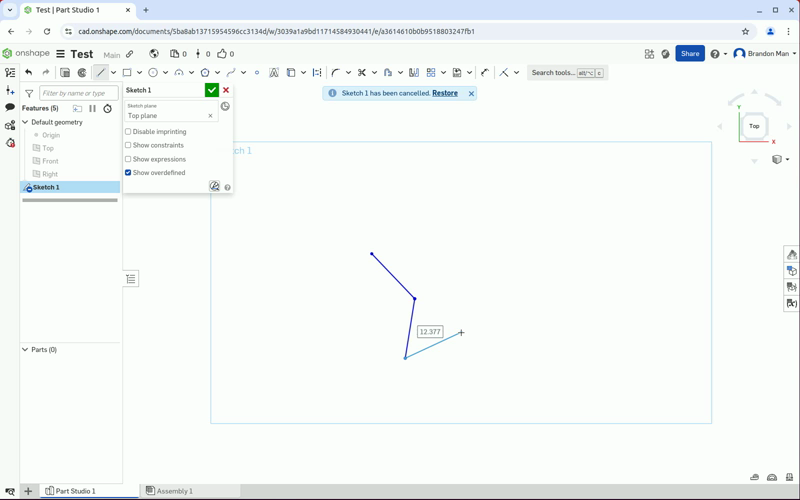
key_down(shift)
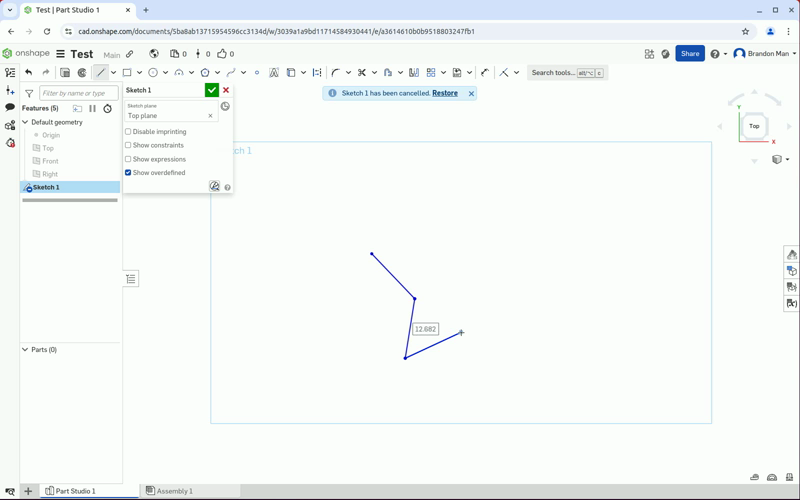
mouse_move(491, 332)
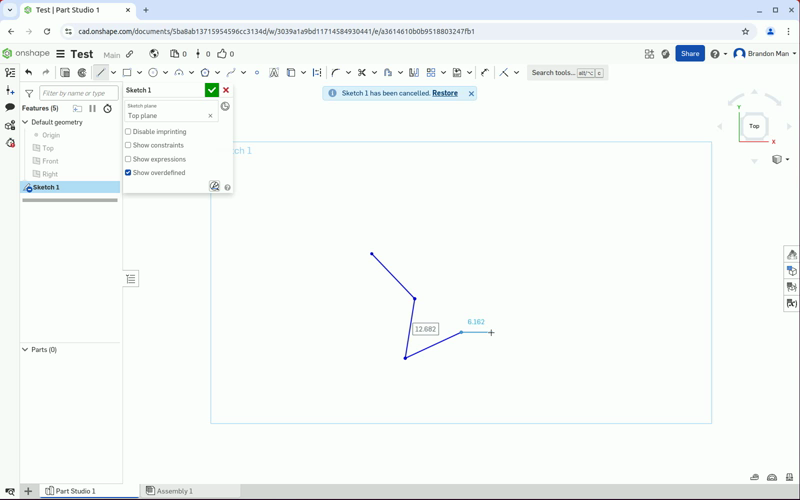
mouse_move(515, 358)
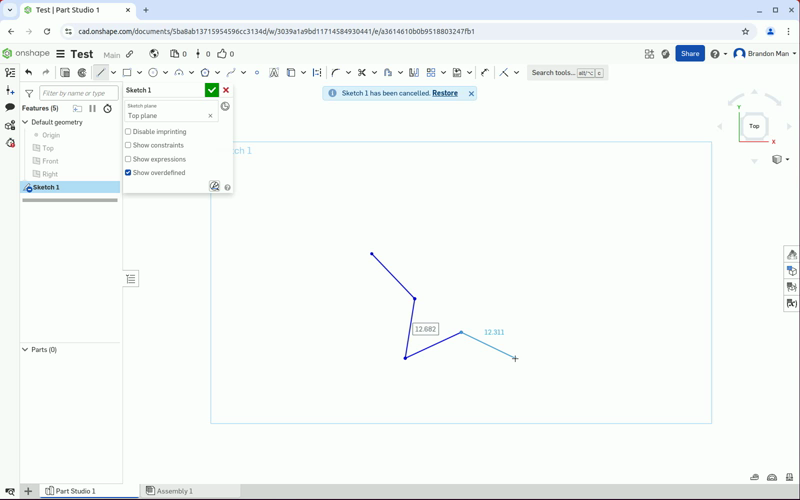
click(515, 358)
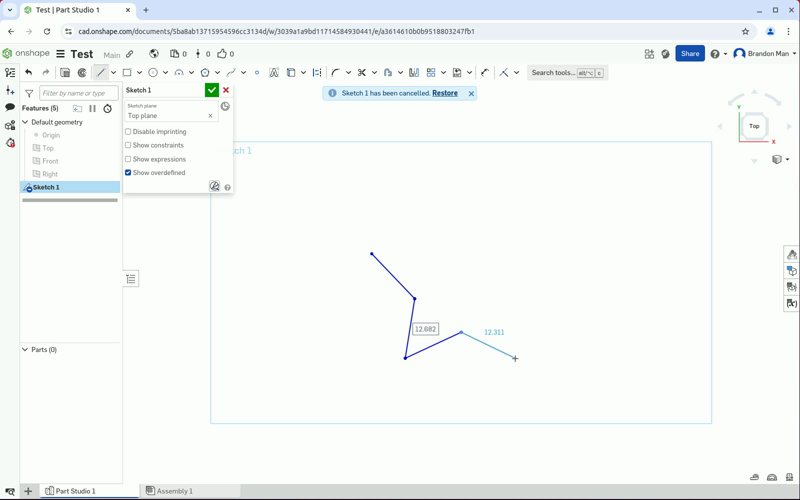
key_up(shift)
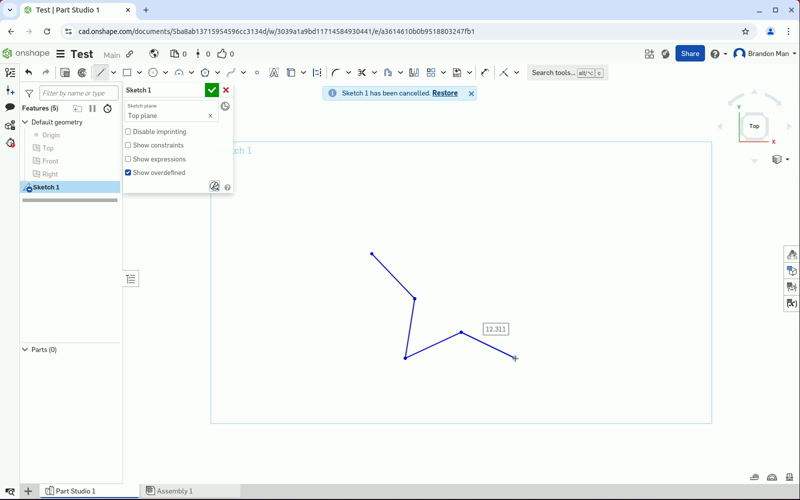
key_down(shift)
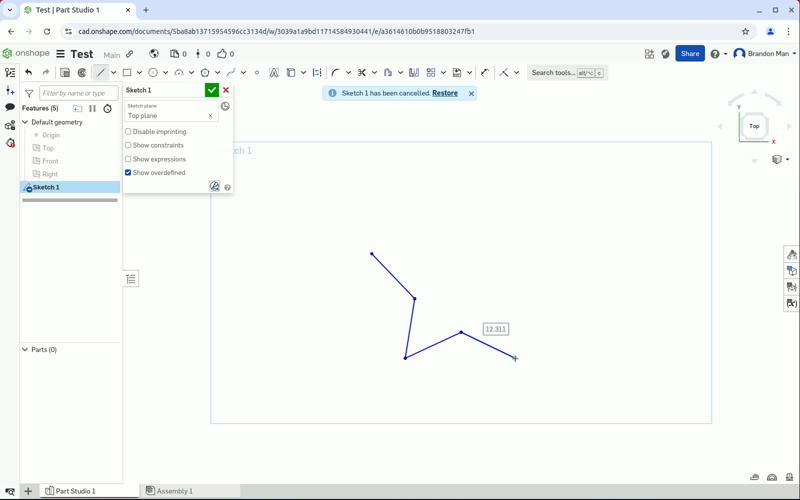
mouse_move(506, 298)
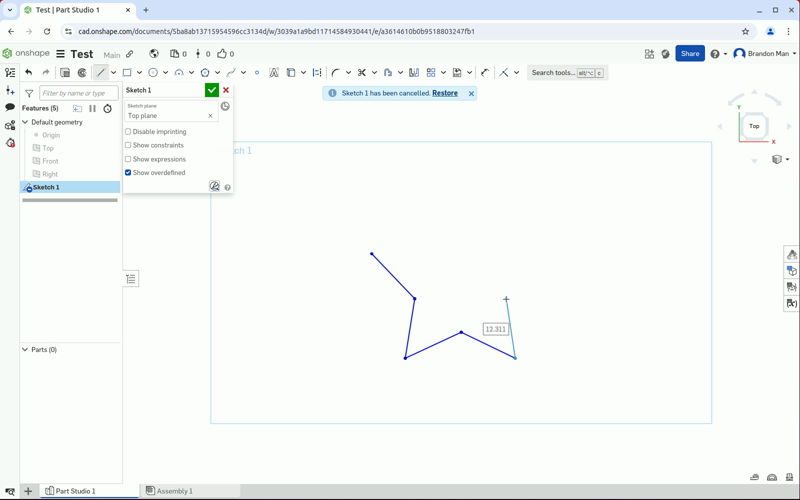
click(506, 298)
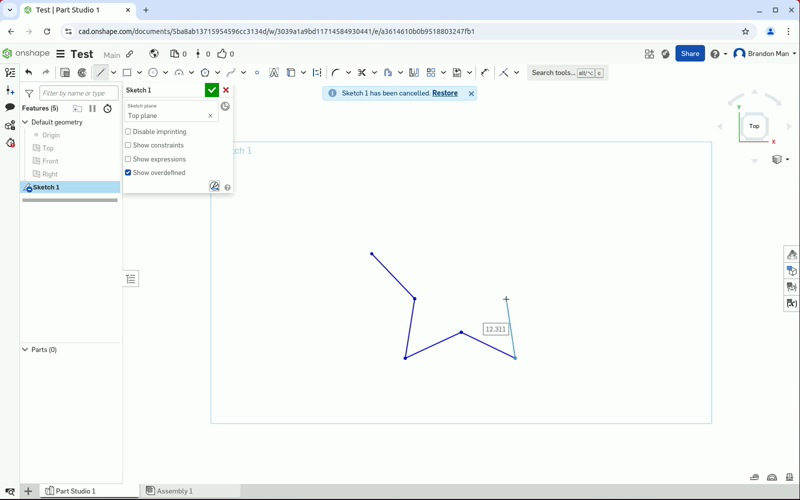
key_up(shift)
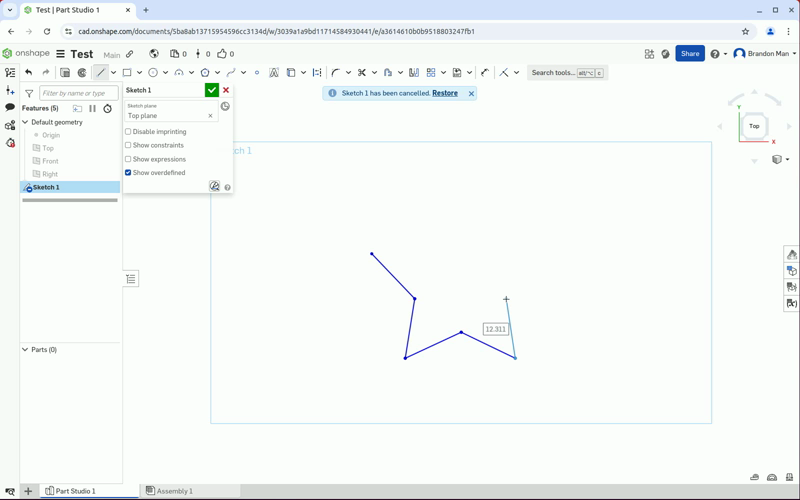
key_down(shift)
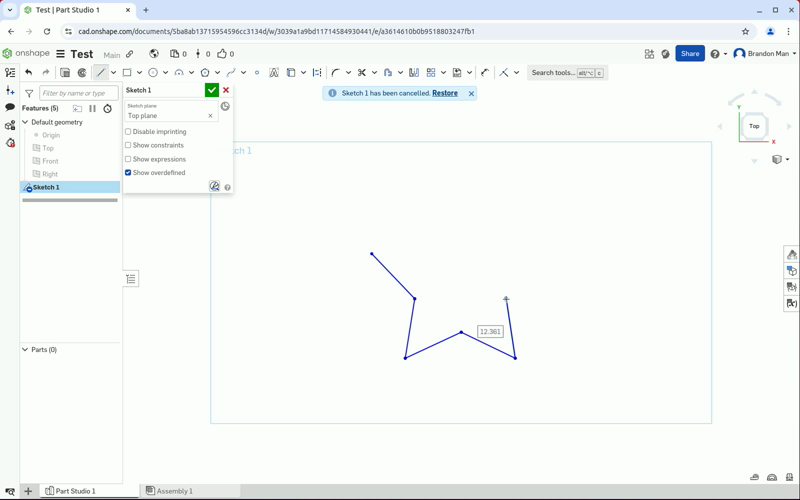
mouse_move(549, 253)
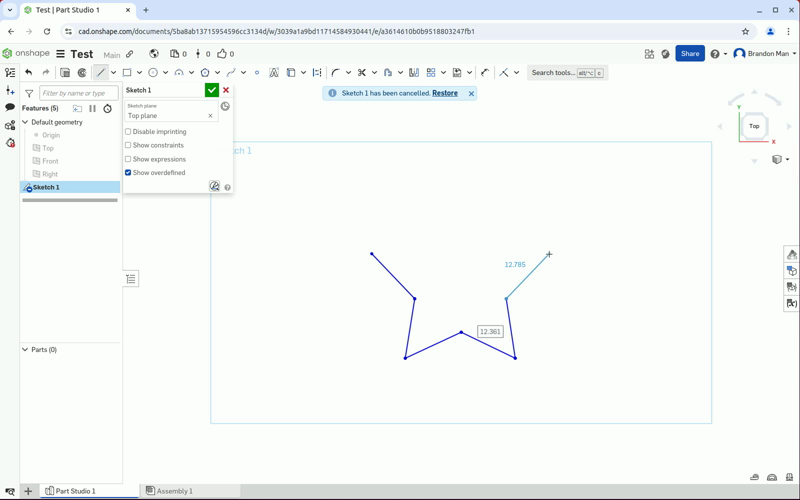
click(549, 253)
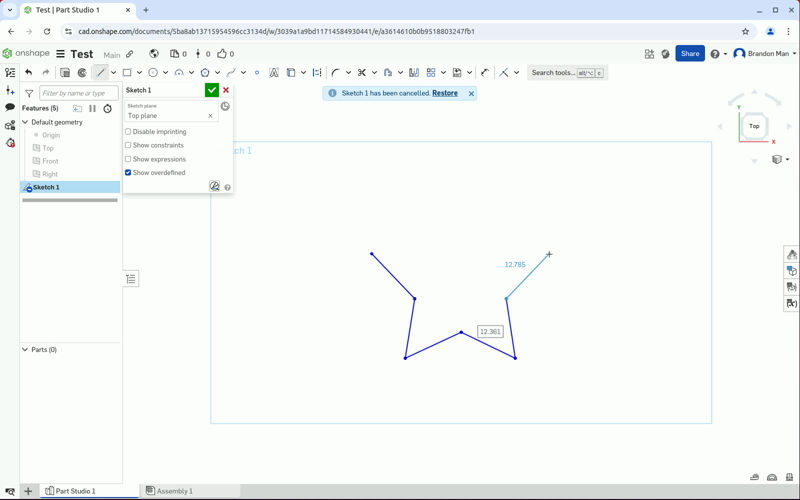
key_up(shift)
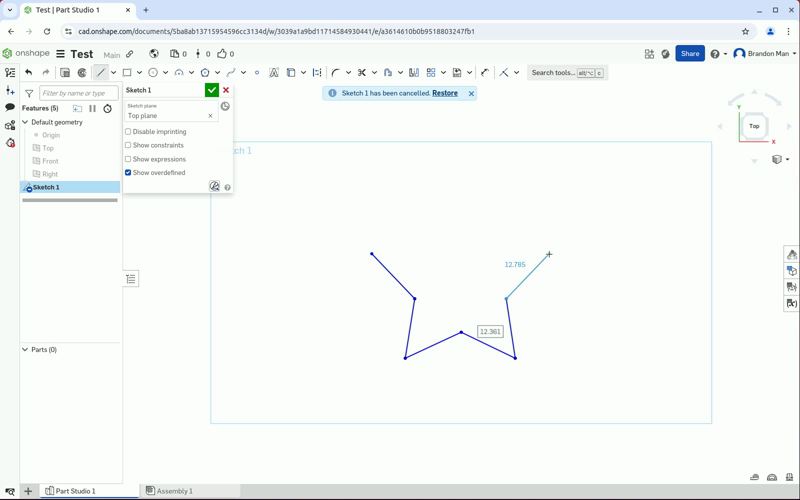
key_down(shift)
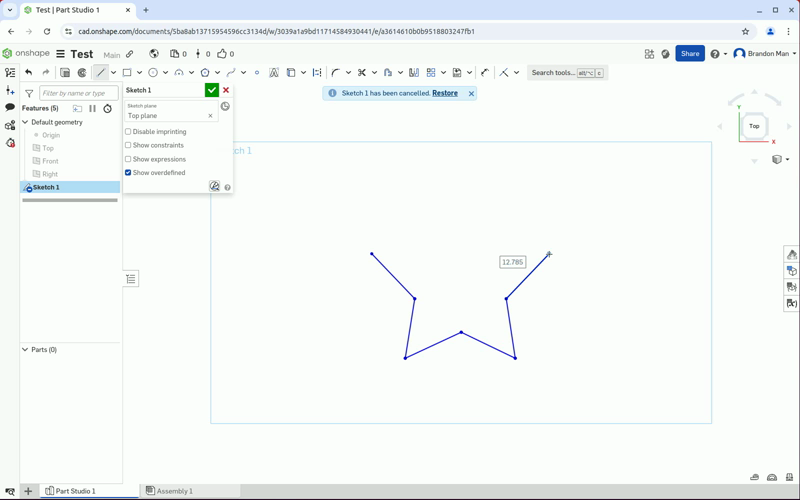
mouse_move(489, 242)
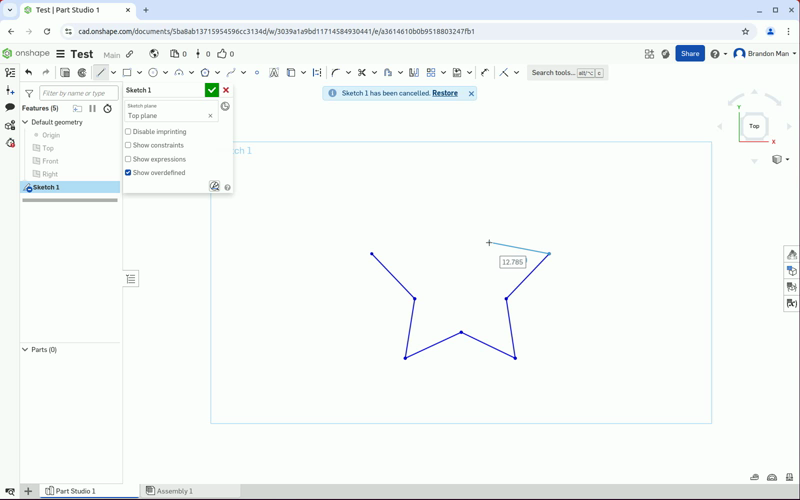
click(489, 242)
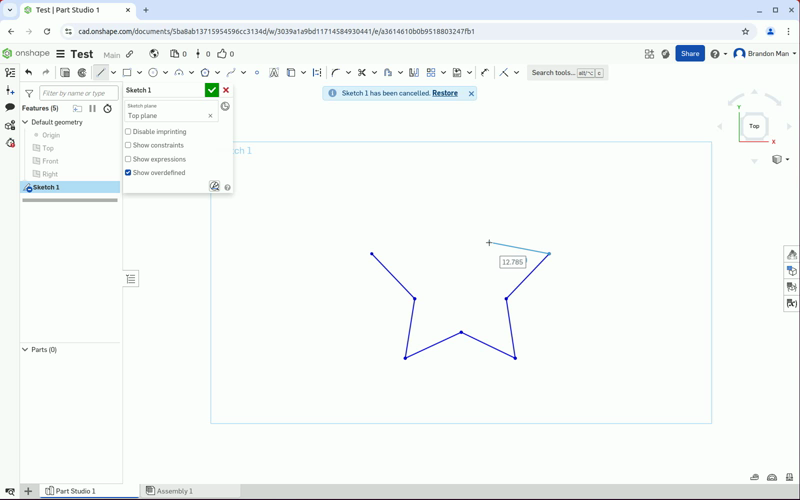
key_up(shift)
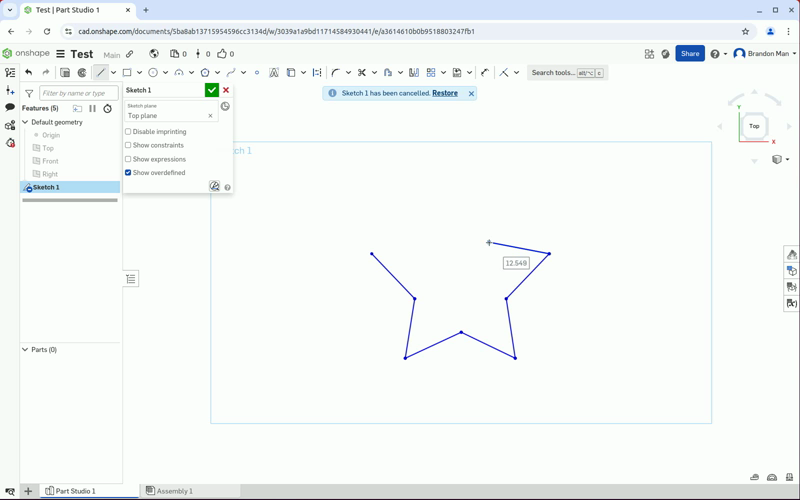
key_down(shift)
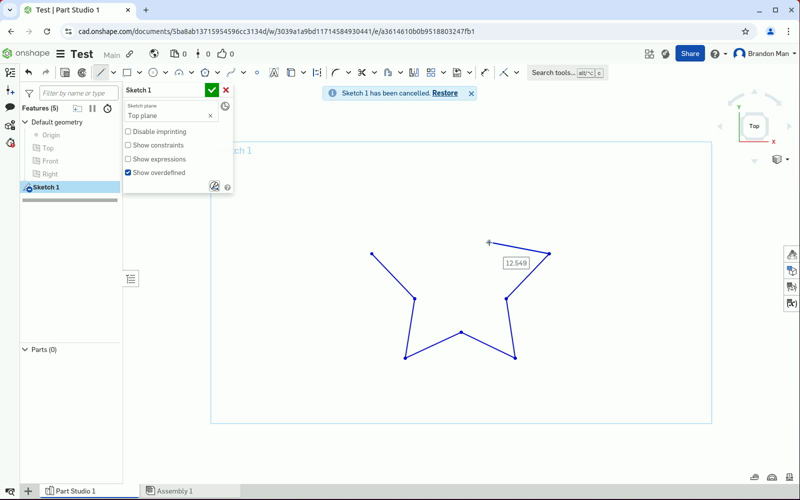
mouse_move(519, 242)
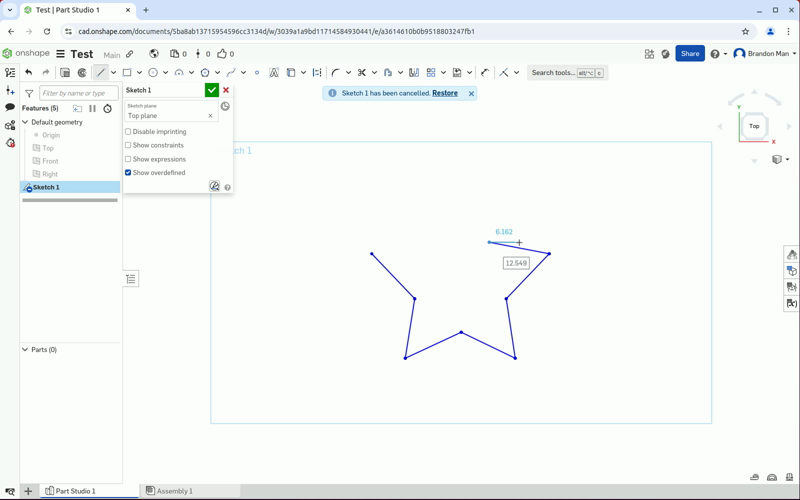
mouse_move(468, 205)
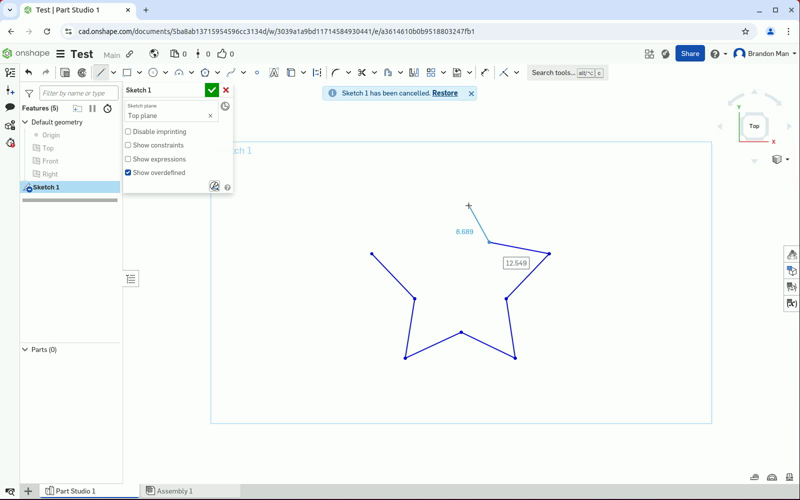
click(468, 205)
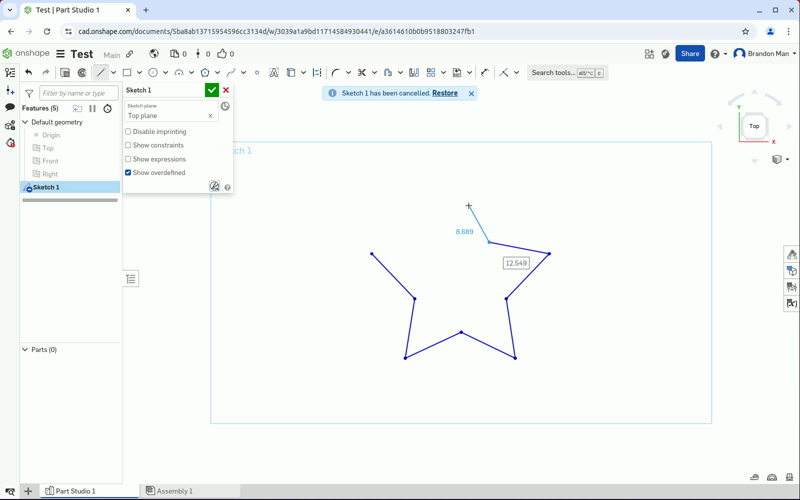
key_up(shift)
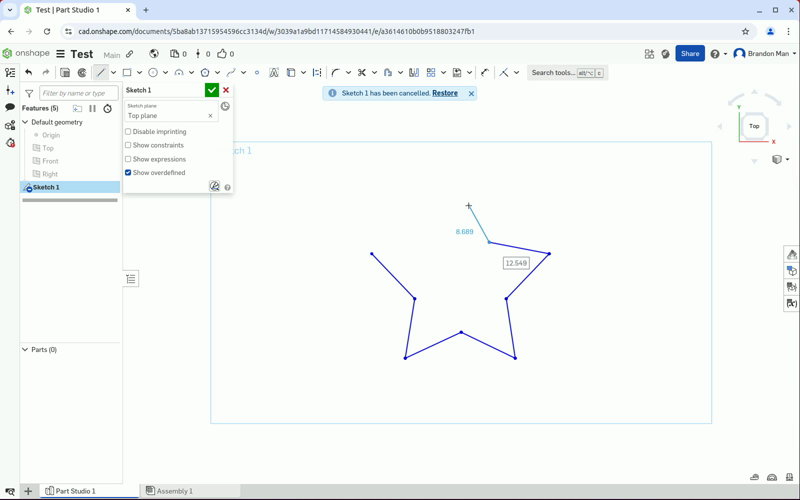
key_down(shift)
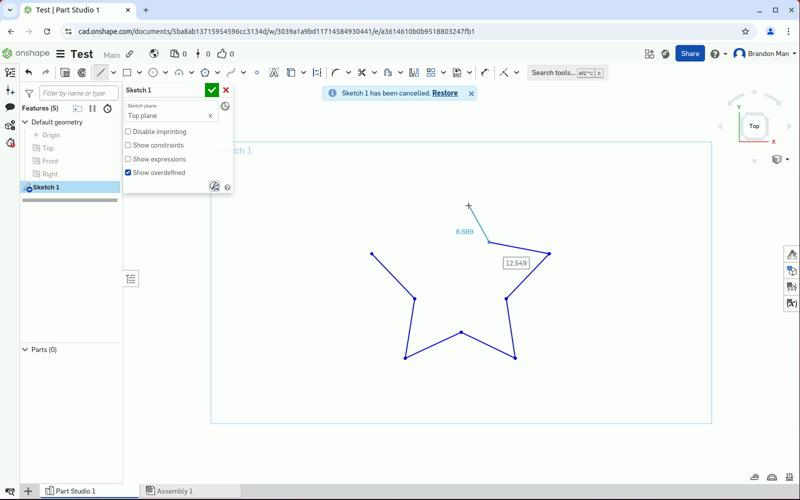
mouse_move(498, 205)
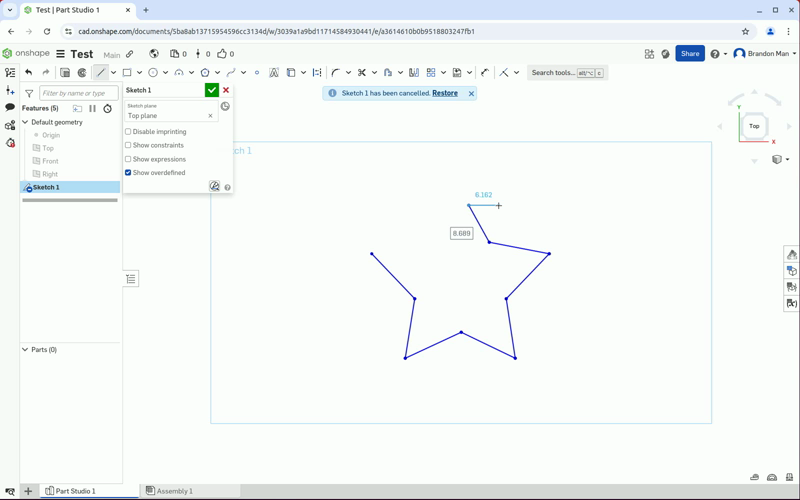
mouse_move(463, 195)
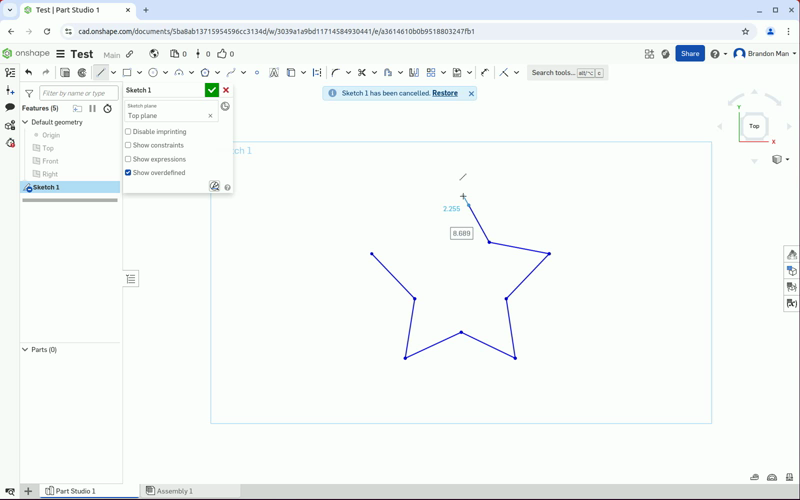
click(463, 195)
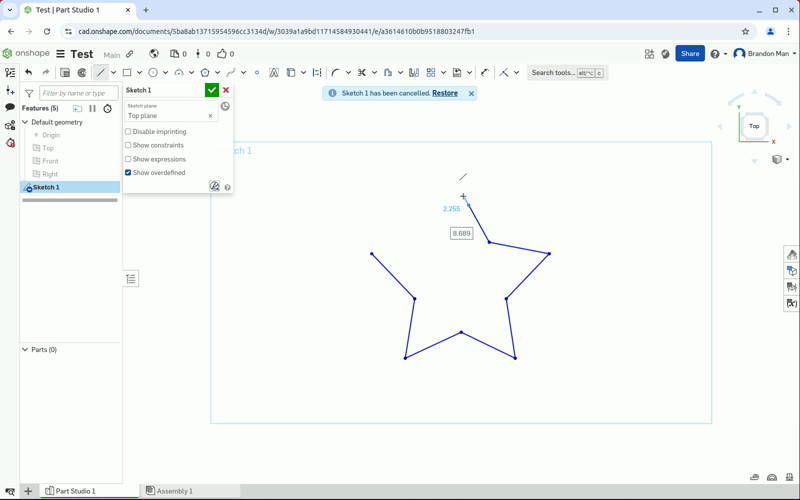
key_up(shift)
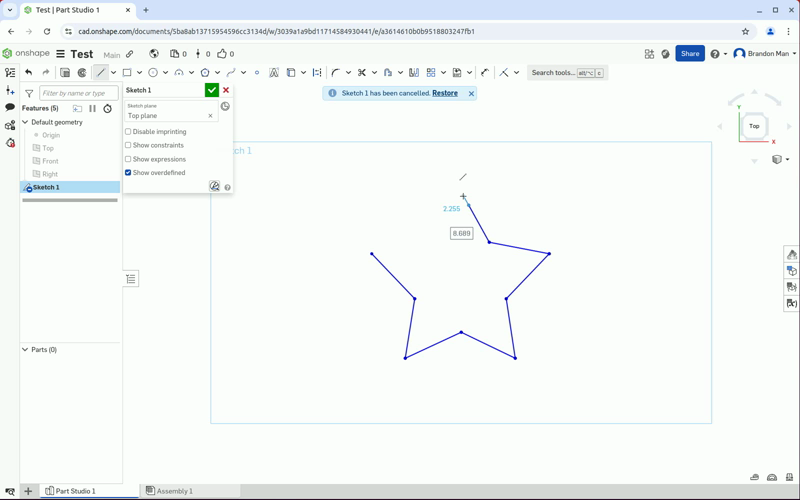
key(esc)
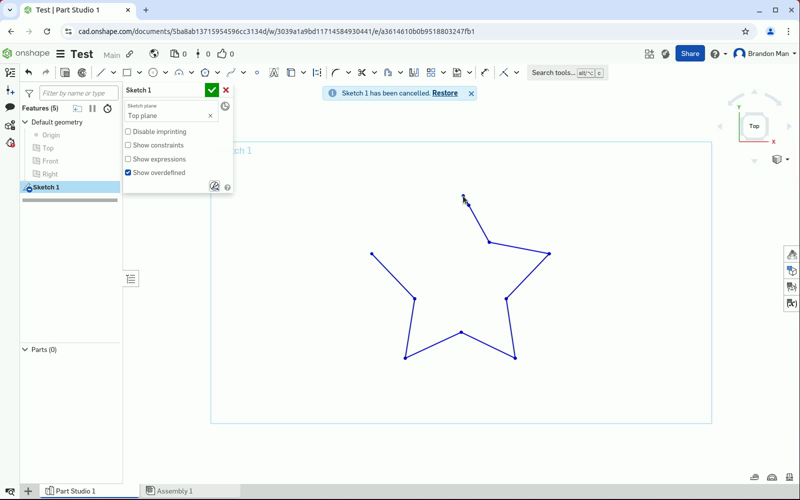
key(a)
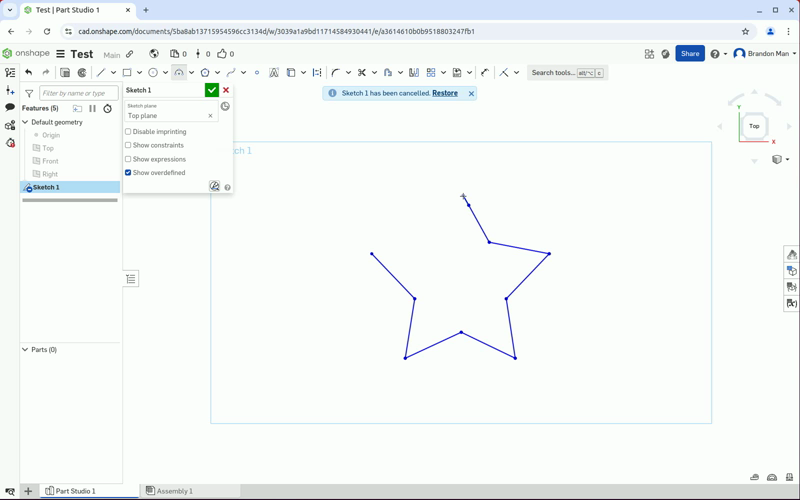
mouse_move(463, 195)
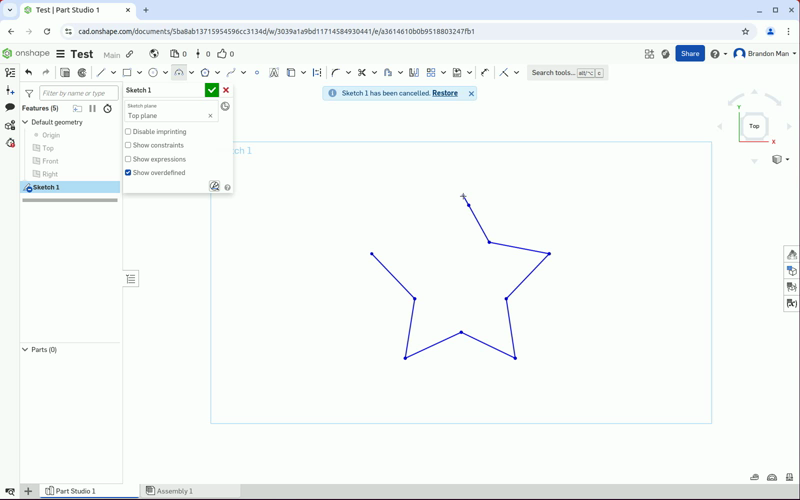
click(463, 195)
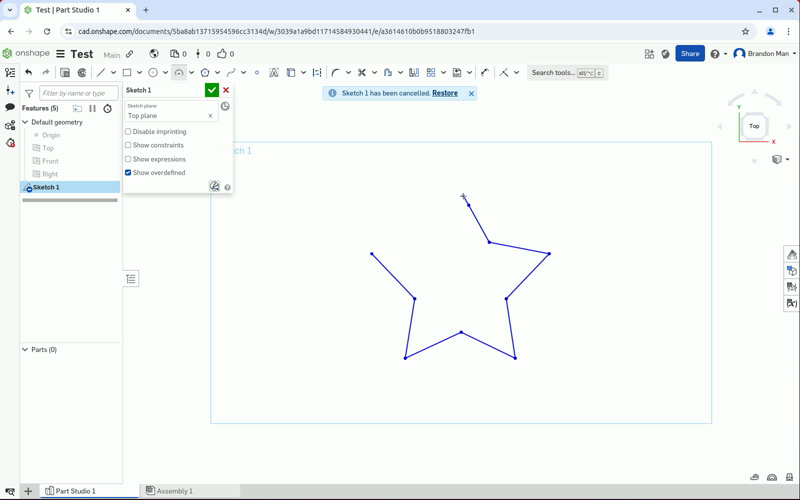
key_down(shift)
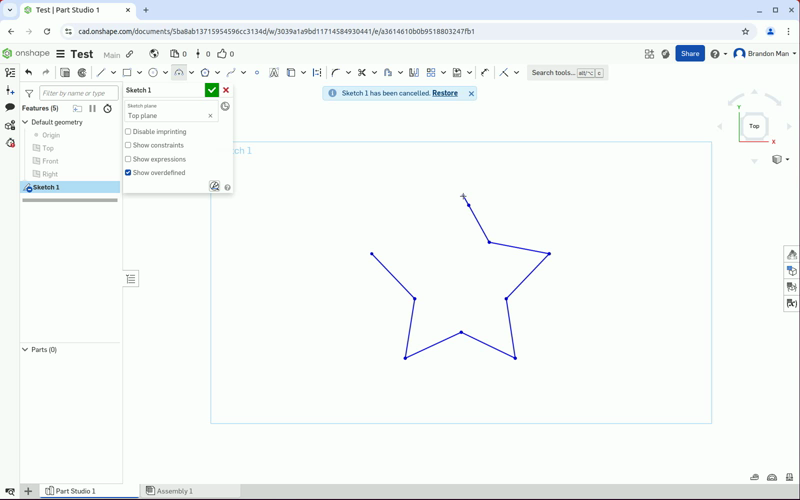
mouse_move(457, 195)
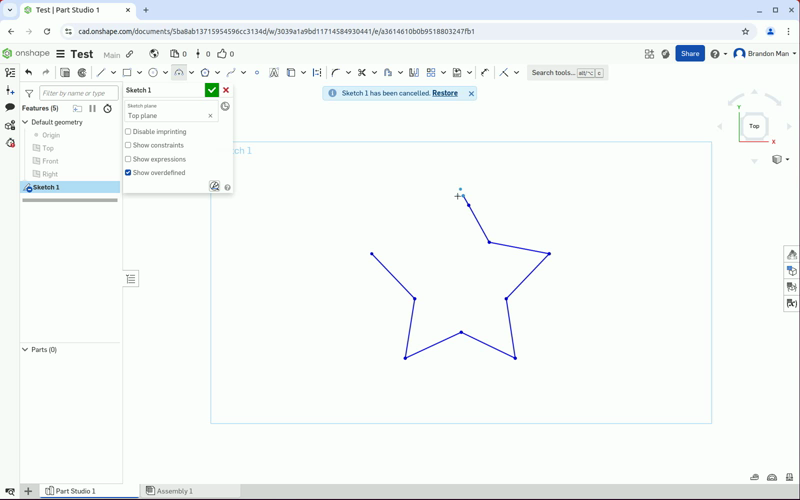
scroll(6)
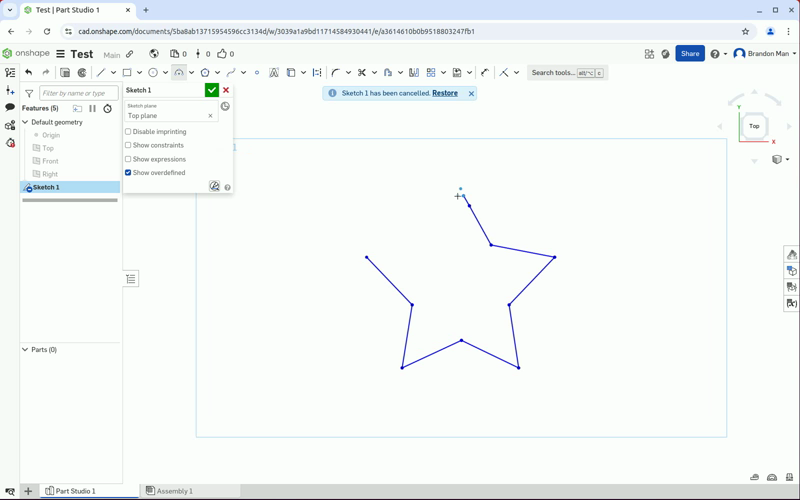
scroll(6)
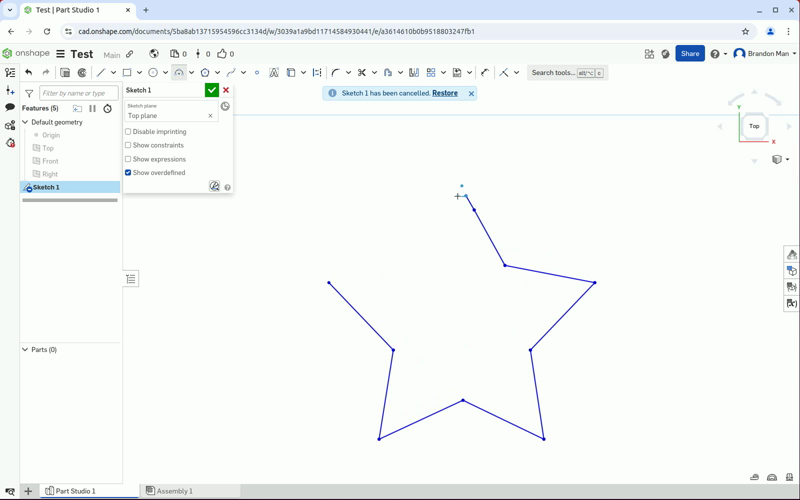
scroll(6)
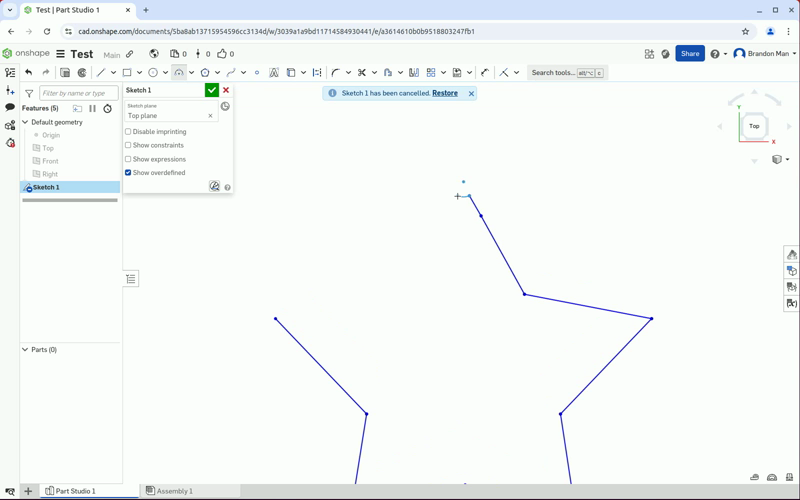
scroll(6)
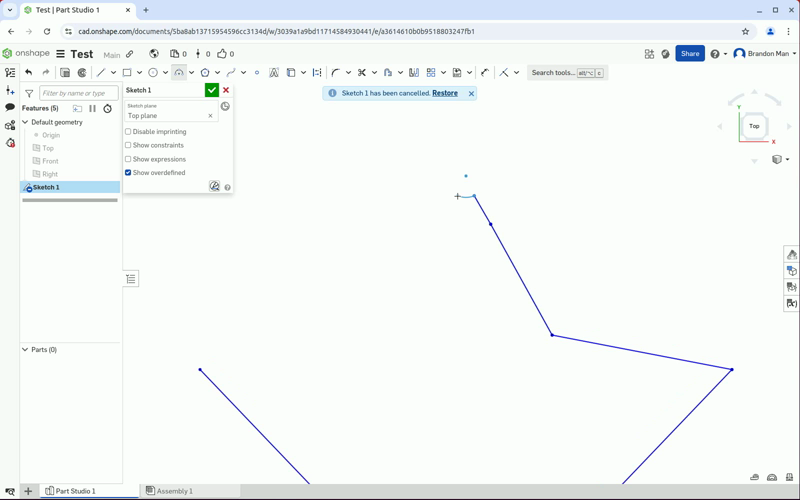
scroll(6)
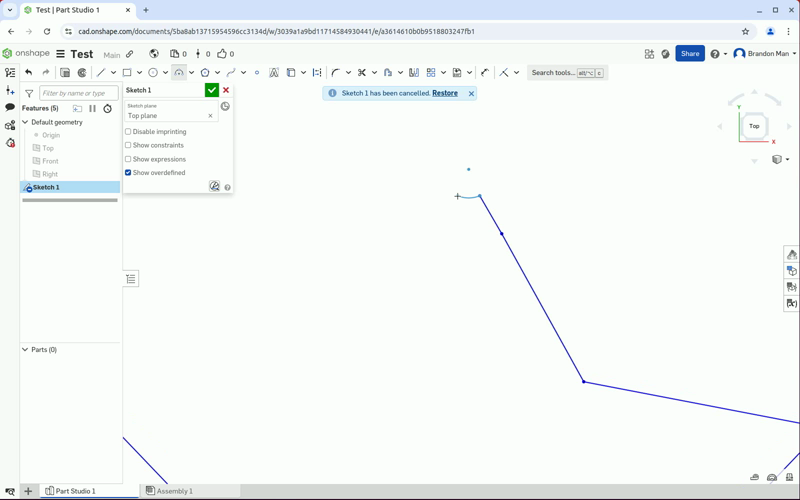
scroll(6)
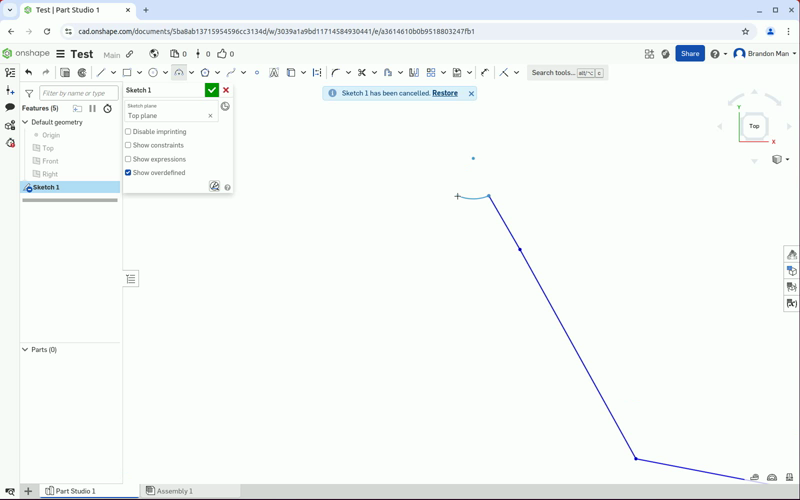
scroll(6)
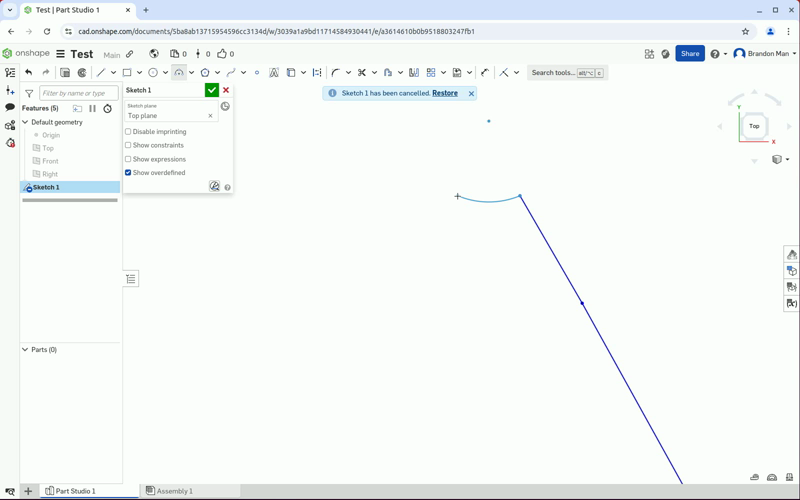
click(457, 195)
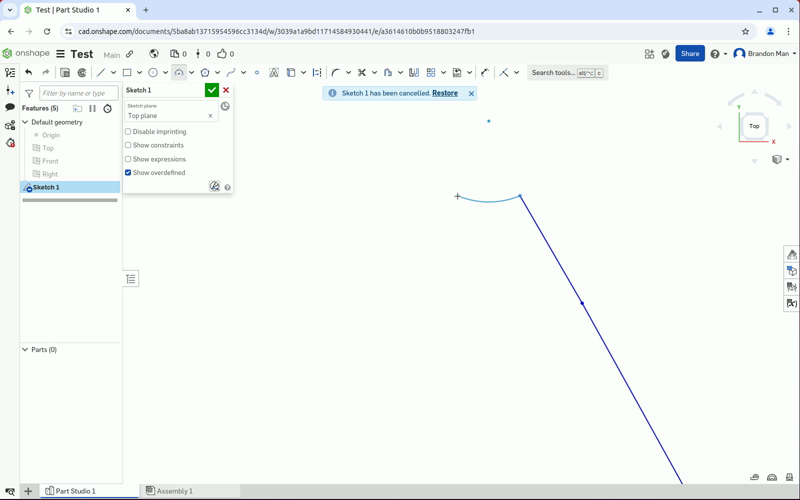
scroll(-6)
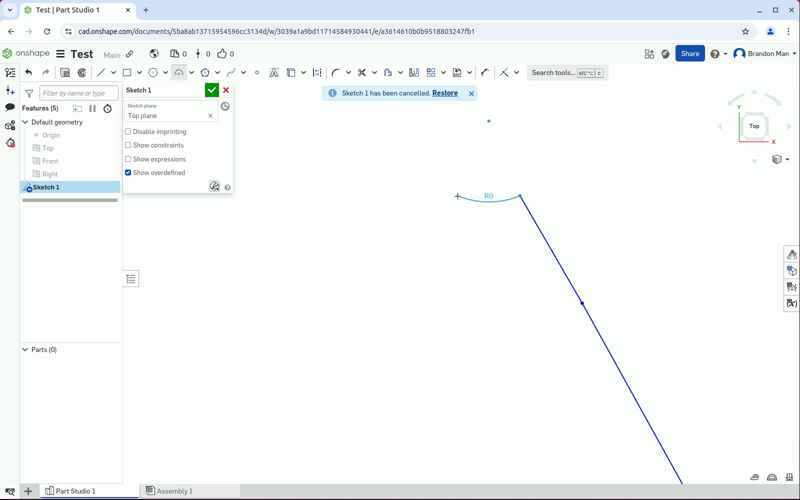
scroll(-6)
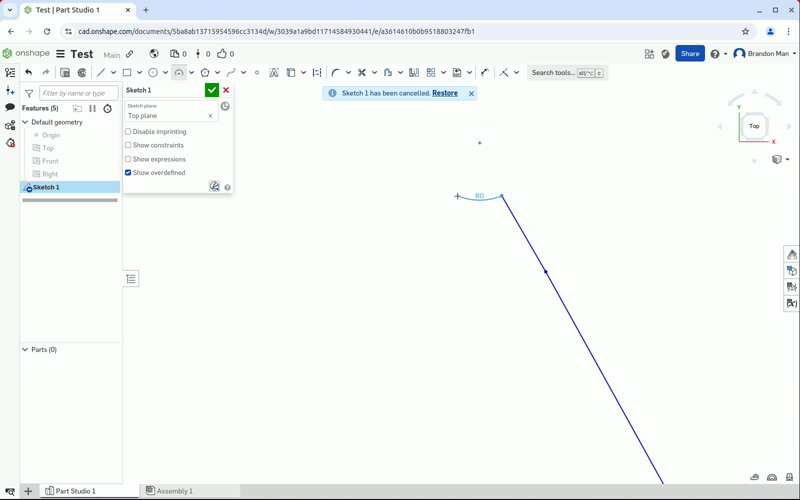
scroll(-6)
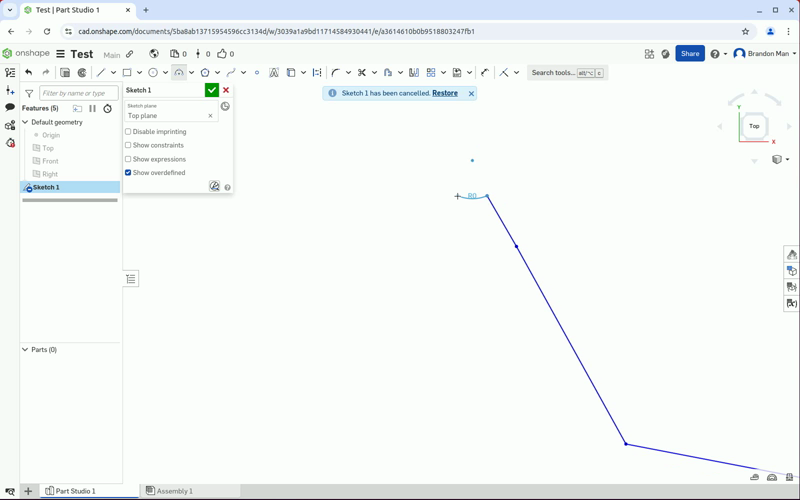
scroll(-6)
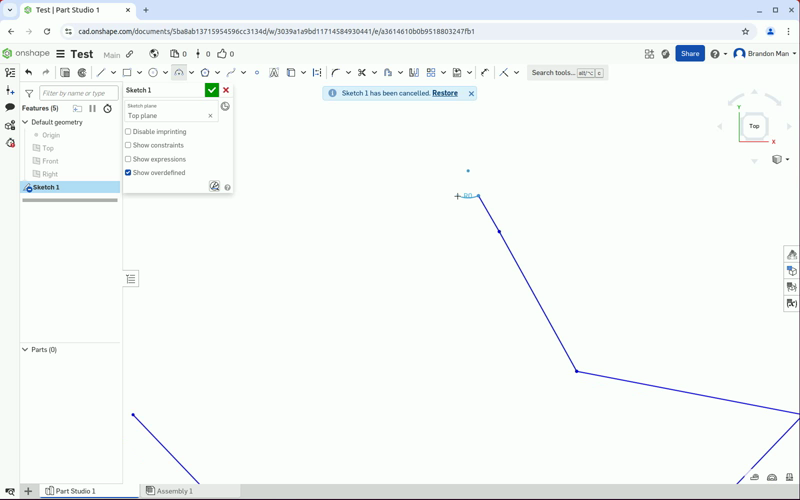
scroll(-6)
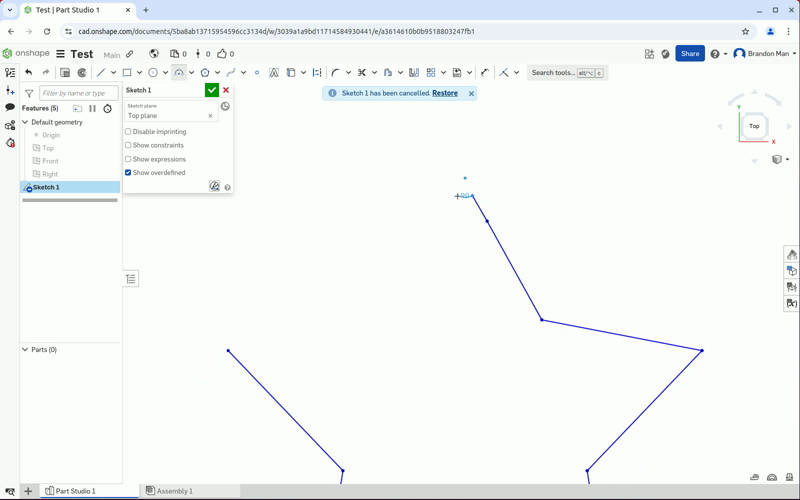
scroll(-6)
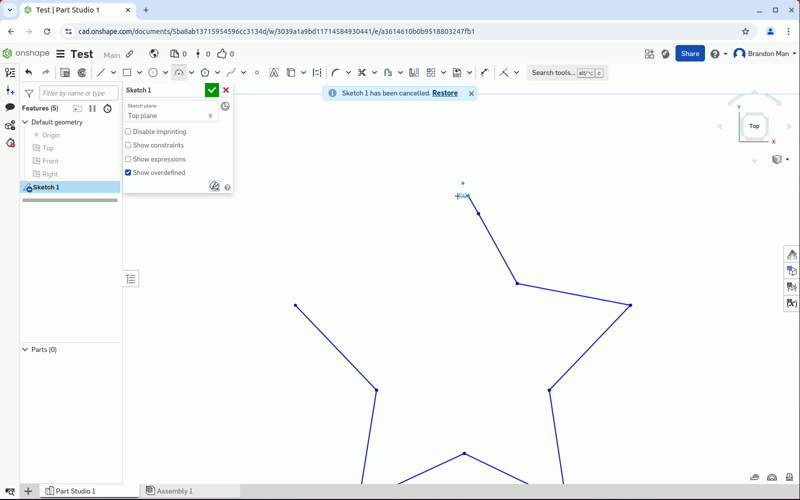
scroll(-6)
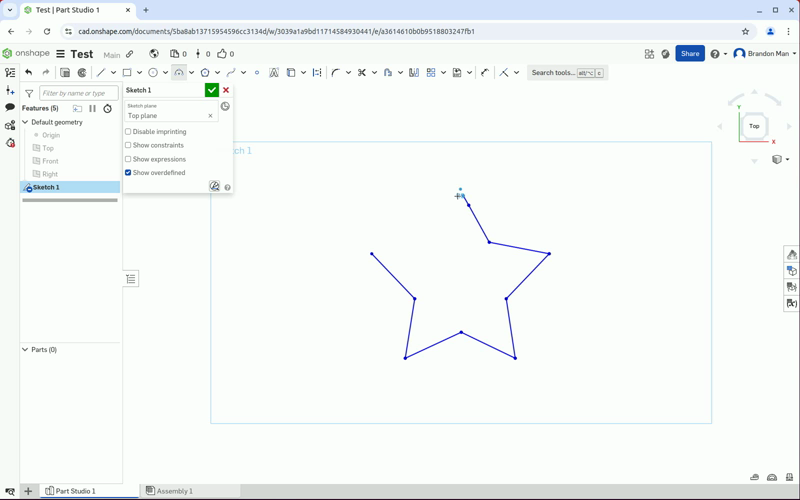
mouse_move(460, 195)
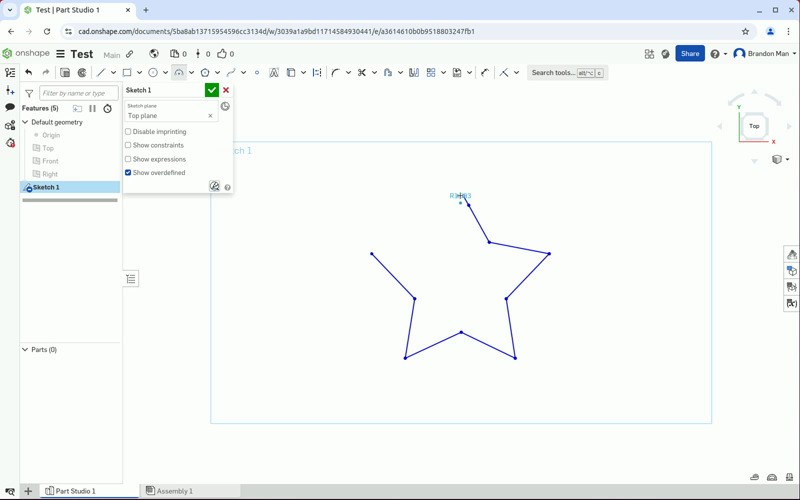
scroll(6)
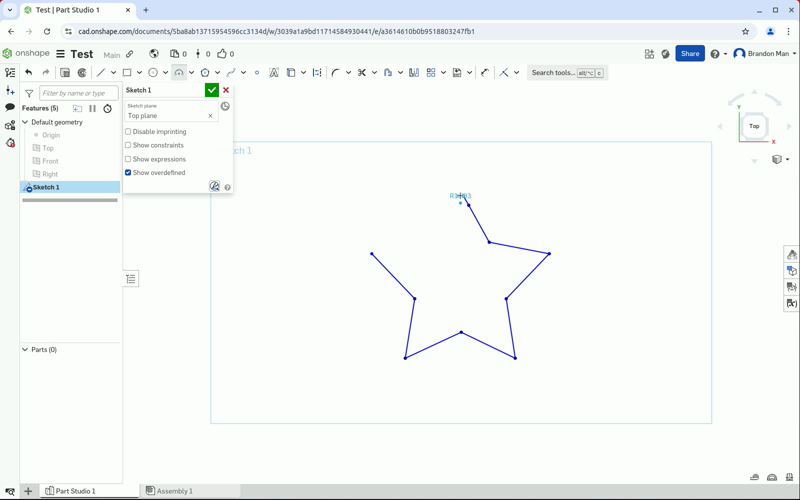
scroll(6)
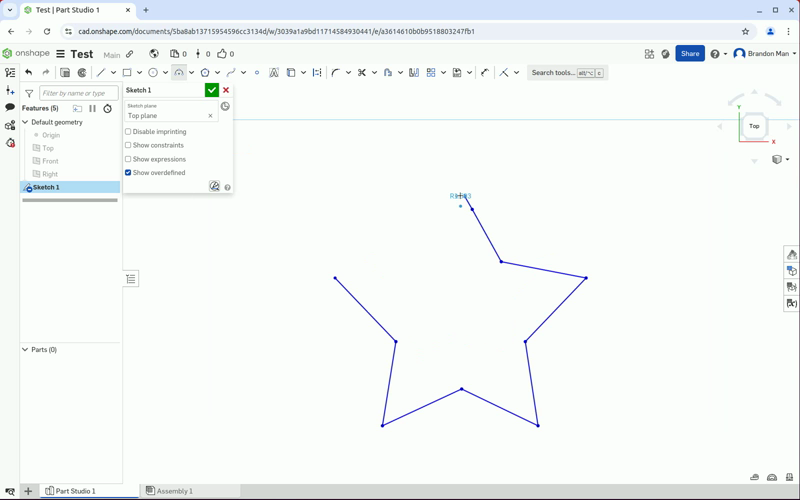
scroll(6)
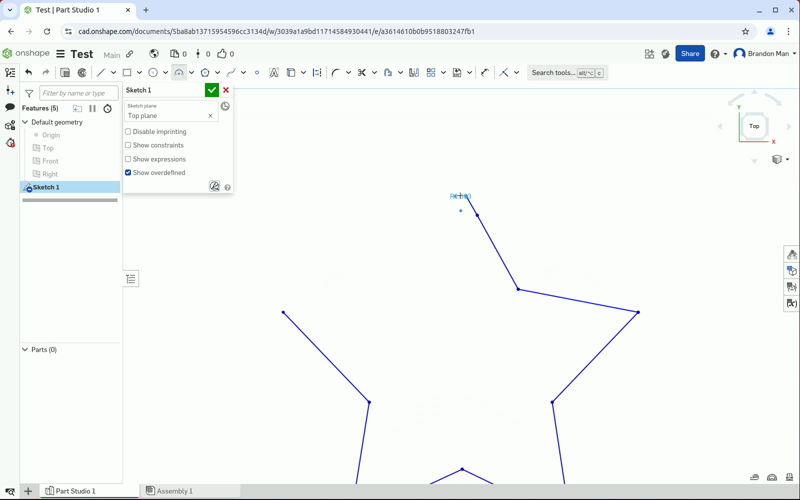
scroll(6)
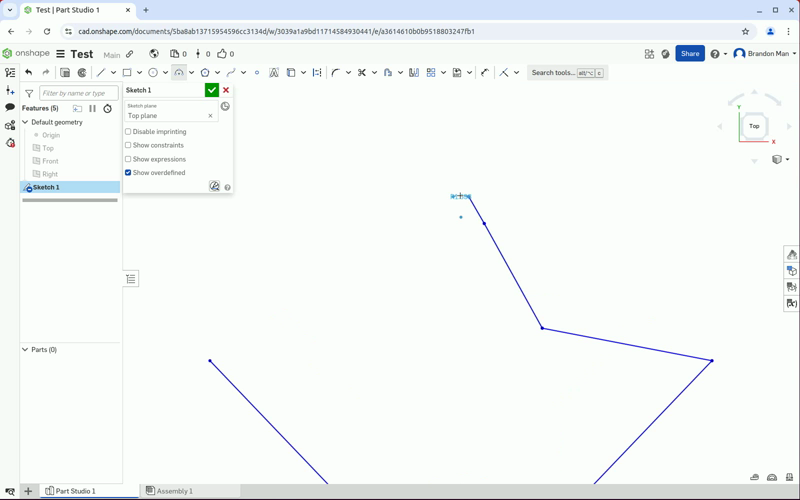
scroll(6)
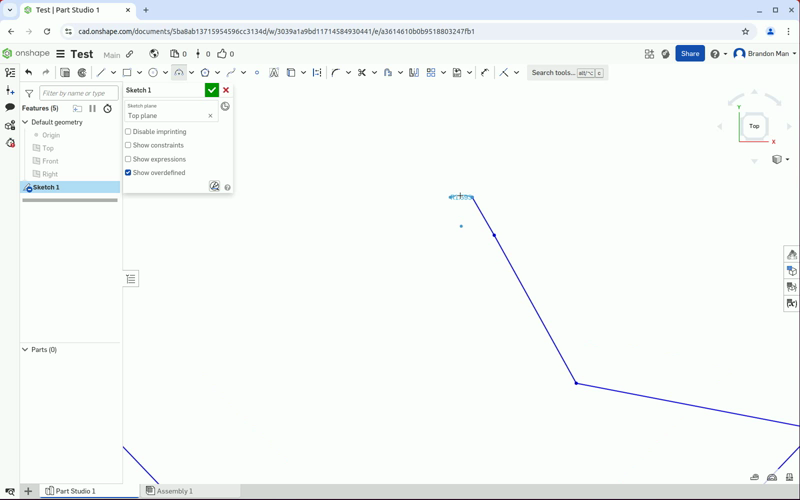
scroll(6)
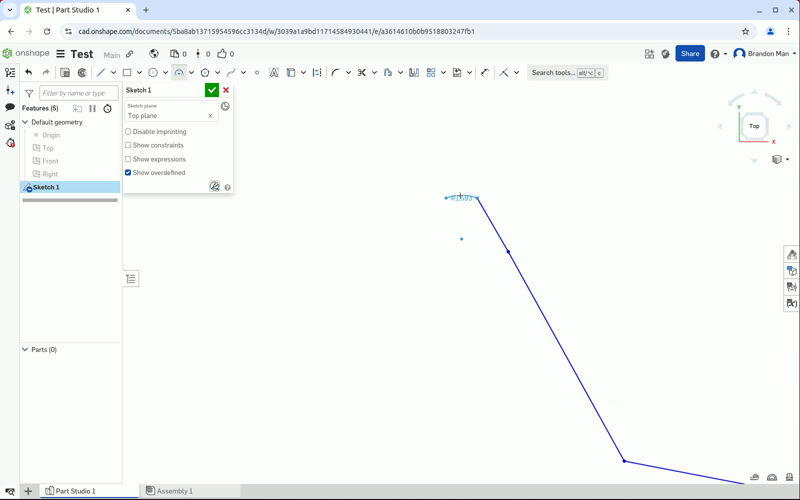
scroll(6)
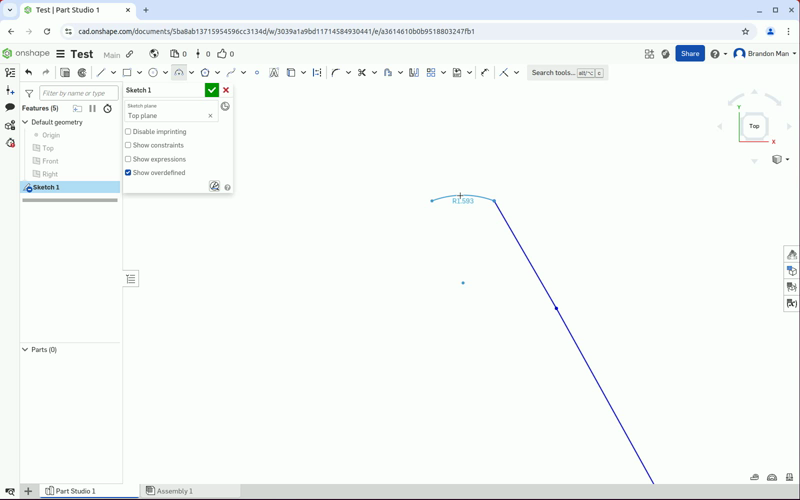
click(460, 195)
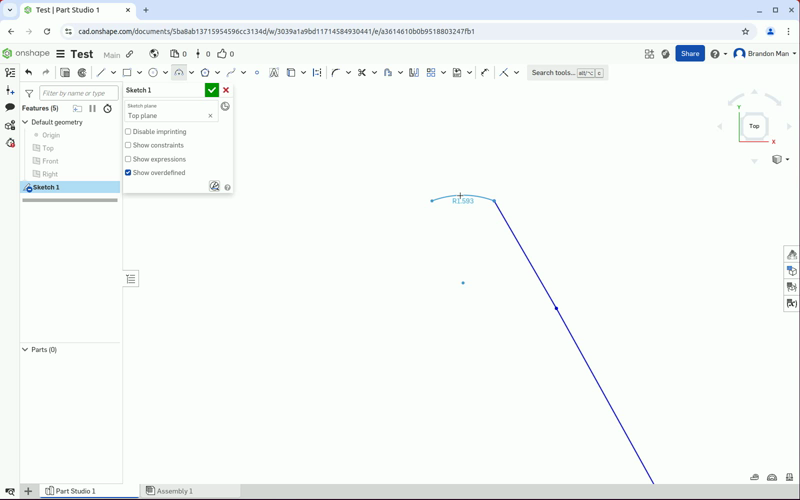
scroll(-6)
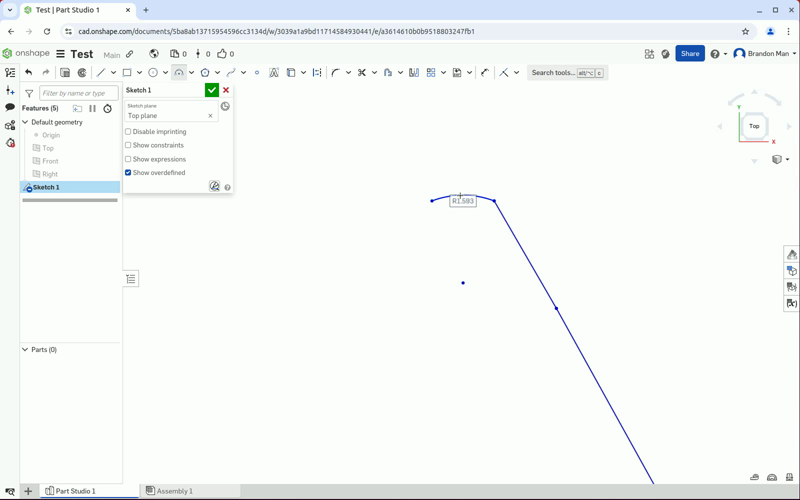
scroll(-6)
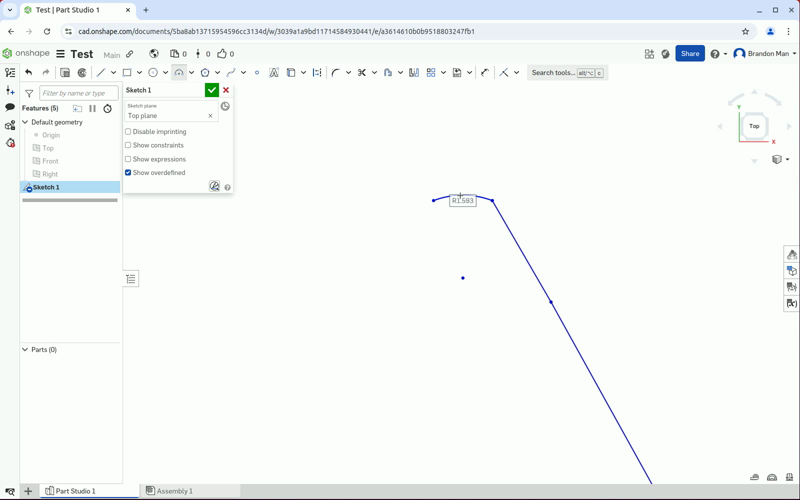
scroll(-6)
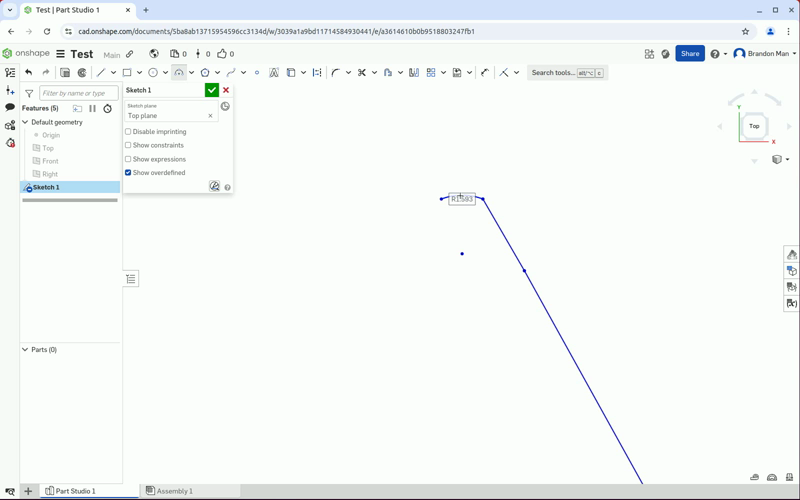
scroll(-6)
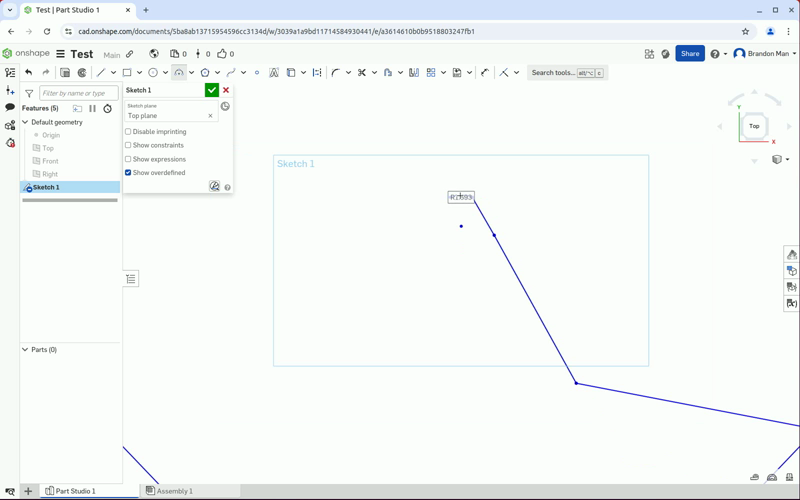
scroll(-6)
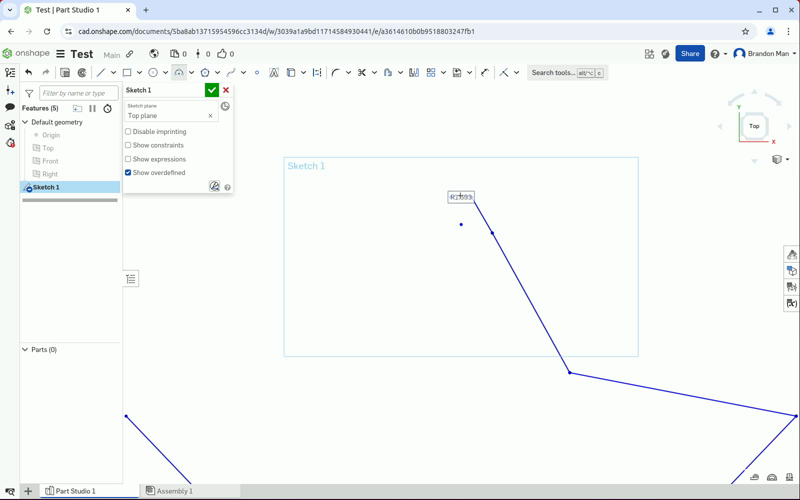
scroll(-6)
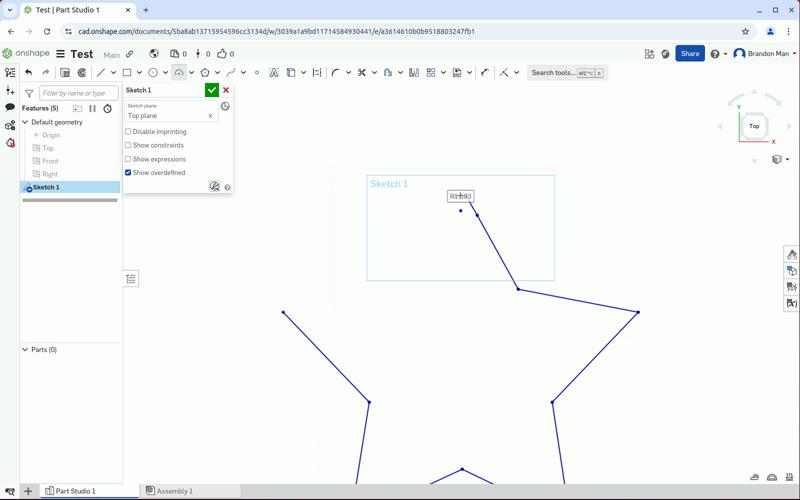
scroll(-6)
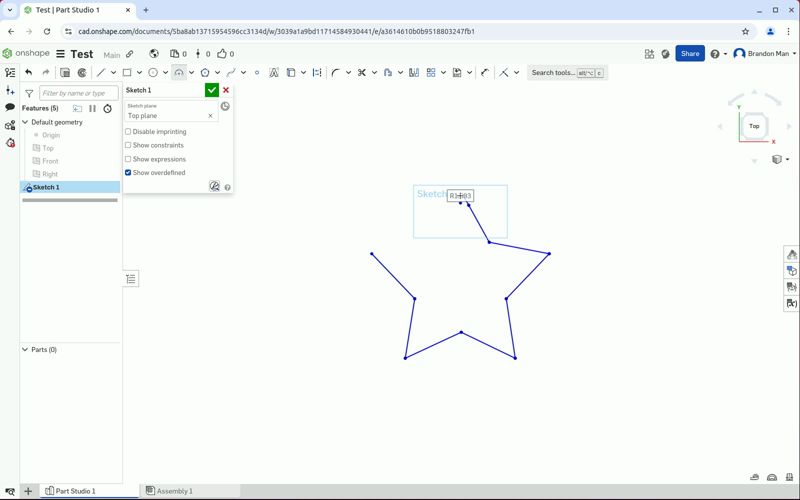
key_up(shift)
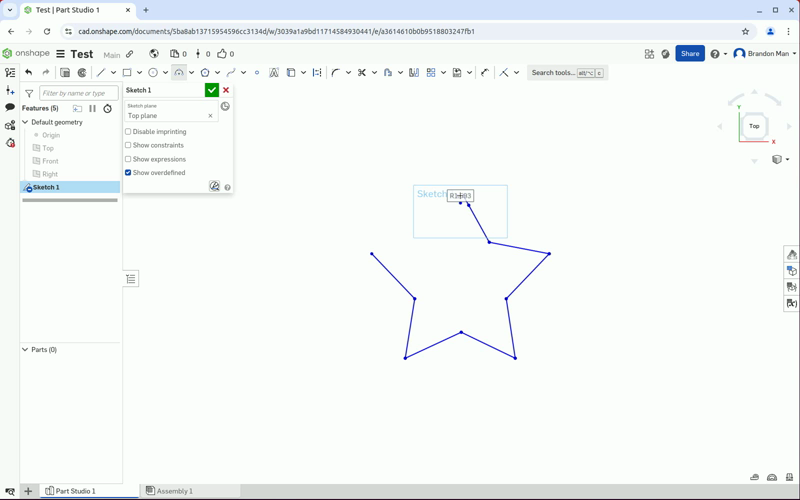
key(esc)
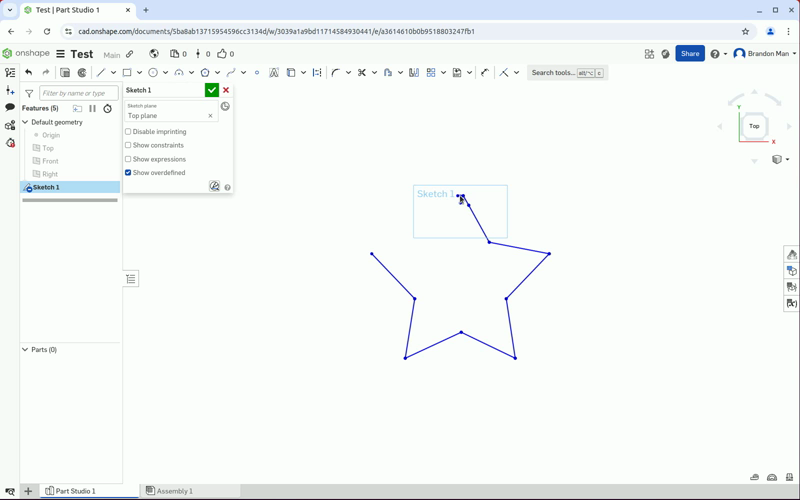
key(l)
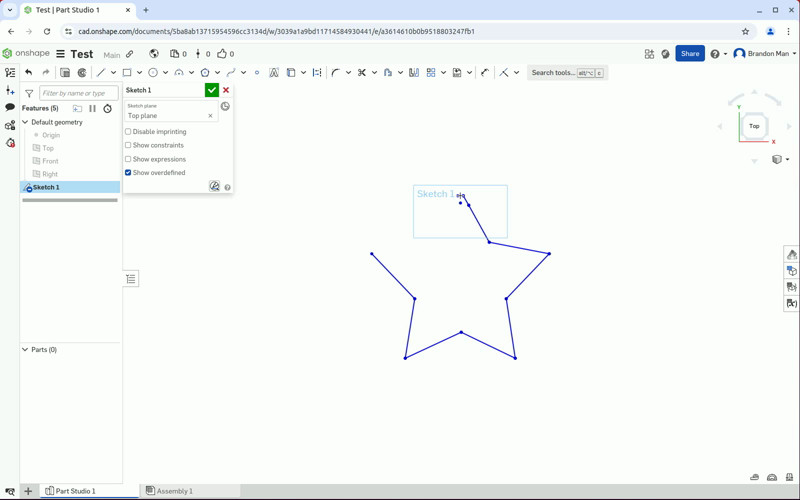
mouse_move(457, 195)
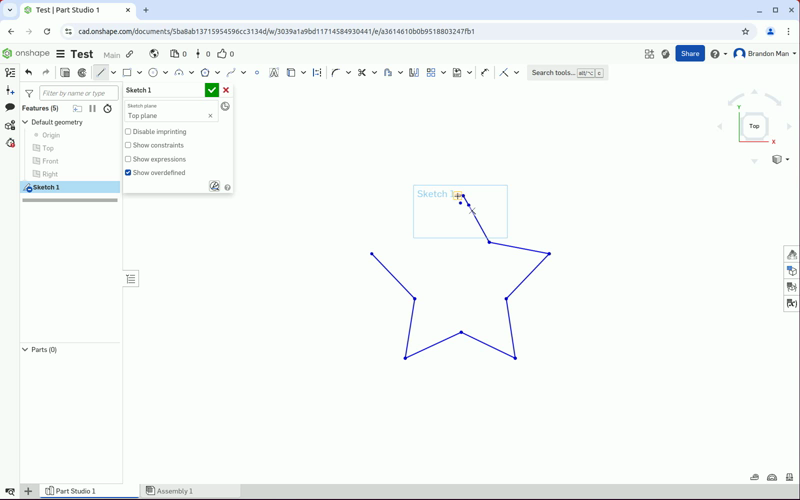
scroll(6)
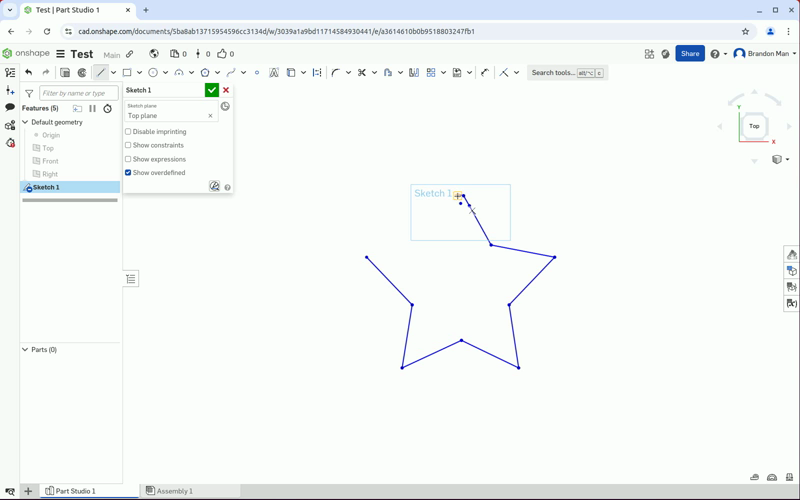
scroll(6)
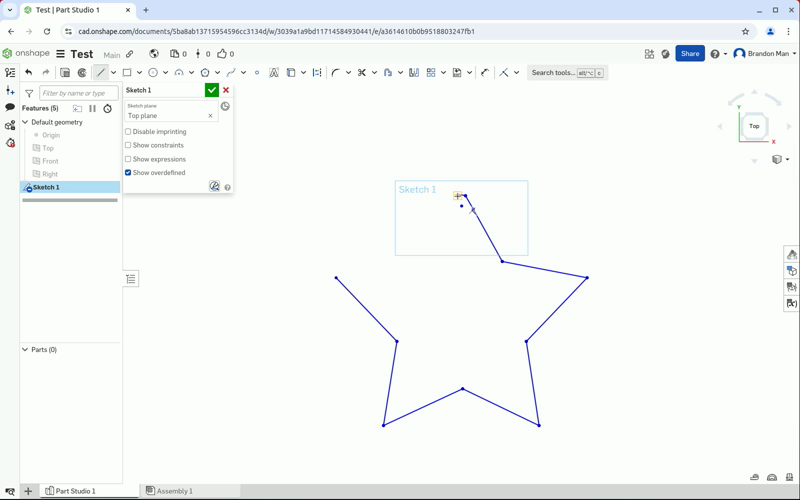
scroll(6)
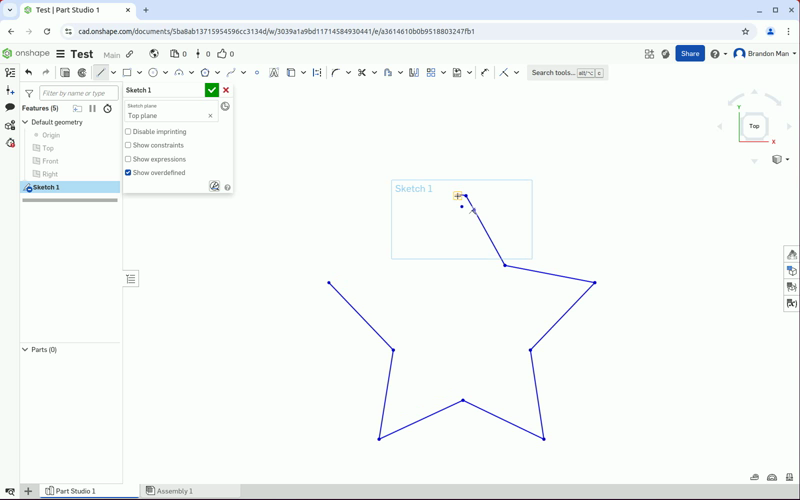
scroll(6)
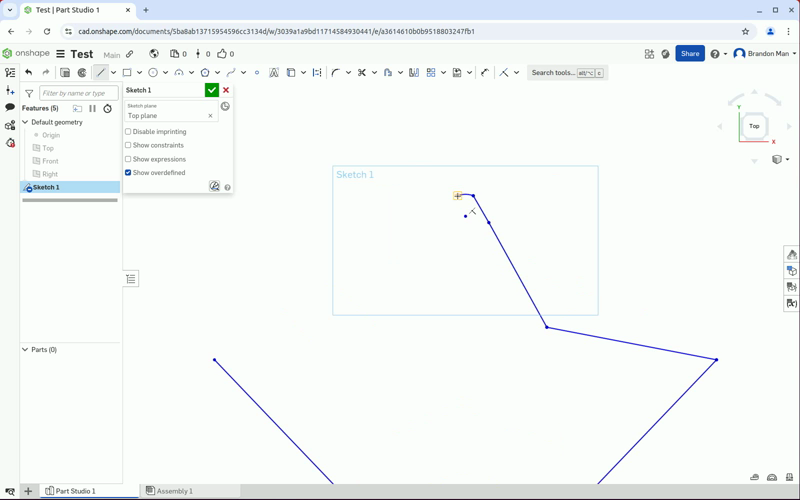
scroll(6)
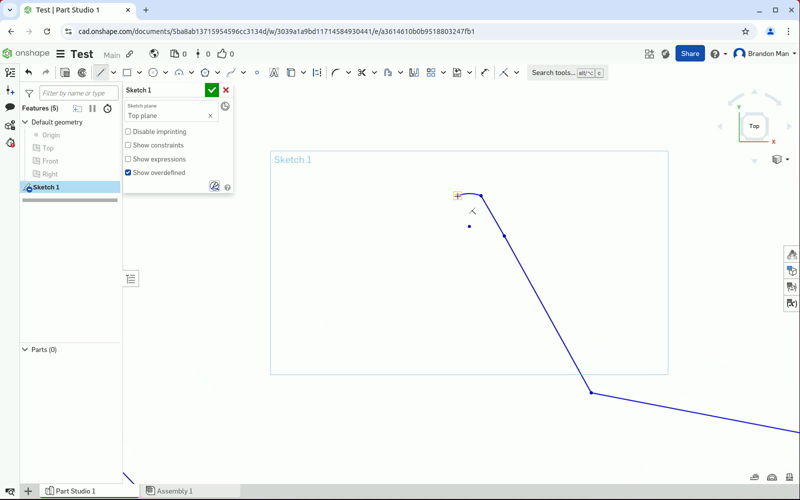
scroll(6)
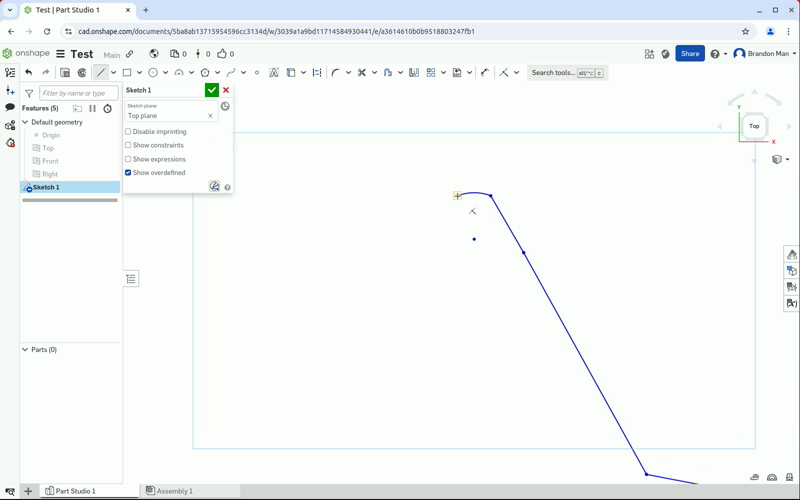
scroll(6)
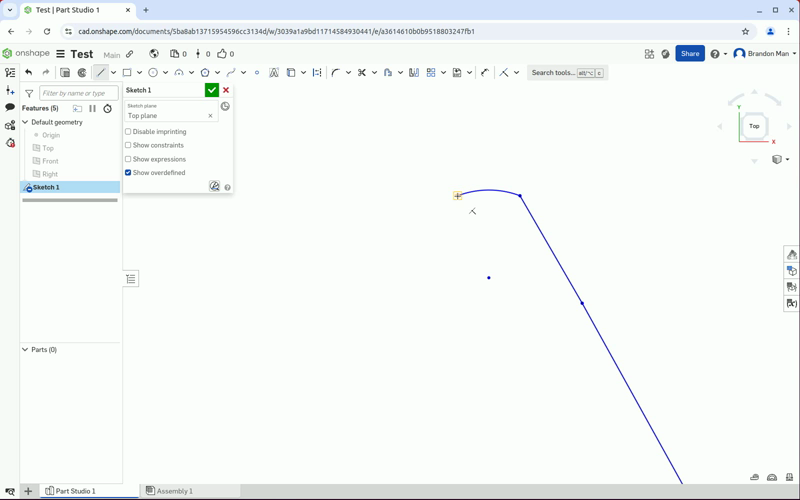
click(457, 195)
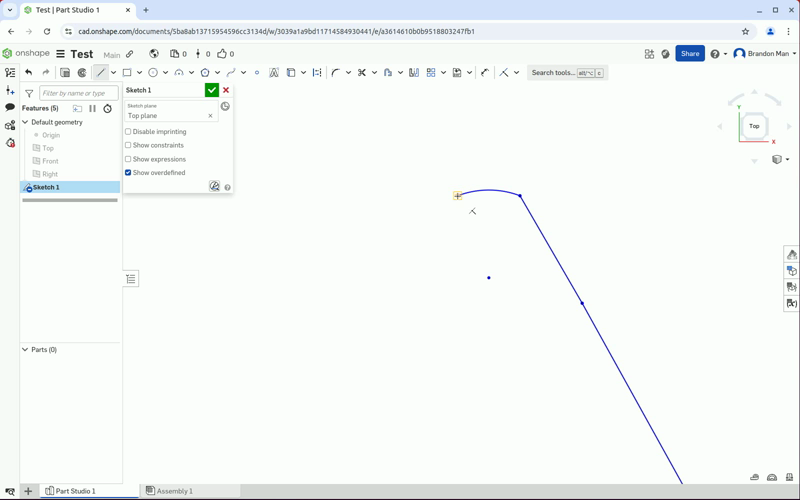
scroll(-6)
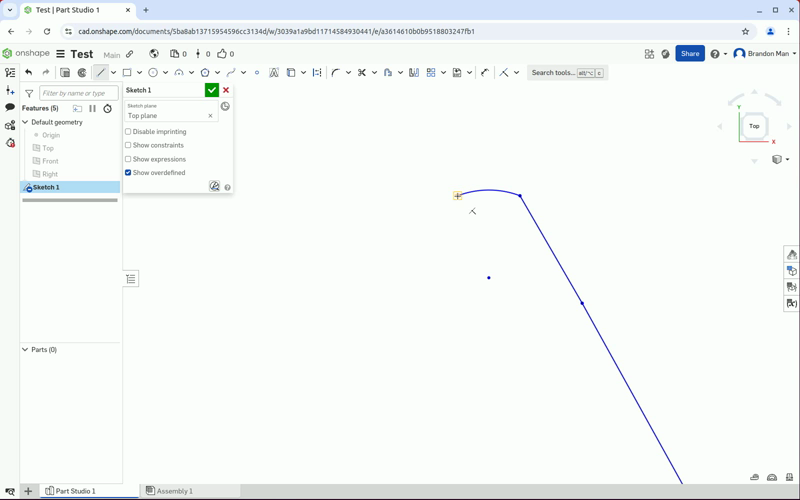
scroll(-6)
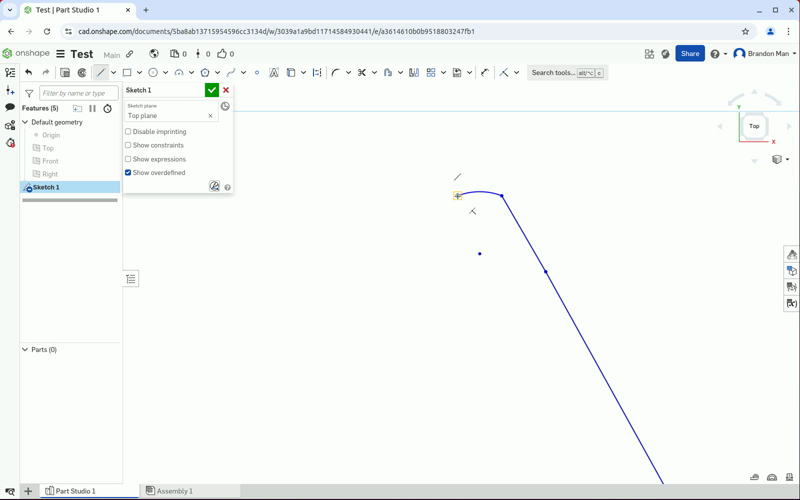
scroll(-6)
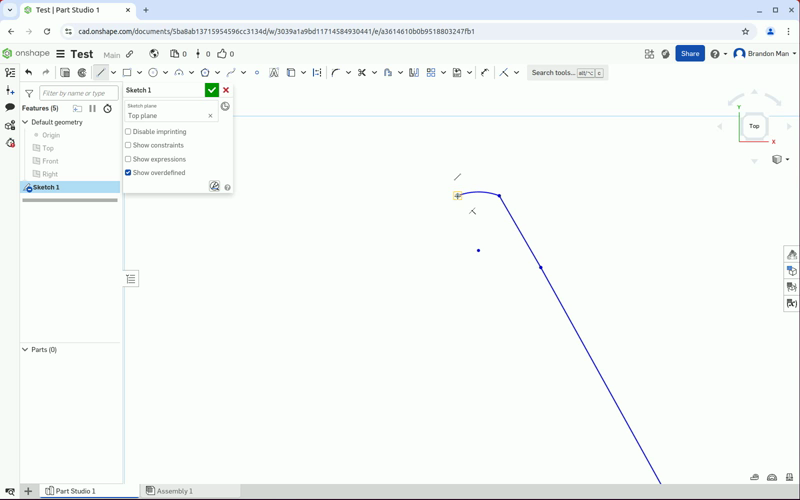
scroll(-6)
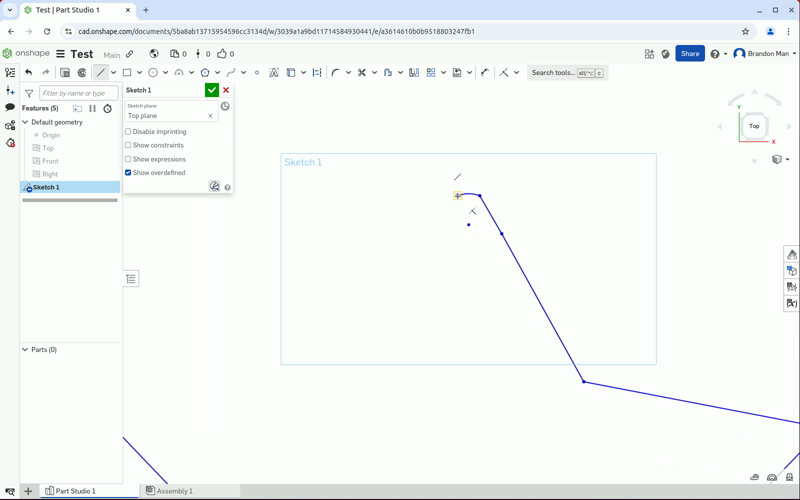
scroll(-6)
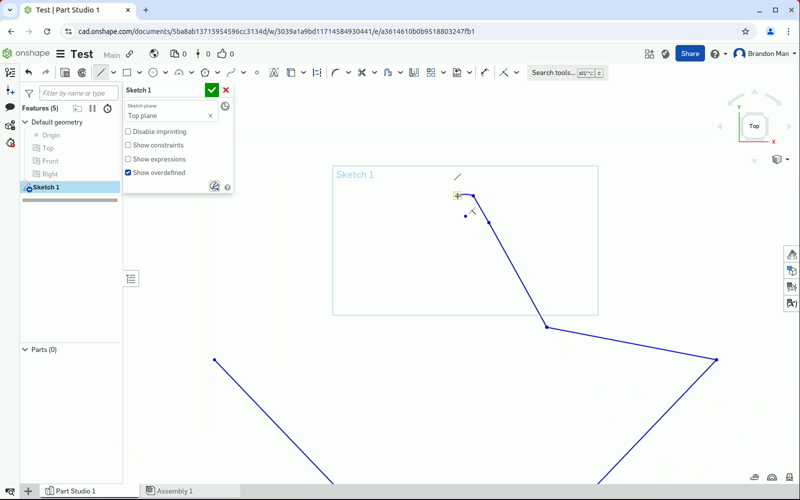
scroll(-6)
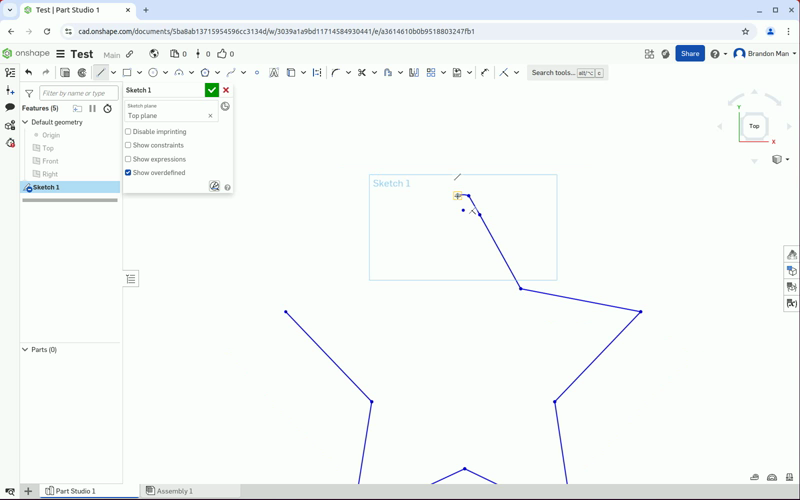
scroll(-6)
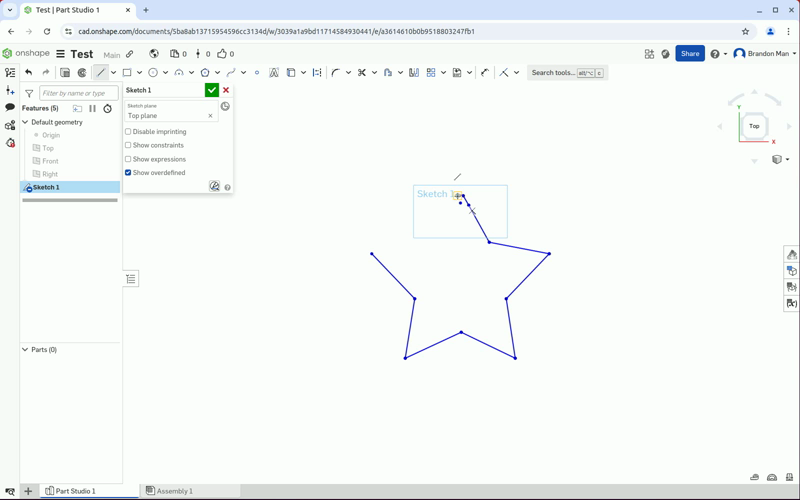
key_down(shift)
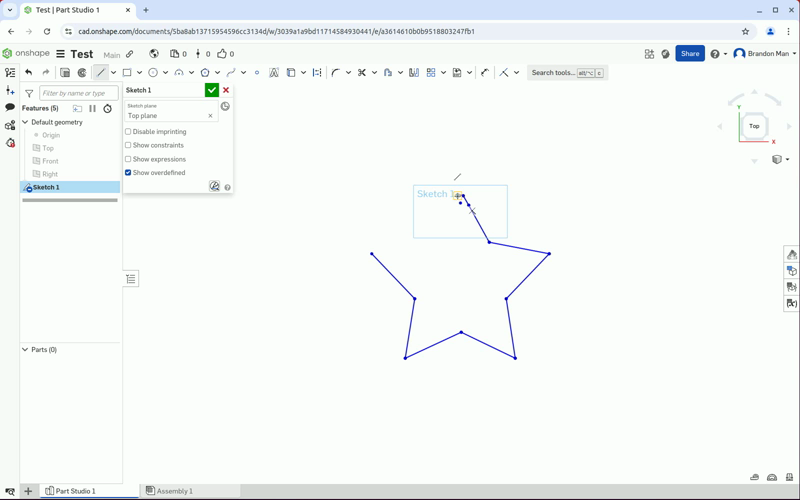
mouse_move(487, 195)
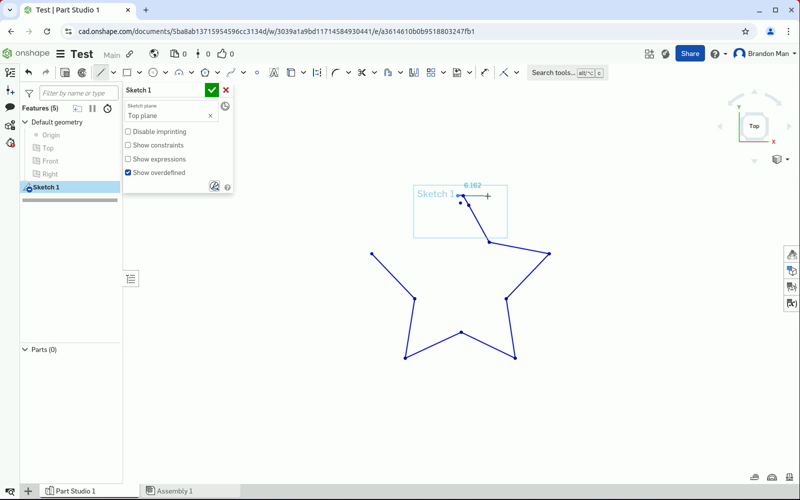
mouse_move(452, 205)
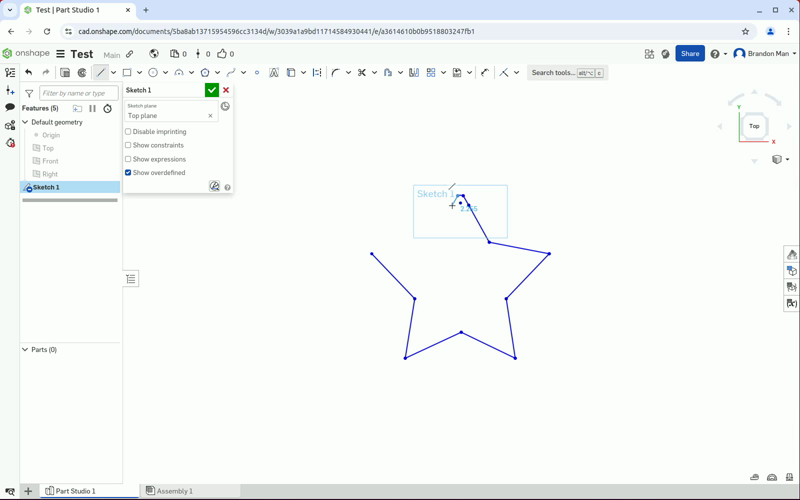
click(452, 205)
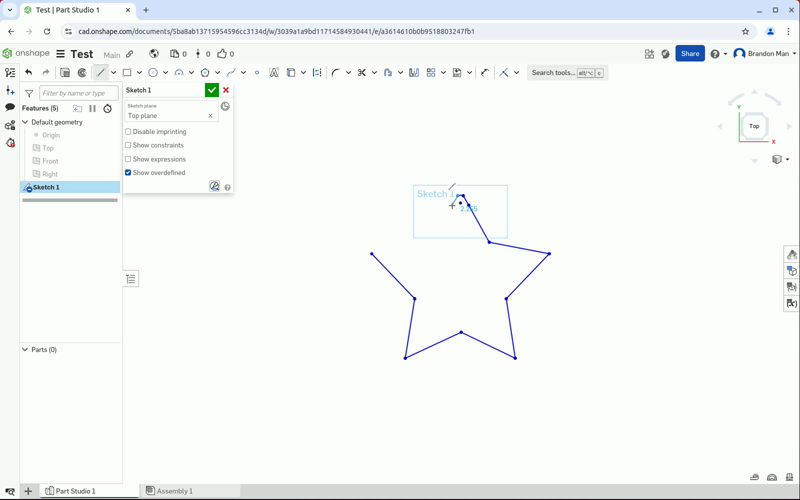
key_up(shift)
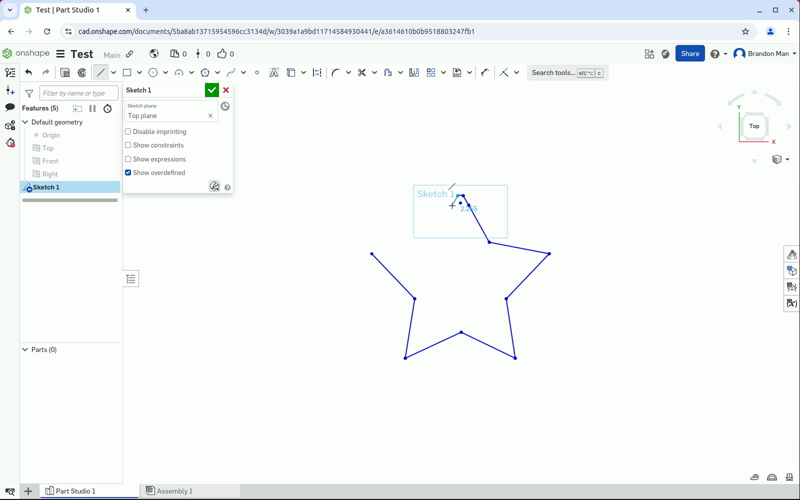
key_down(shift)
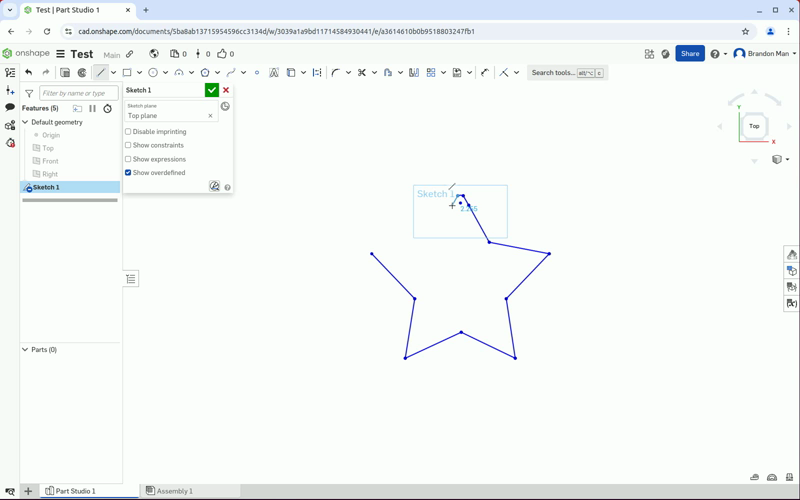
mouse_move(482, 205)
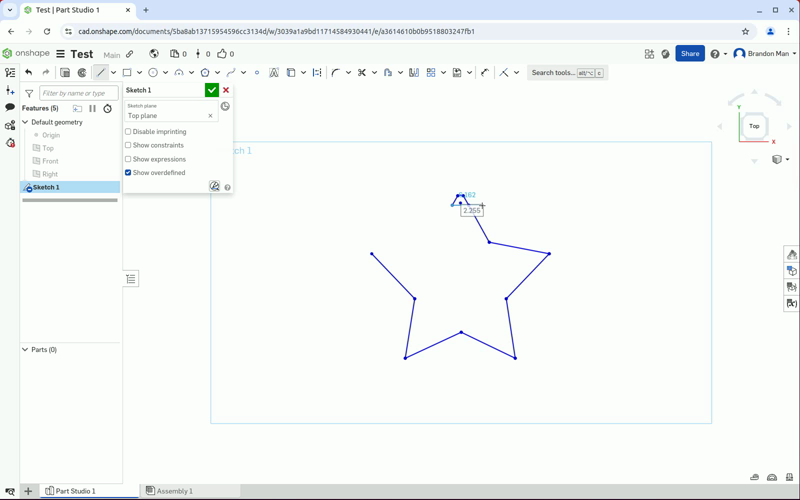
mouse_move(431, 242)
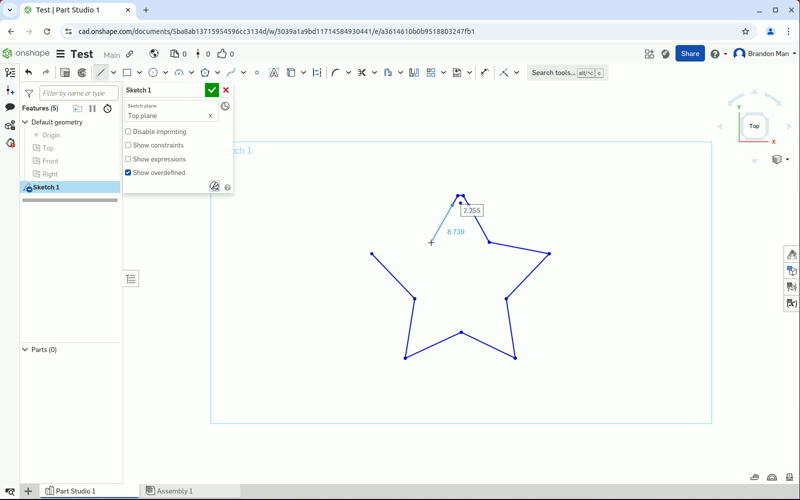
click(431, 242)
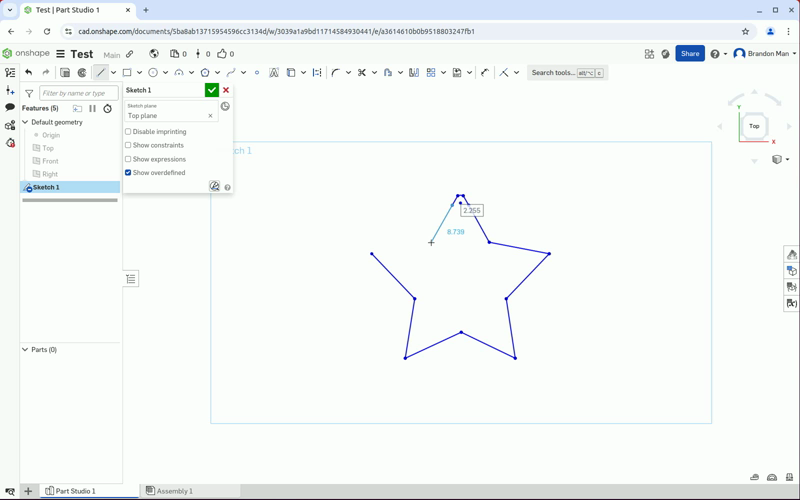
key_up(shift)
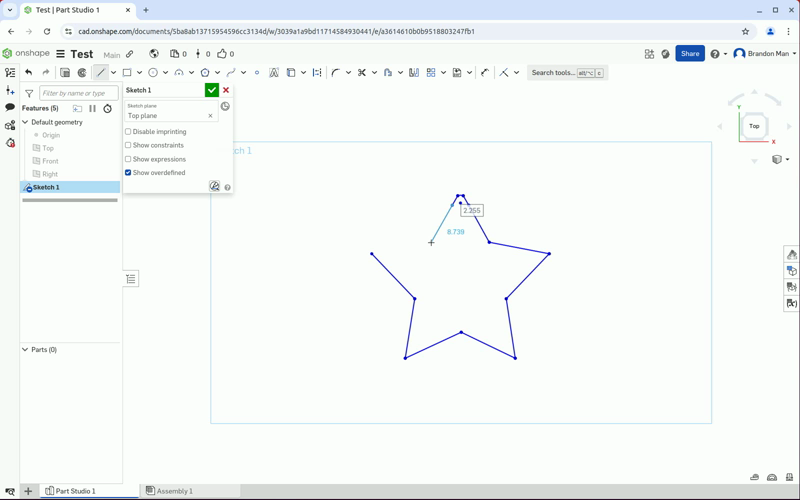
key_down(shift)
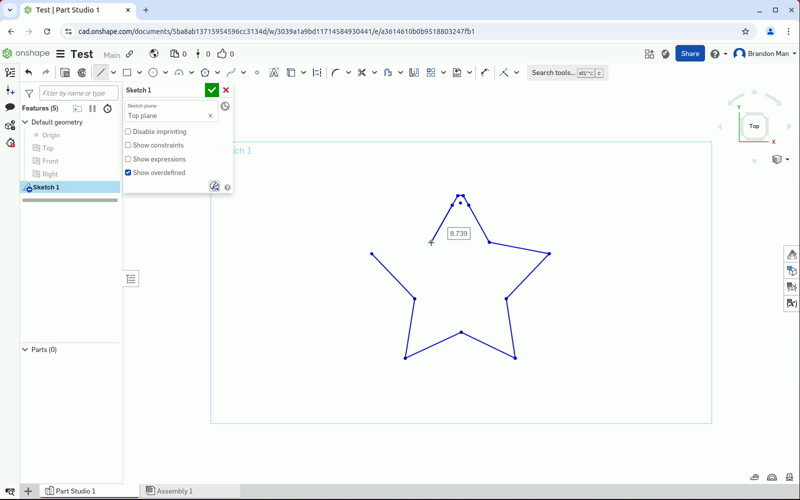
mouse_move(371, 253)
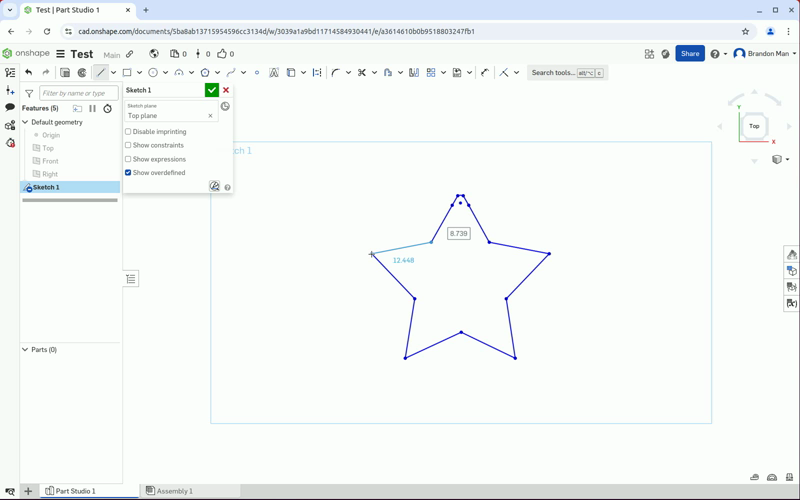
key_up(shift)
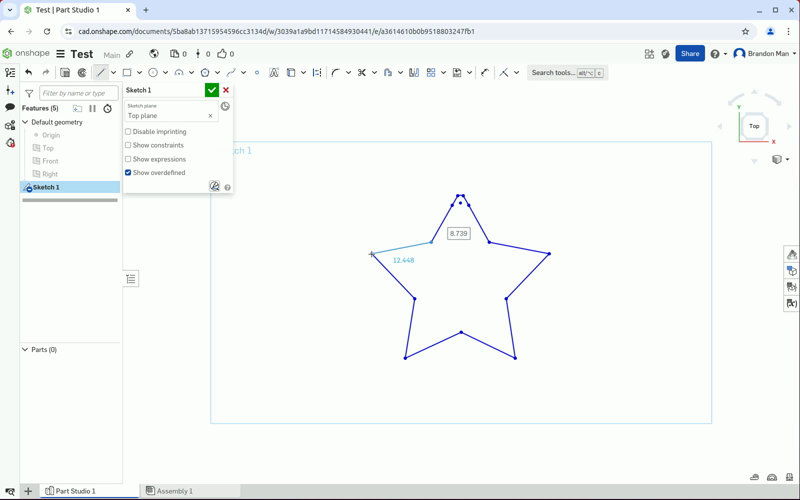
click(371, 253)
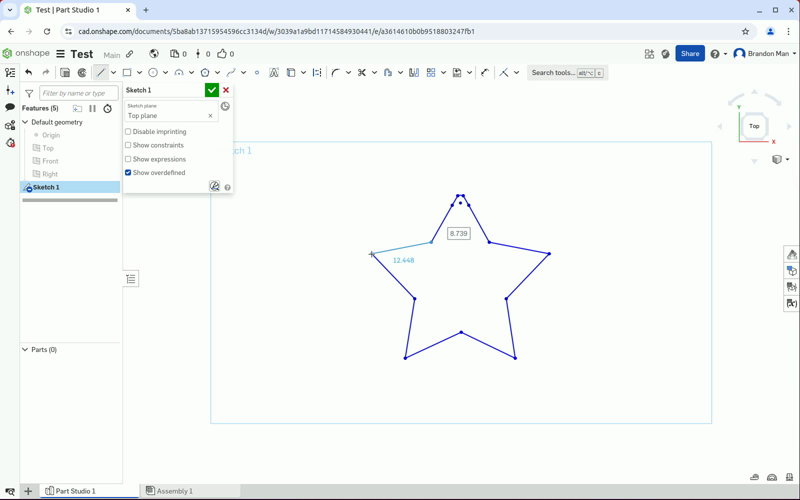
key(esc)
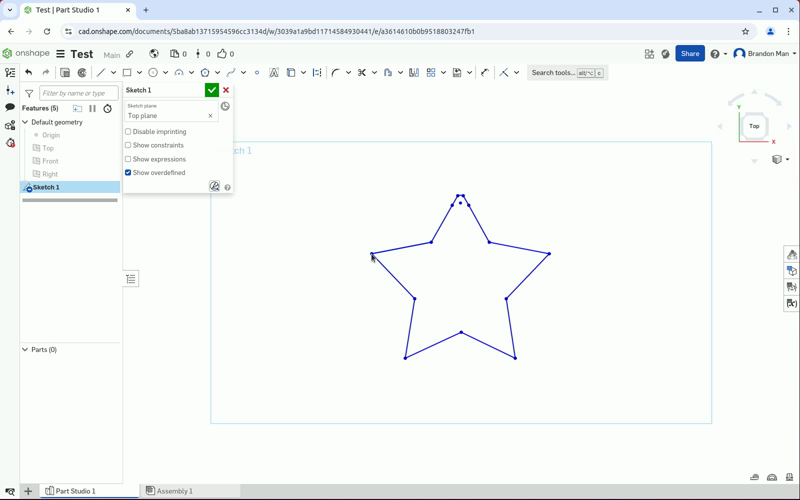
mouse_move(457, 284)
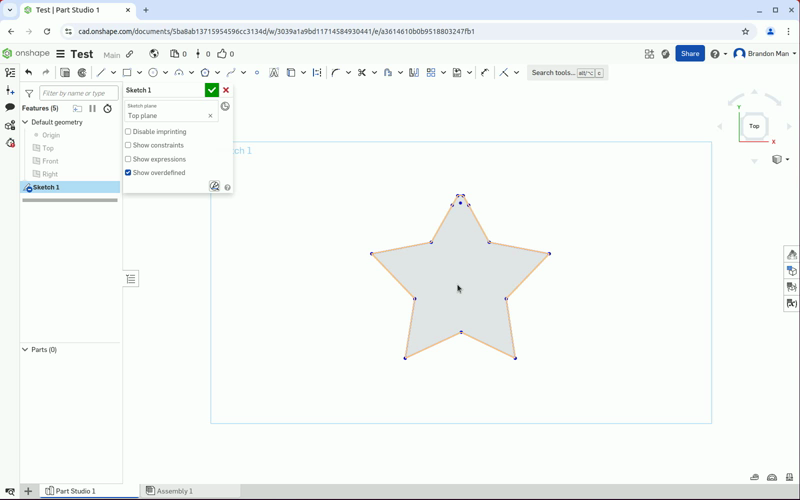
click(457, 284)
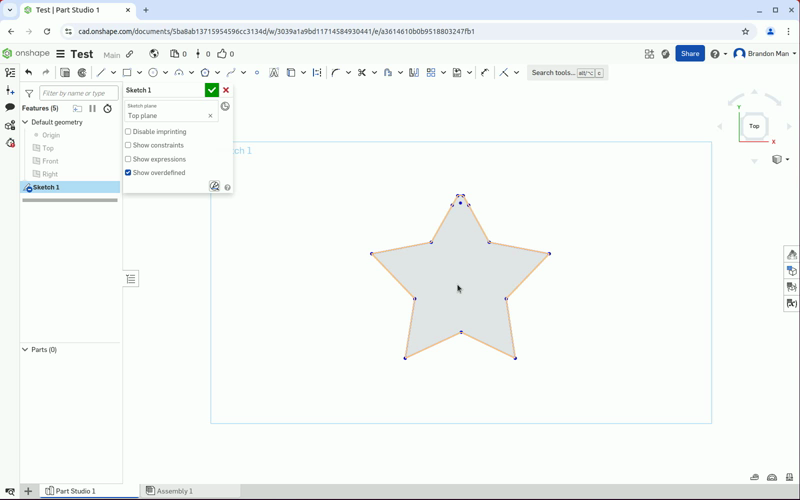
mouse_move(73, 352)
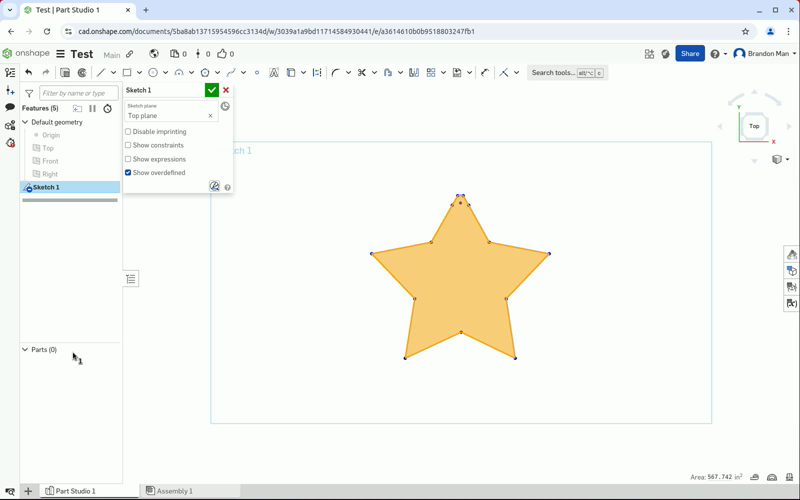
key(shift+y)
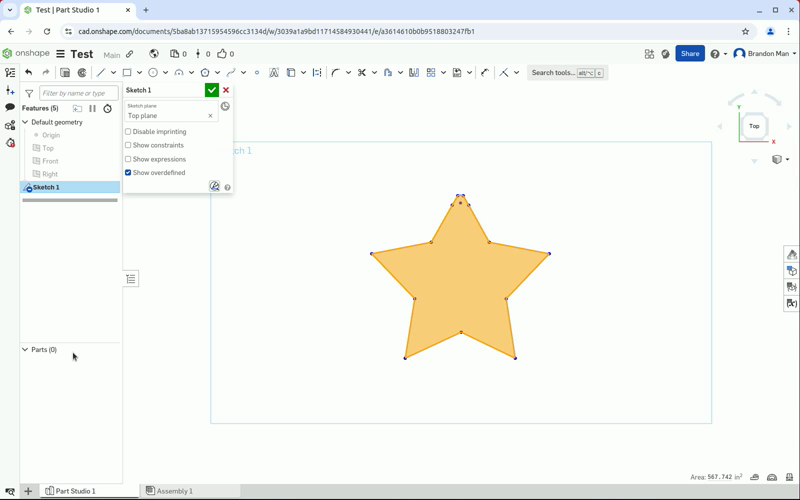
key(shift+e)
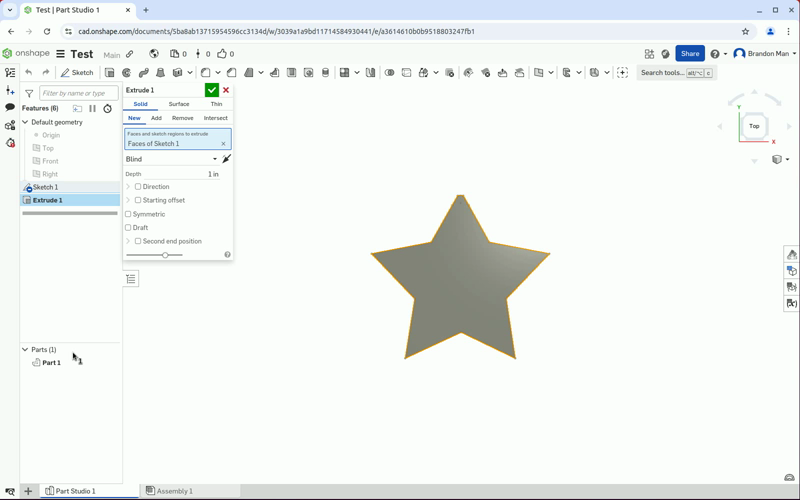
mouse_move(143, 106)
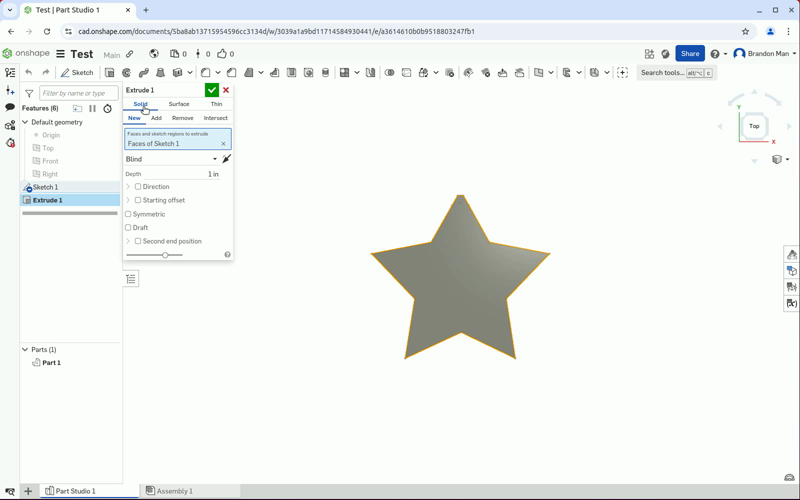
click(143, 106)
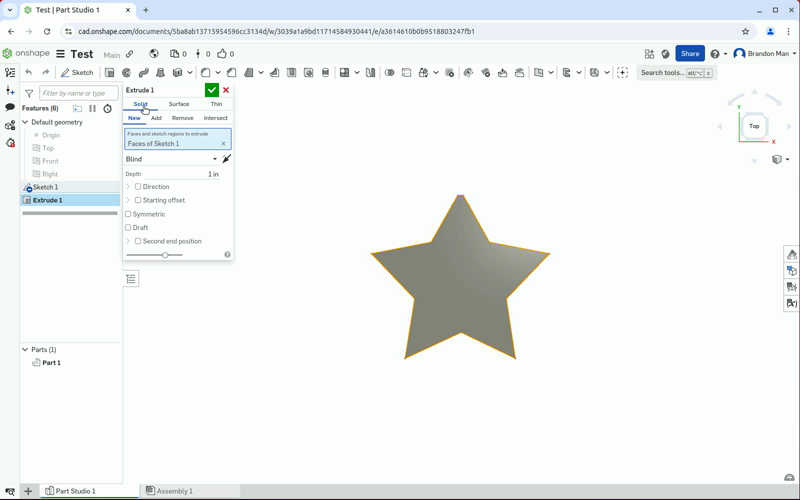
mouse_move(137, 120)
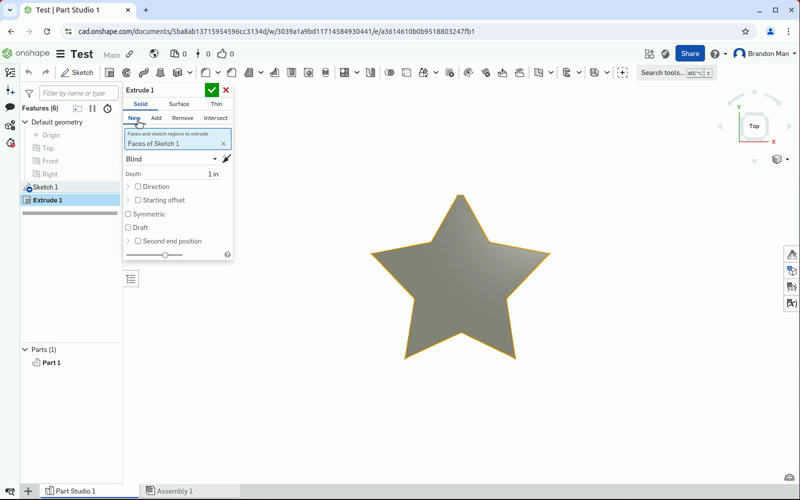
click(137, 120)
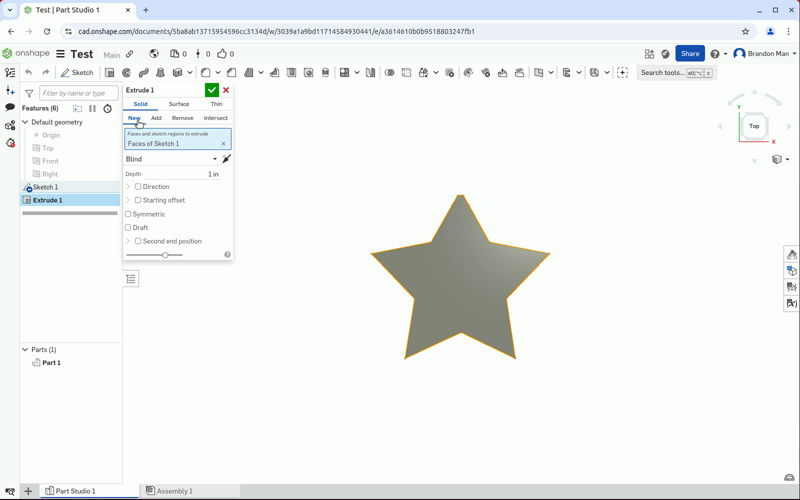
key(tab, 4)
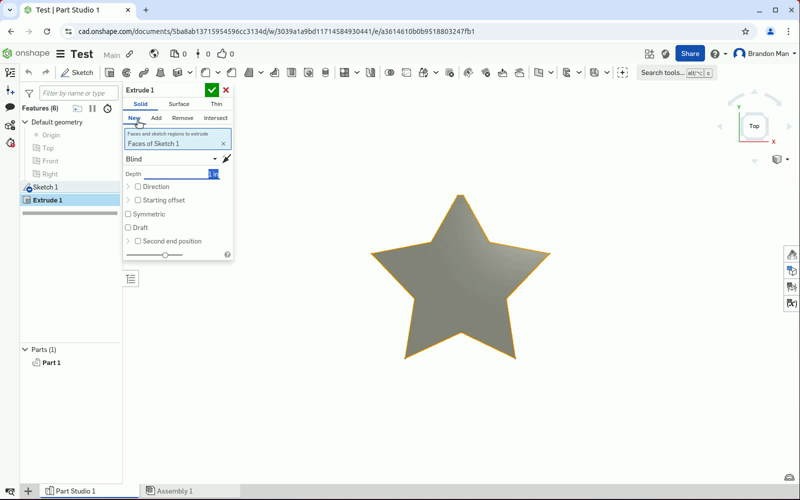
text(1.204)
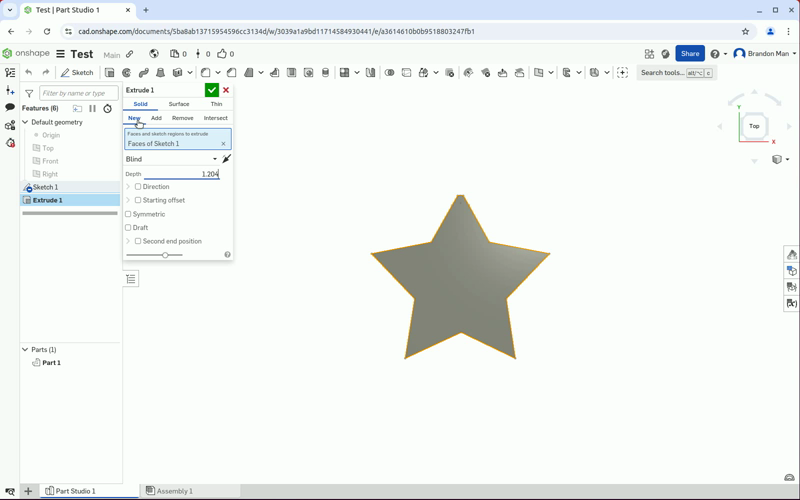
key(enter)
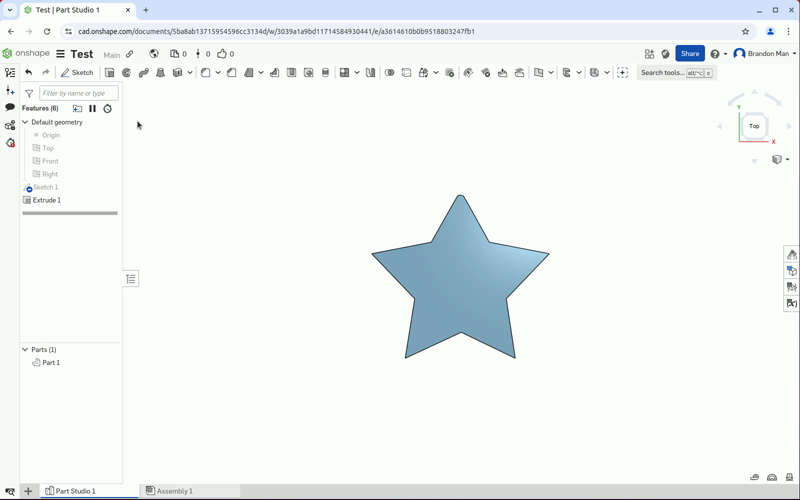
key(shift+h)
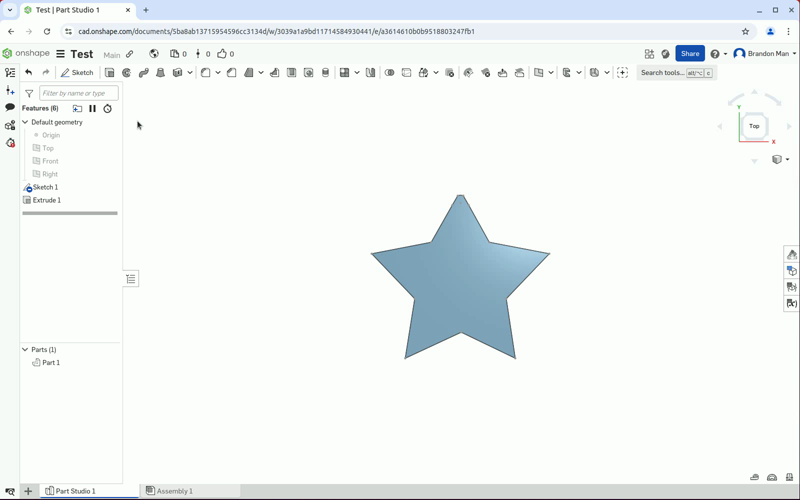
key(shift+h)
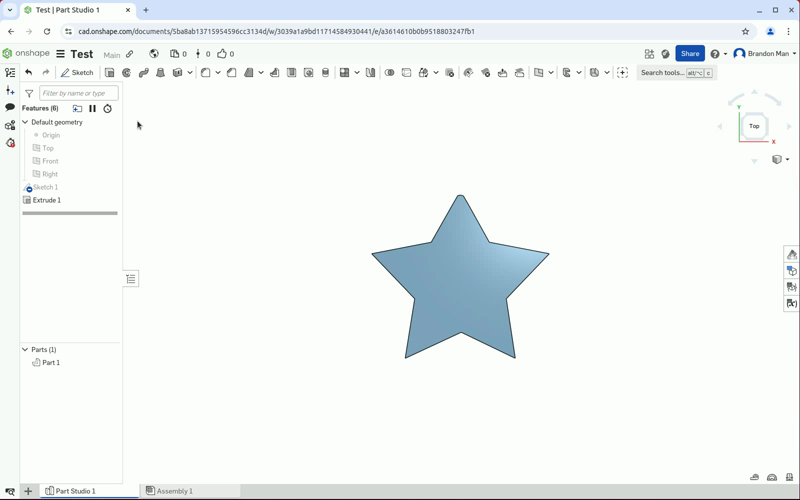
mouse_move(73, 189)
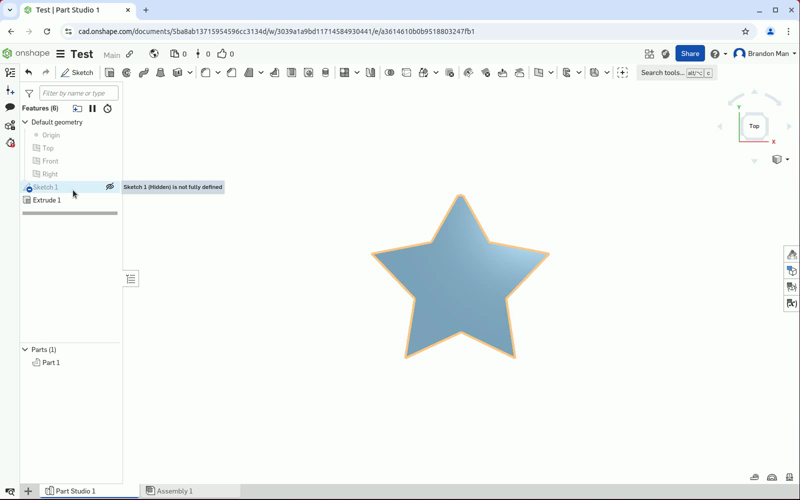
click(73, 189)
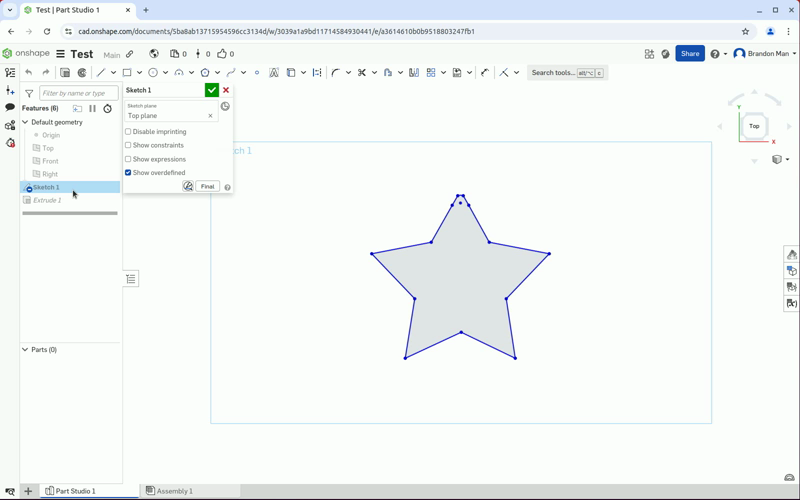
mouse_move(229, 92)
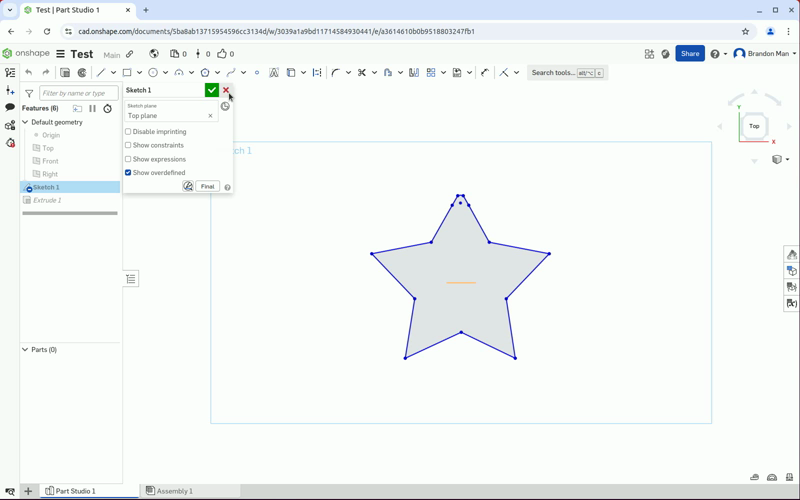
click(229, 92)
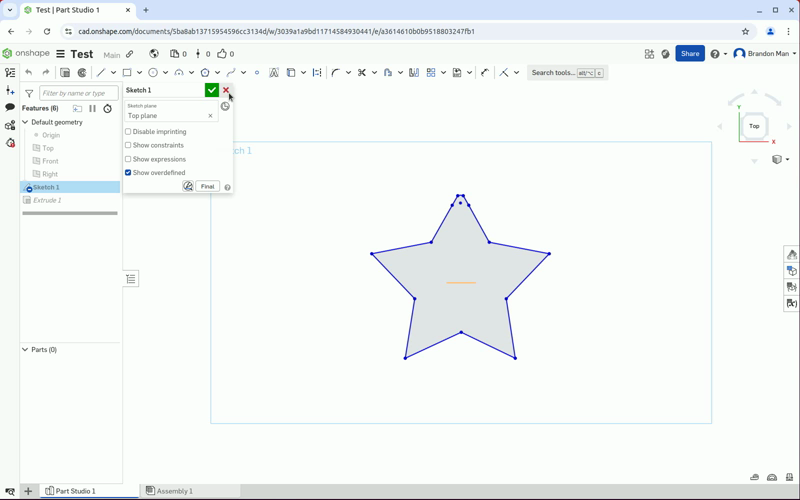
key(shift+s)
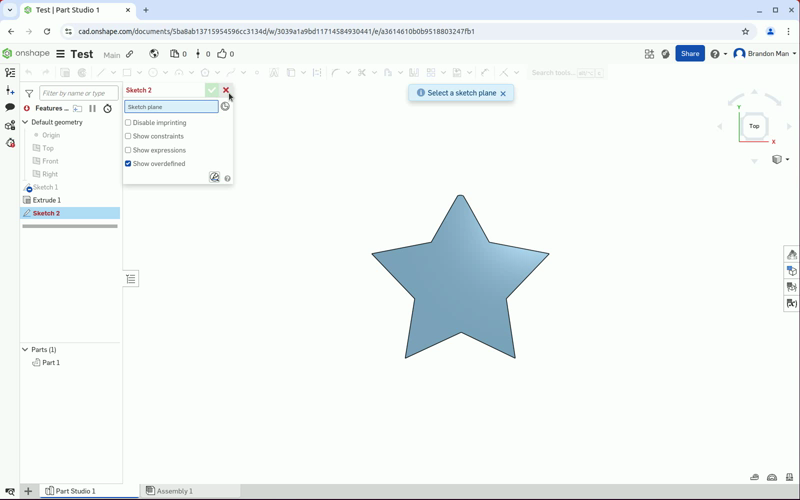
mouse_move(73, 150)
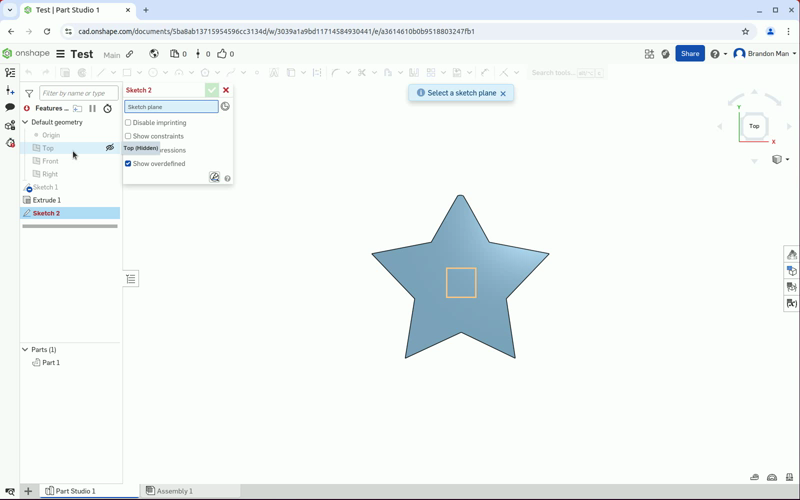
click(73, 150)
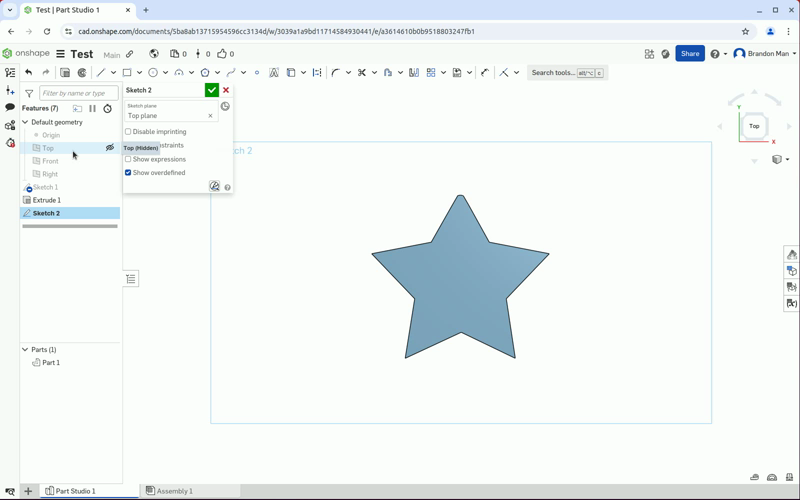
mouse_move(73, 352)
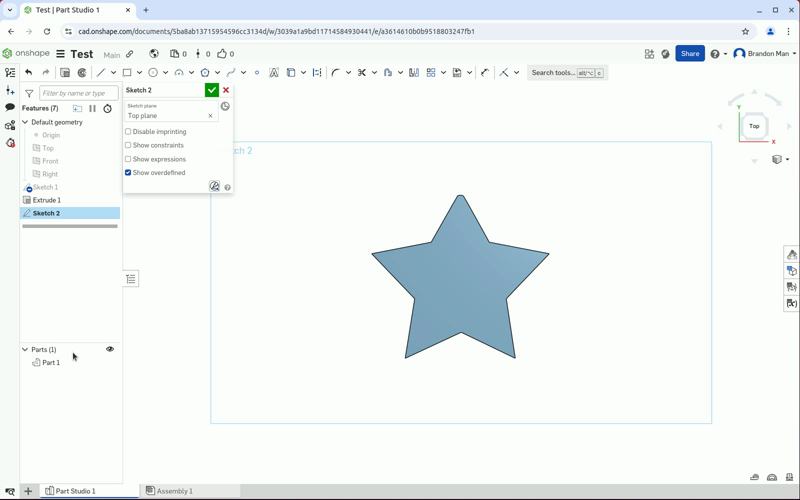
key(y)
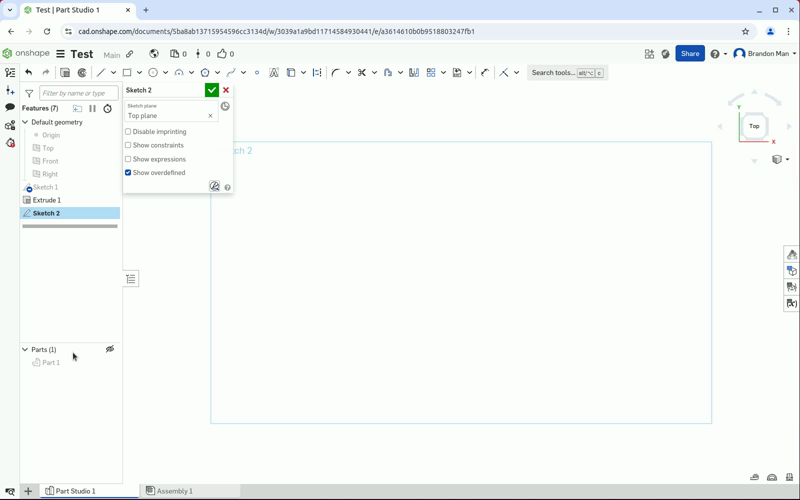
key(l)
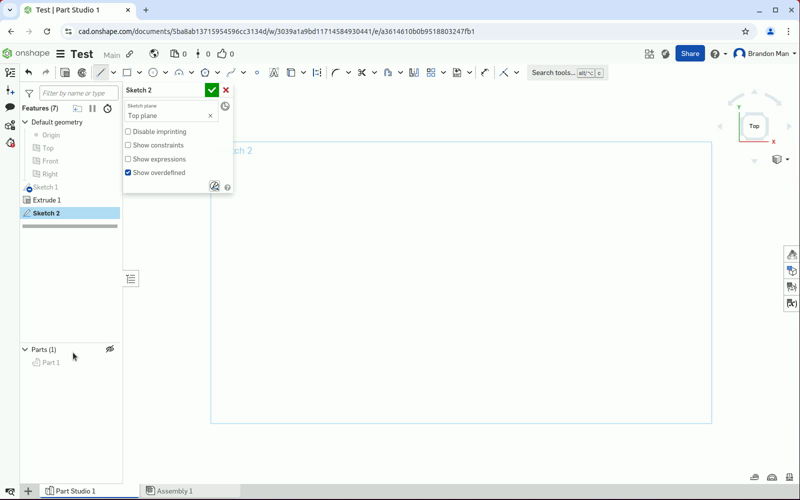
key_down(shift)
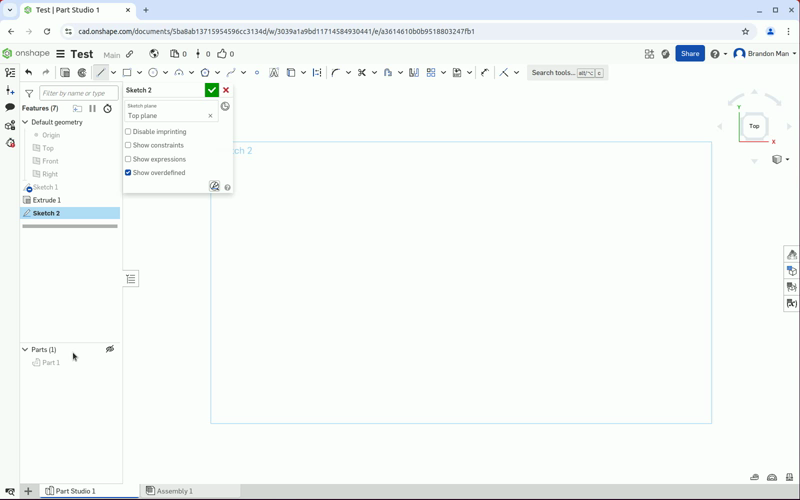
mouse_move(464, 195)
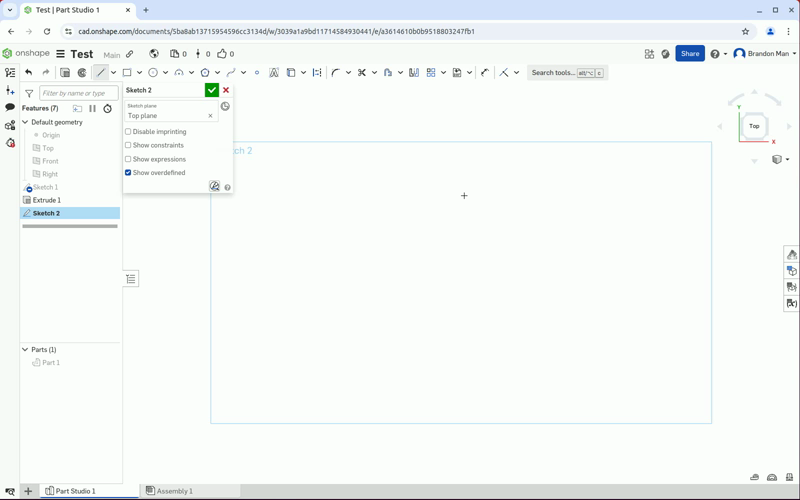
click(464, 195)
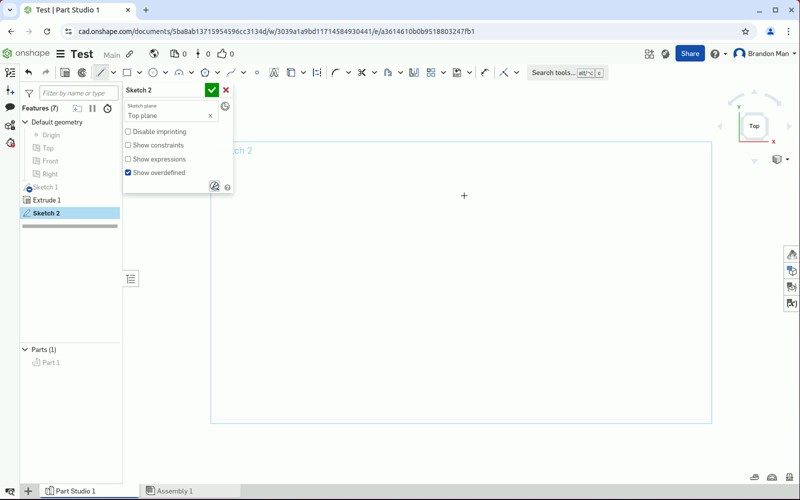
key_up(shift)
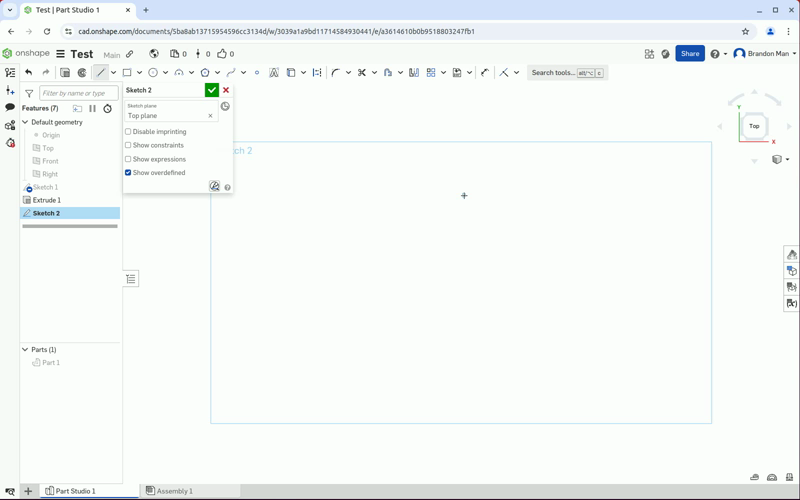
key_down(shift)
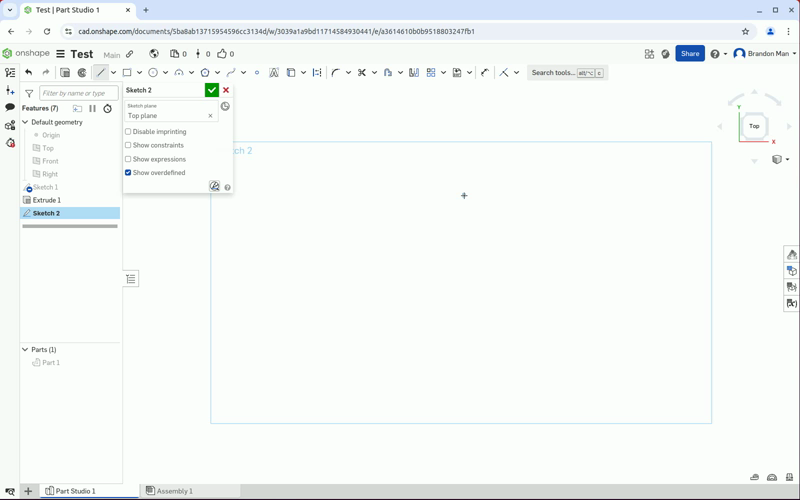
mouse_move(494, 195)
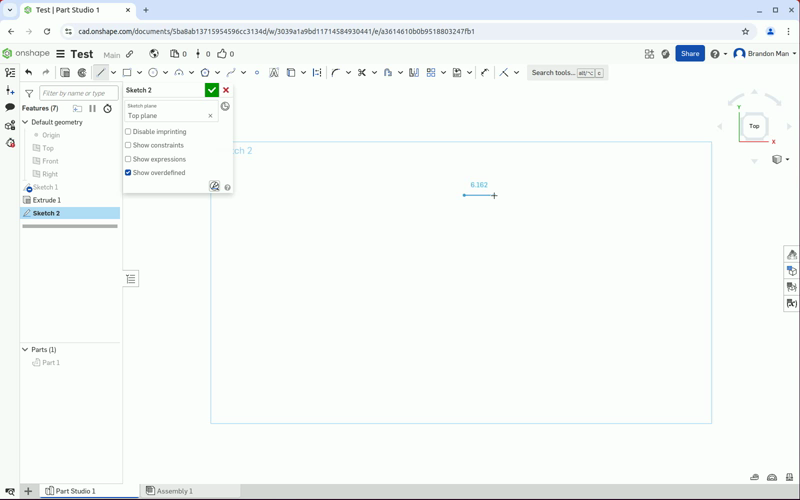
mouse_move(469, 205)
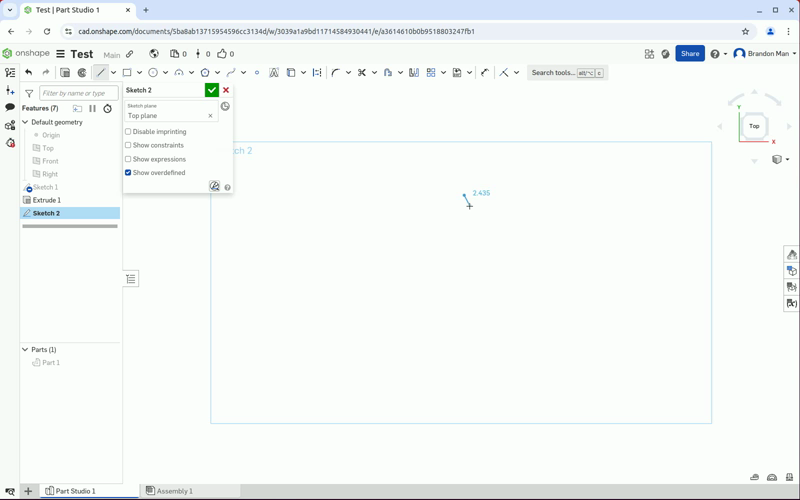
click(469, 205)
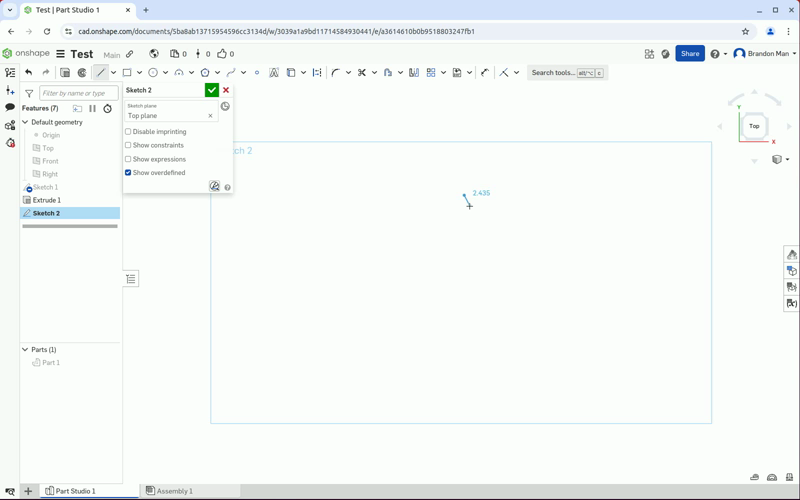
key_up(shift)
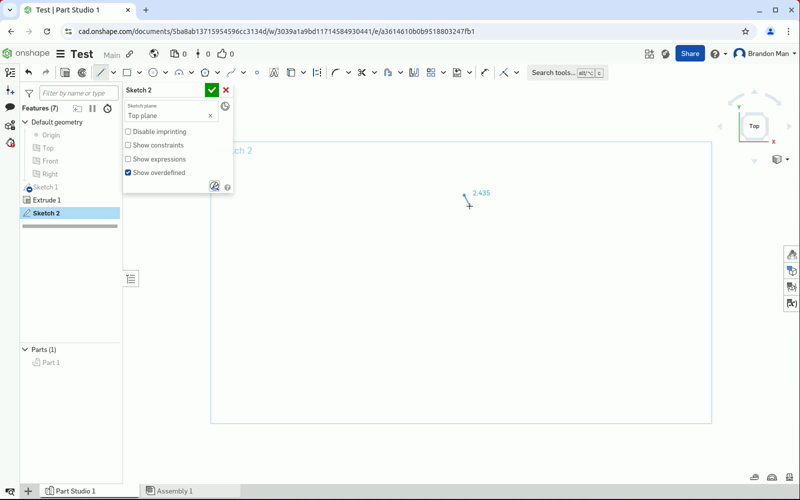
key(esc)
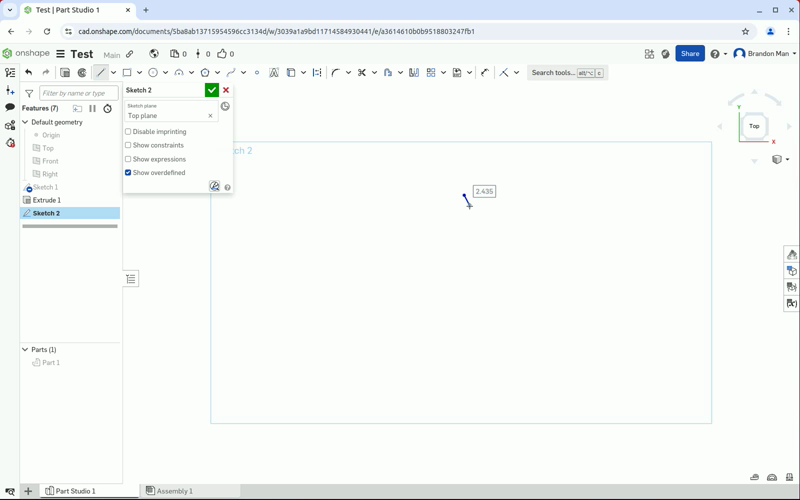
key(a)
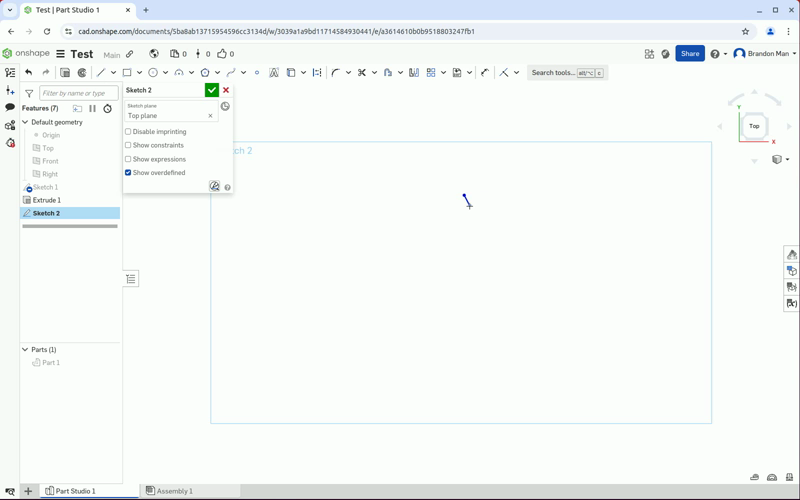
mouse_move(469, 205)
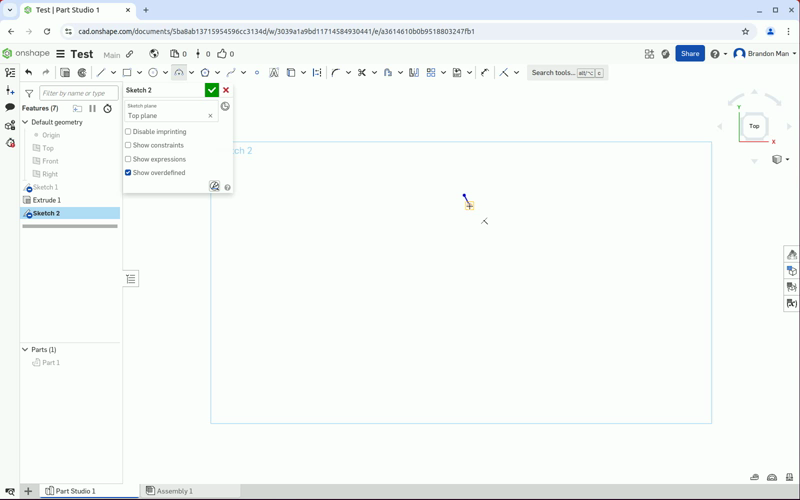
click(469, 205)
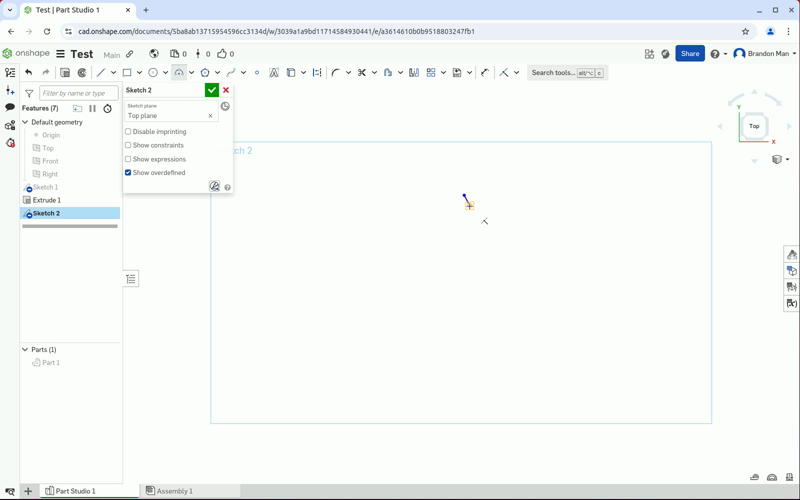
key_down(shift)
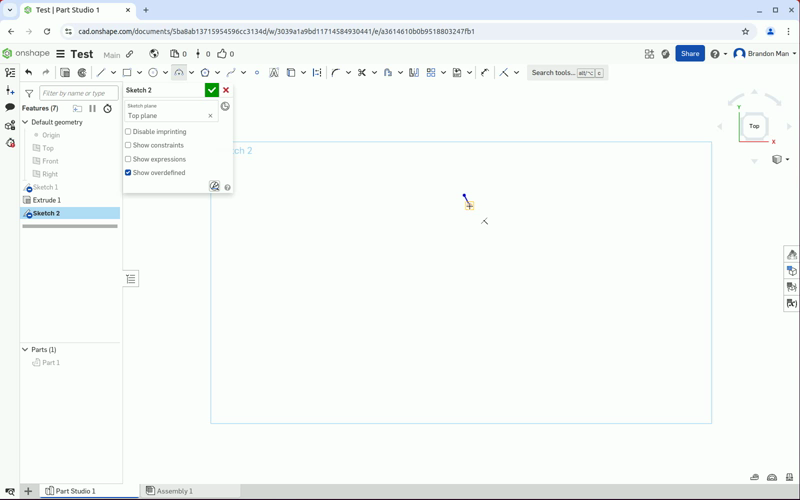
mouse_move(471, 190)
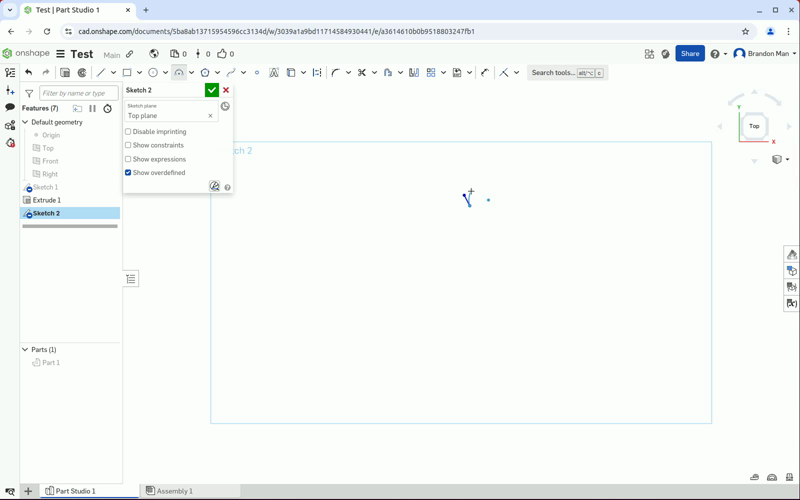
click(471, 190)
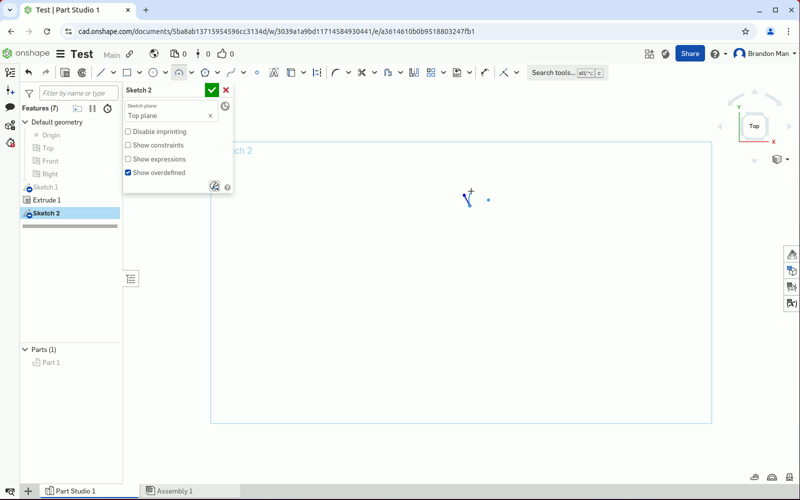
mouse_move(468, 197)
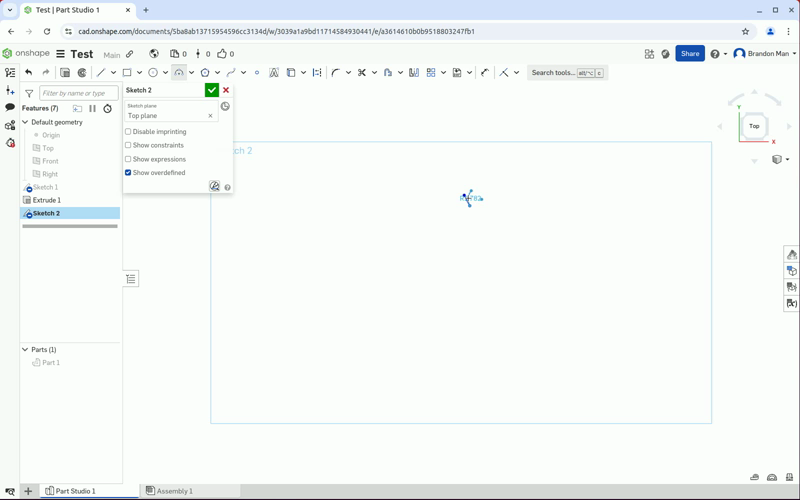
click(468, 197)
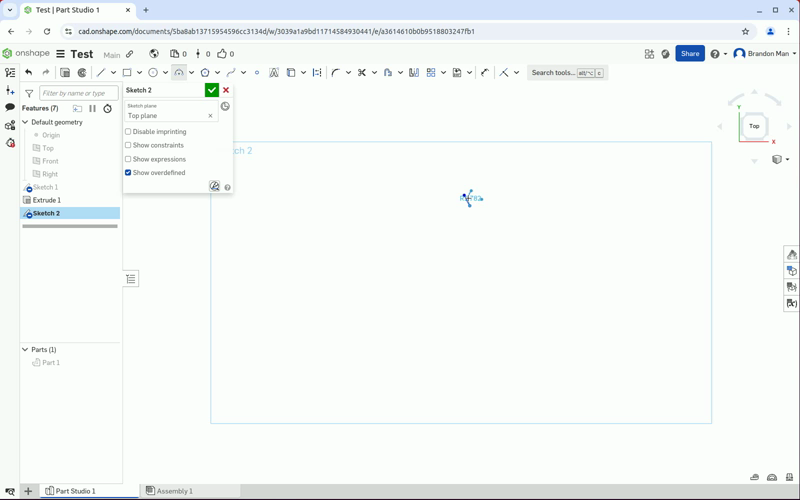
key_up(shift)
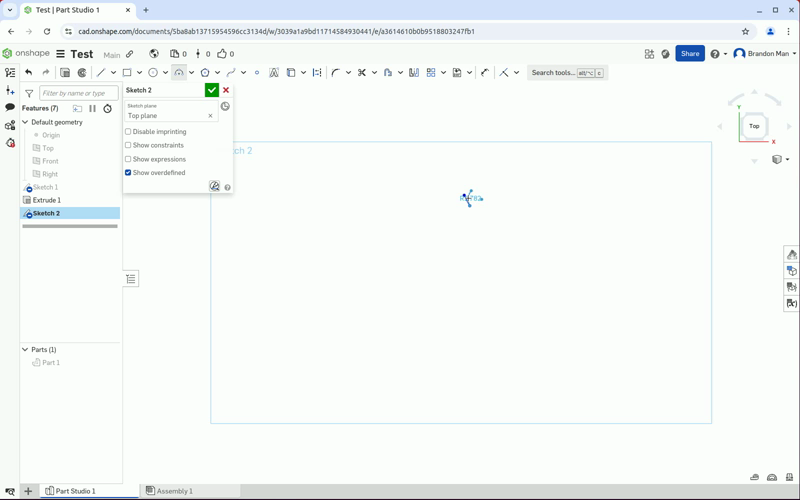
mouse_move(471, 190)
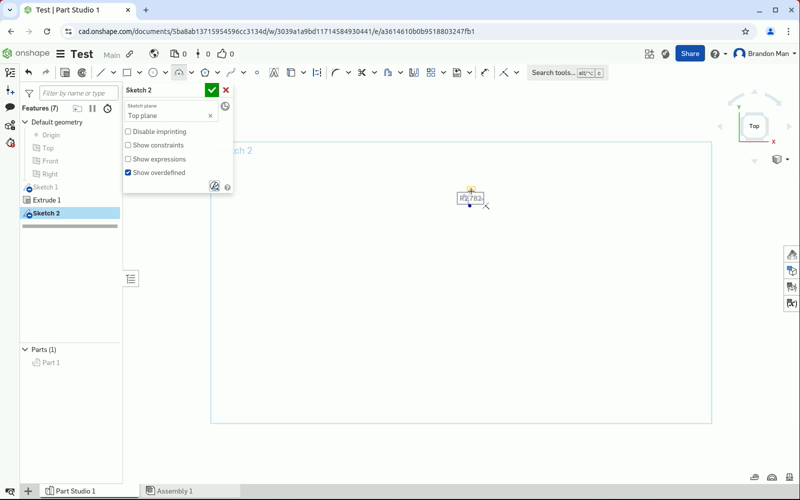
click(471, 190)
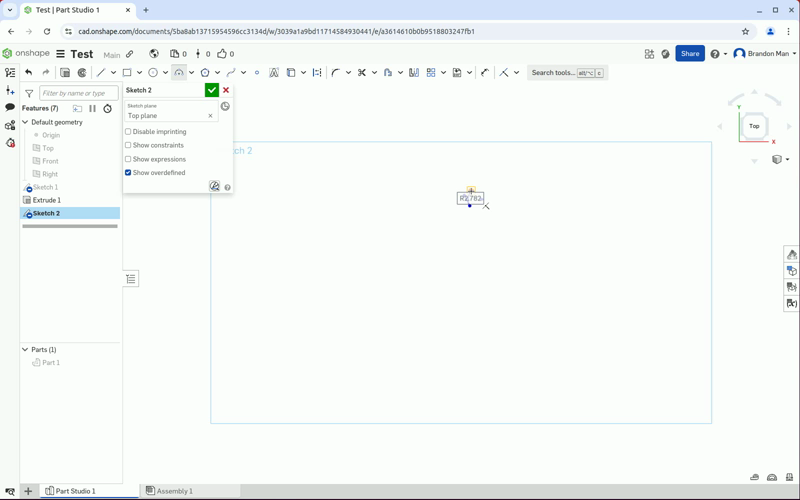
mouse_move(464, 195)
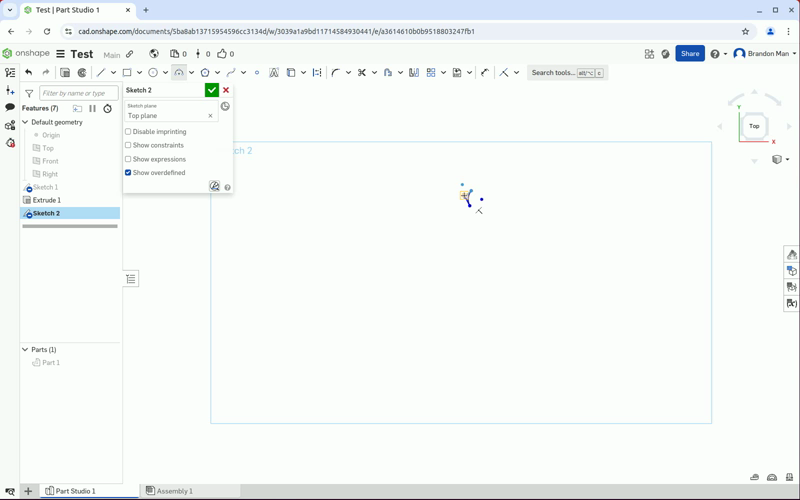
click(464, 195)
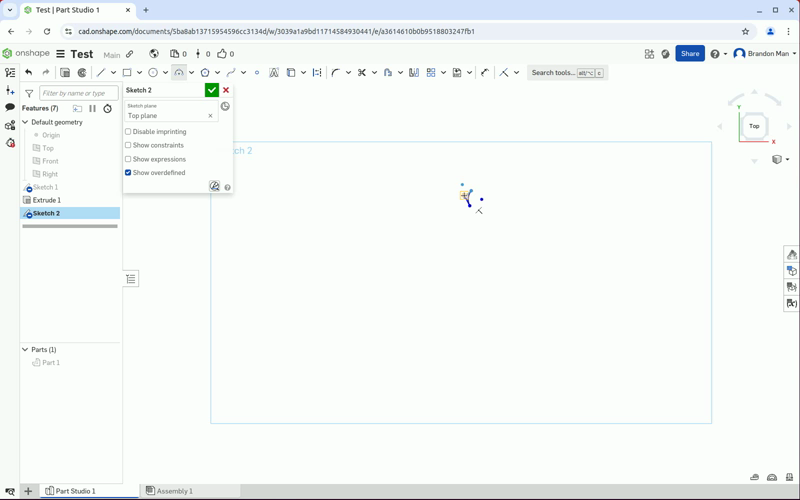
key_down(shift)
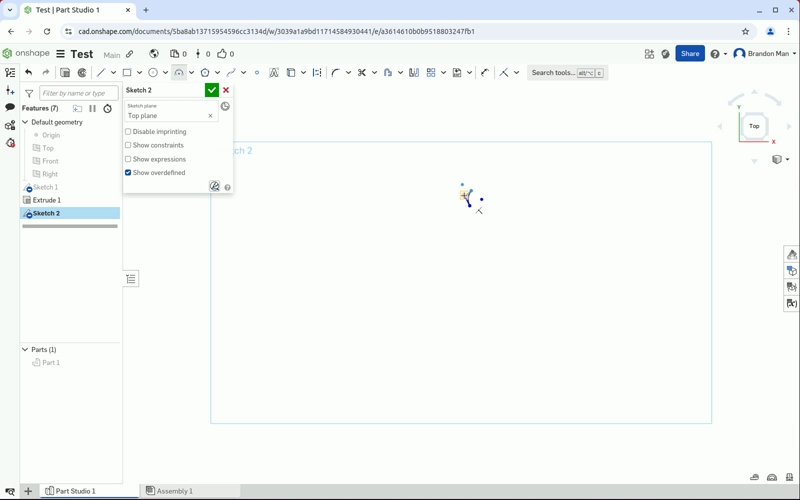
mouse_move(467, 193)
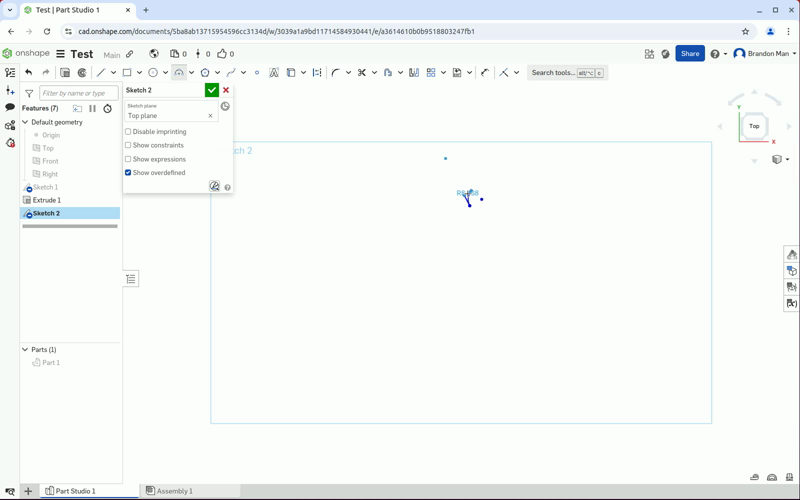
scroll(6)
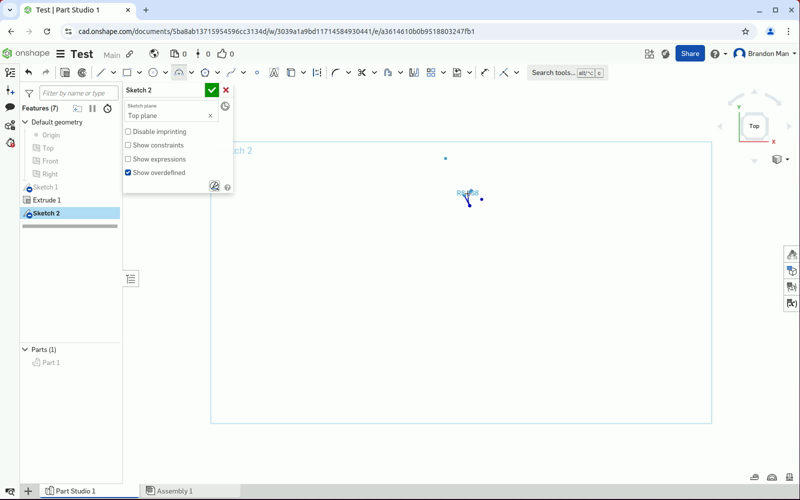
scroll(6)
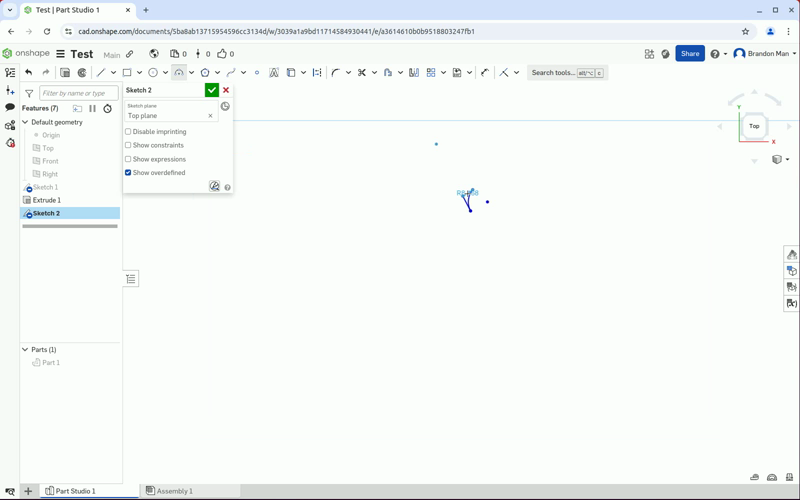
scroll(6)
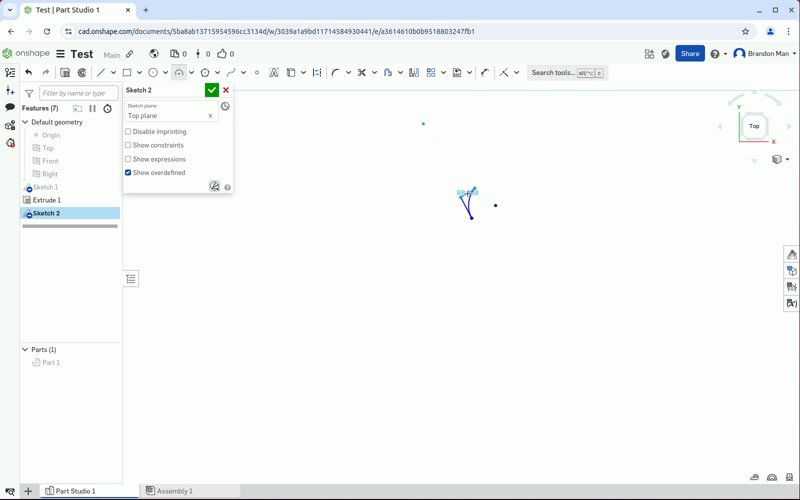
scroll(6)
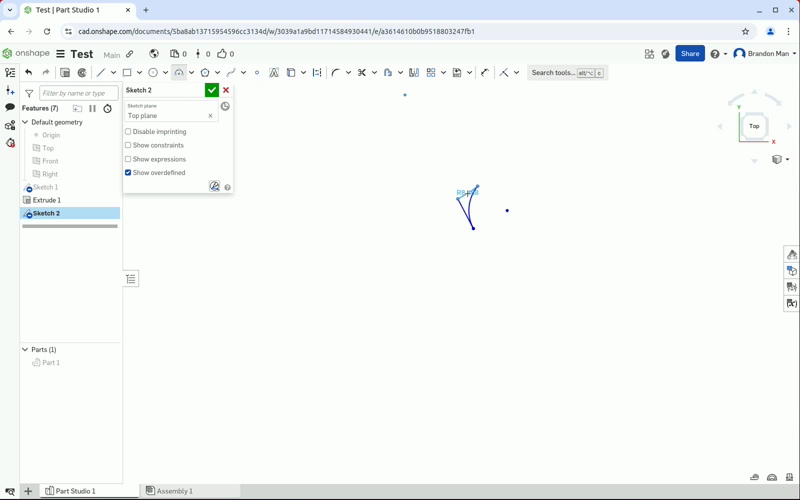
scroll(6)
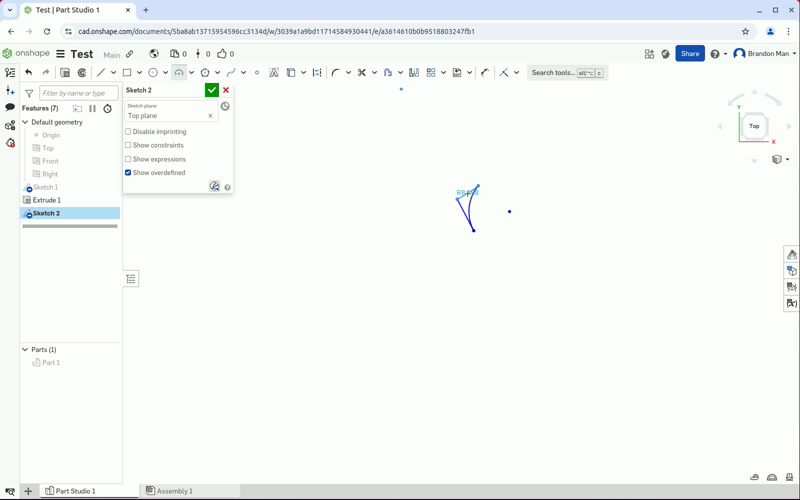
scroll(6)
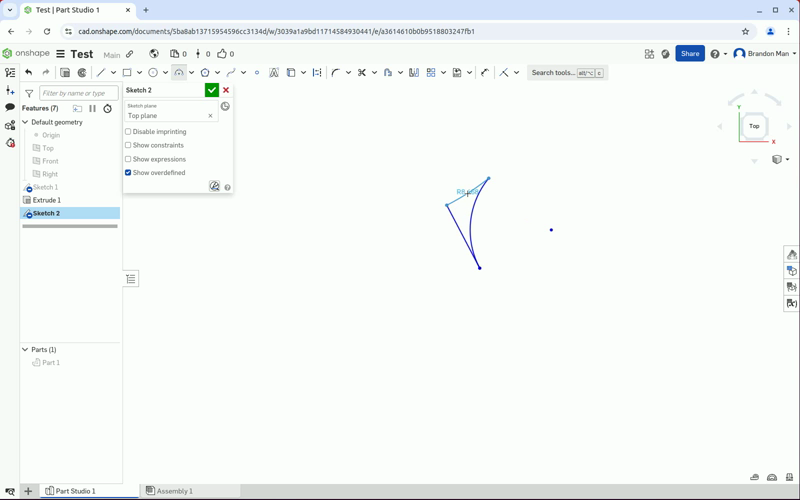
scroll(6)
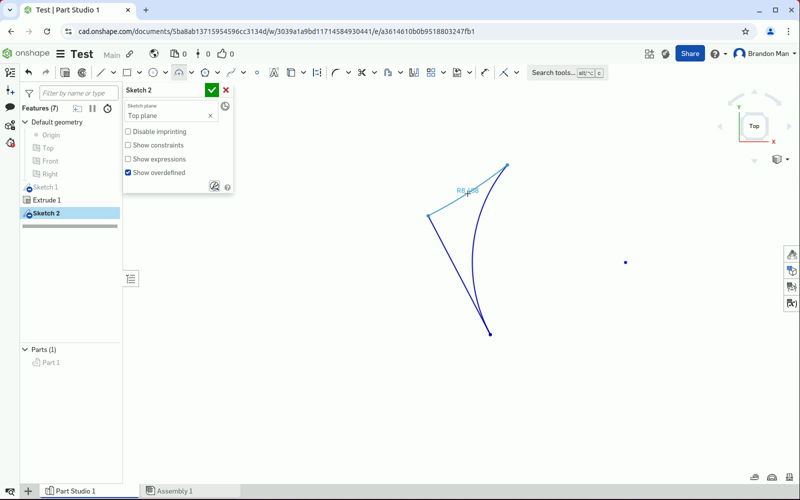
click(467, 193)
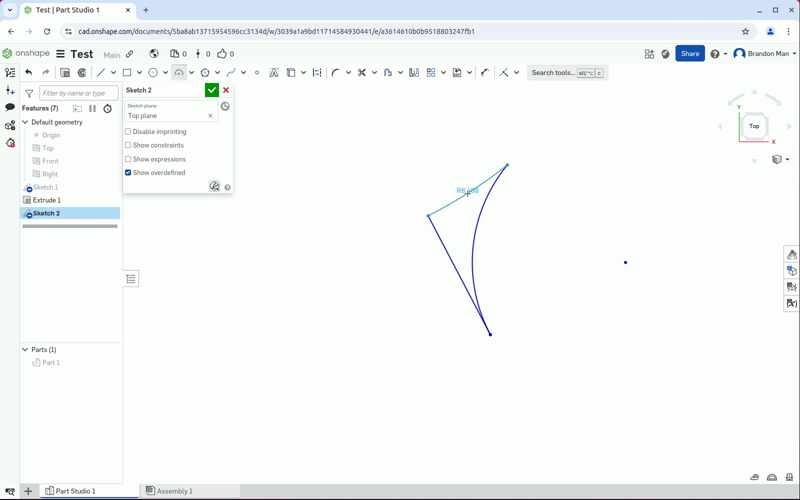
scroll(-6)
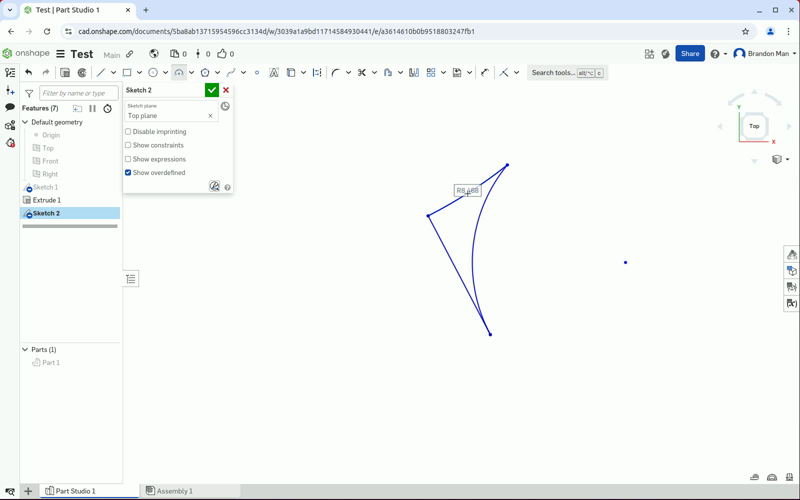
scroll(-6)
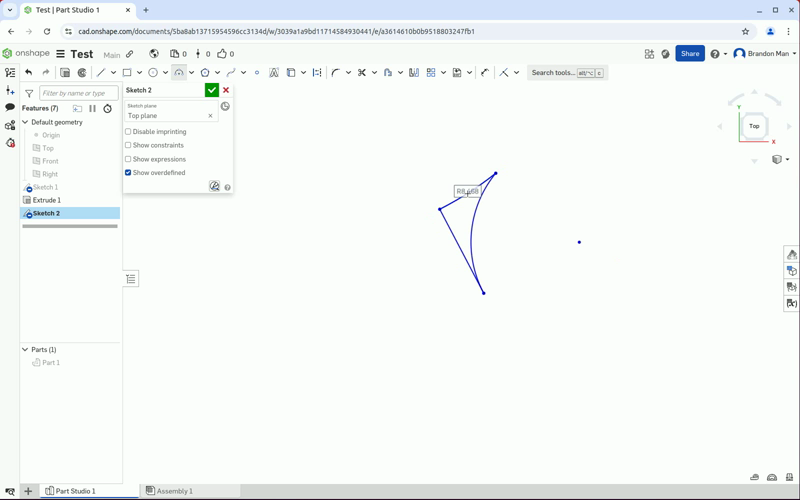
scroll(-6)
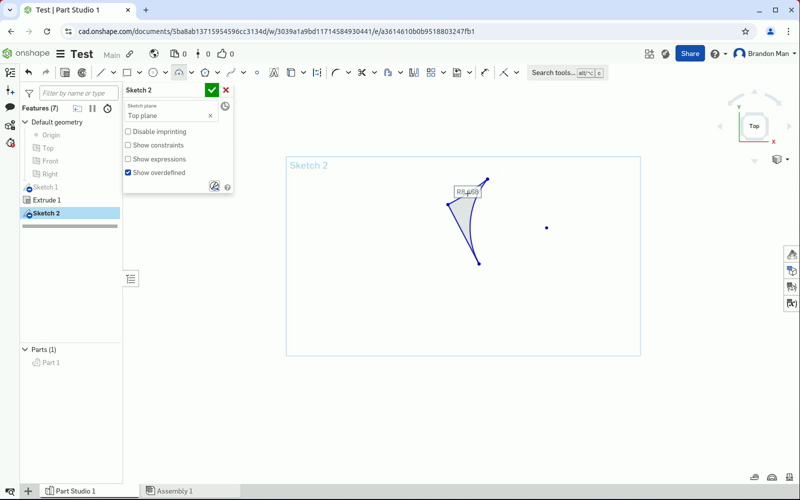
scroll(-6)
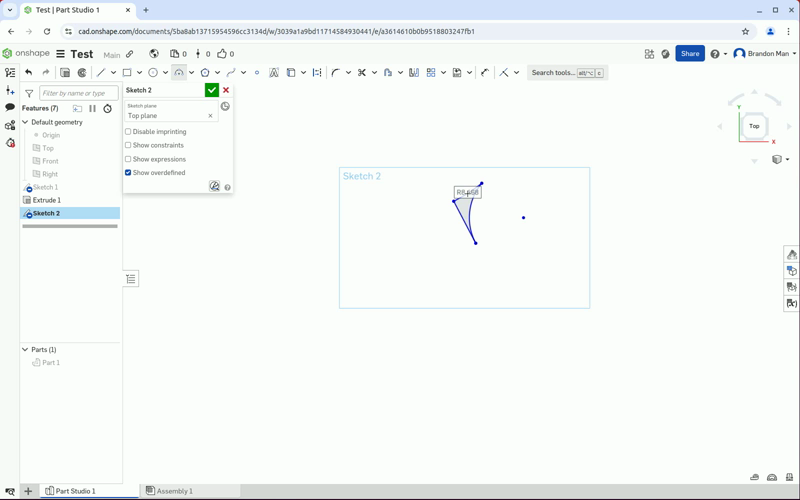
scroll(-6)
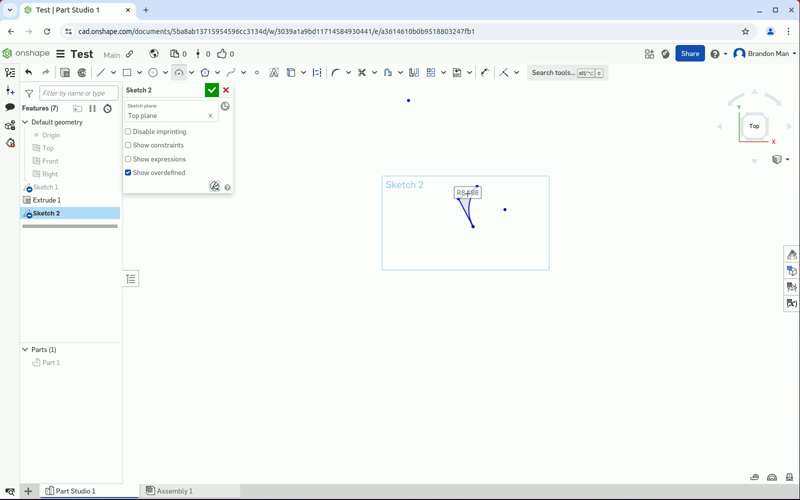
scroll(-6)
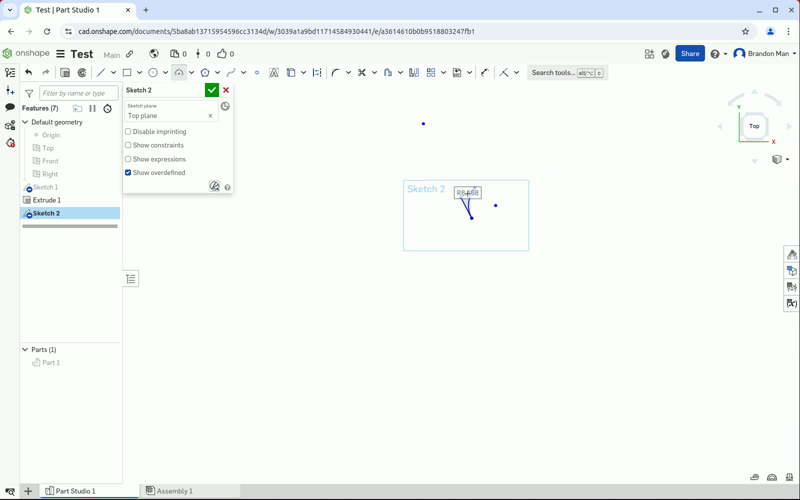
scroll(-6)
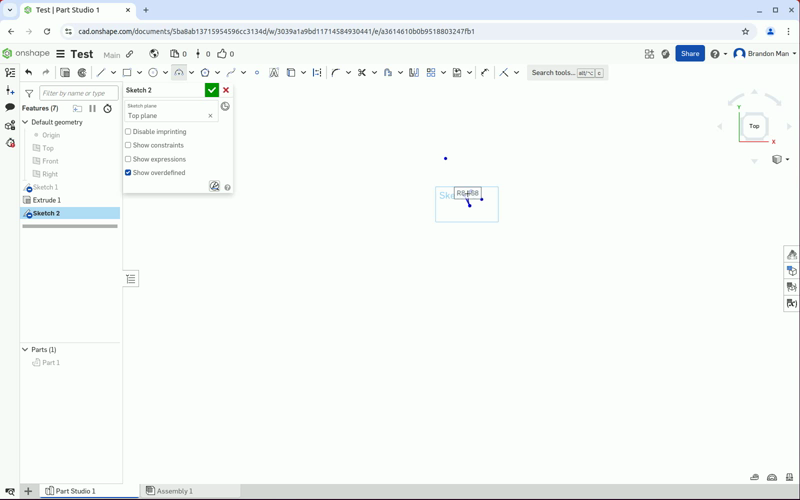
key_up(shift)
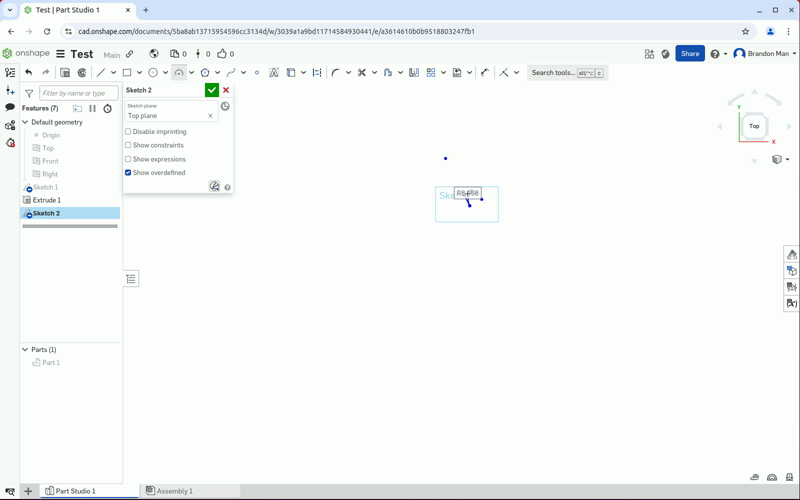
key(esc)
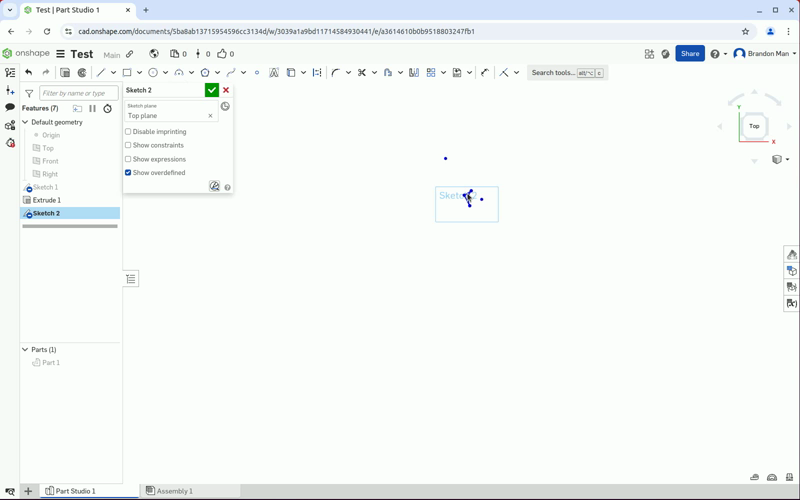
mouse_move(469, 199)
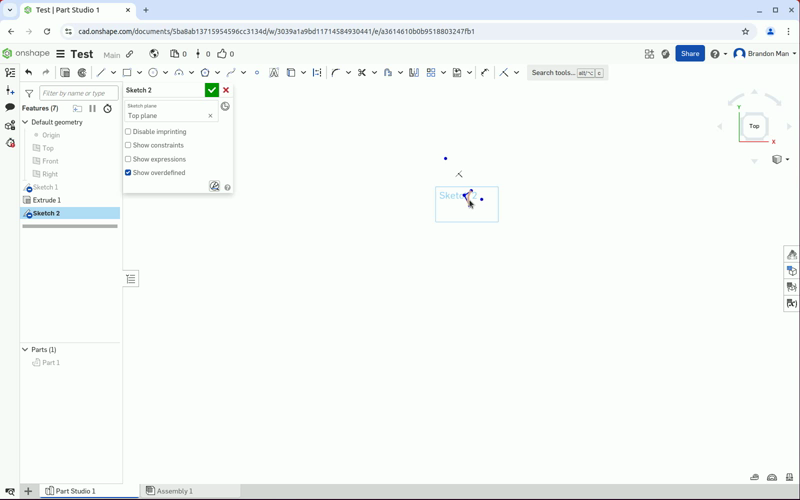
scroll(6)
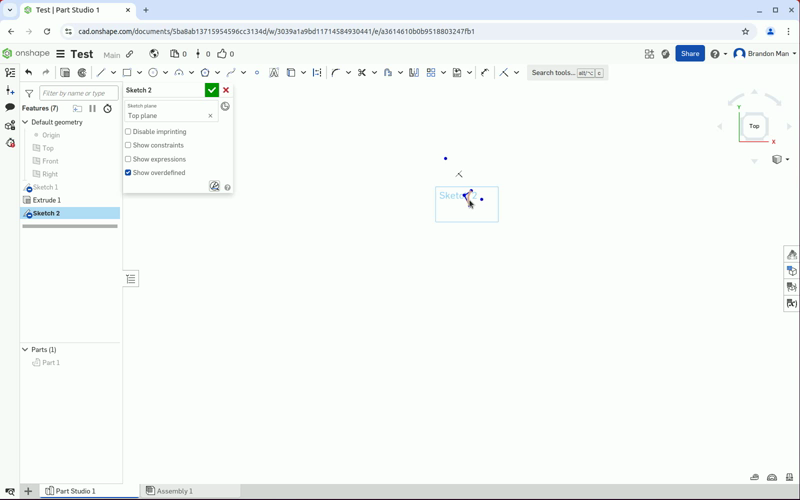
scroll(6)
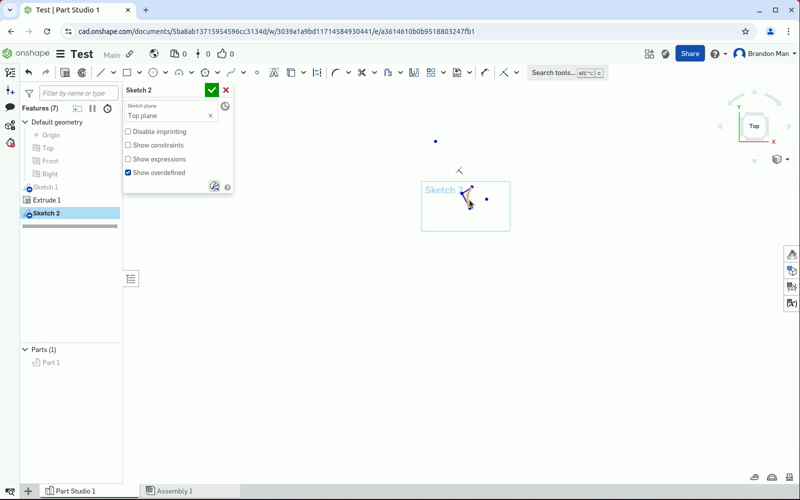
scroll(6)
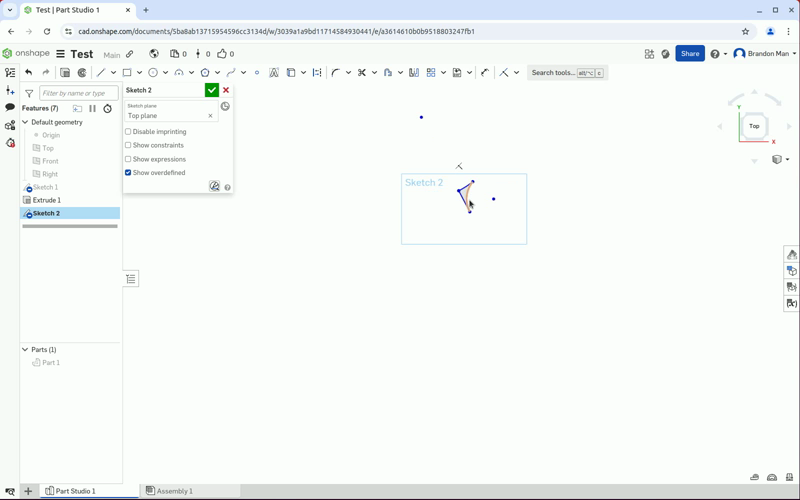
scroll(6)
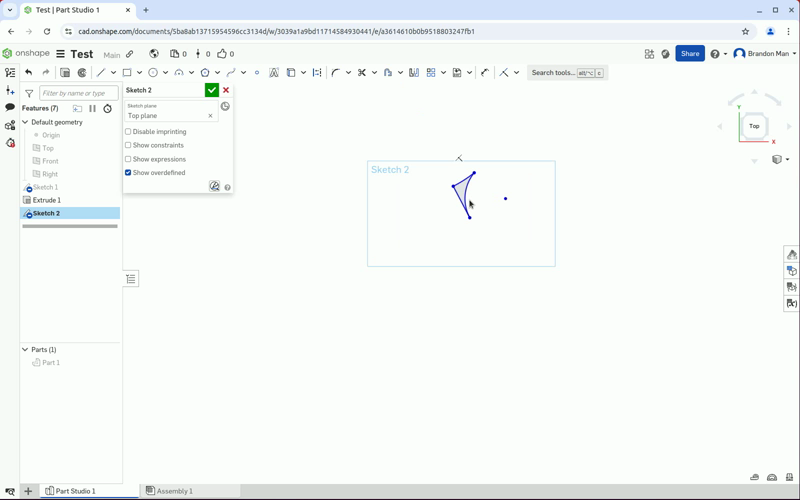
scroll(6)
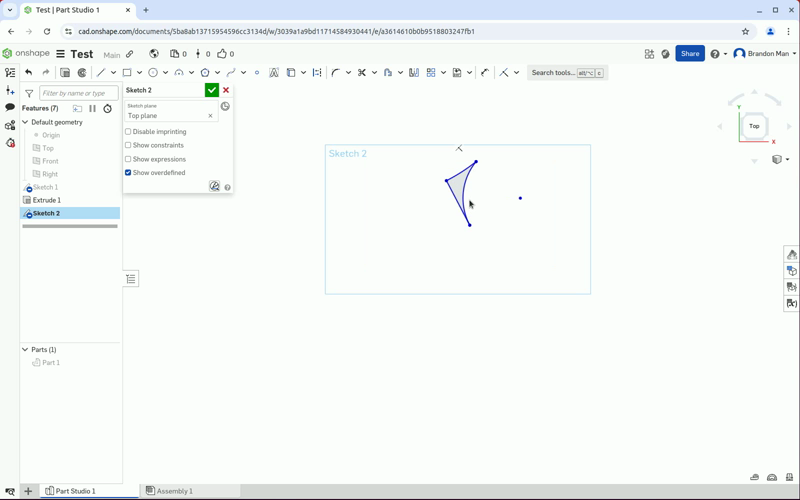
scroll(6)
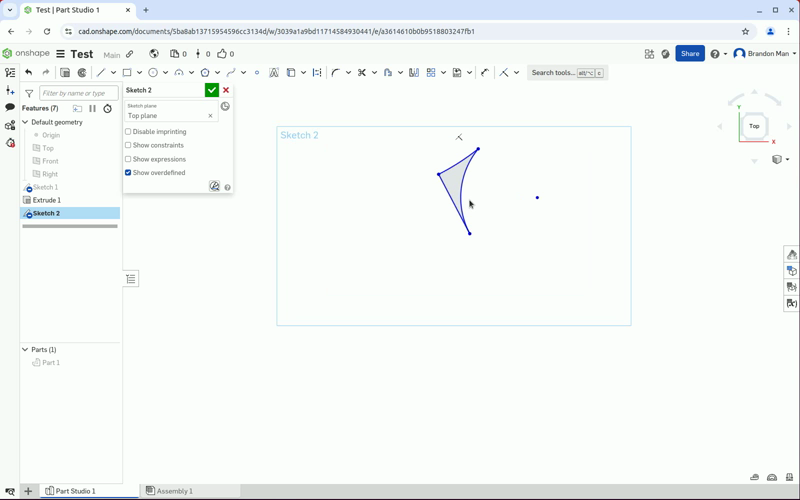
scroll(6)
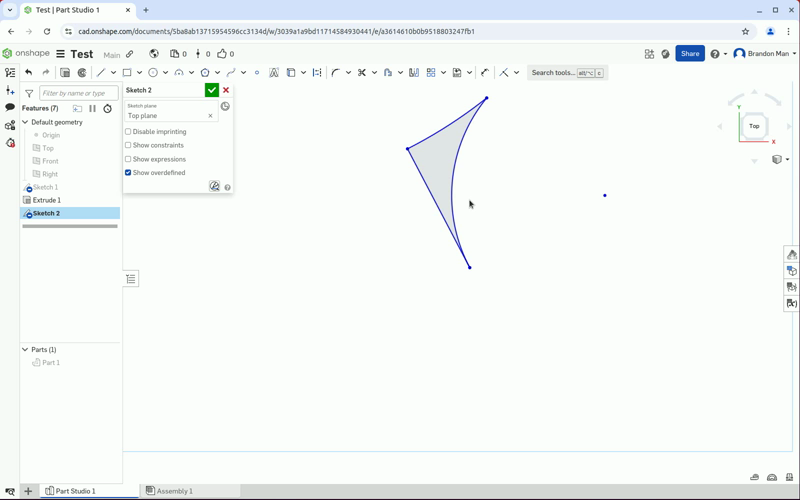
click(469, 199)
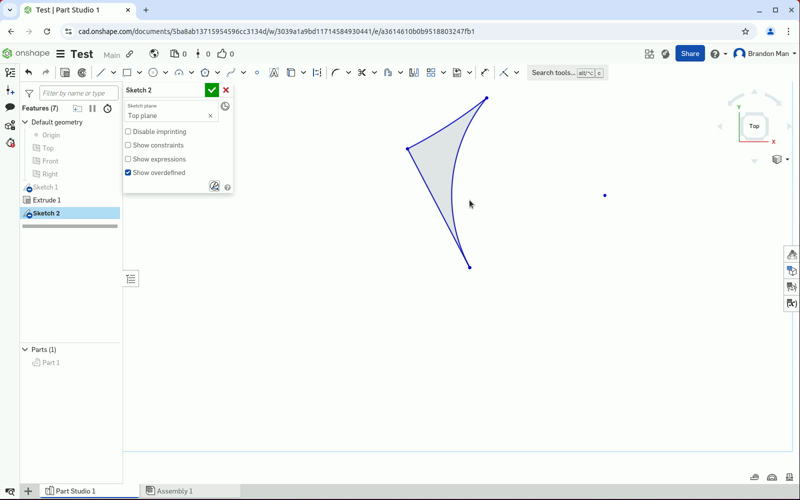
scroll(-6)
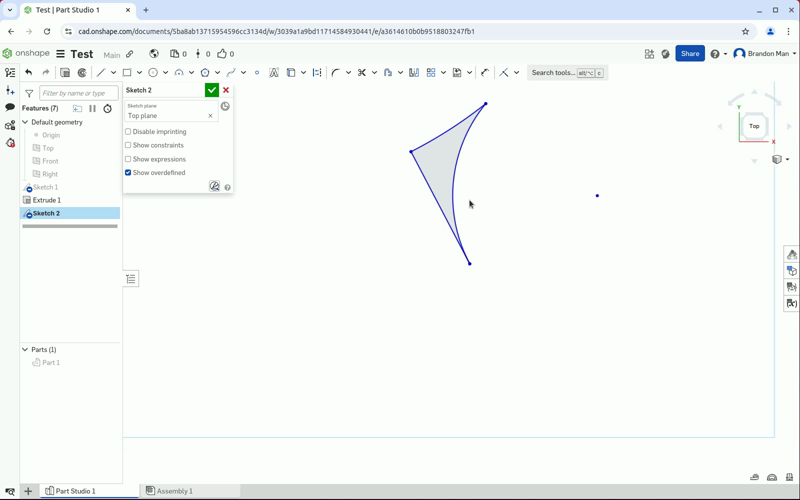
scroll(-6)
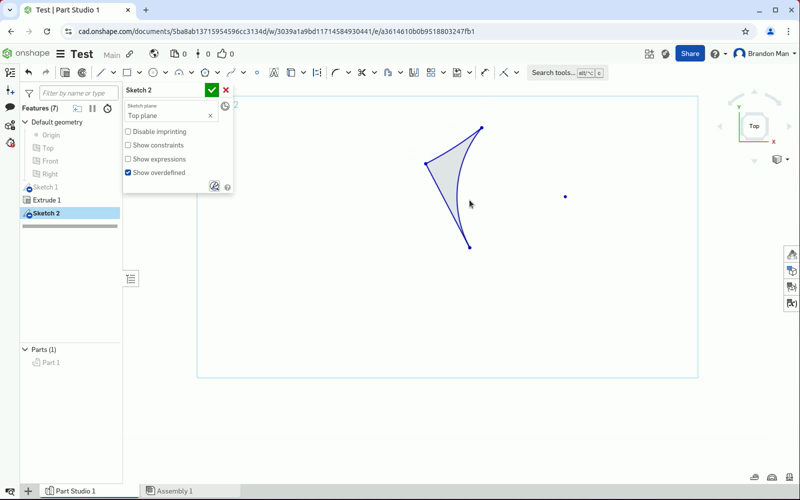
scroll(-6)
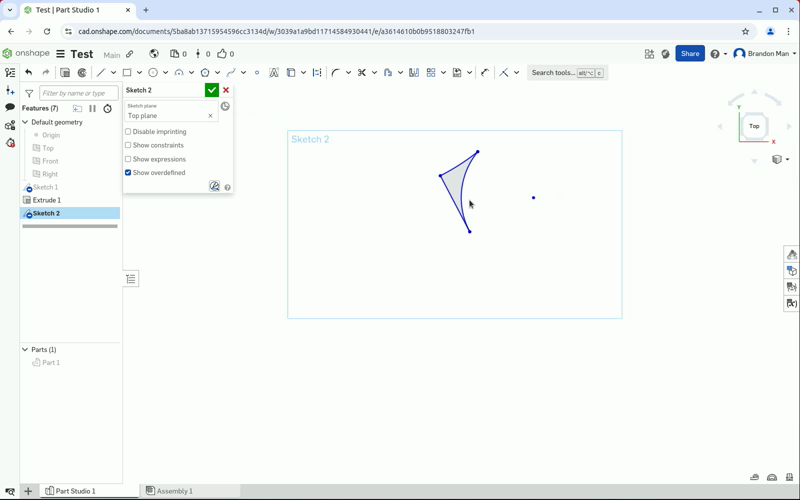
scroll(-6)
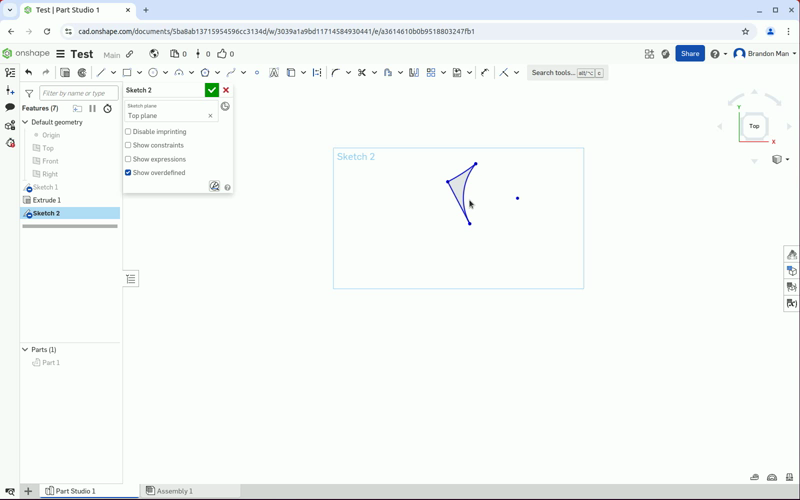
scroll(-6)
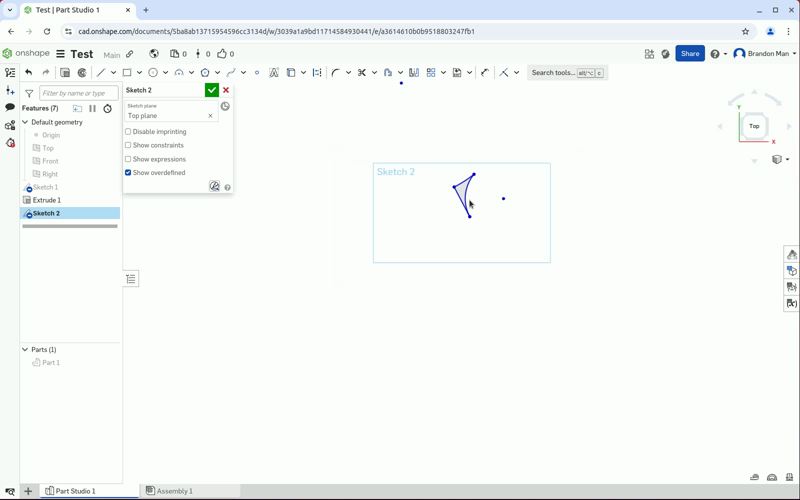
scroll(-6)
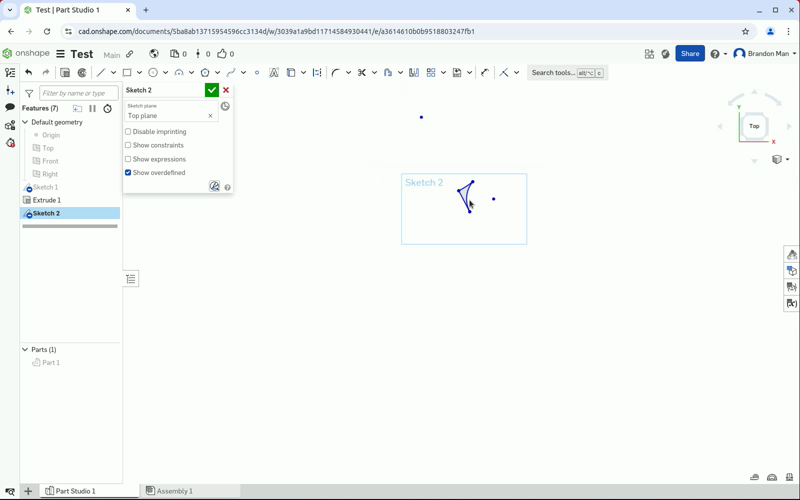
scroll(-6)
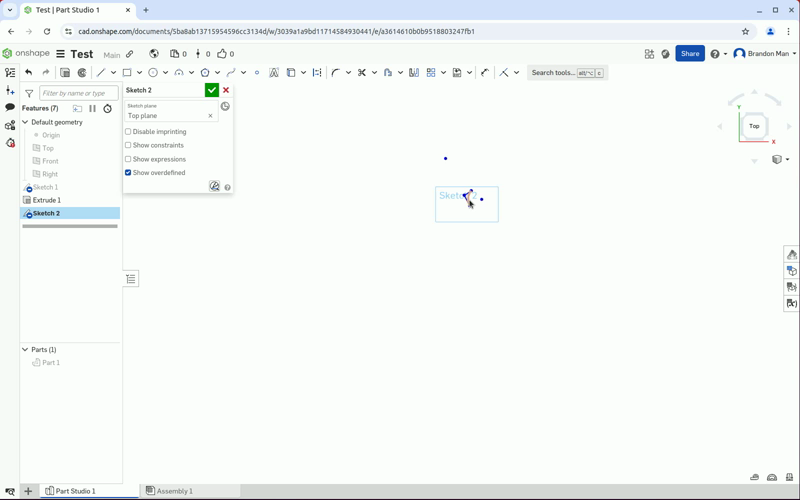
mouse_move(73, 352)
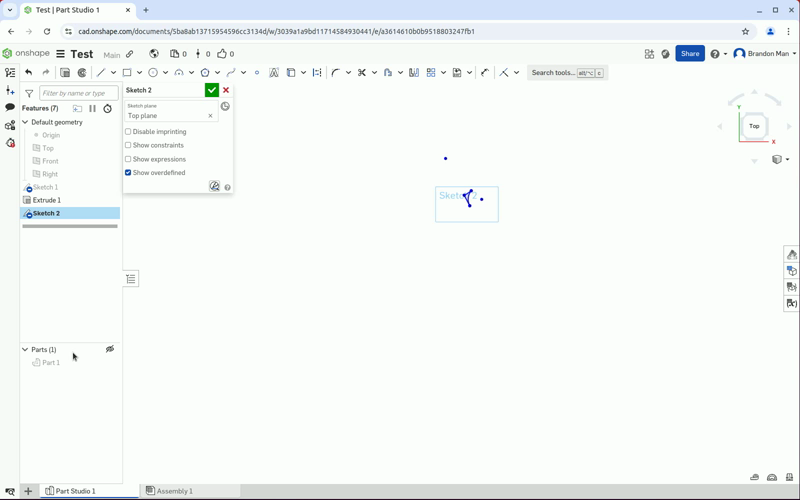
key(shift+y)
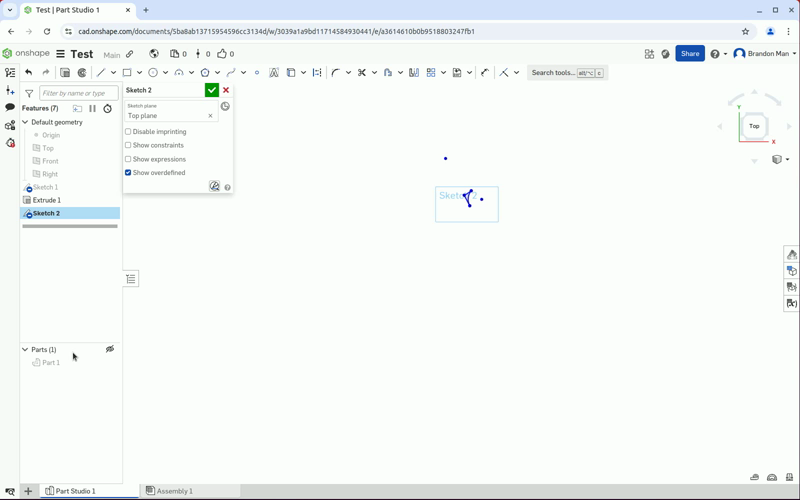
key(shift+e)
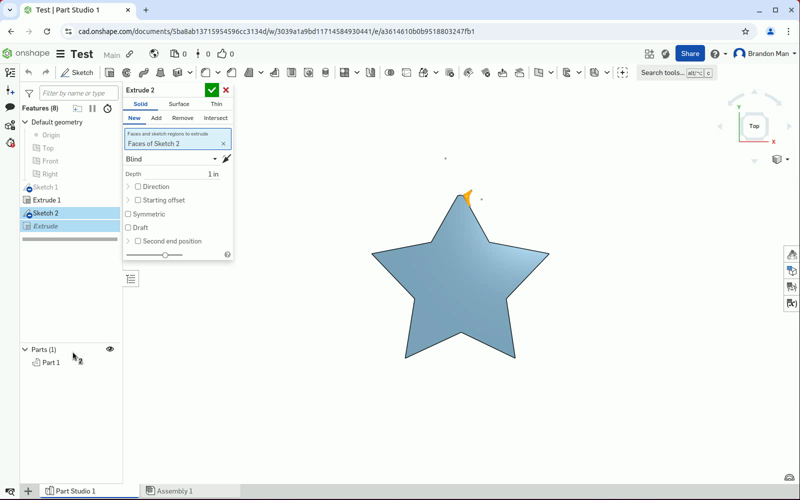
mouse_move(143, 106)
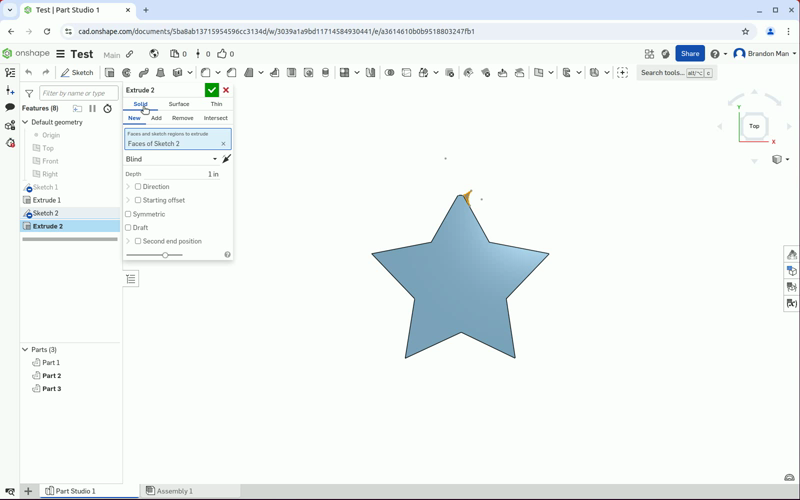
click(143, 106)
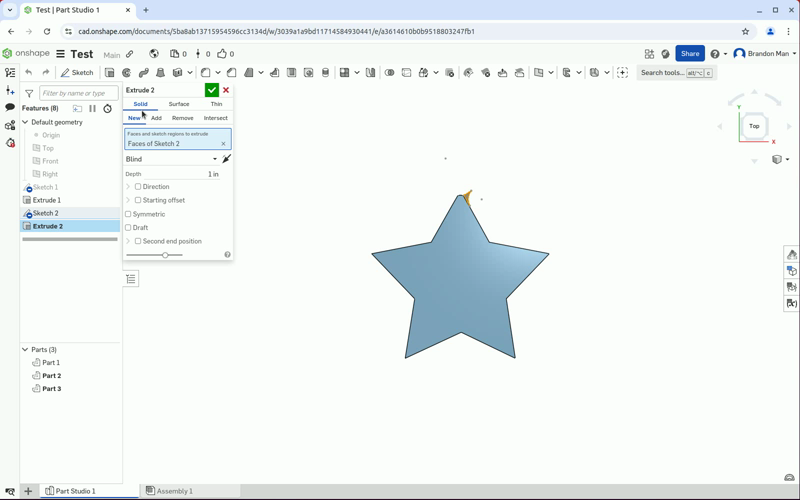
mouse_move(137, 120)
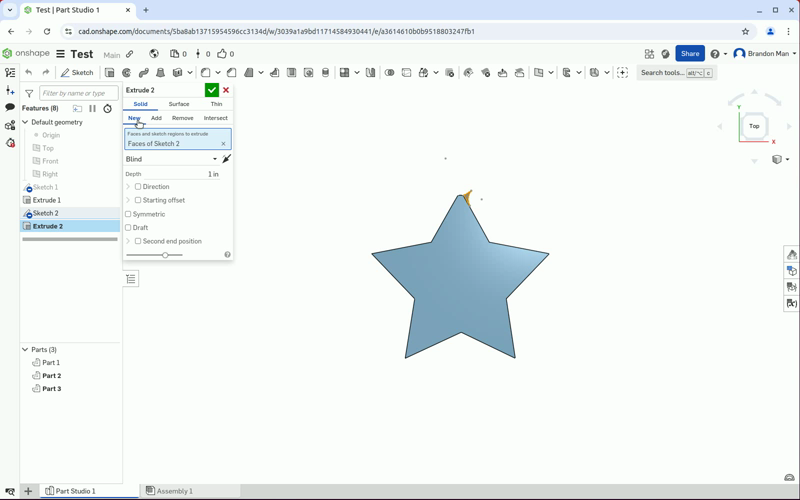
click(137, 120)
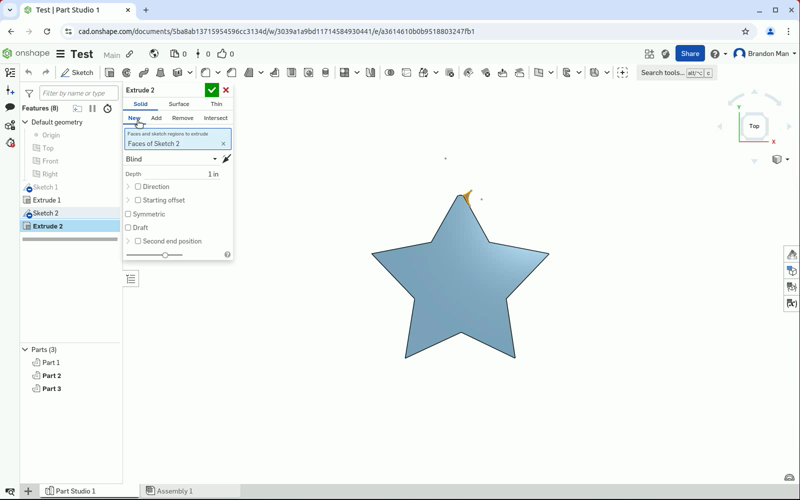
key(tab, 4)
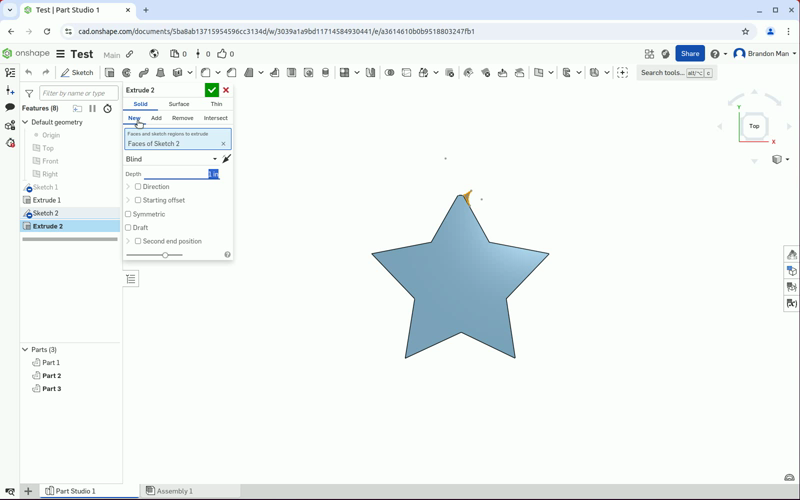
text(1.204)
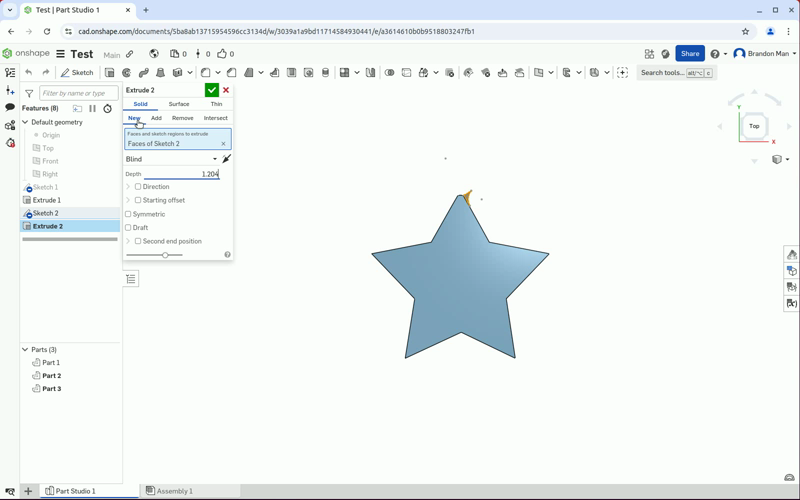
key(enter)
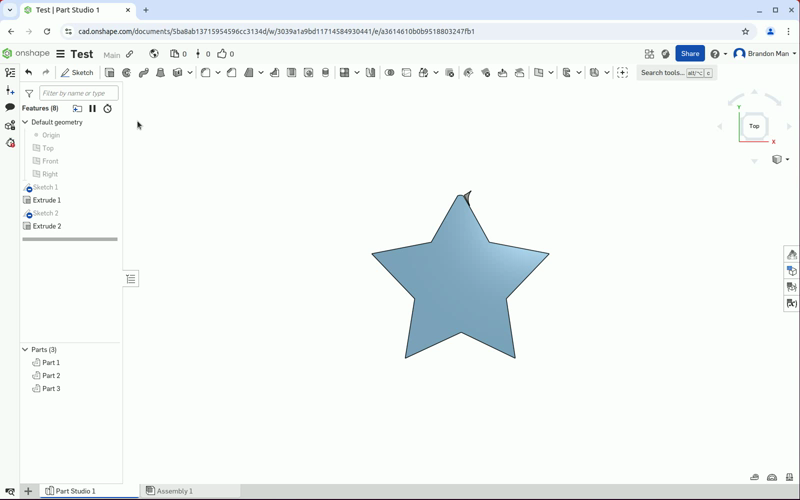
key(shift+h)
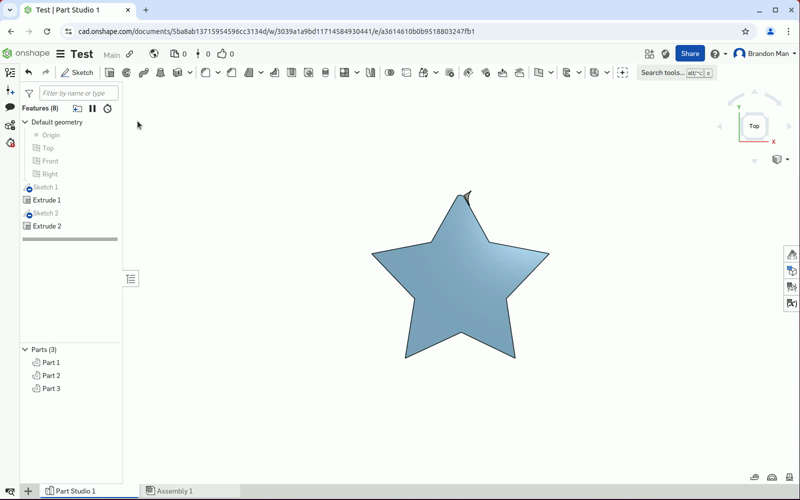
key(shift+h)
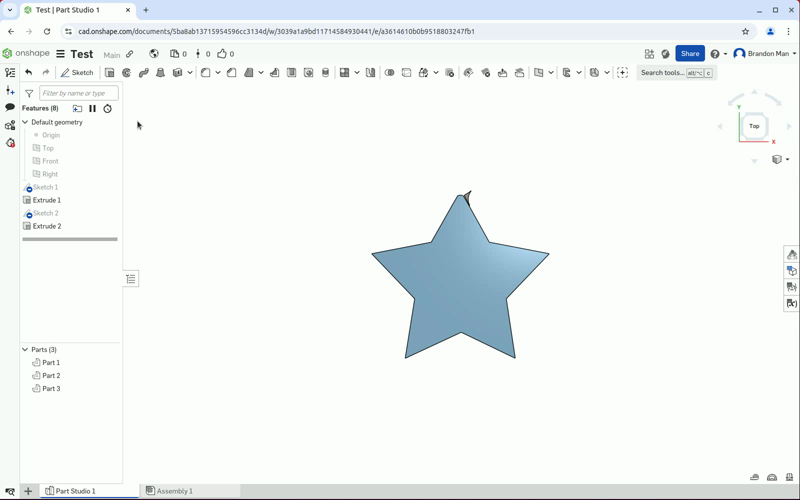
mouse_move(73, 189)
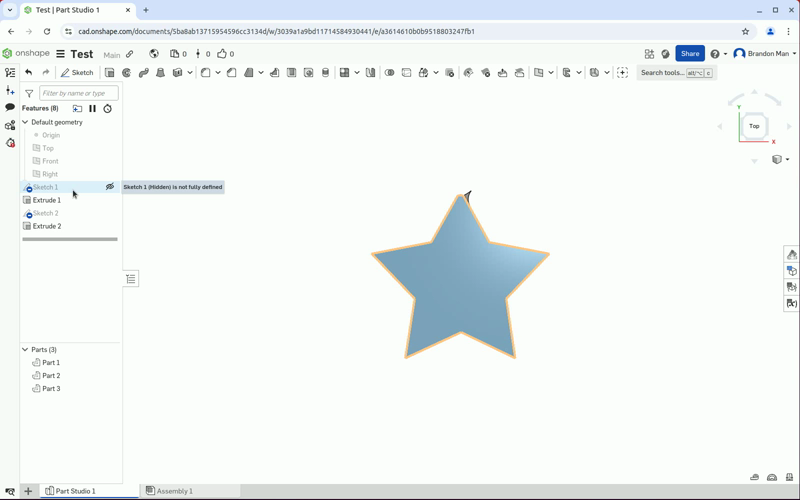
click(73, 189)
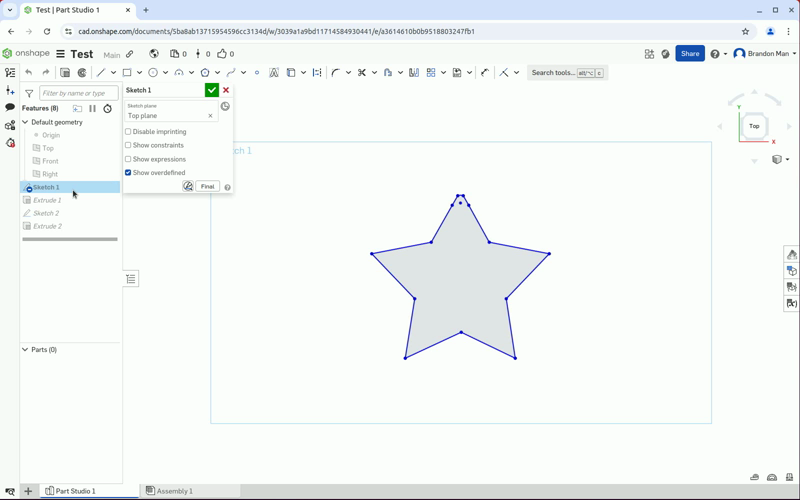
mouse_move(229, 92)
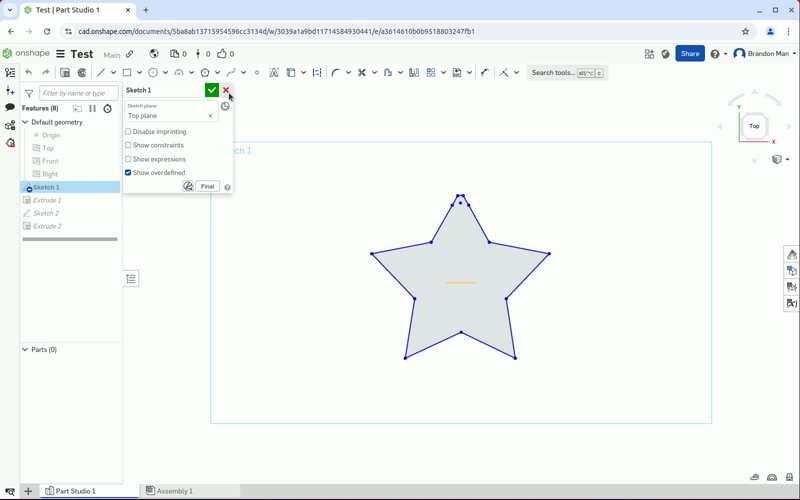
click(229, 92)
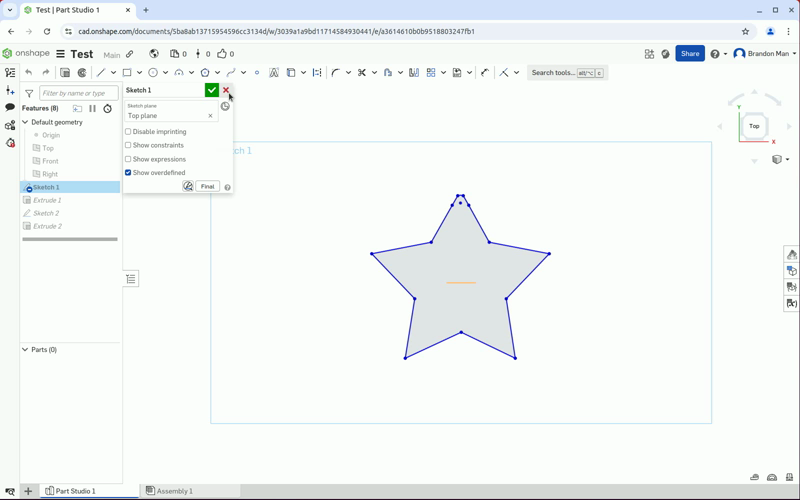
key(shift+s)
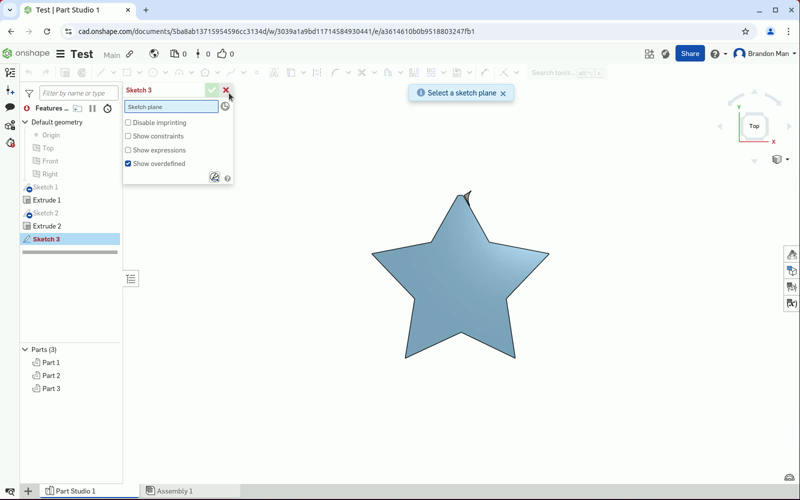
mouse_move(73, 150)
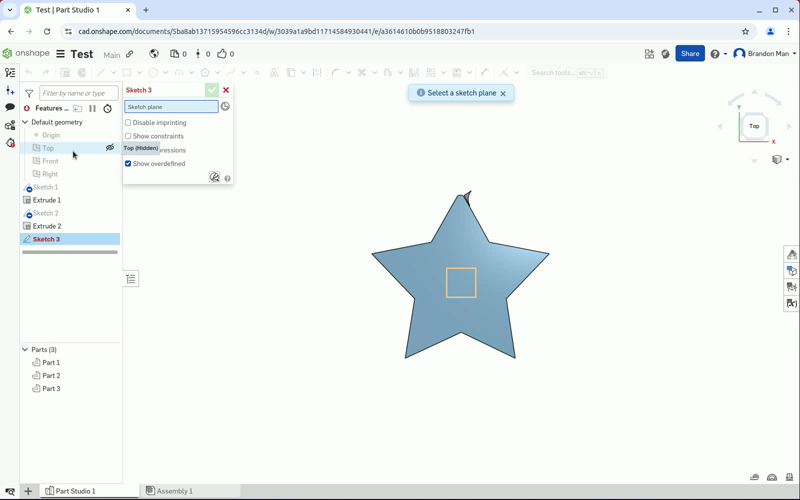
click(73, 150)
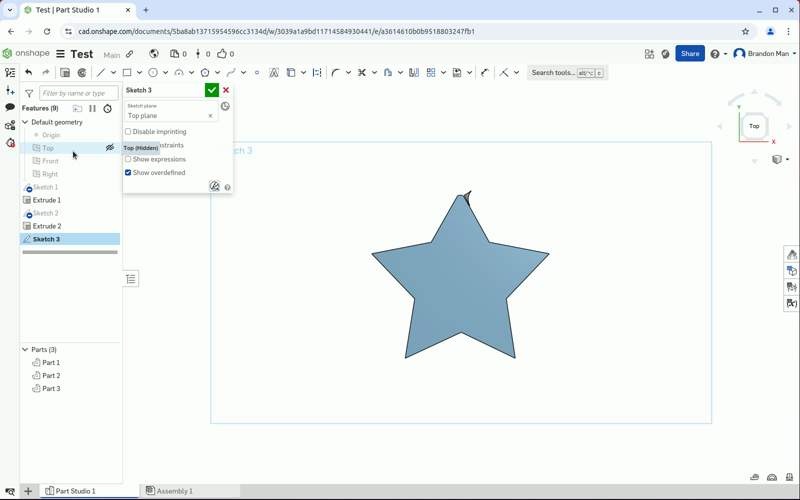
mouse_move(73, 352)
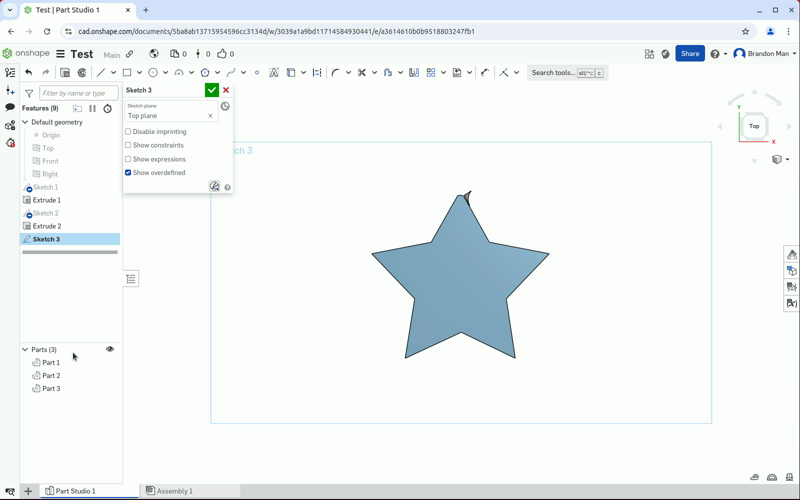
key(y)
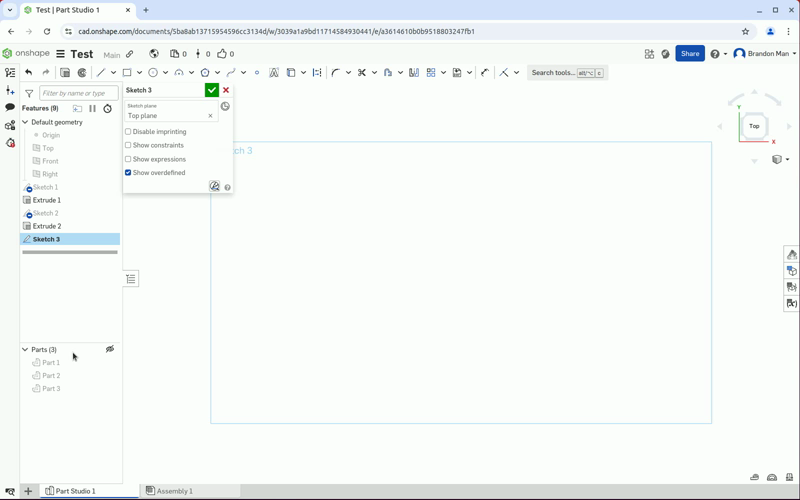
key(a)
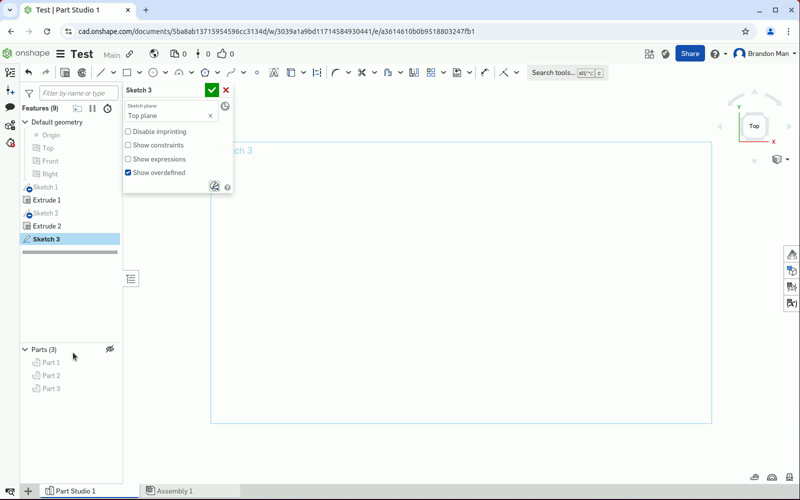
key_down(shift)
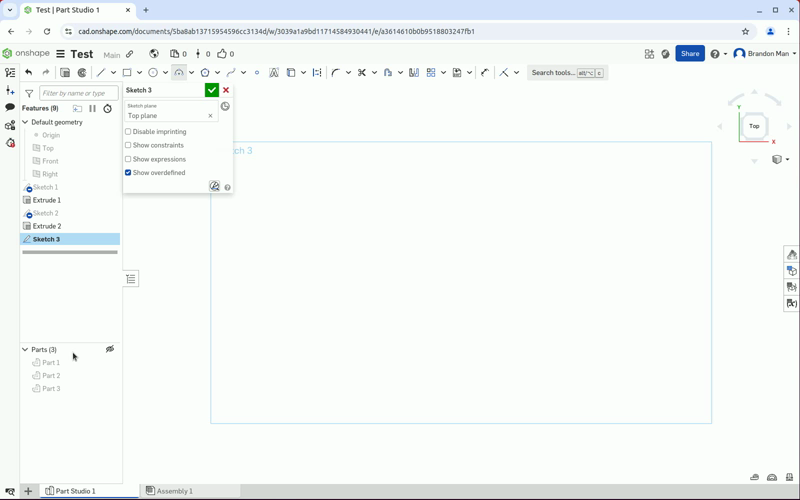
mouse_move(457, 195)
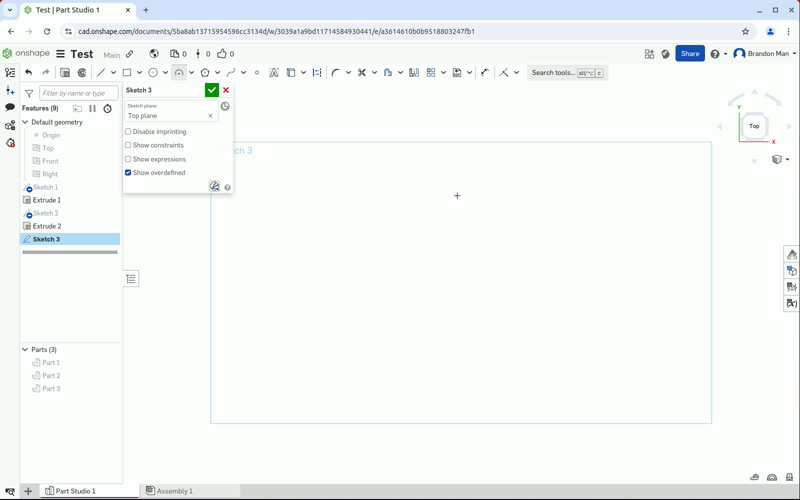
click(457, 195)
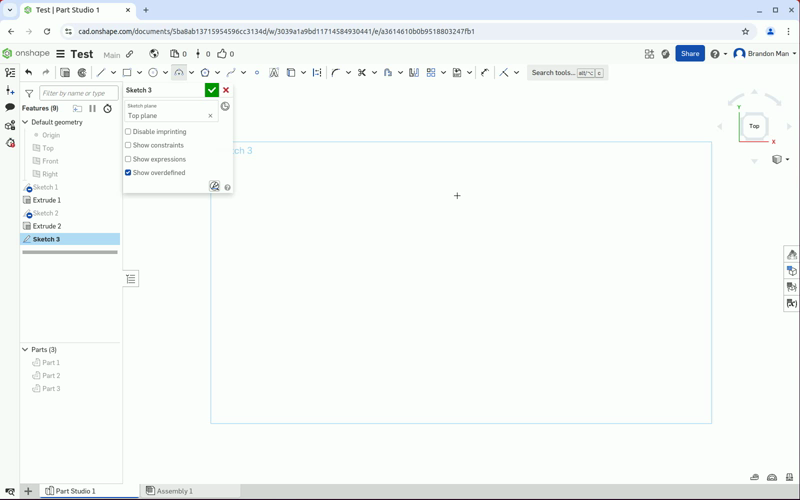
key_up(shift)
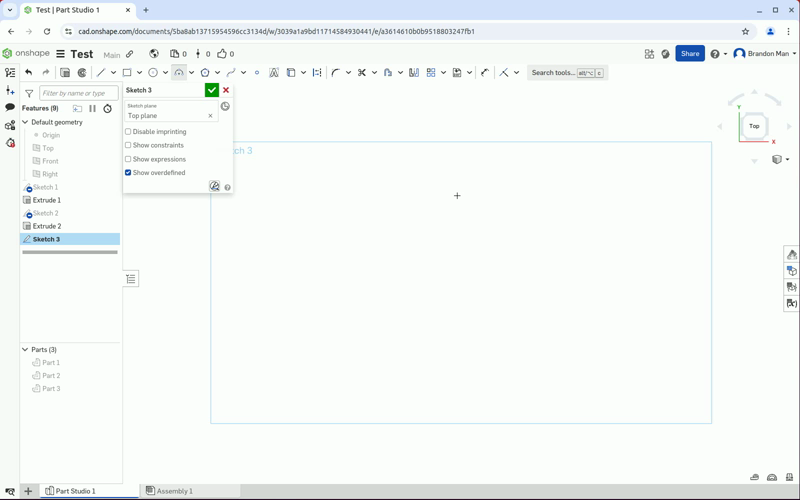
key_down(shift)
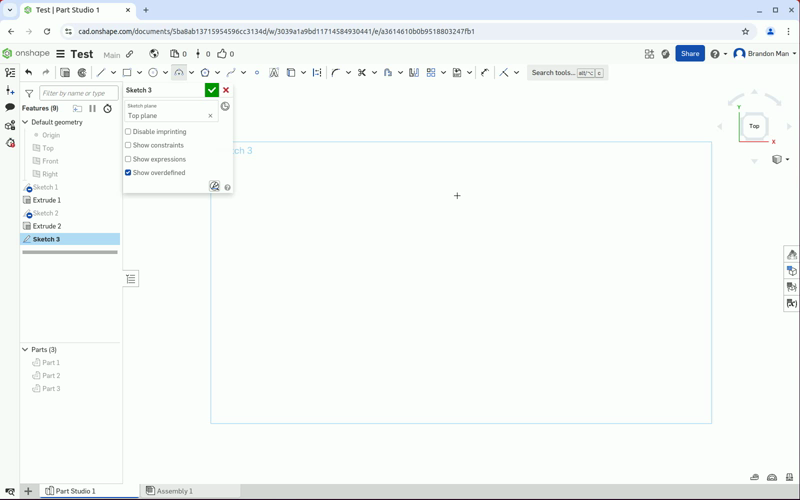
mouse_move(464, 195)
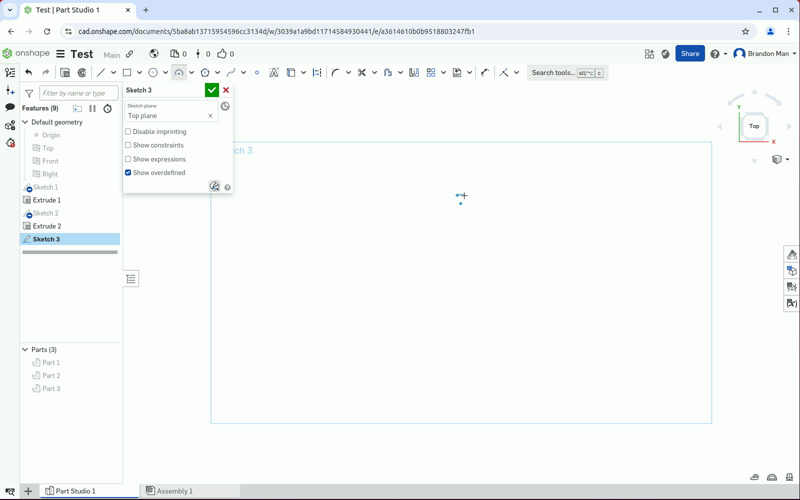
scroll(6)
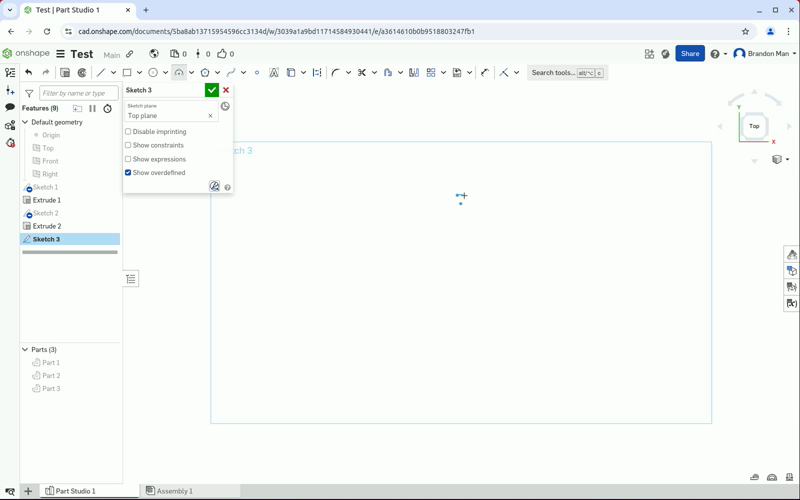
scroll(6)
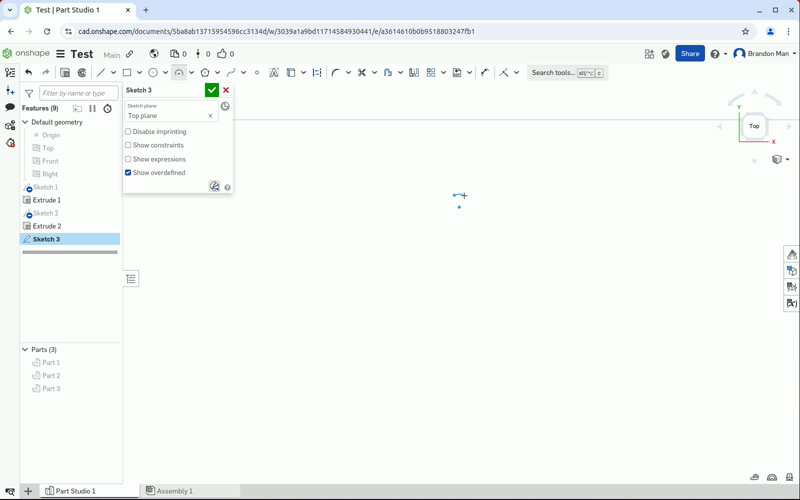
scroll(6)
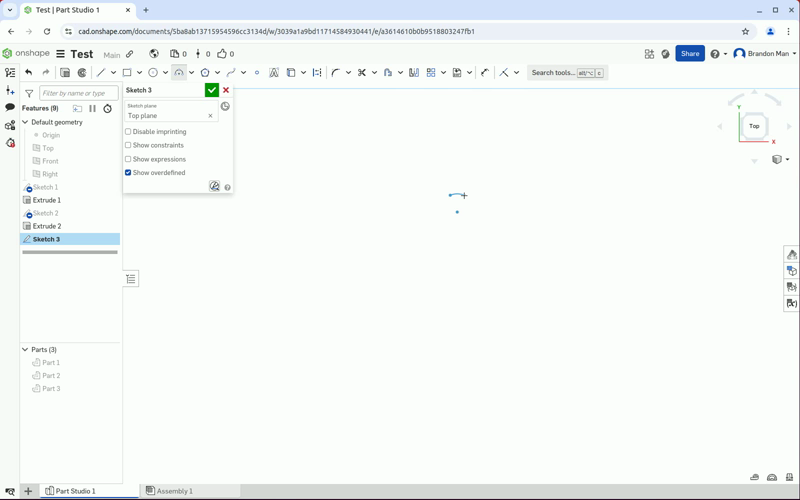
scroll(6)
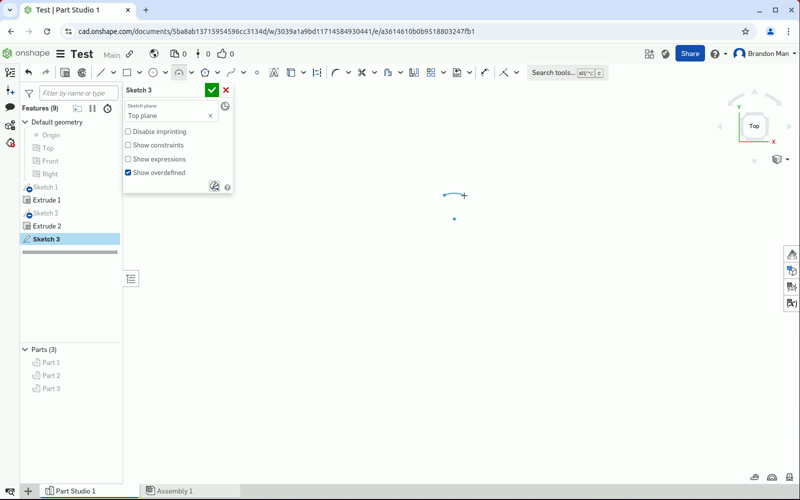
scroll(6)
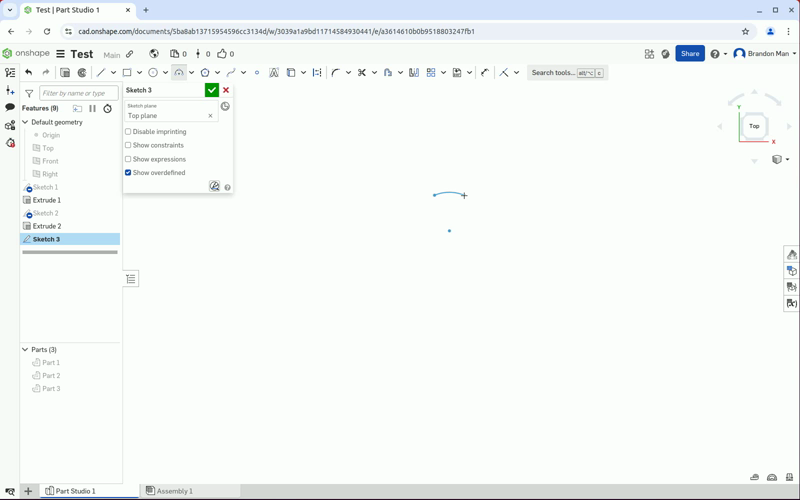
scroll(6)
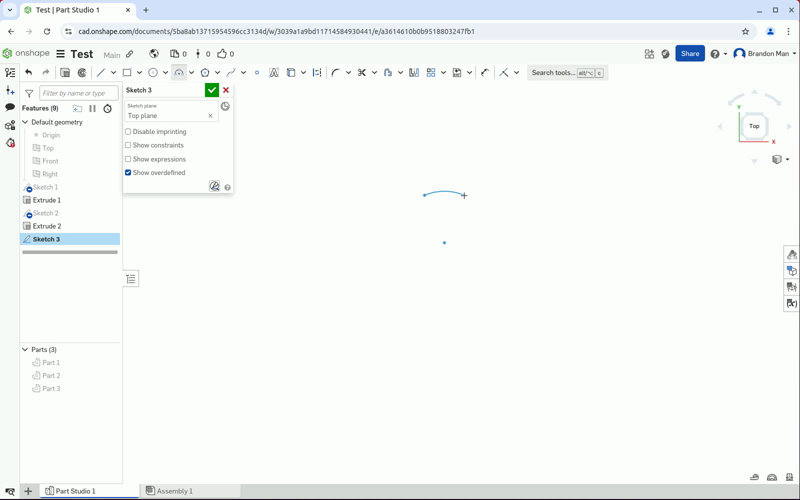
scroll(6)
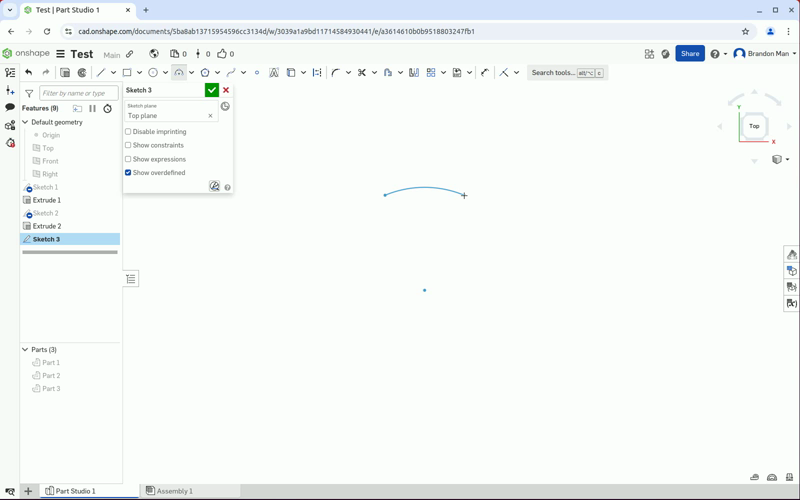
click(464, 195)
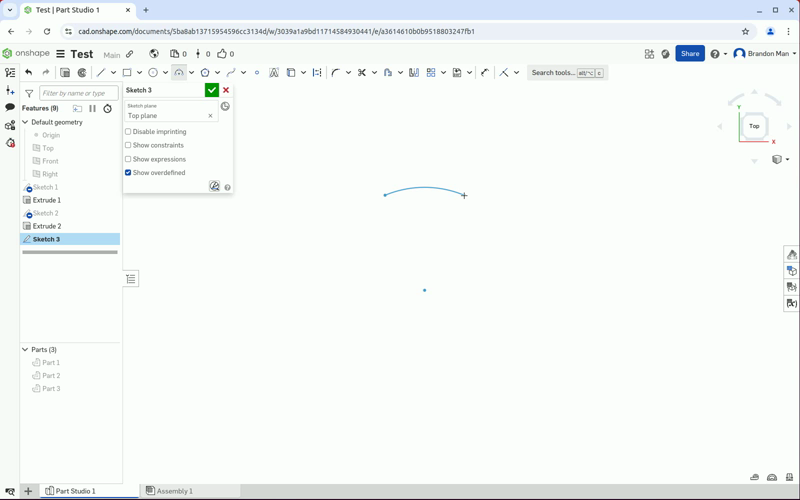
scroll(-6)
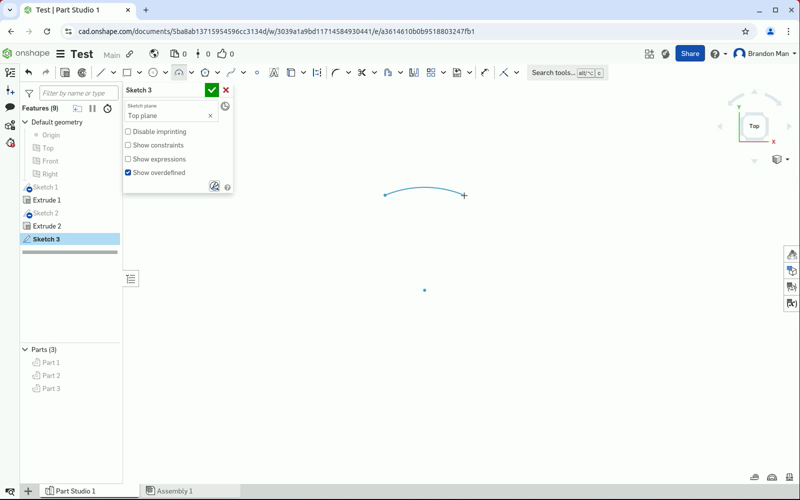
scroll(-6)
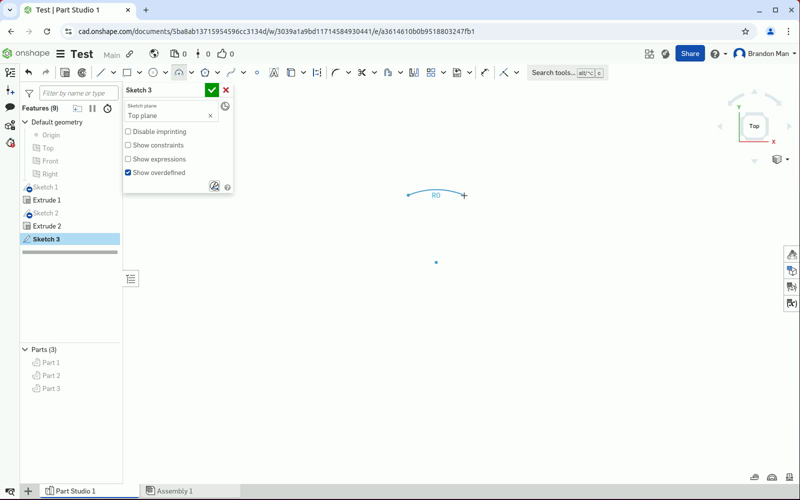
scroll(-6)
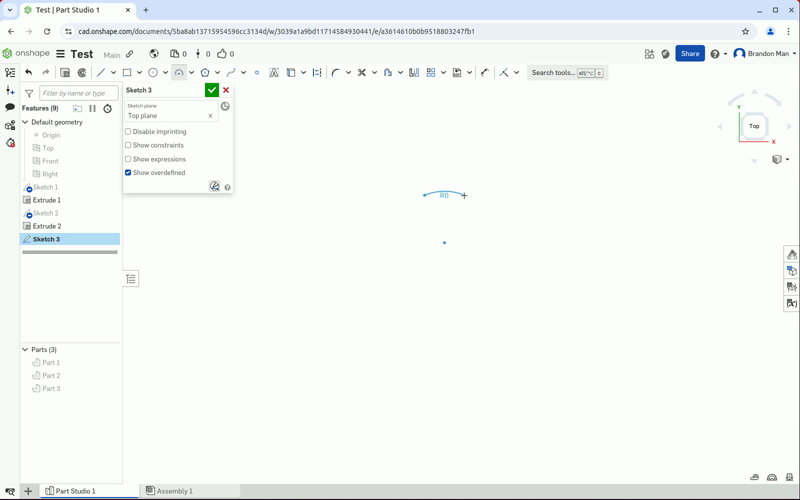
scroll(-6)
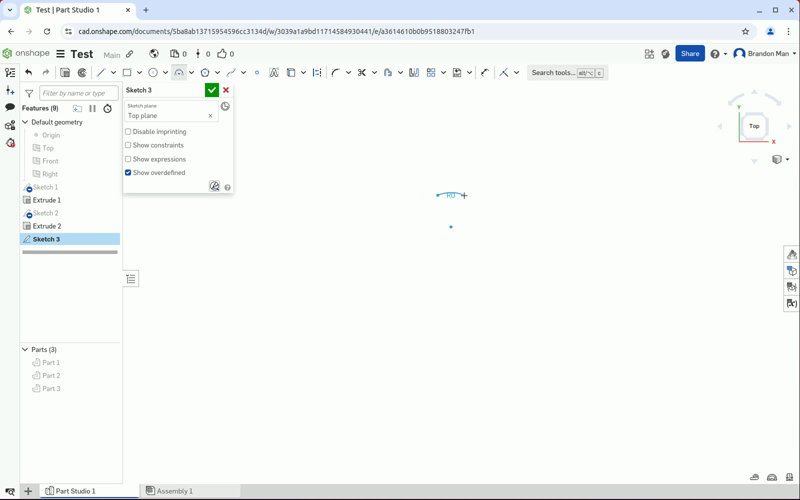
scroll(-6)
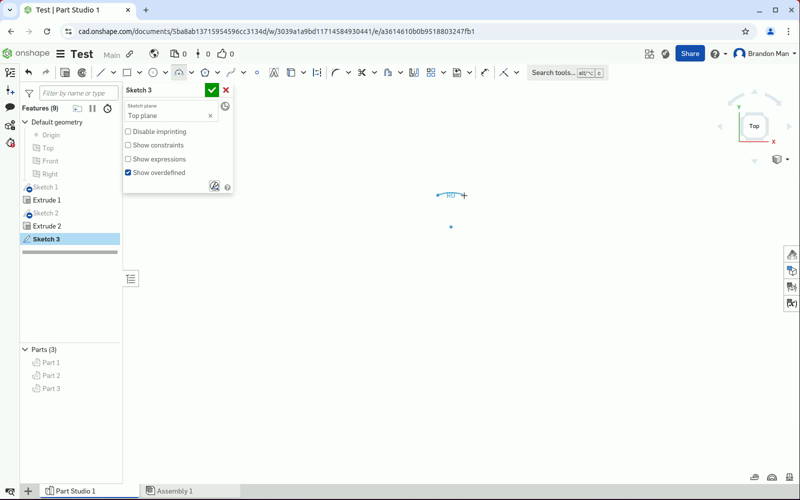
scroll(-6)
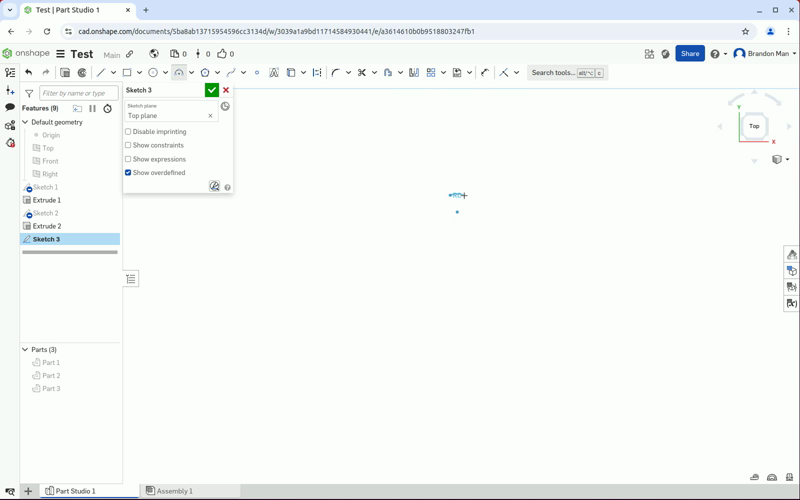
scroll(-6)
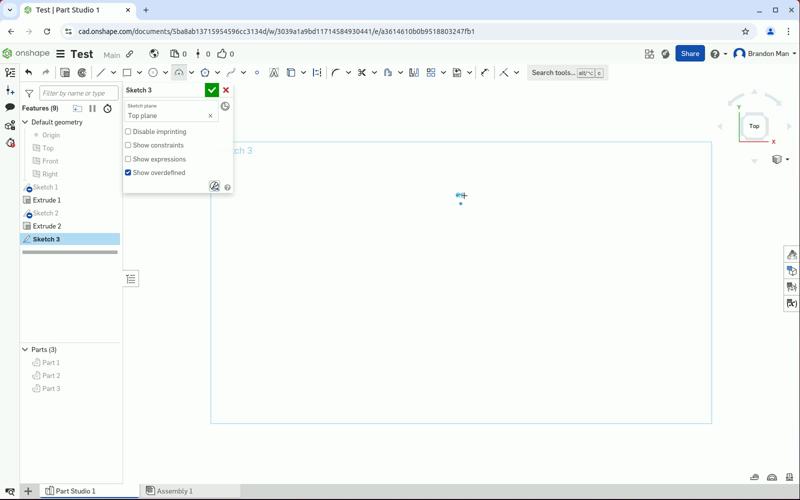
mouse_move(460, 195)
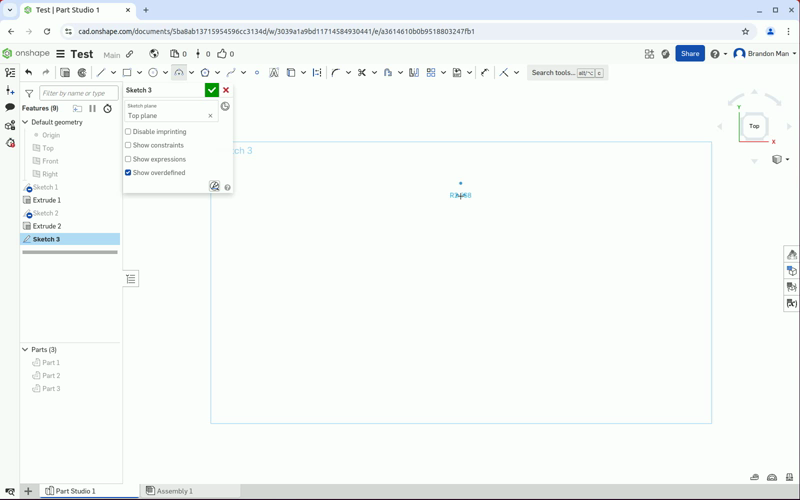
scroll(6)
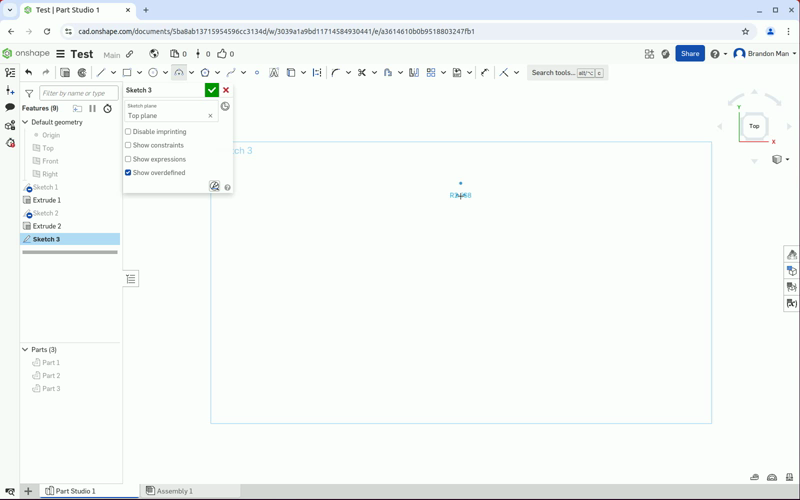
scroll(6)
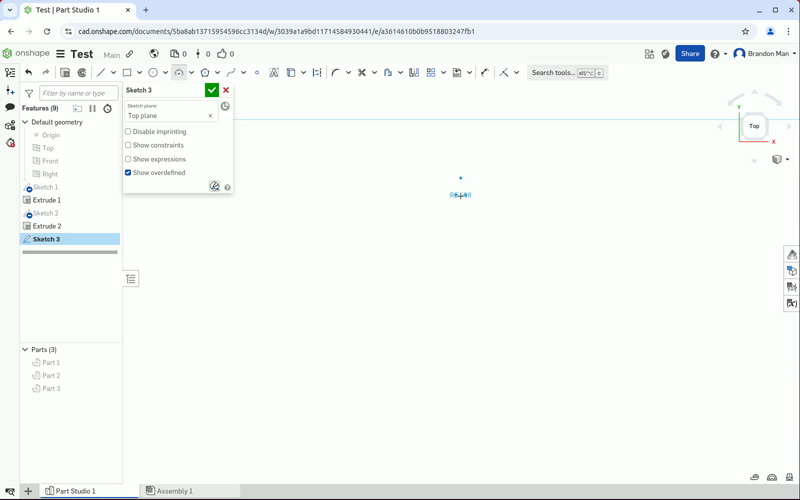
scroll(6)
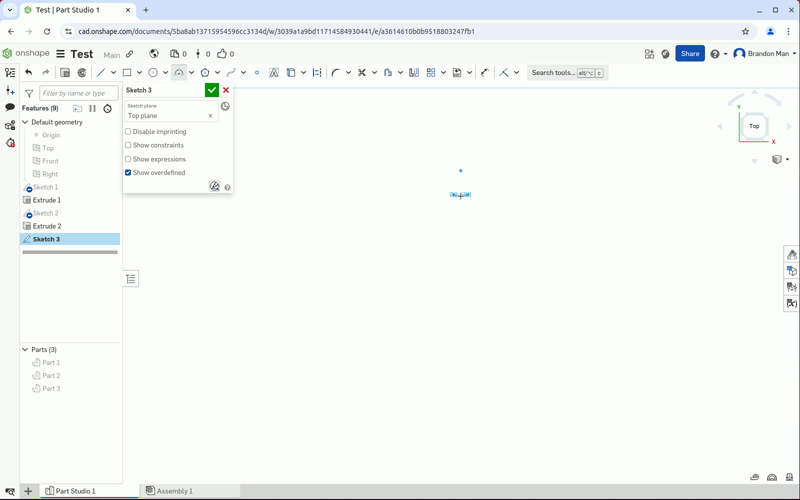
scroll(6)
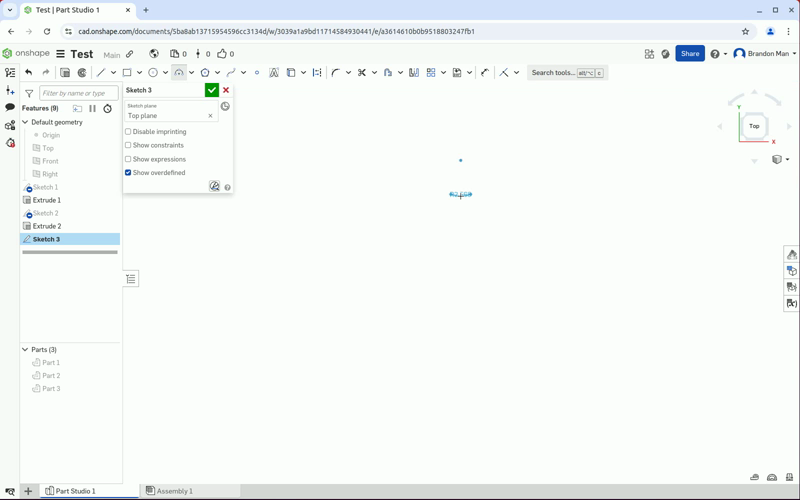
scroll(6)
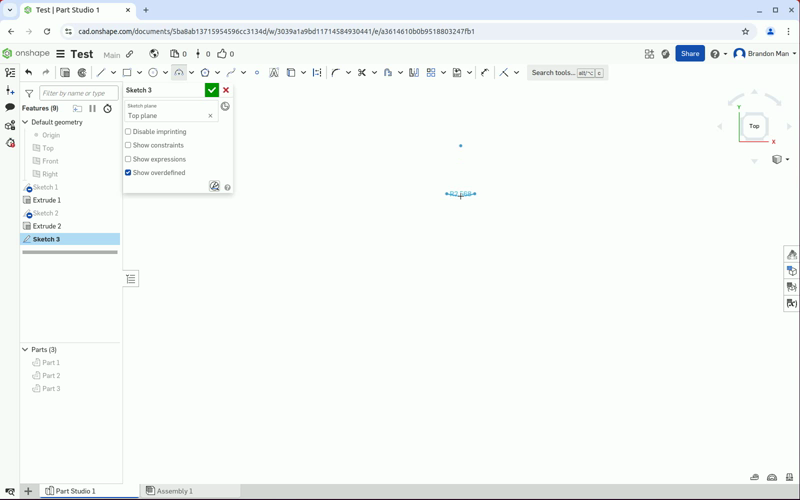
scroll(6)
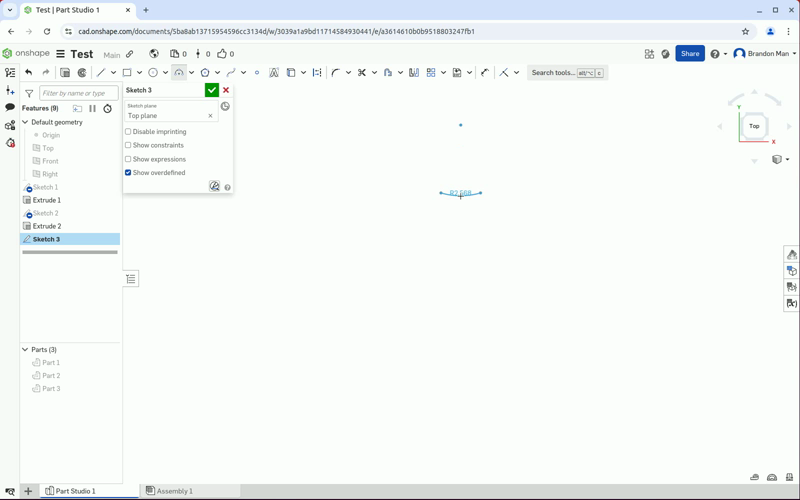
scroll(6)
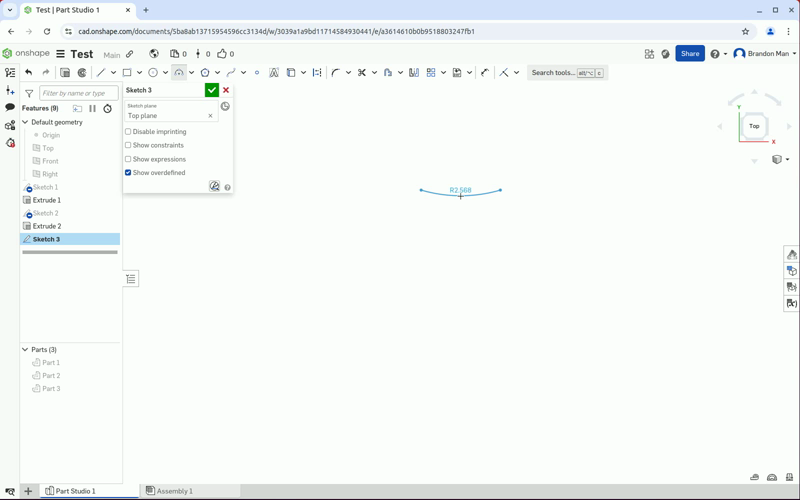
click(460, 195)
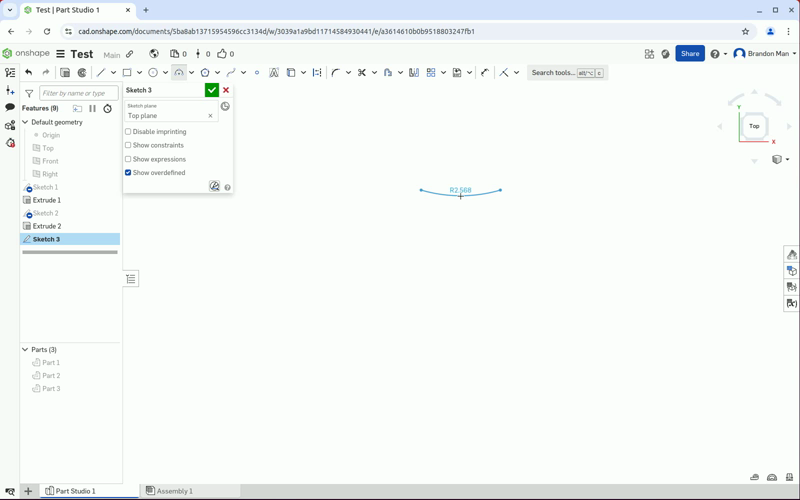
scroll(-6)
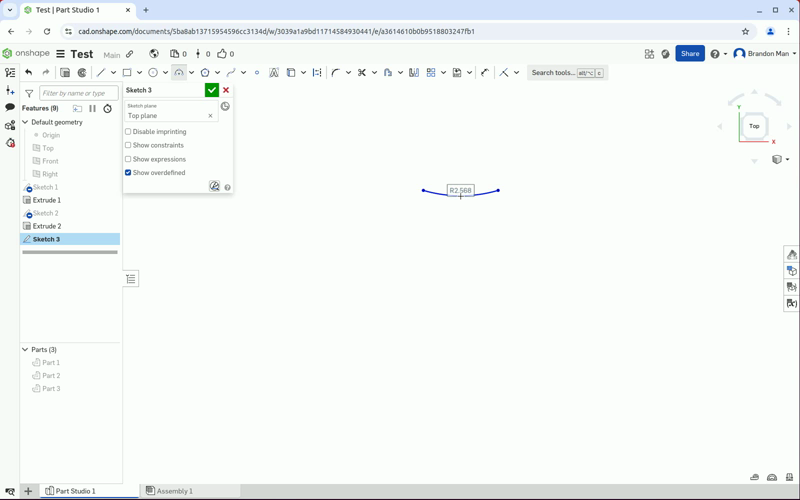
scroll(-6)
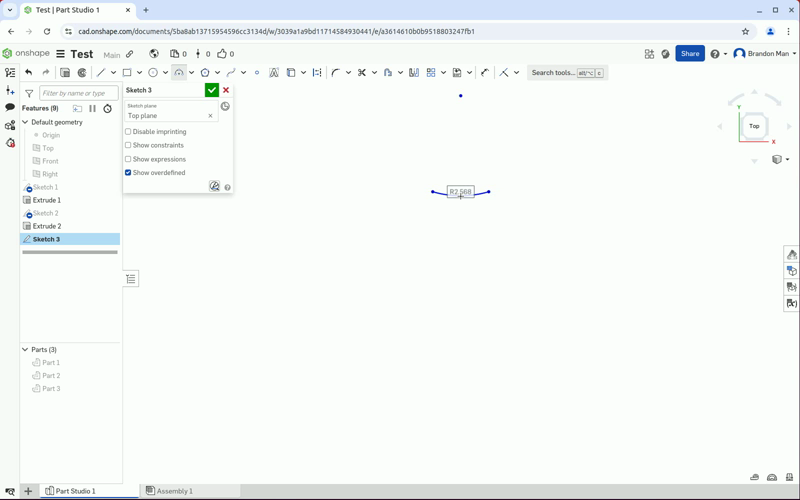
scroll(-6)
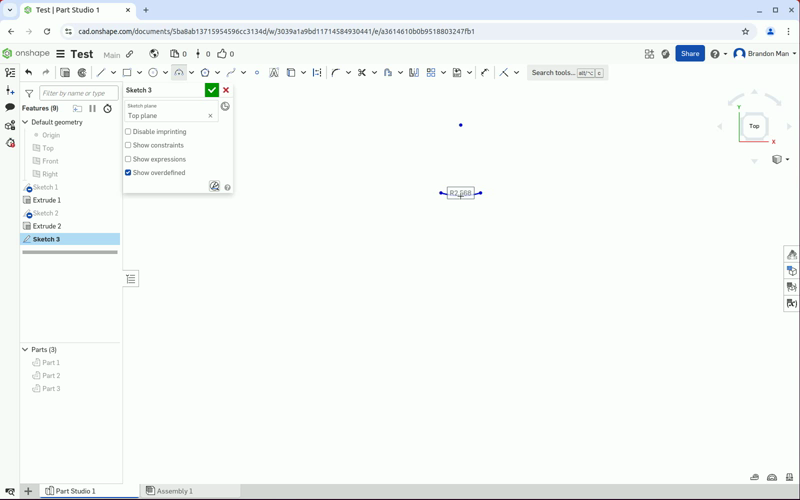
scroll(-6)
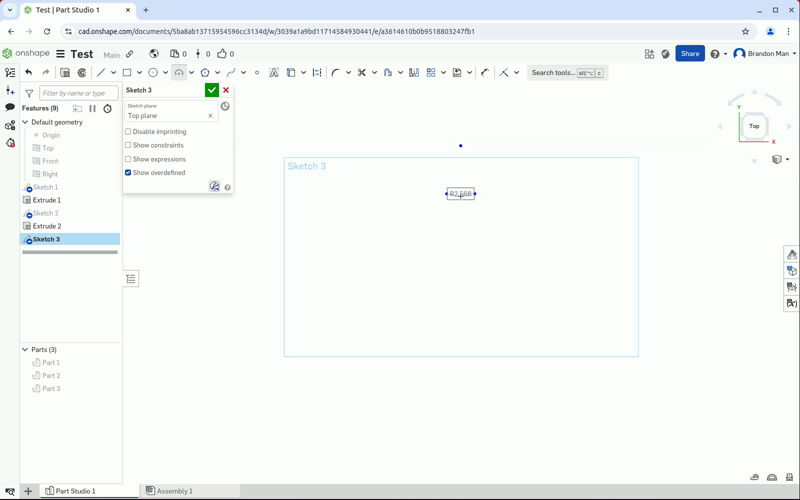
scroll(-6)
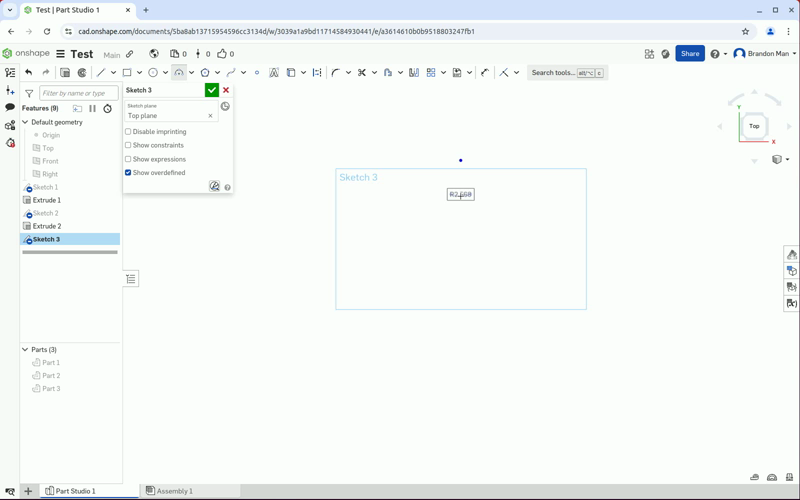
scroll(-6)
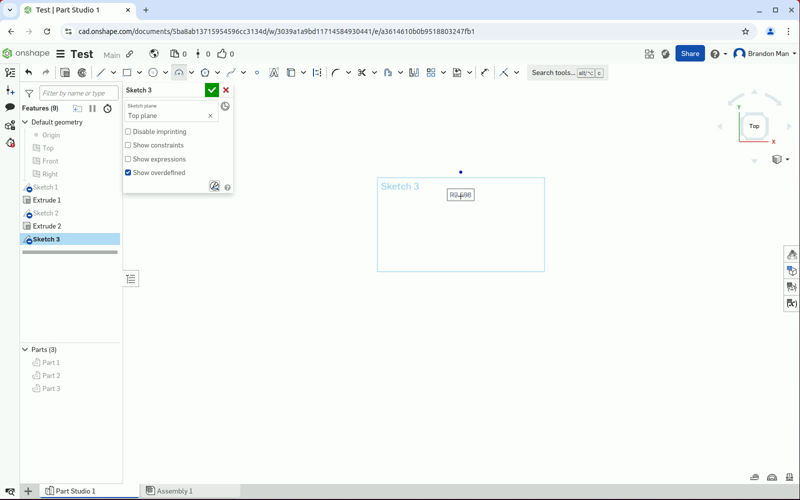
scroll(-6)
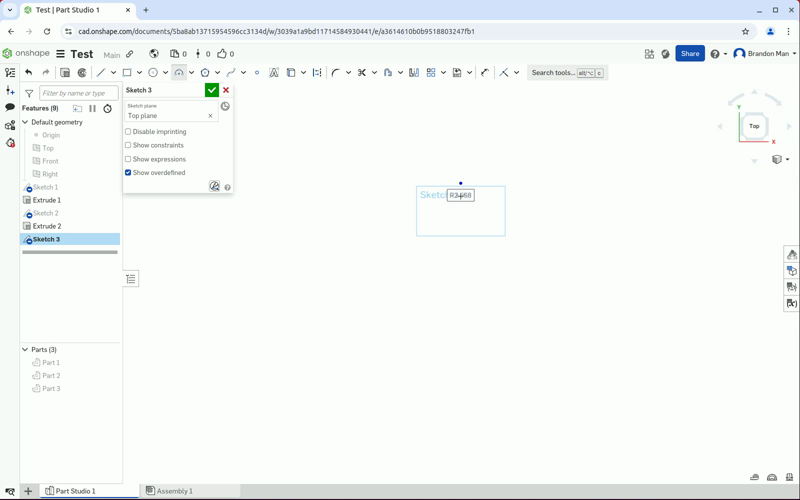
key_up(shift)
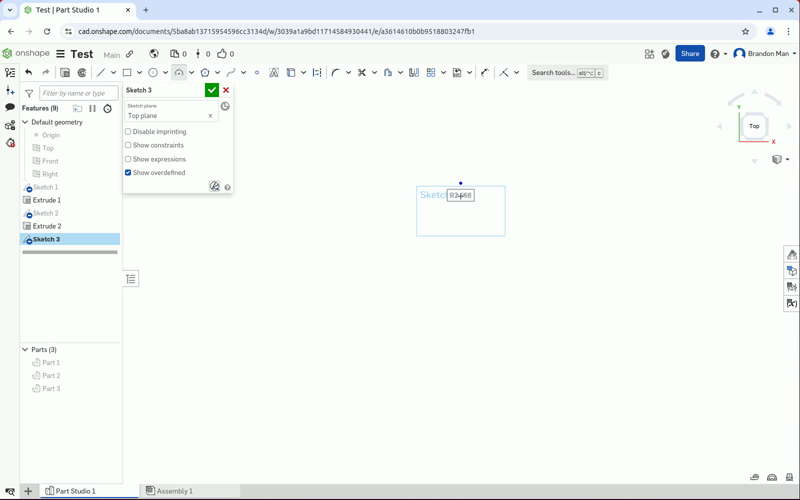
key(esc)
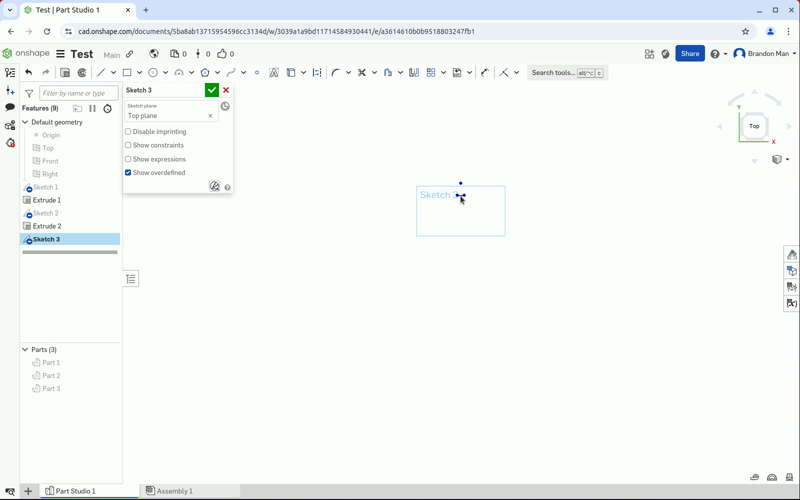
key(l)
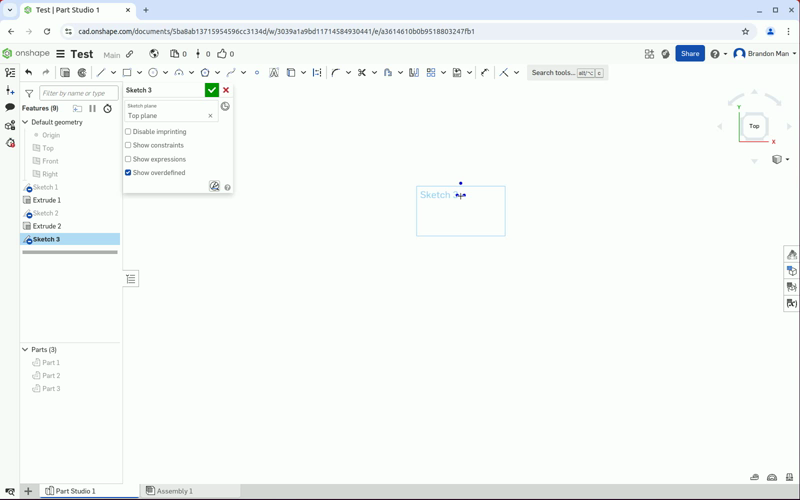
mouse_move(464, 195)
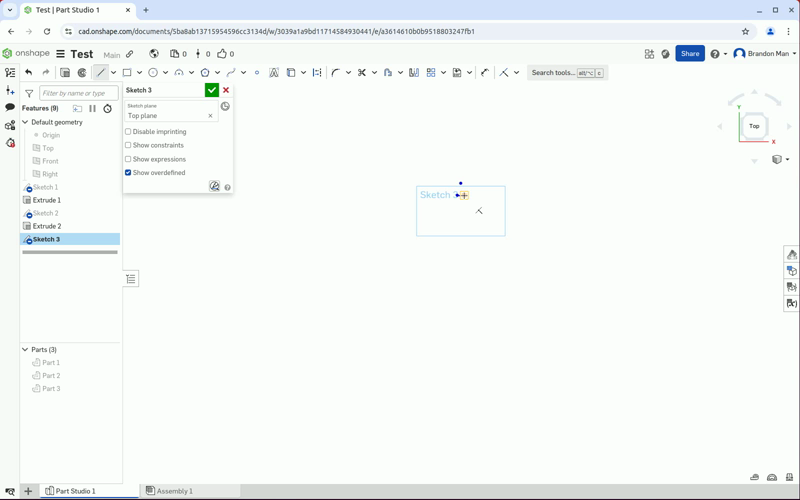
scroll(6)
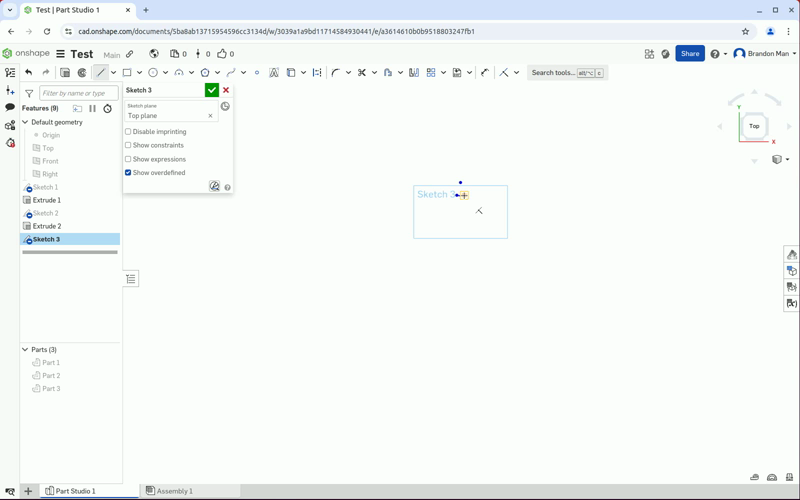
scroll(6)
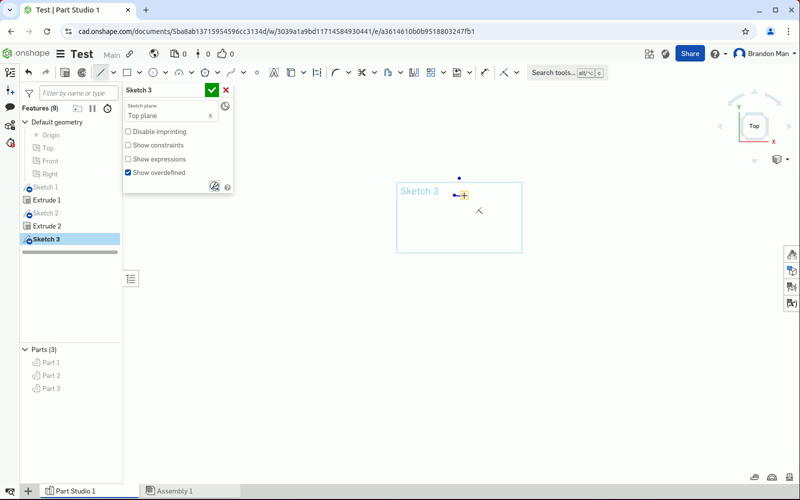
scroll(6)
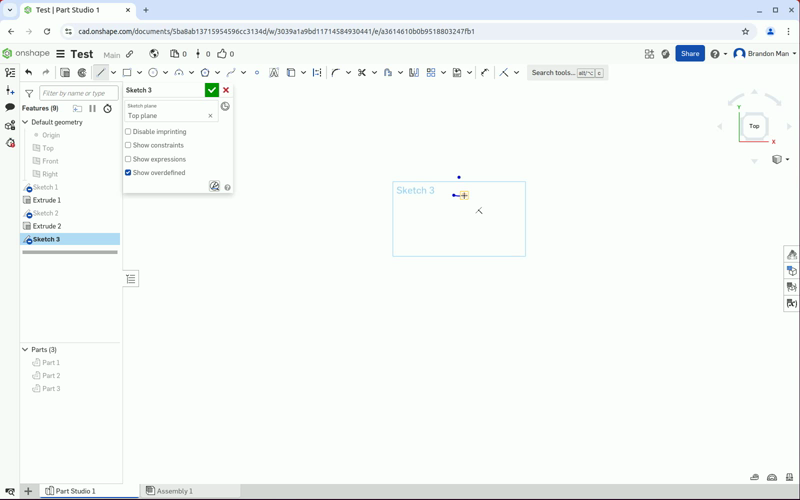
scroll(6)
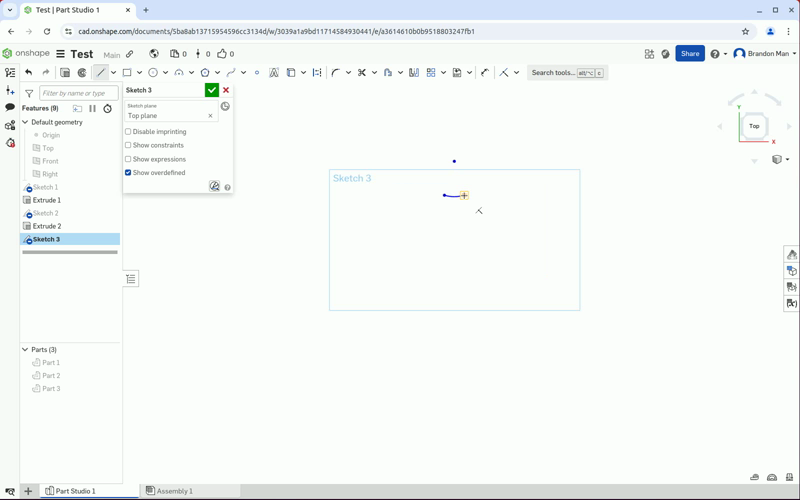
scroll(6)
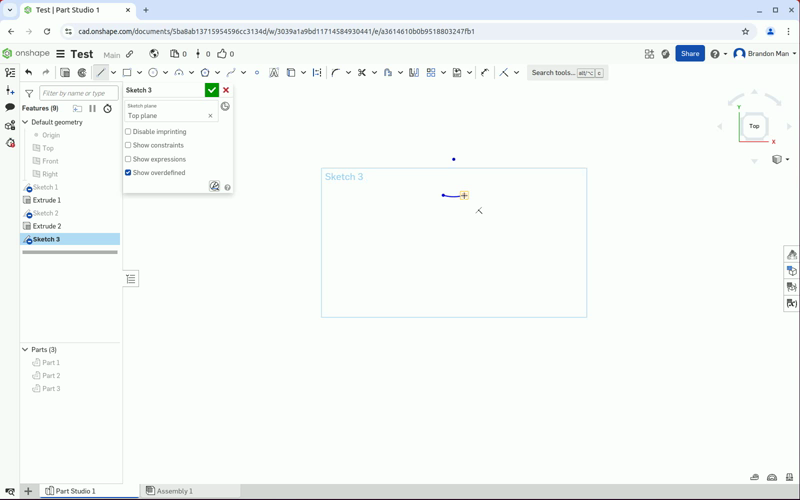
scroll(6)
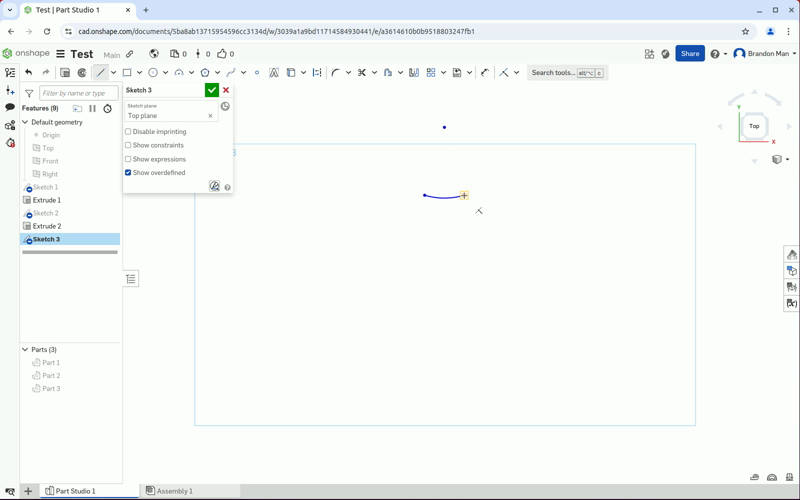
scroll(6)
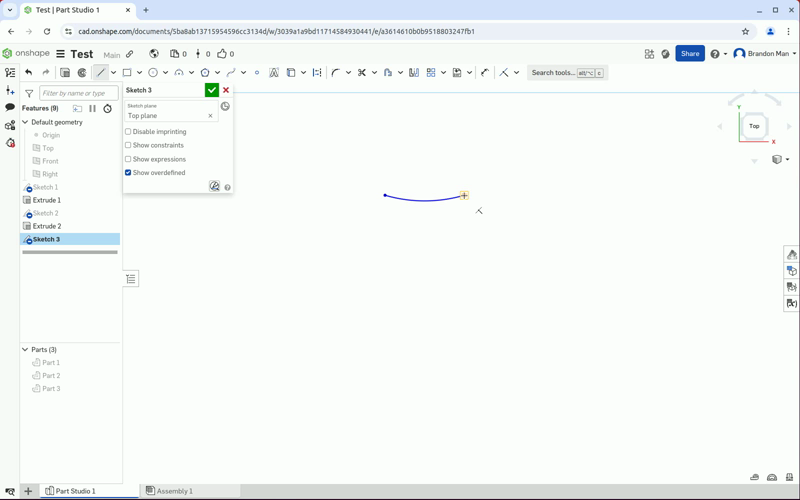
click(464, 195)
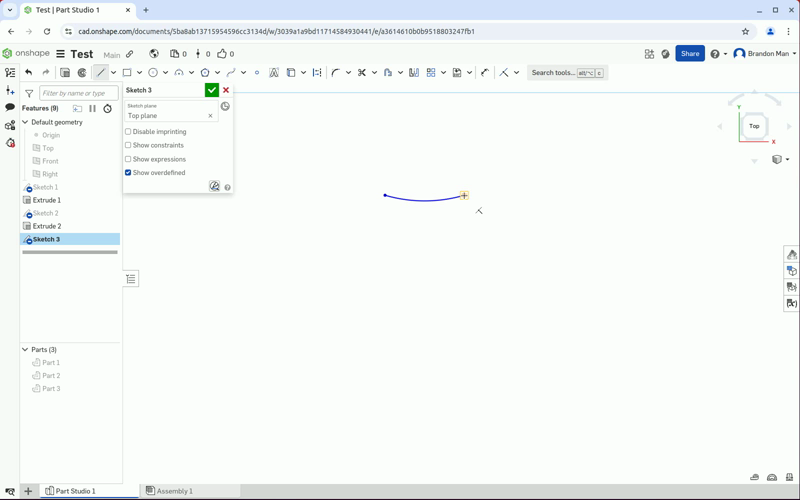
scroll(-6)
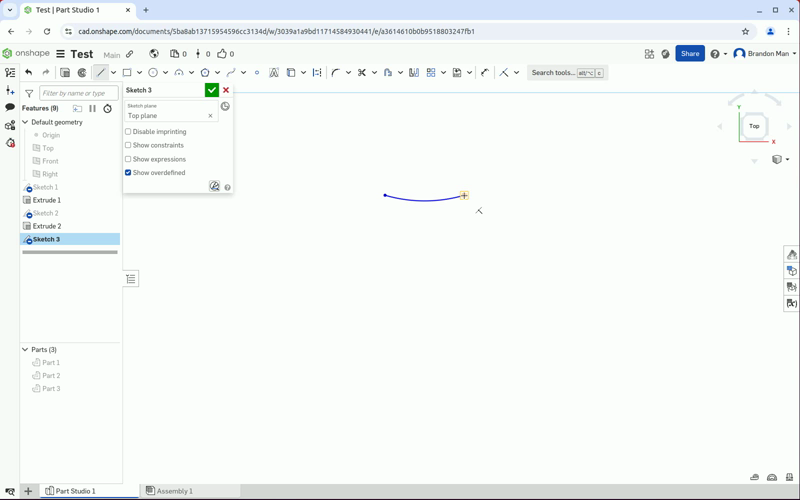
scroll(-6)
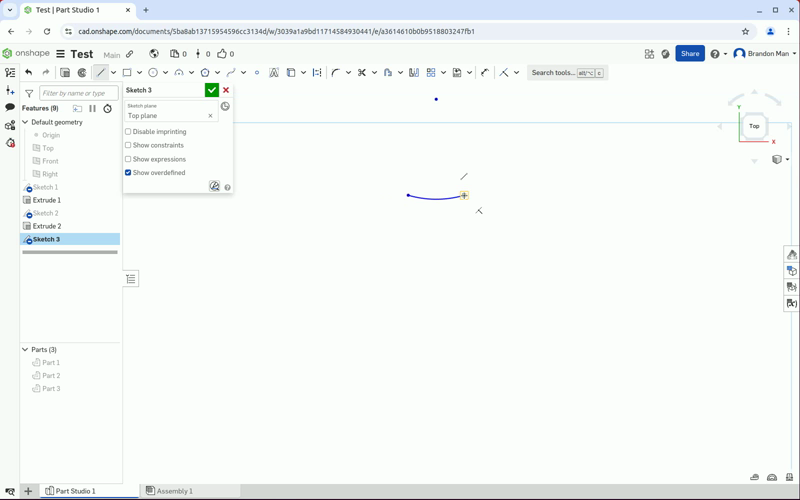
scroll(-6)
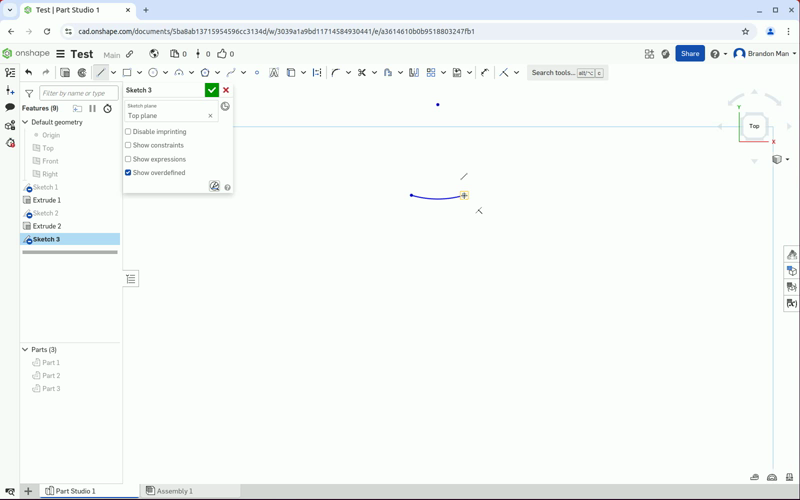
scroll(-6)
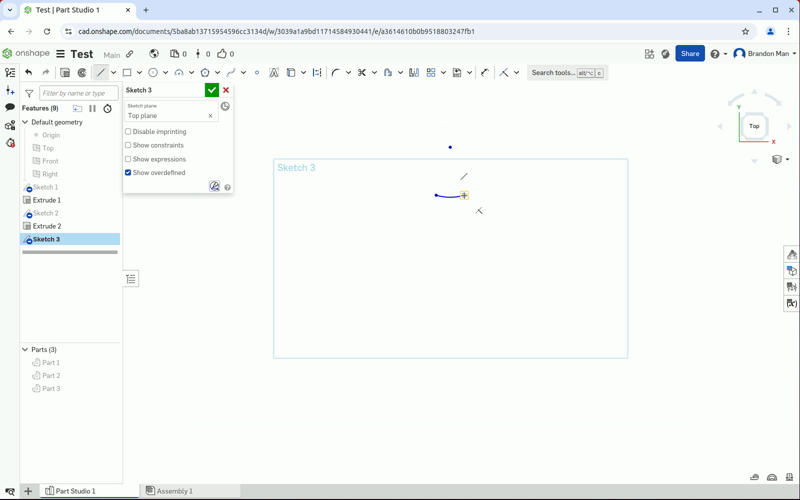
scroll(-6)
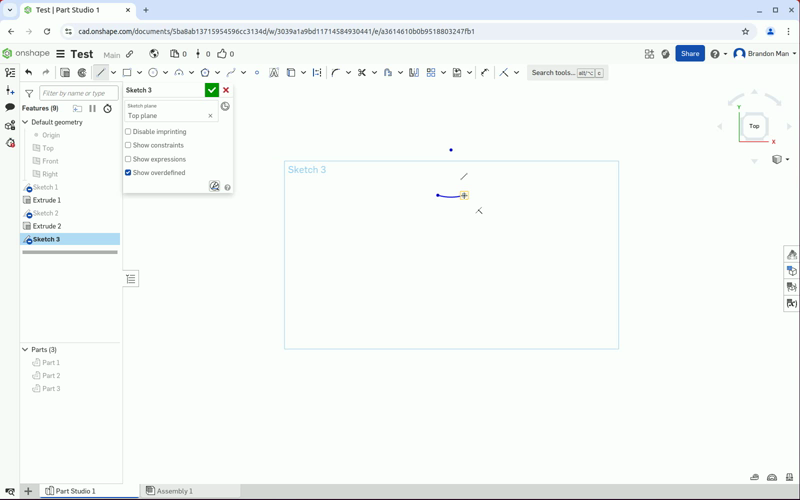
scroll(-6)
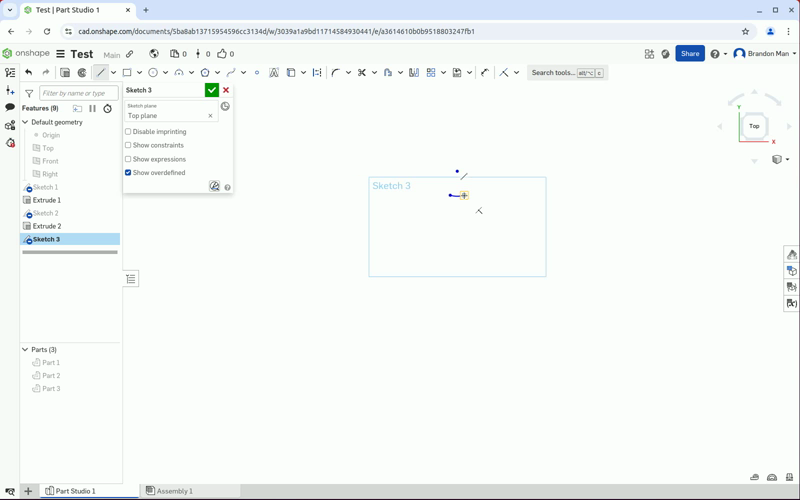
scroll(-6)
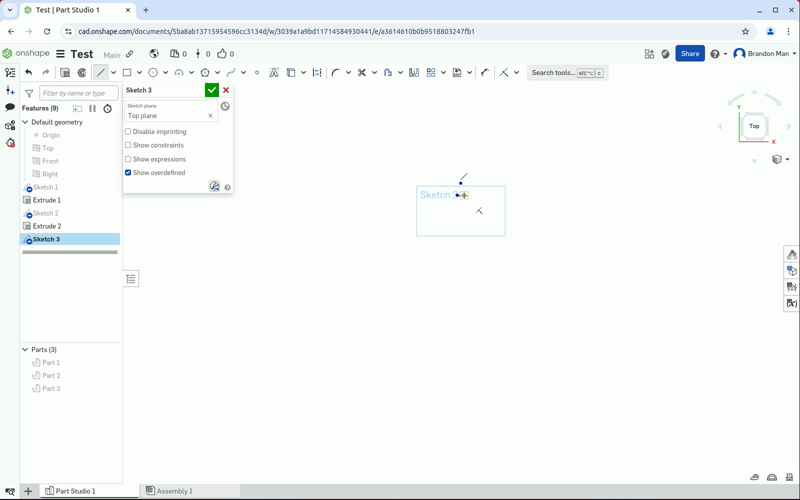
key_down(shift)
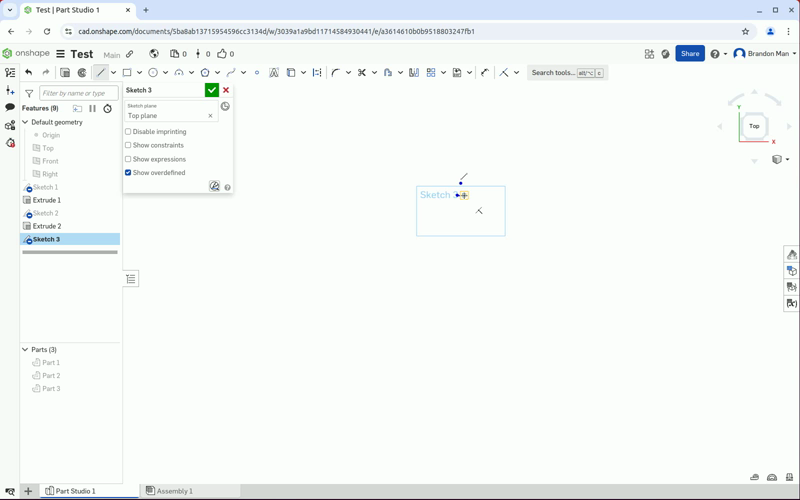
mouse_move(494, 195)
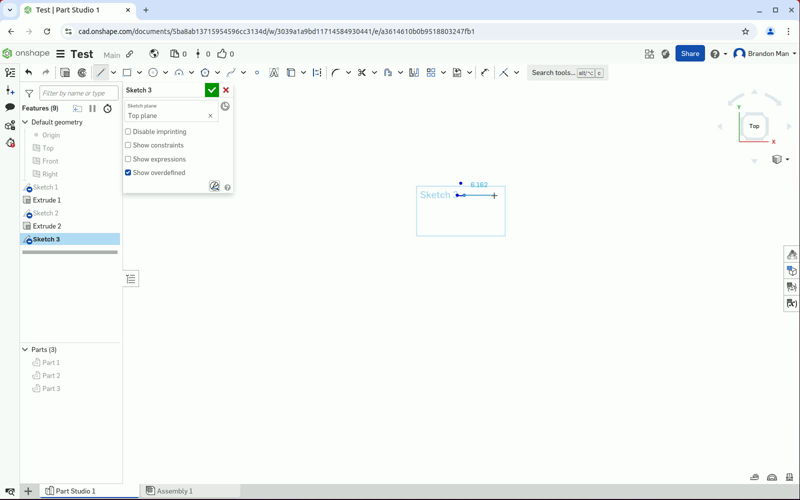
mouse_move(460, 188)
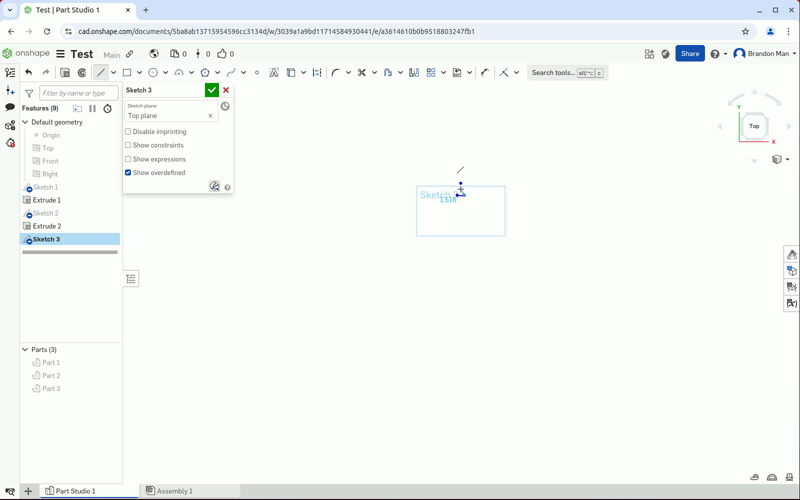
scroll(6)
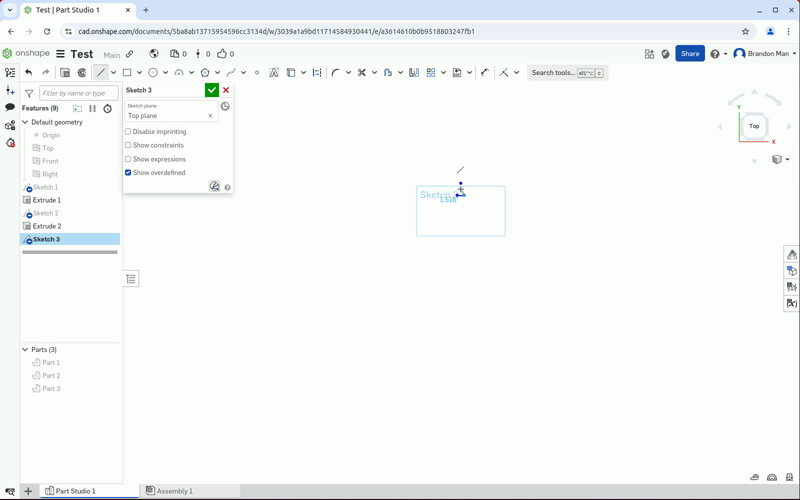
scroll(6)
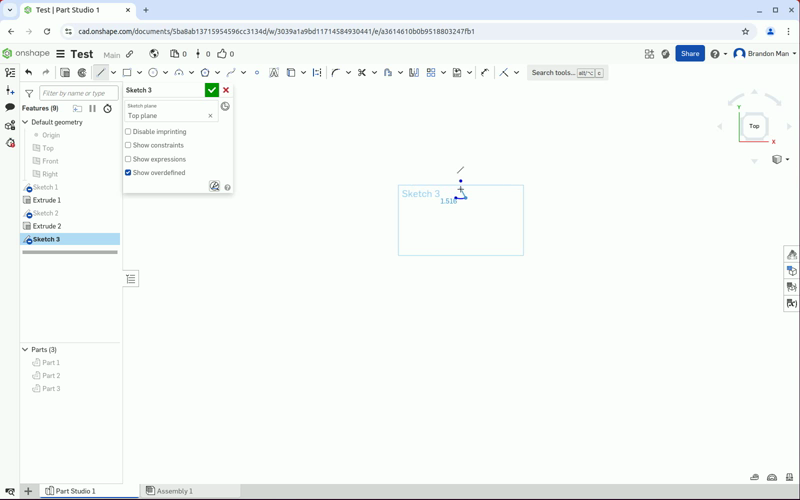
scroll(6)
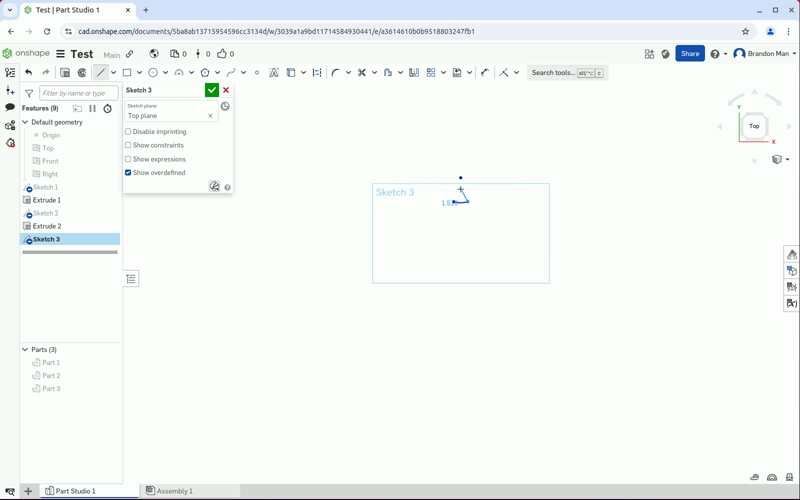
scroll(6)
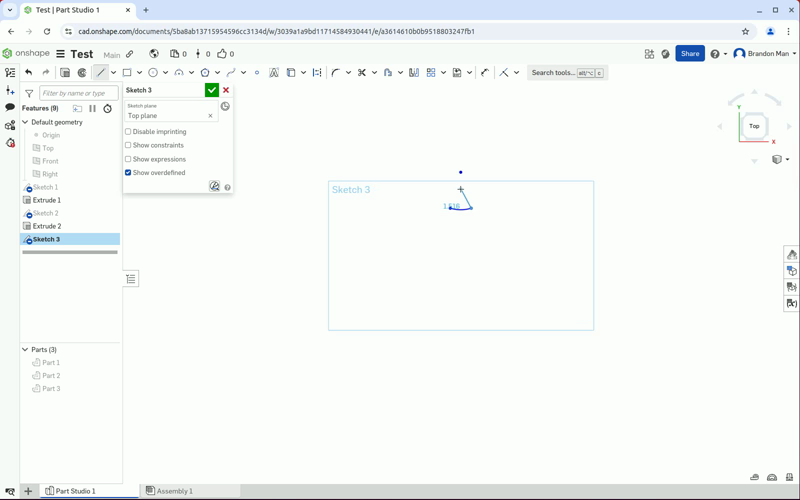
scroll(6)
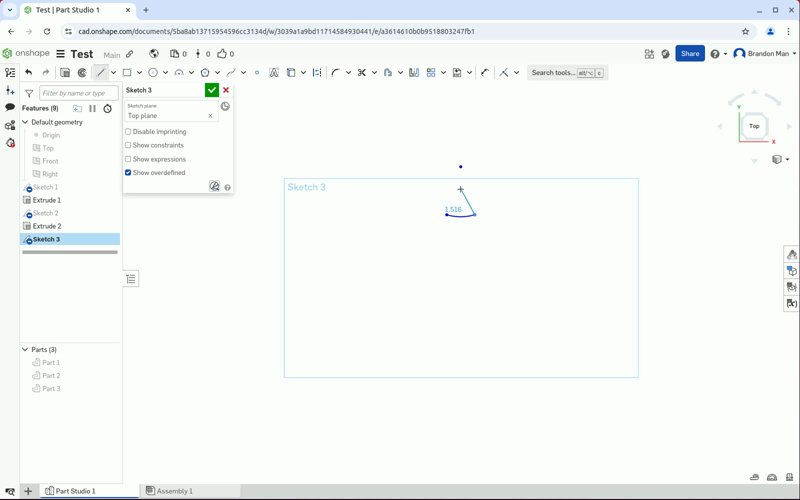
scroll(6)
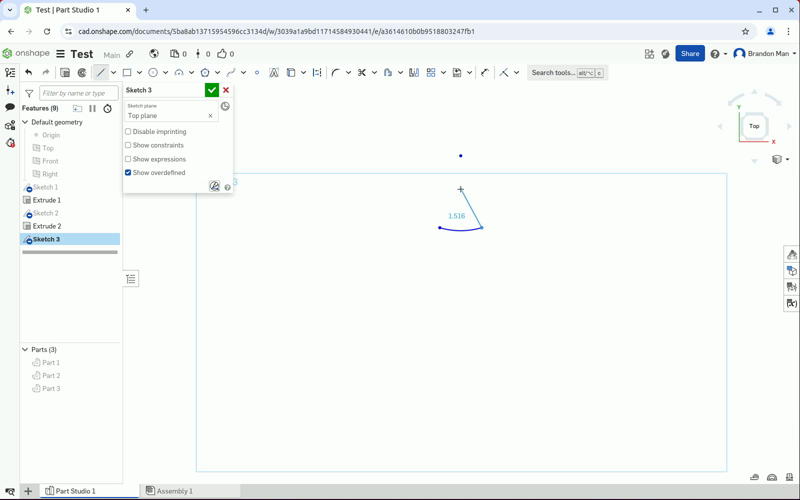
scroll(6)
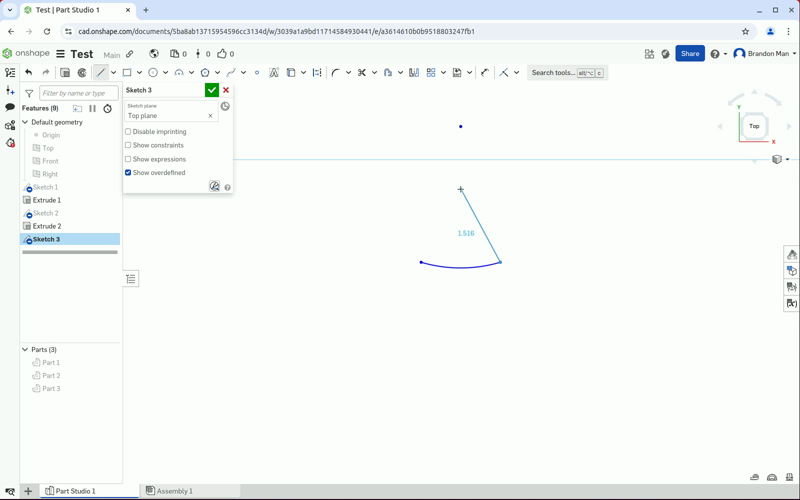
click(460, 188)
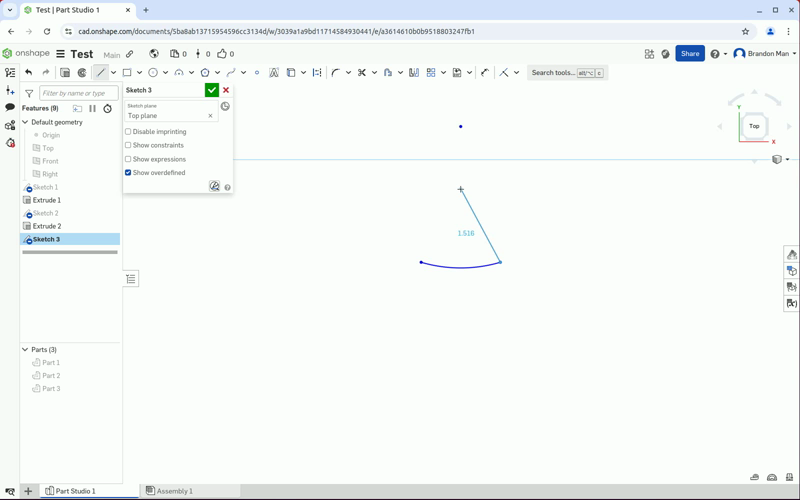
scroll(-6)
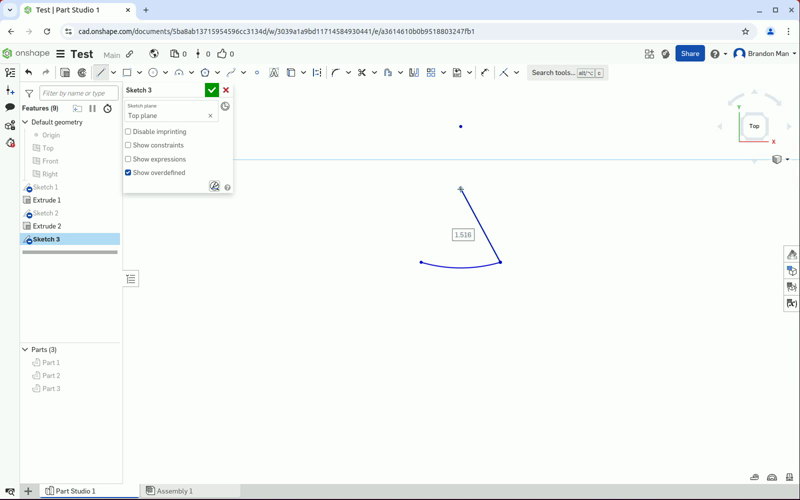
scroll(-6)
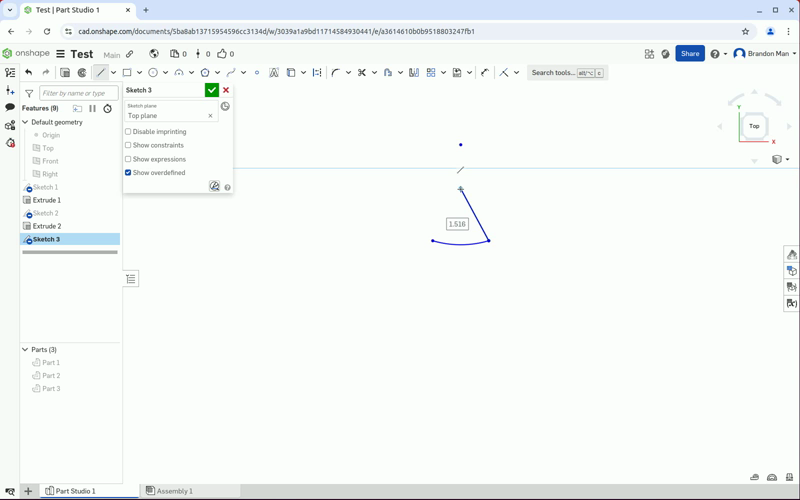
scroll(-6)
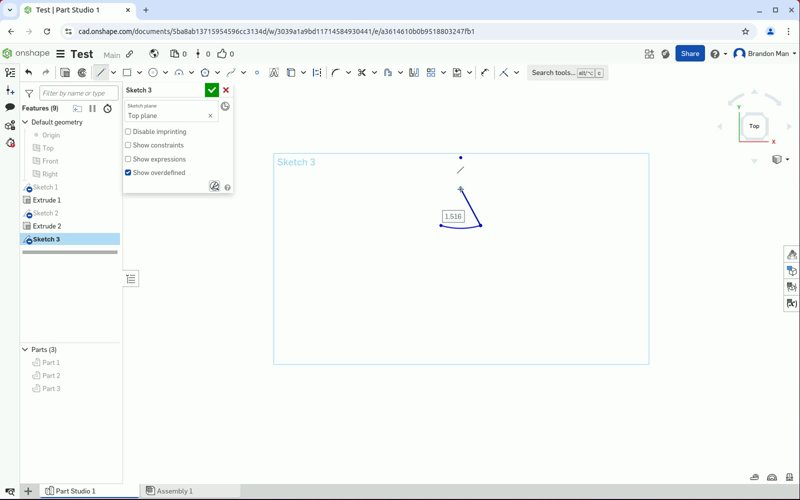
scroll(-6)
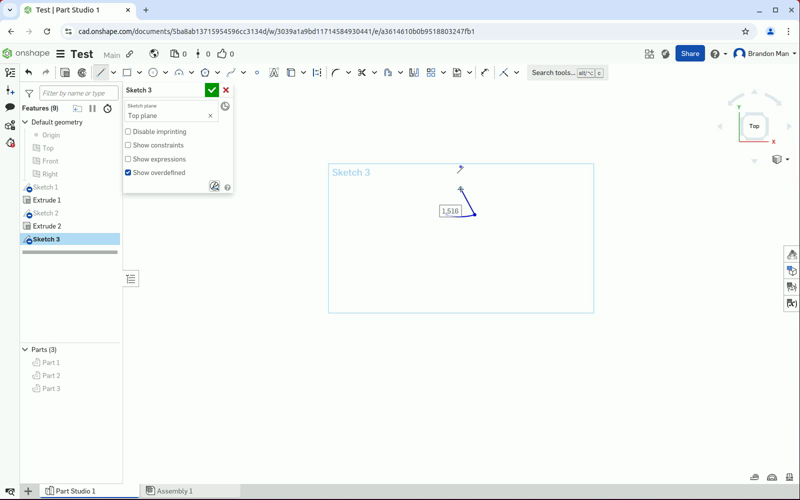
scroll(-6)
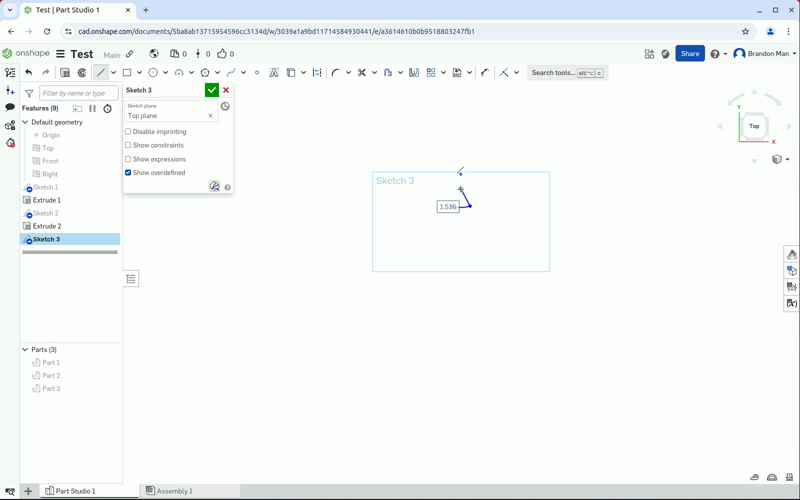
scroll(-6)
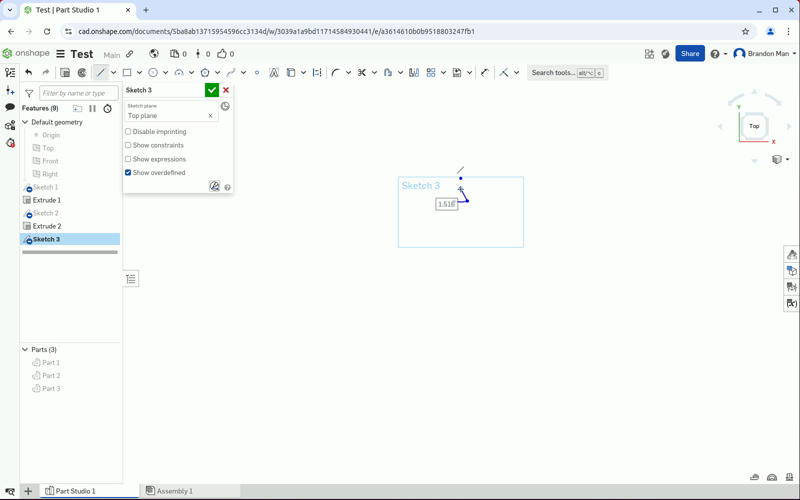
scroll(-6)
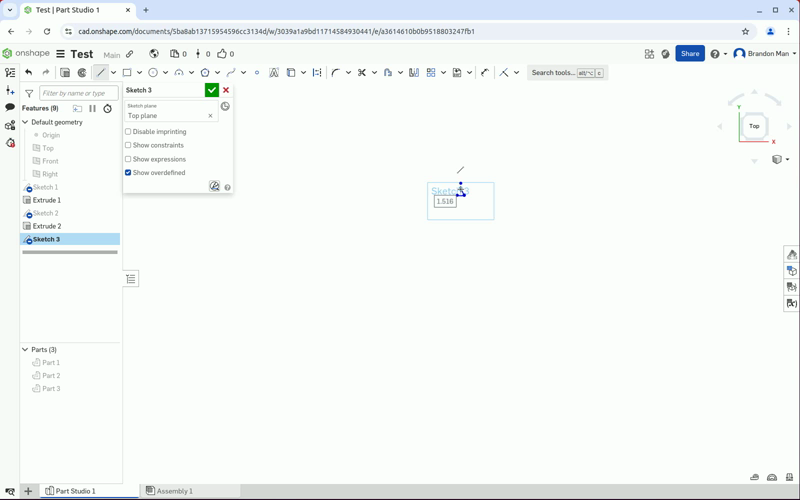
key_up(shift)
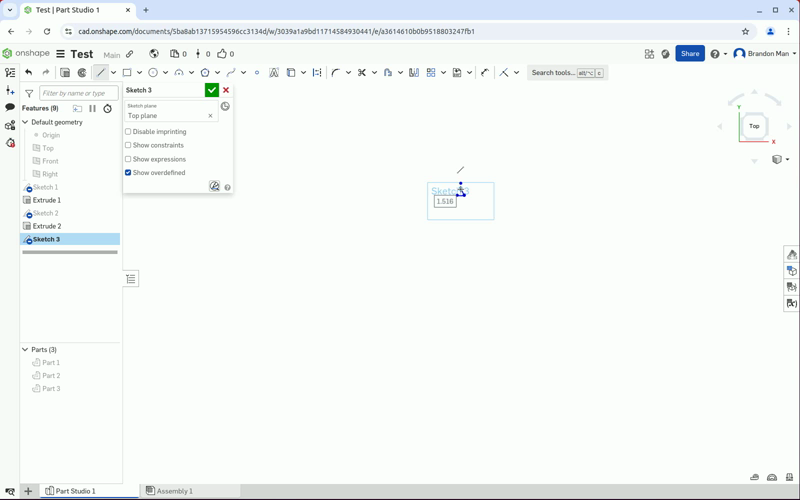
mouse_move(490, 188)
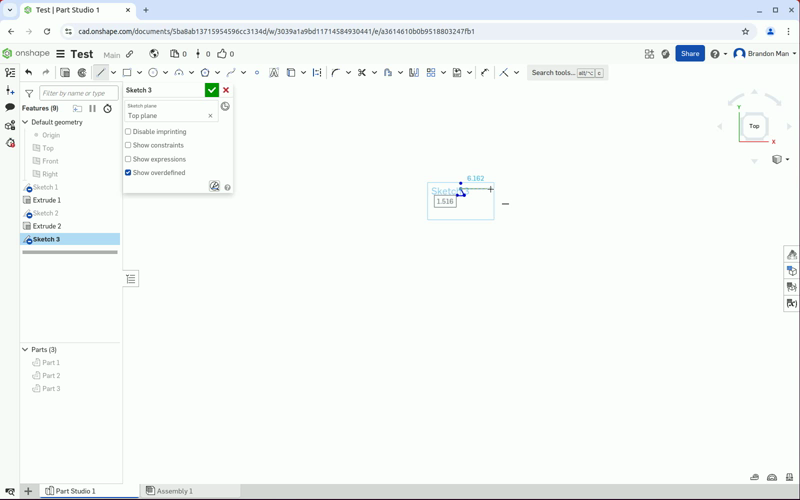
key_down(shift)
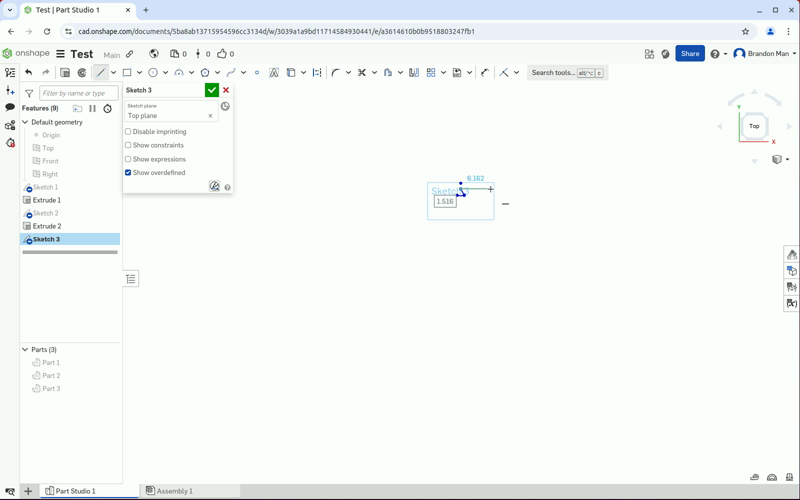
mouse_move(457, 195)
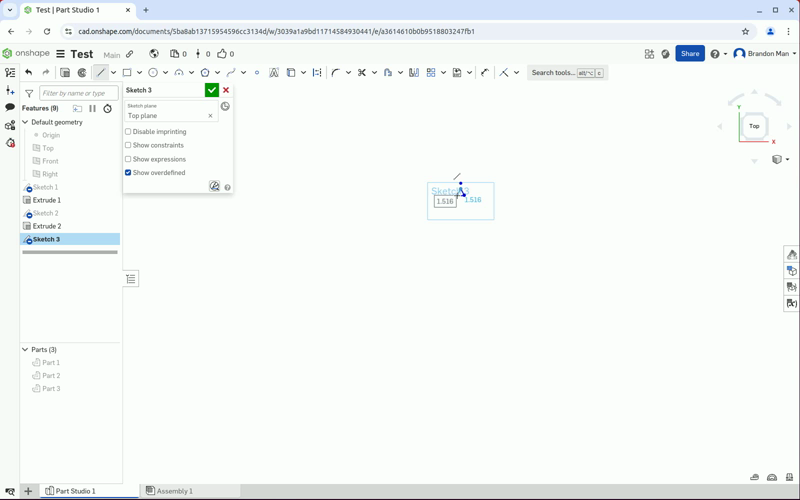
scroll(6)
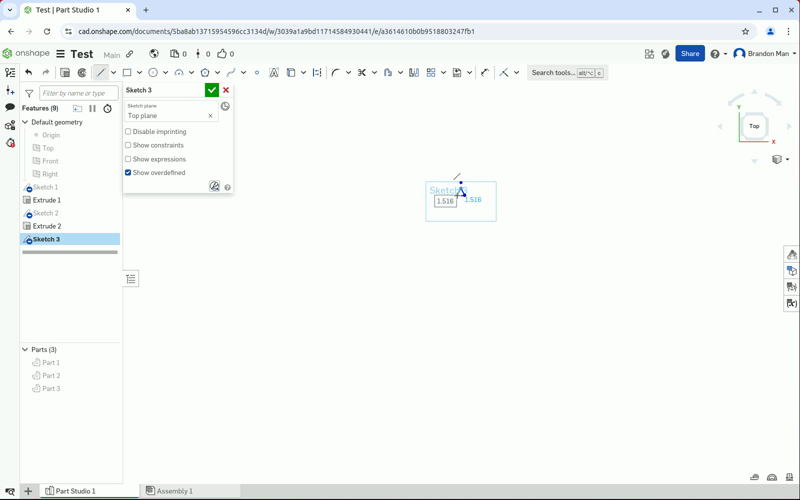
scroll(6)
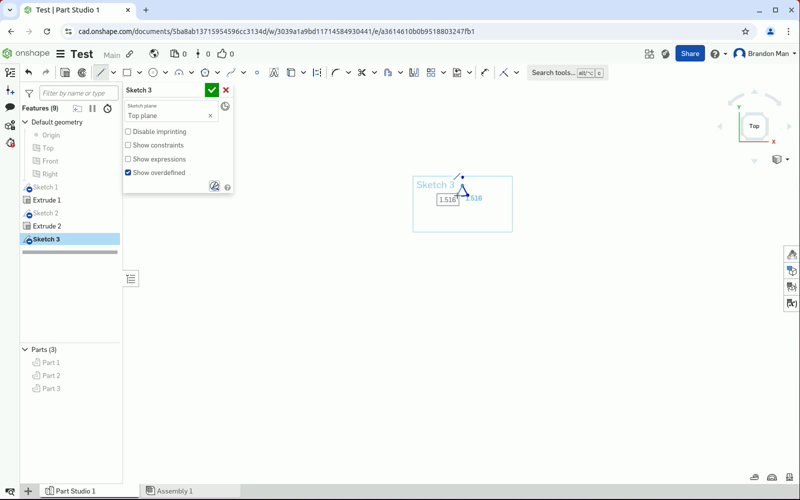
scroll(6)
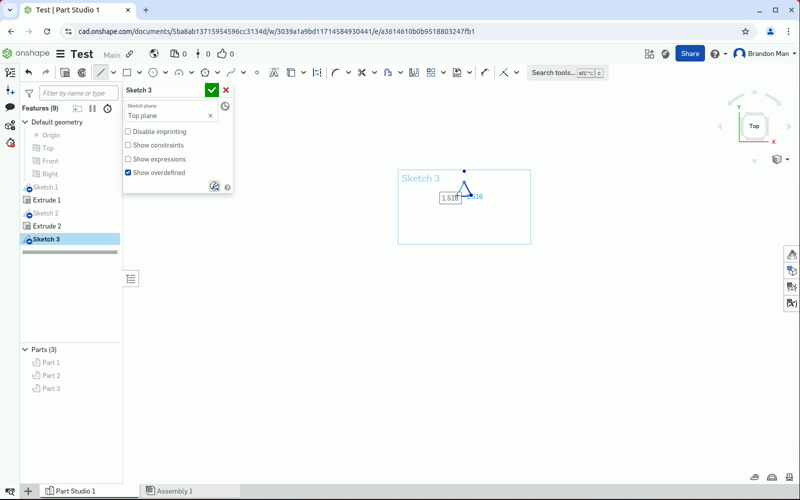
scroll(6)
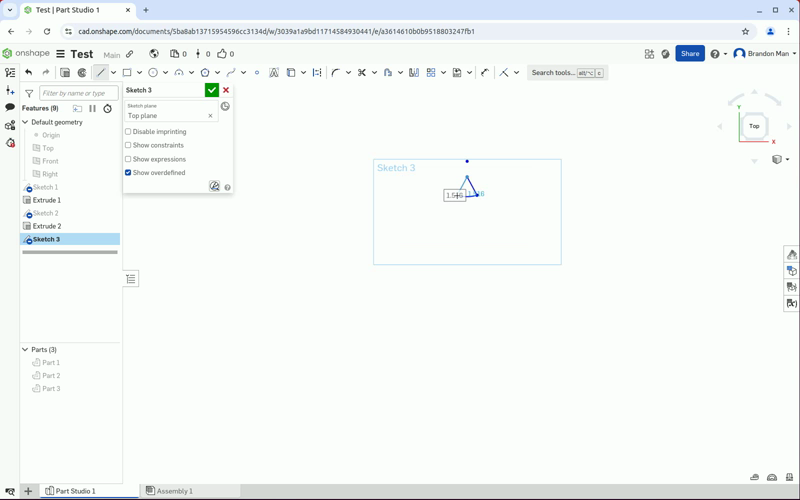
scroll(6)
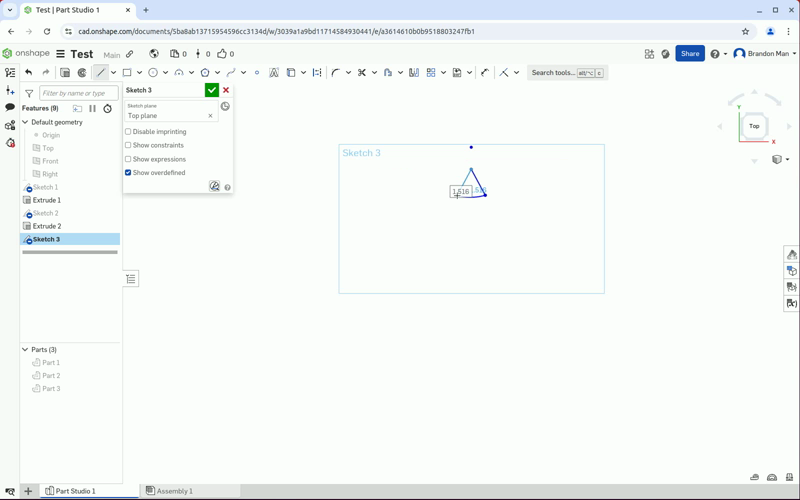
scroll(6)
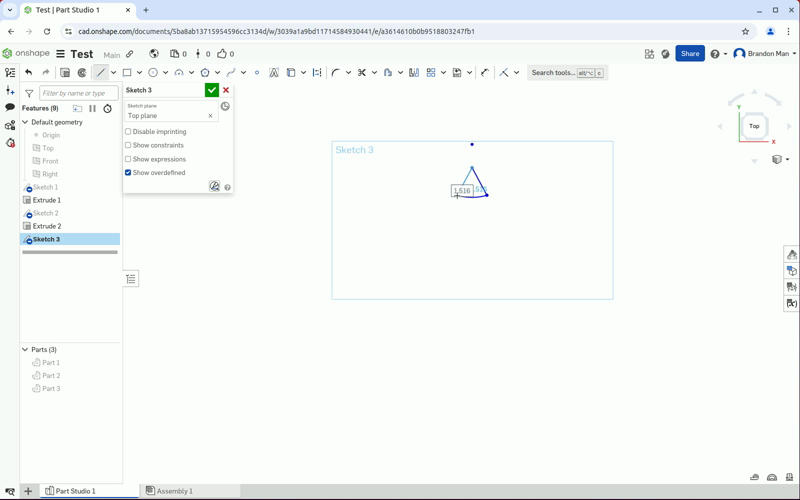
scroll(6)
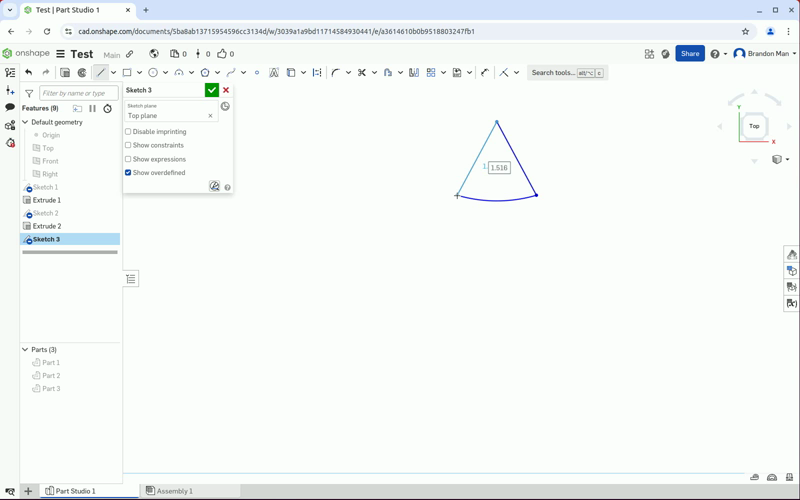
key_up(shift)
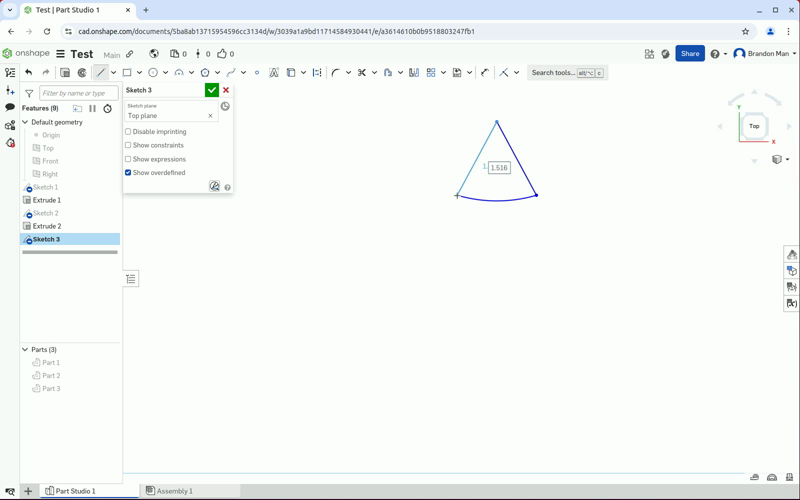
click(457, 195)
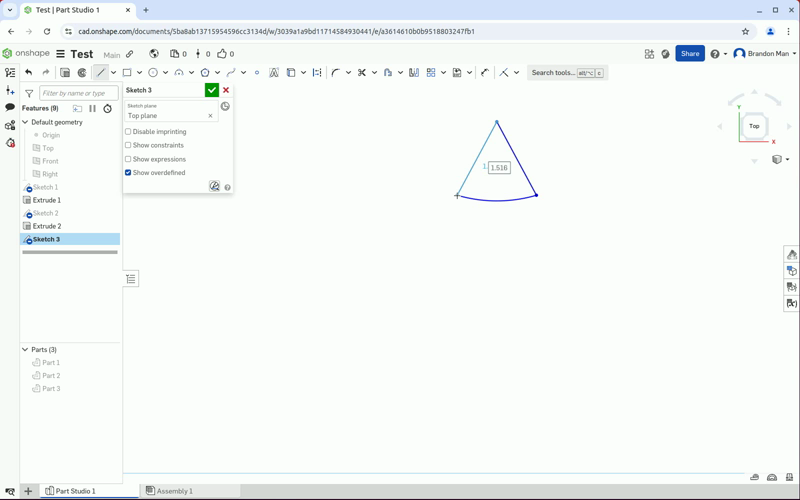
scroll(-6)
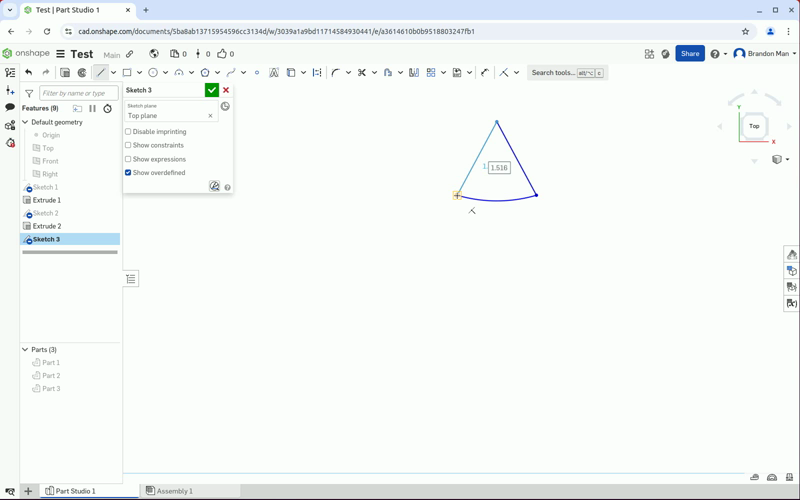
scroll(-6)
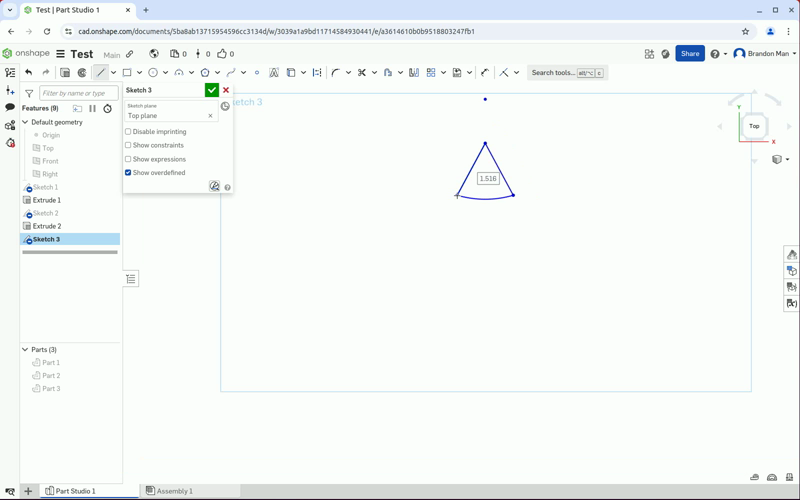
scroll(-6)
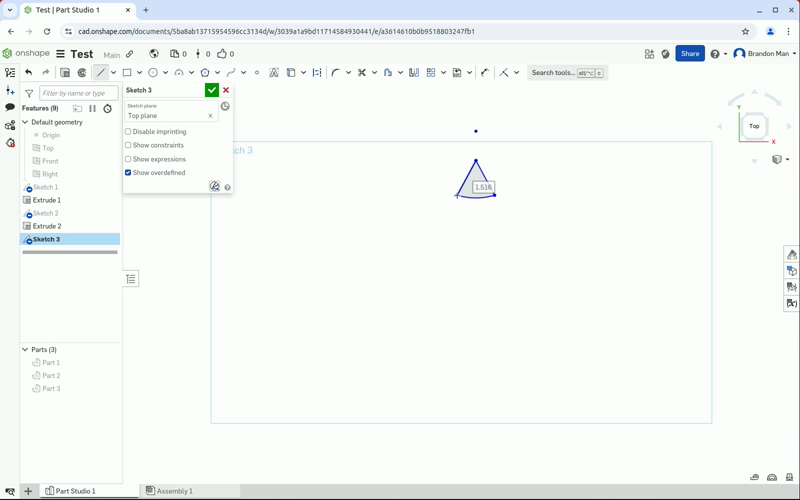
scroll(-6)
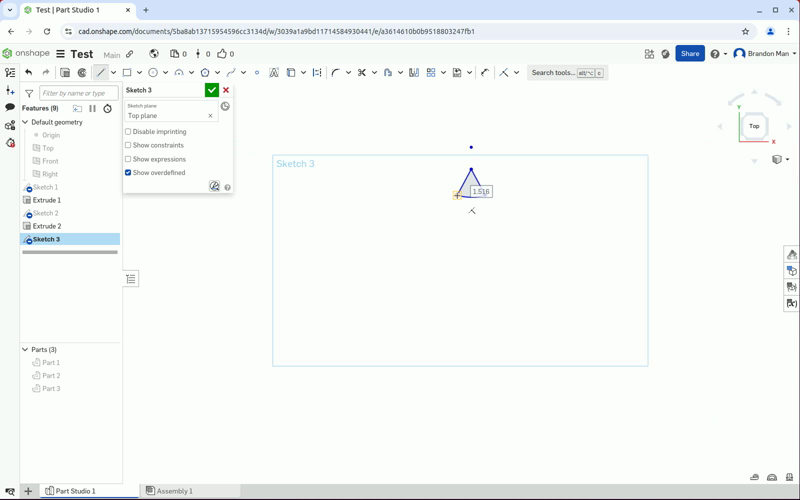
scroll(-6)
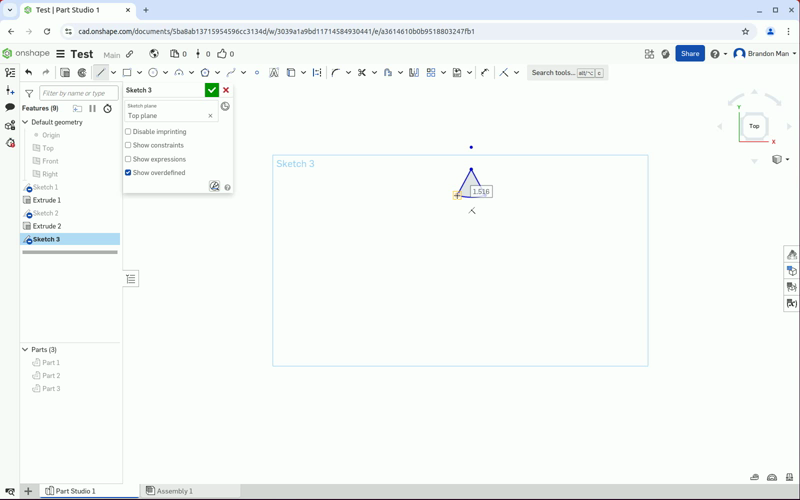
scroll(-6)
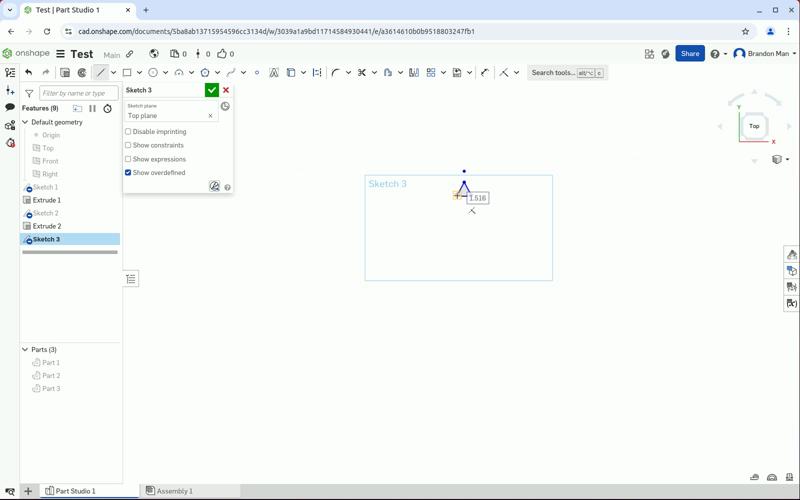
scroll(-6)
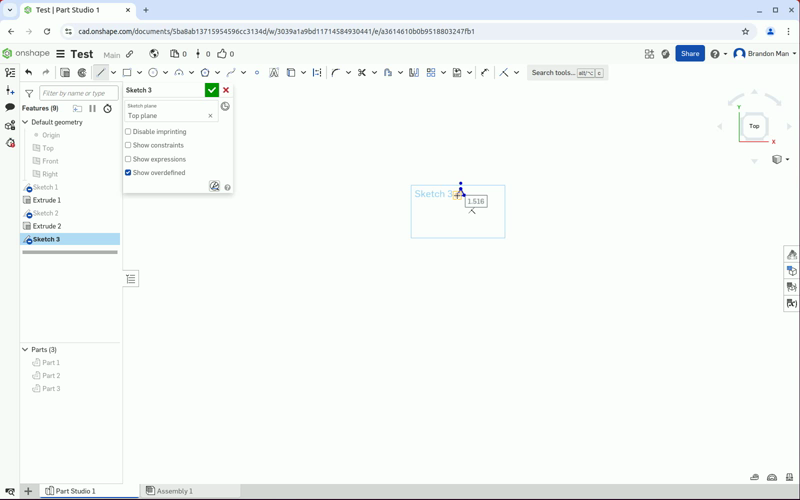
key(esc)
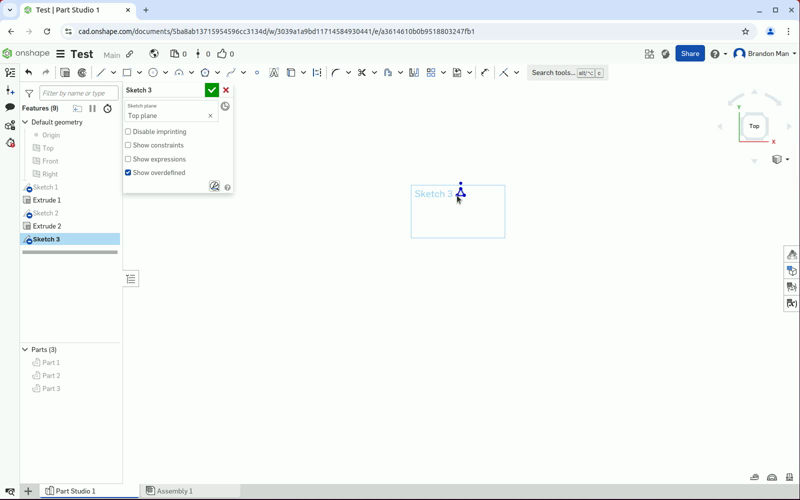
mouse_move(459, 193)
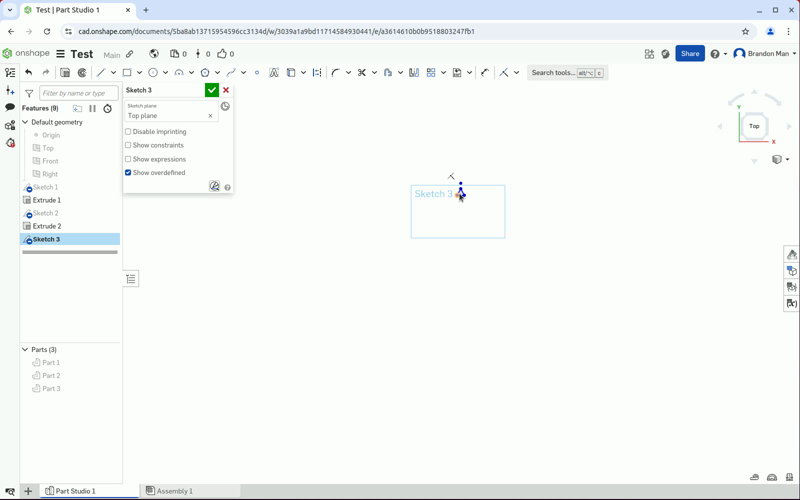
scroll(6)
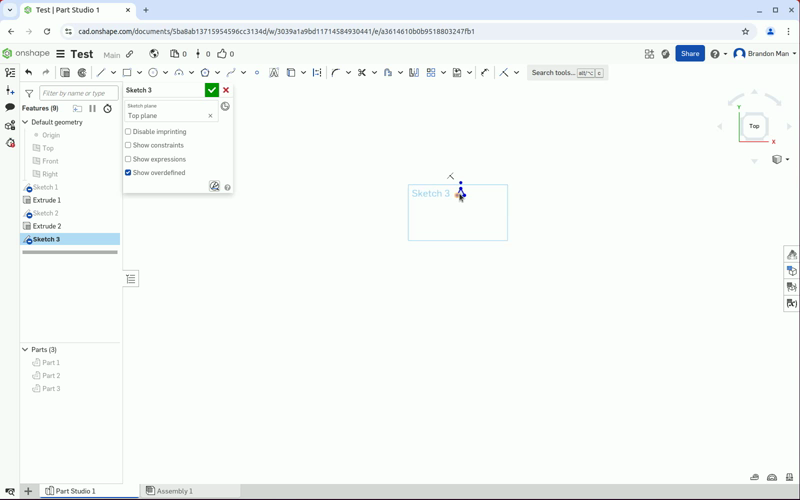
scroll(6)
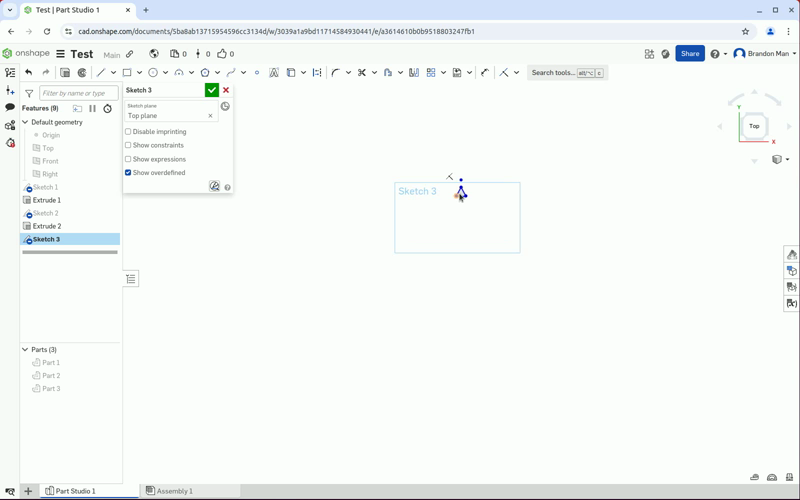
scroll(6)
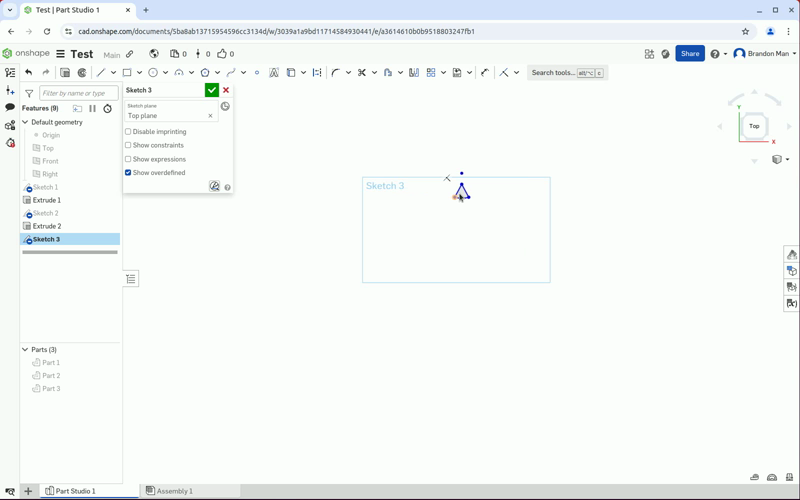
scroll(6)
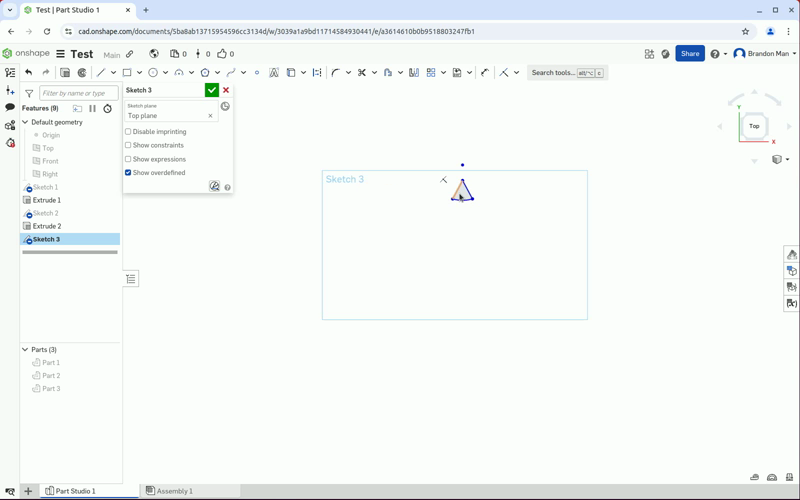
scroll(6)
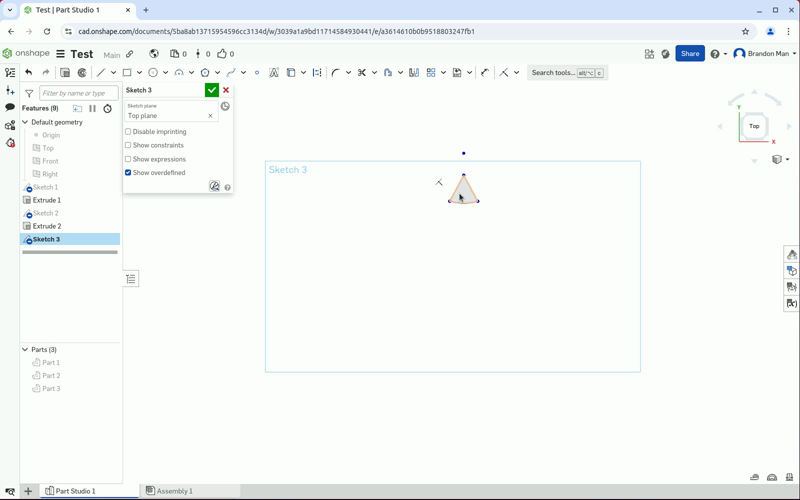
scroll(6)
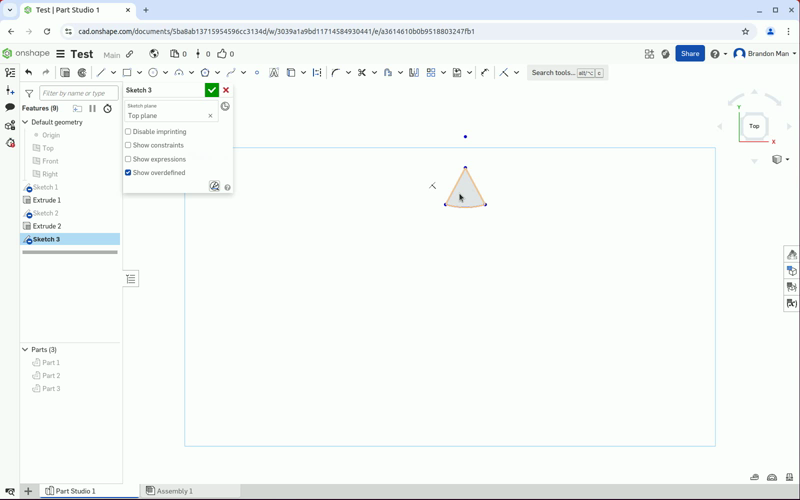
scroll(6)
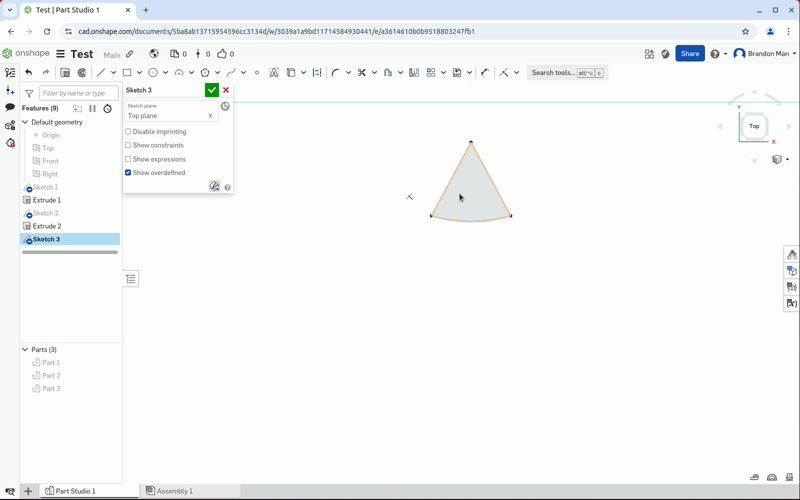
click(459, 193)
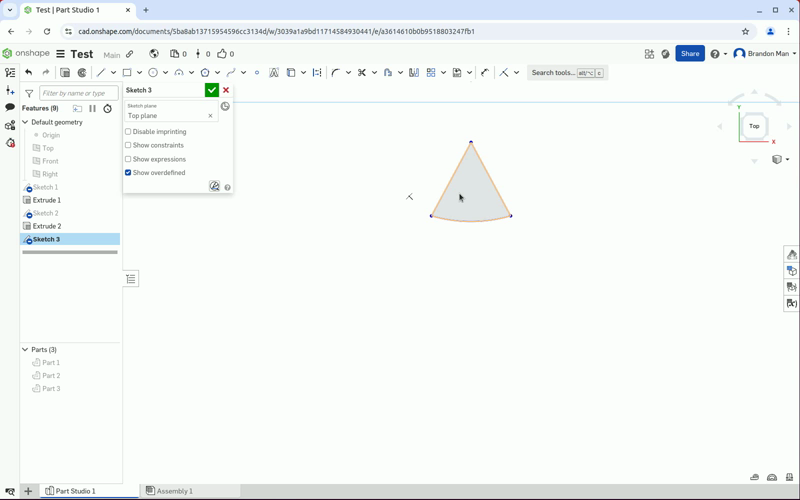
scroll(-6)
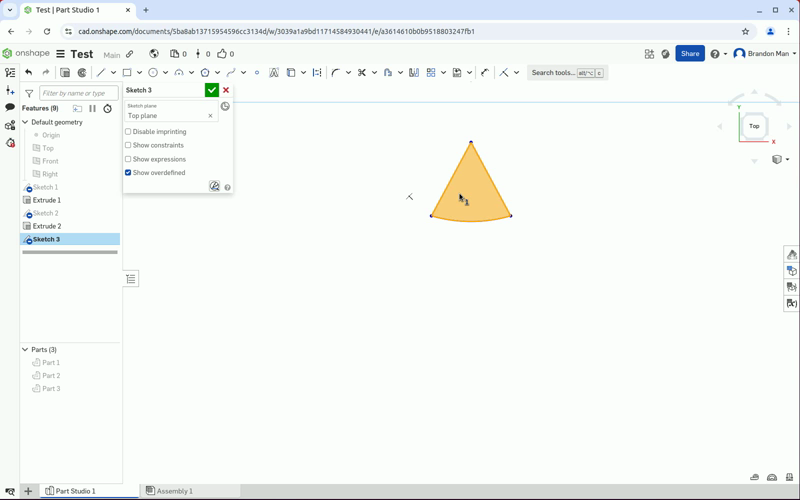
scroll(-6)
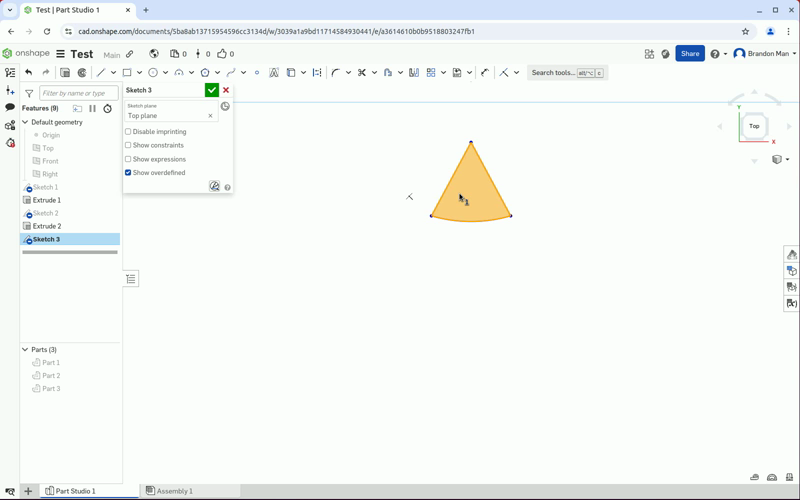
scroll(-6)
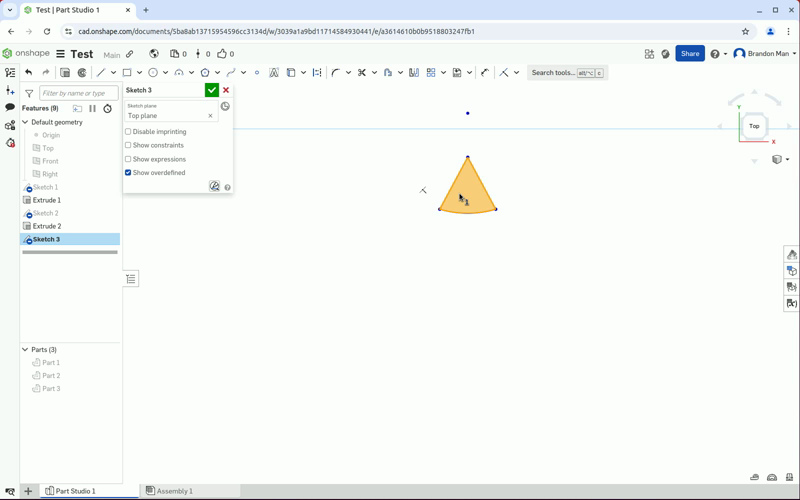
scroll(-6)
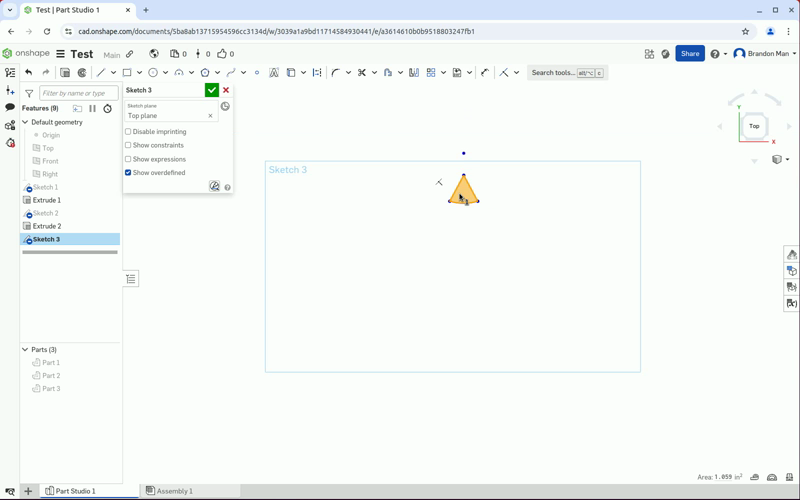
scroll(-6)
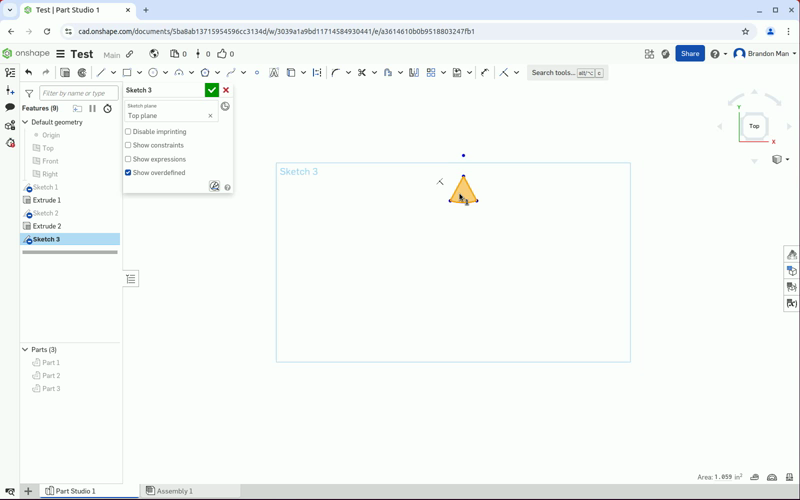
scroll(-6)
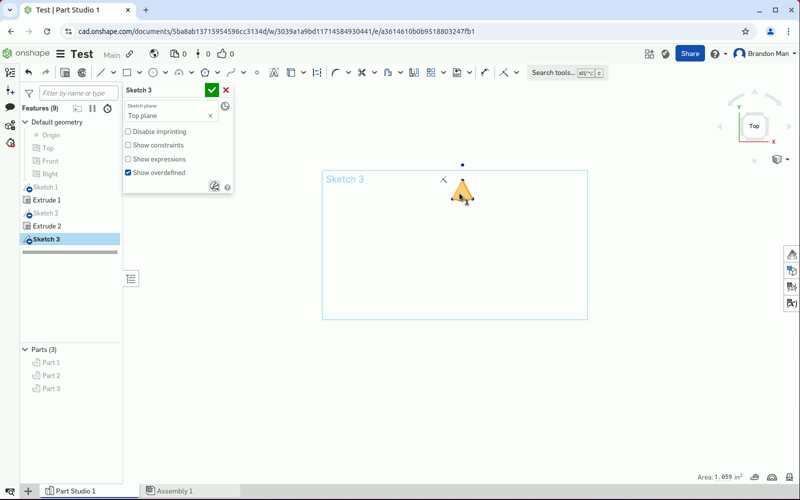
scroll(-6)
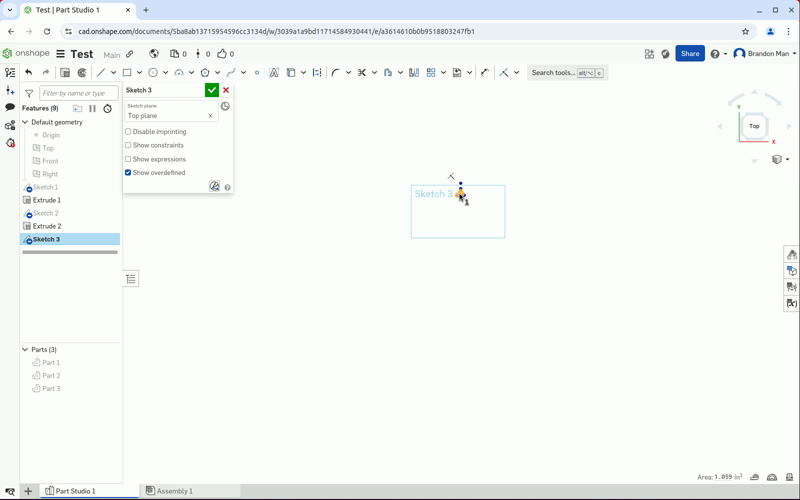
mouse_move(73, 352)
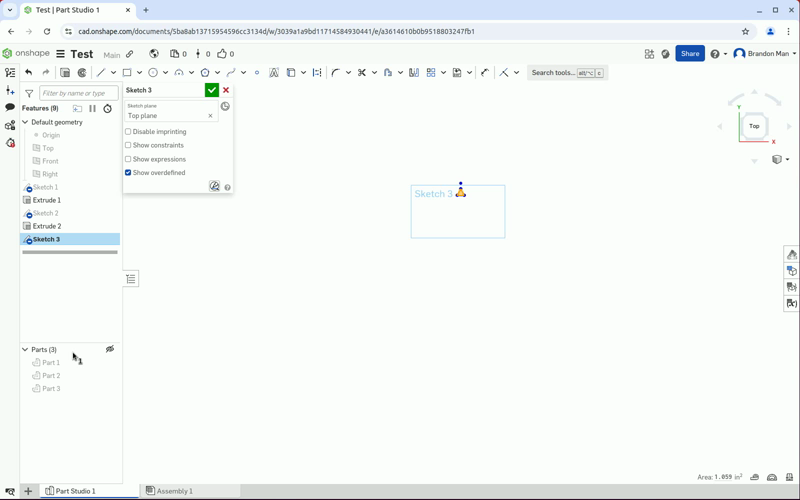
key(shift+y)
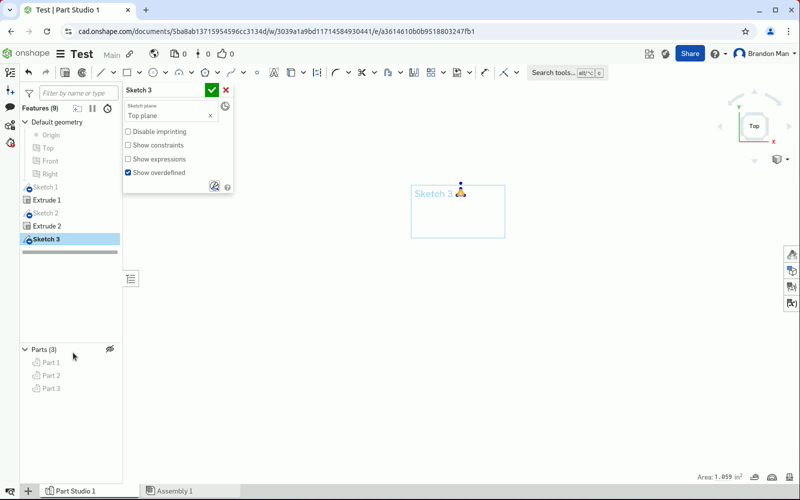
key(shift+e)
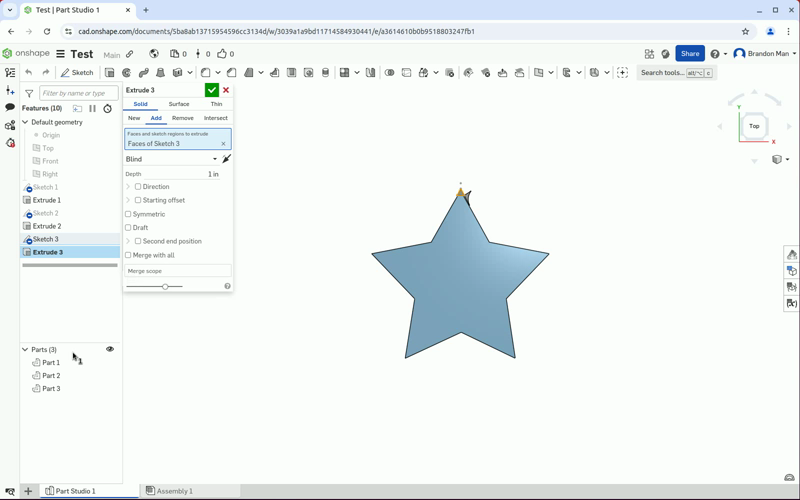
mouse_move(143, 106)
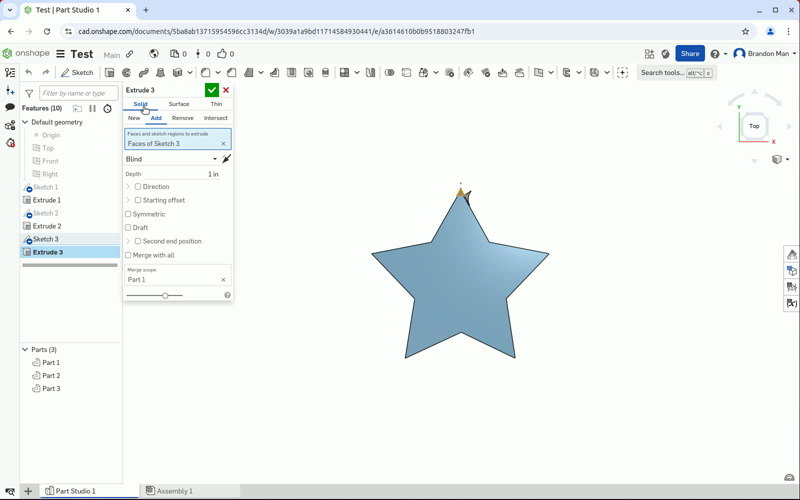
click(143, 106)
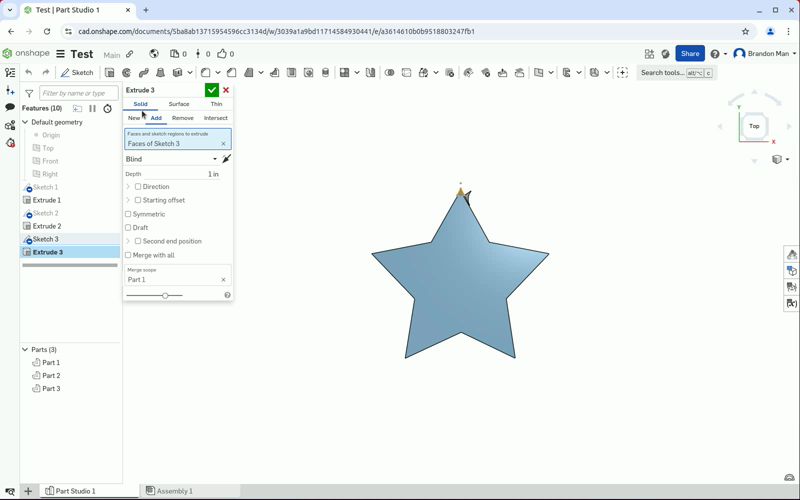
mouse_move(137, 120)
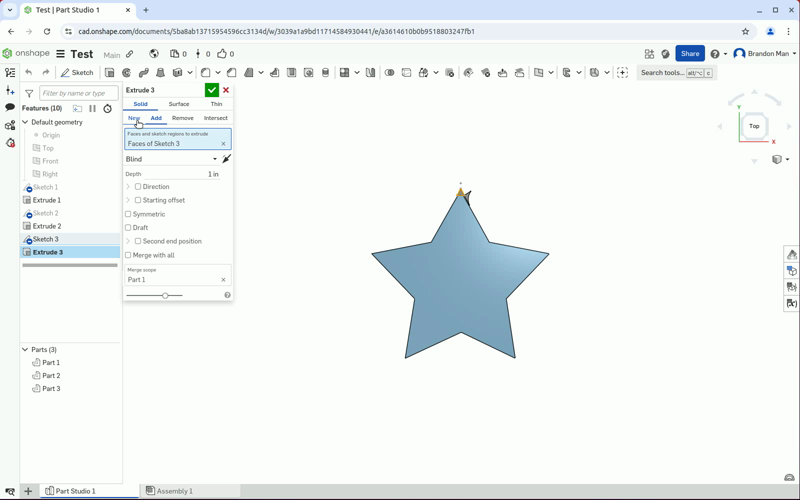
click(137, 120)
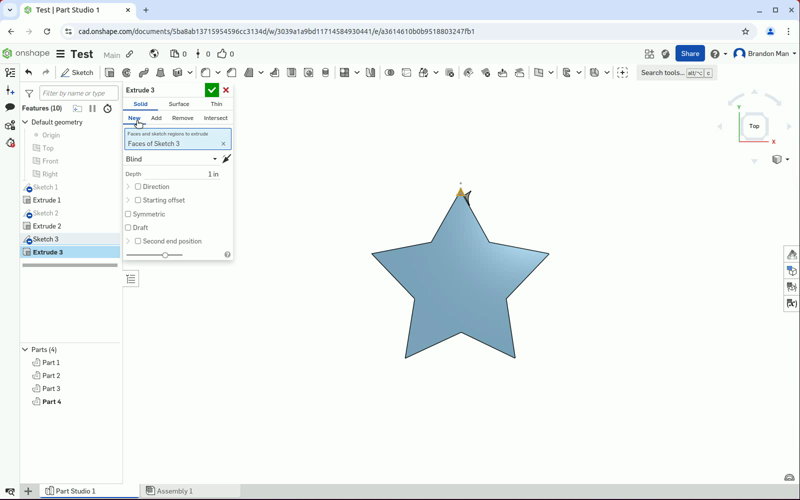
key(tab, 4)
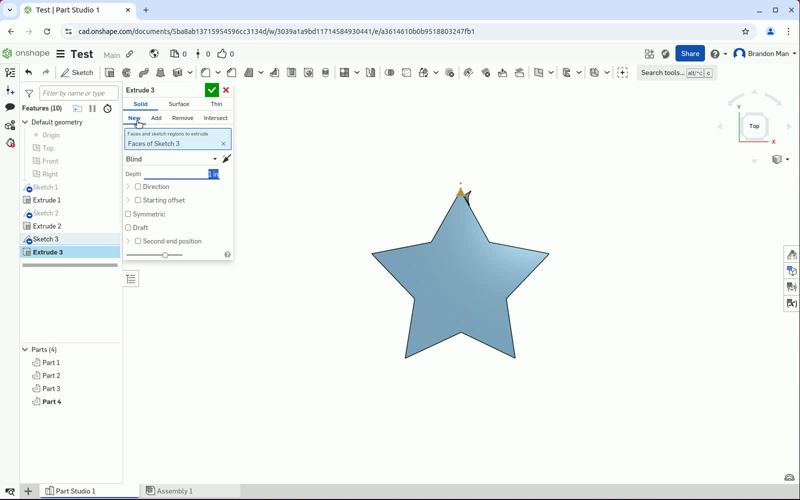
text(1.204)
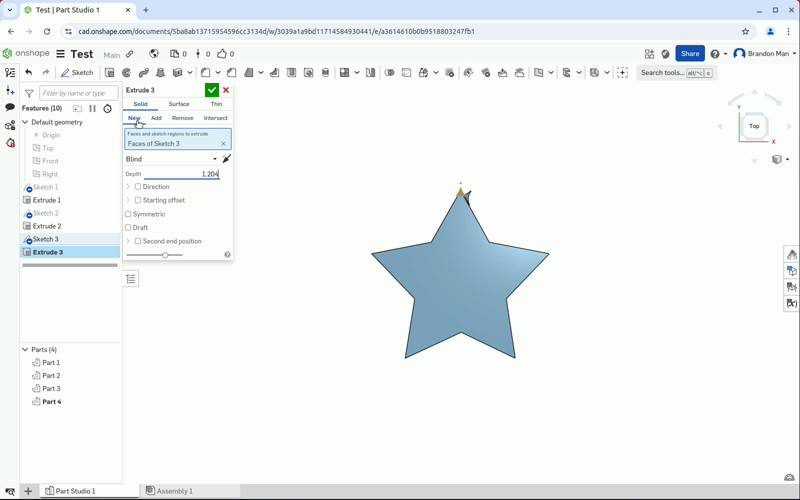
key(enter)
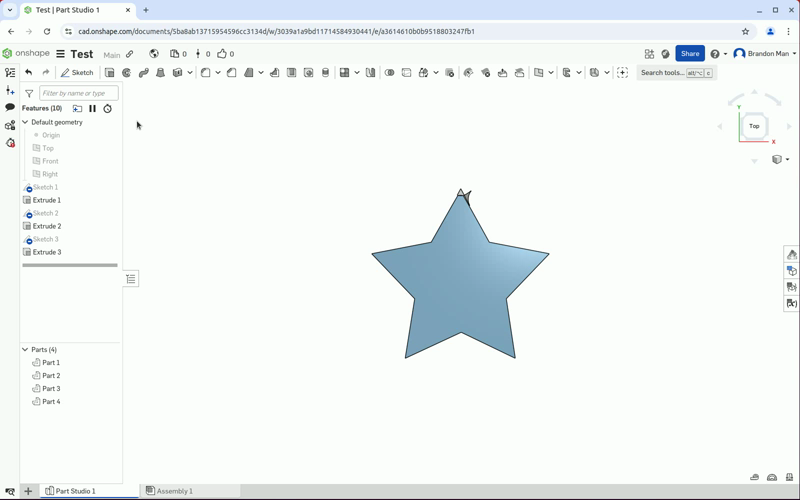
key(shift+h)
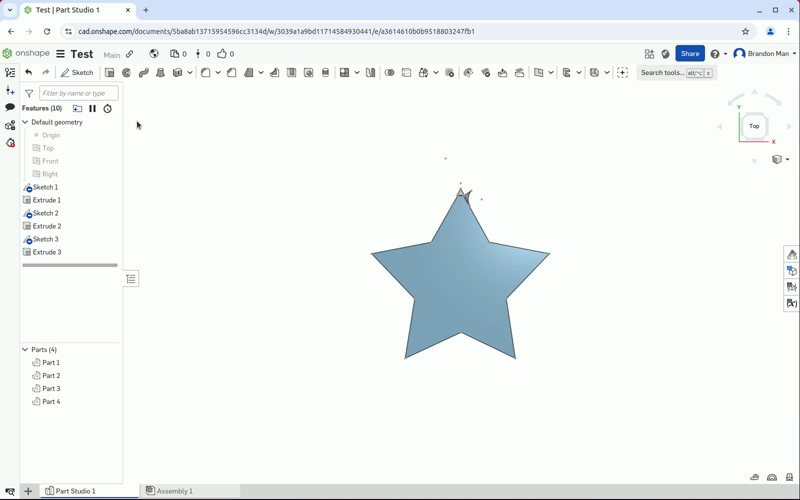
key(shift+h)
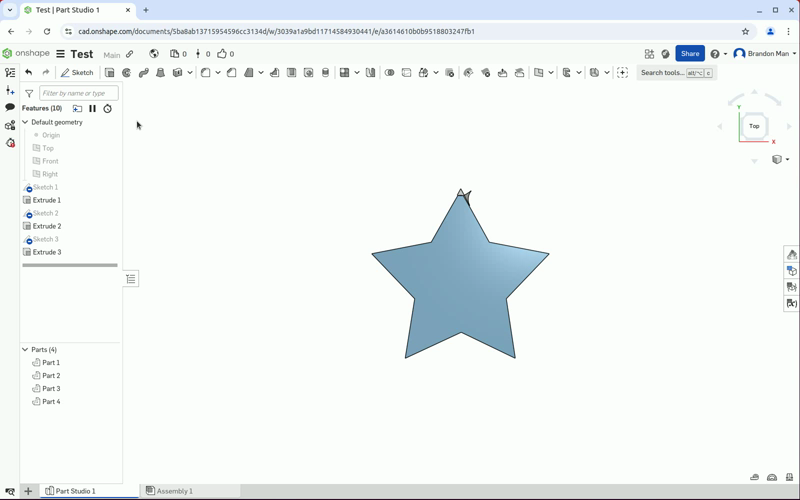
mouse_move(73, 189)
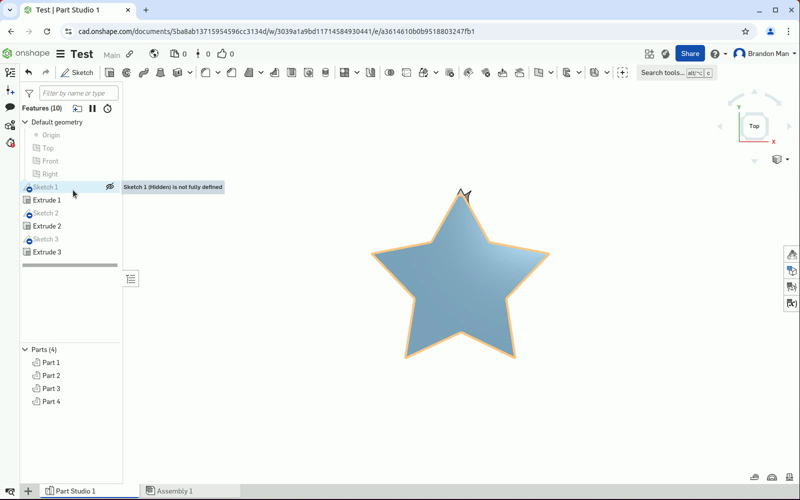
click(73, 189)
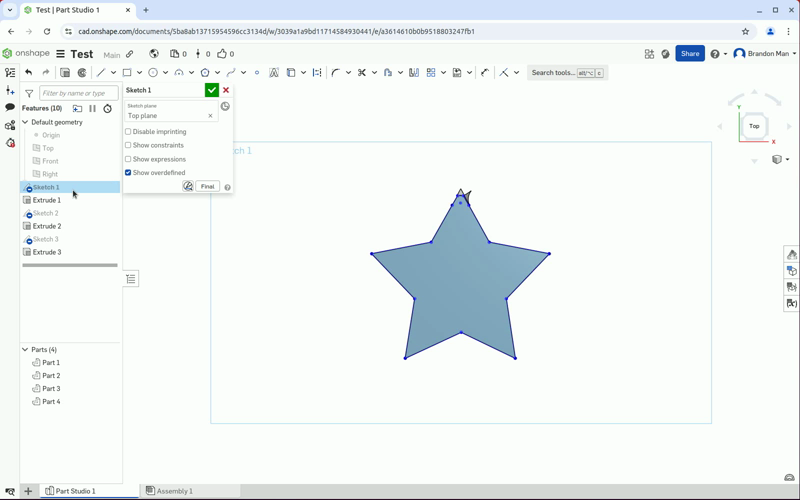
mouse_move(229, 92)
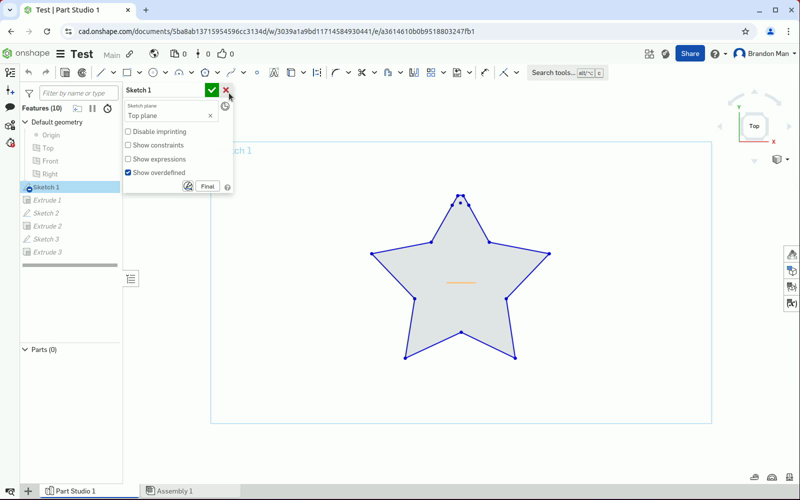
click(229, 92)
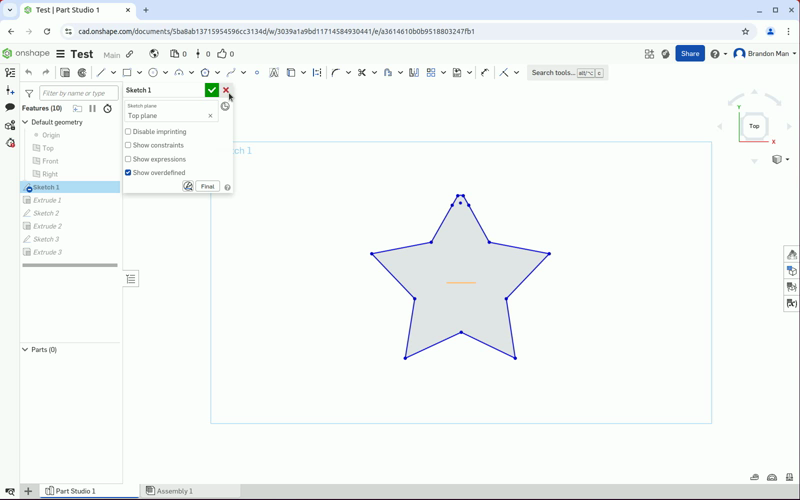
key(shift+s)
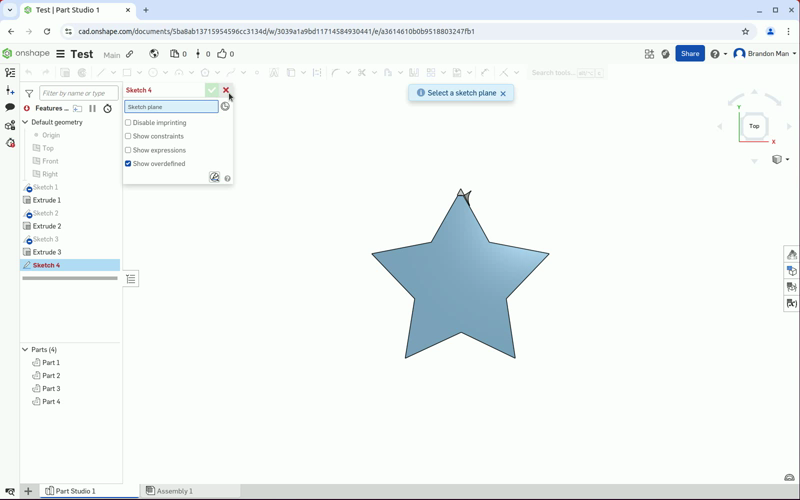
mouse_move(73, 150)
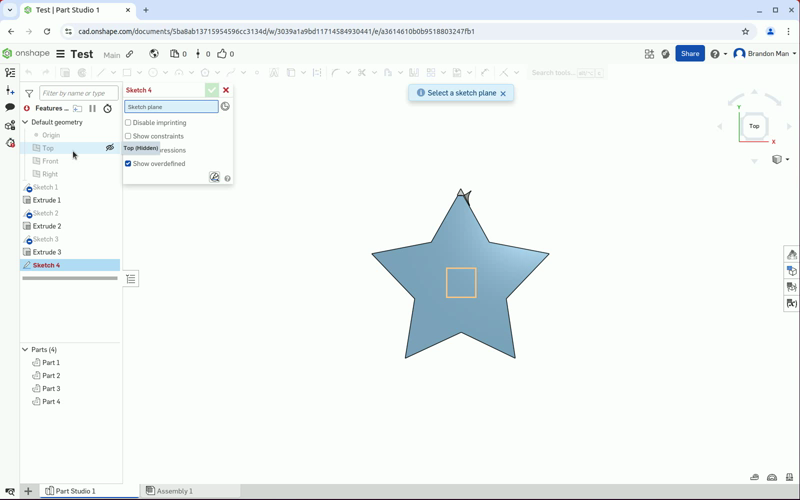
click(73, 150)
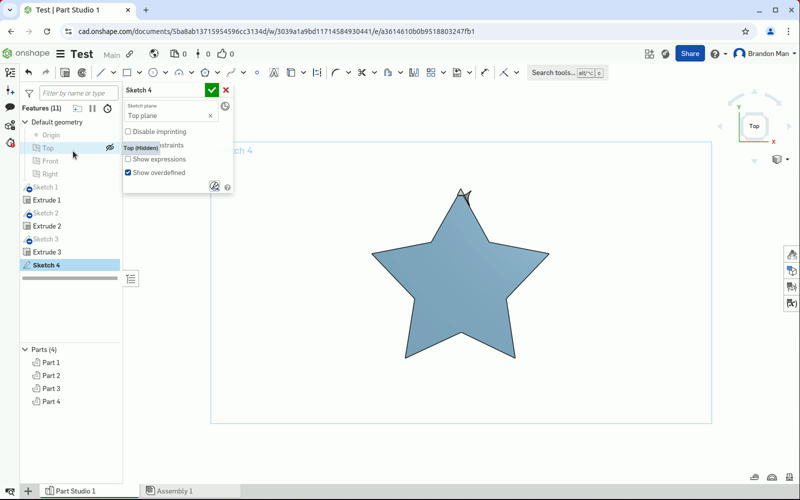
mouse_move(73, 352)
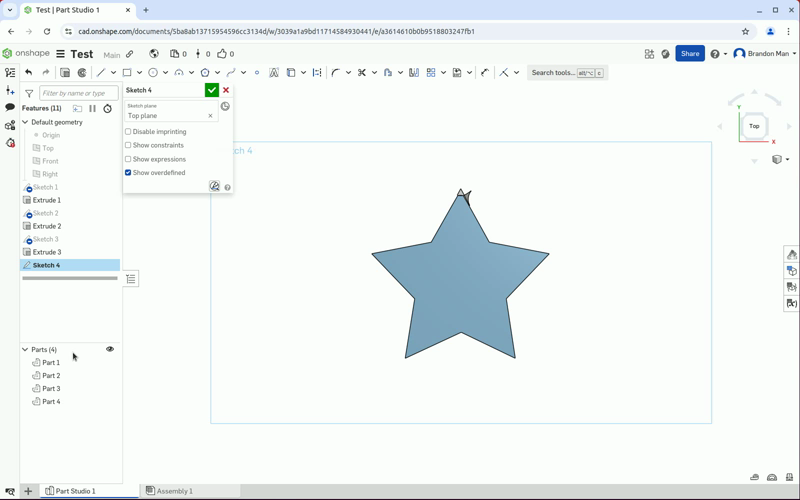
key(y)
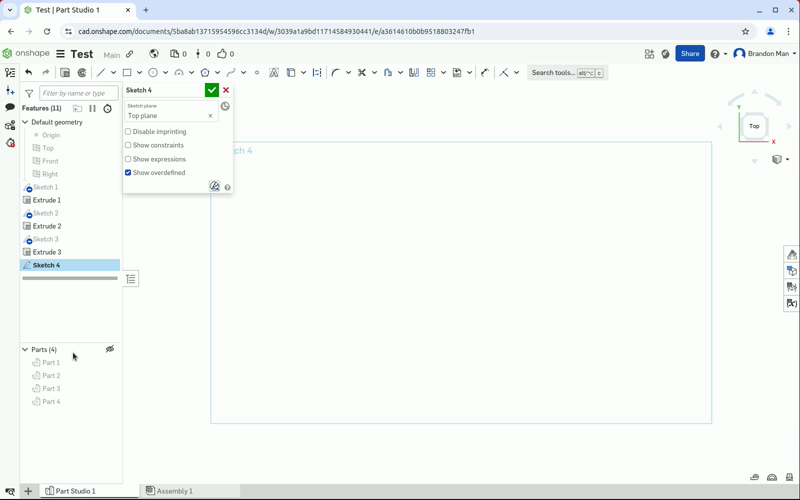
key(a)
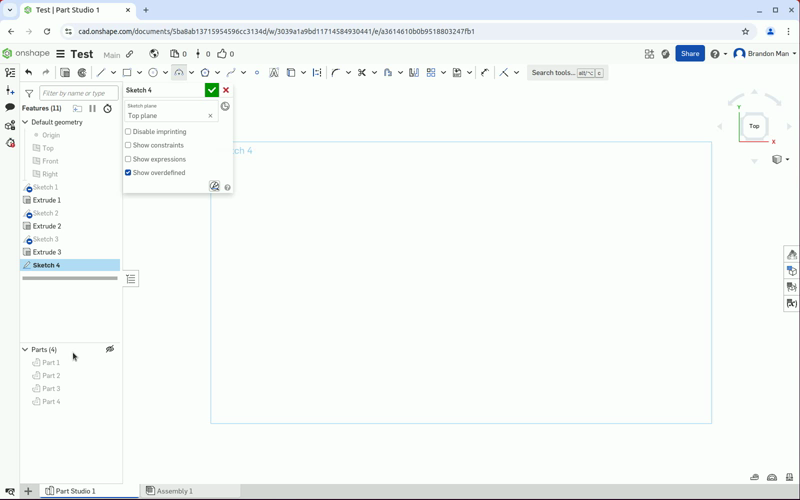
key_down(shift)
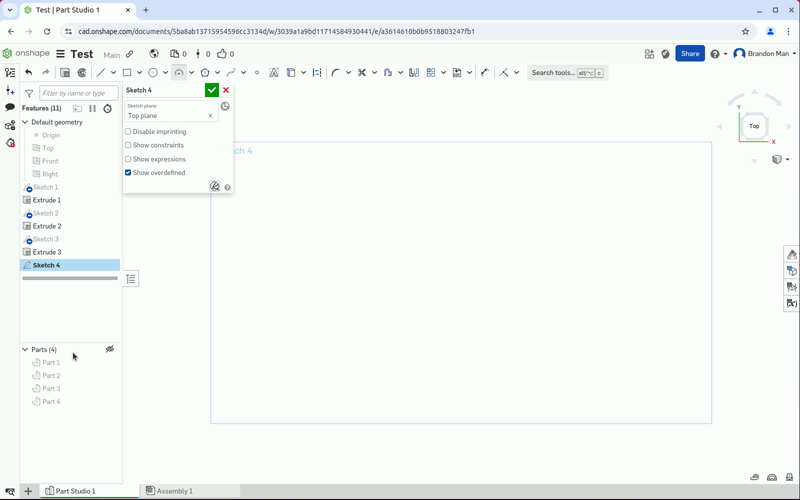
mouse_move(451, 190)
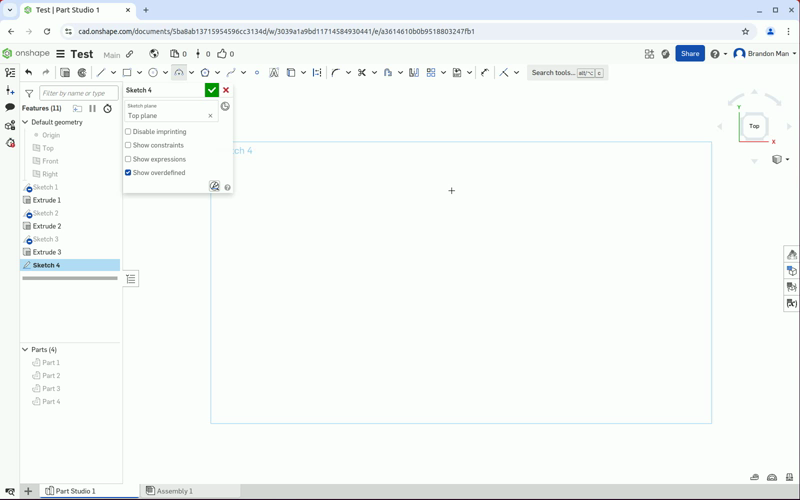
click(451, 190)
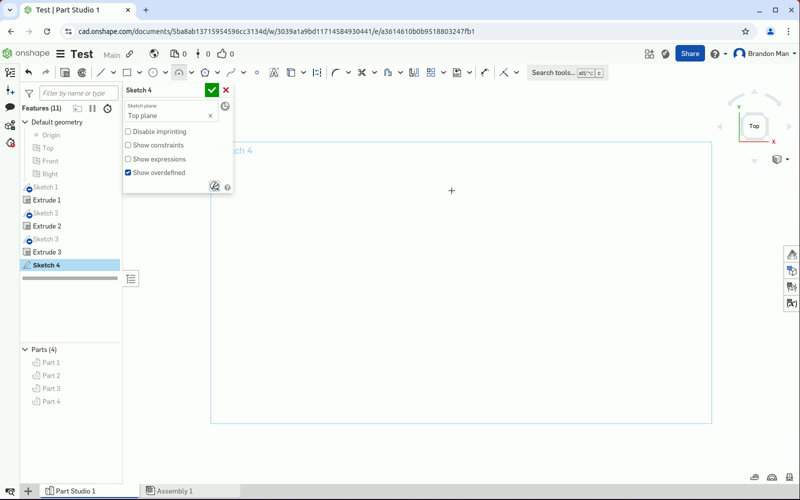
key_up(shift)
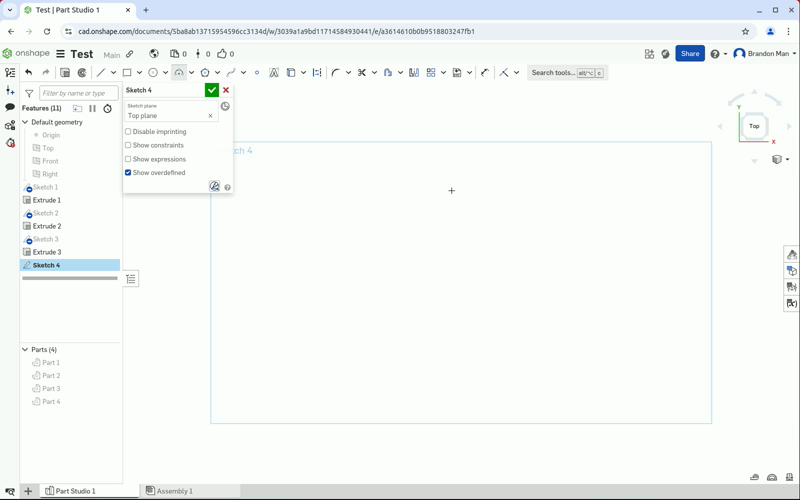
key_down(shift)
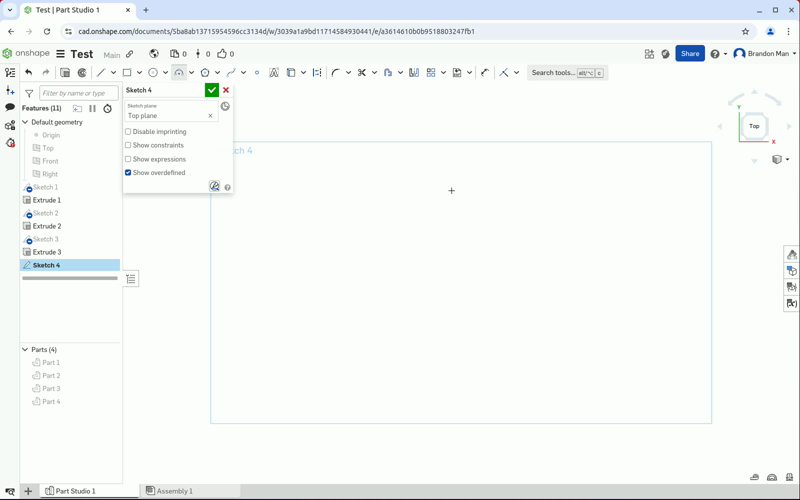
mouse_move(453, 205)
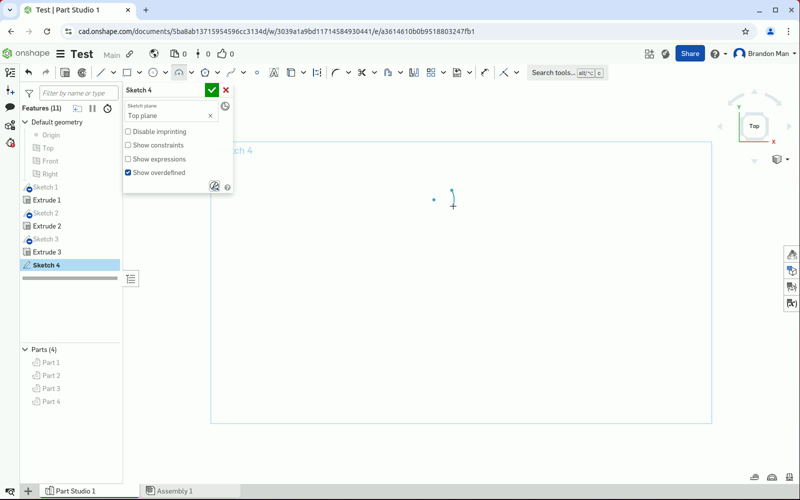
click(453, 205)
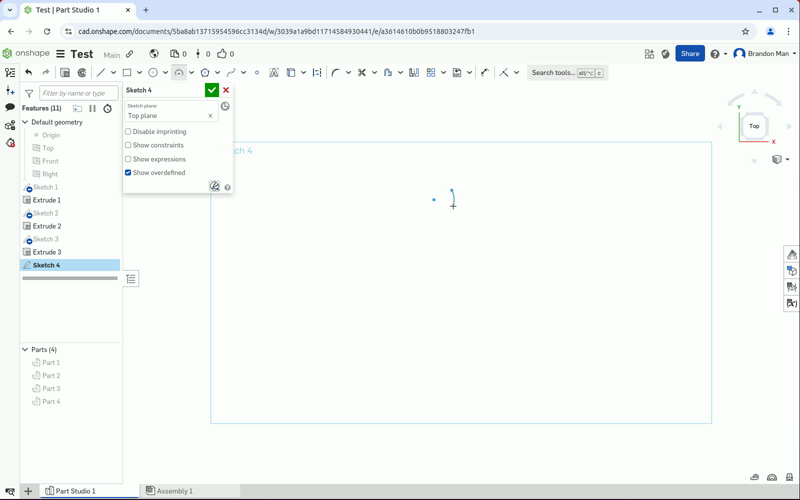
mouse_move(454, 197)
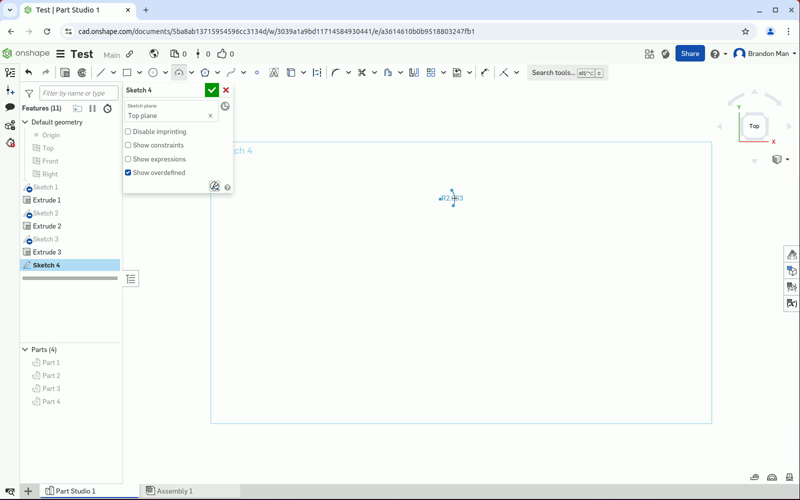
click(454, 197)
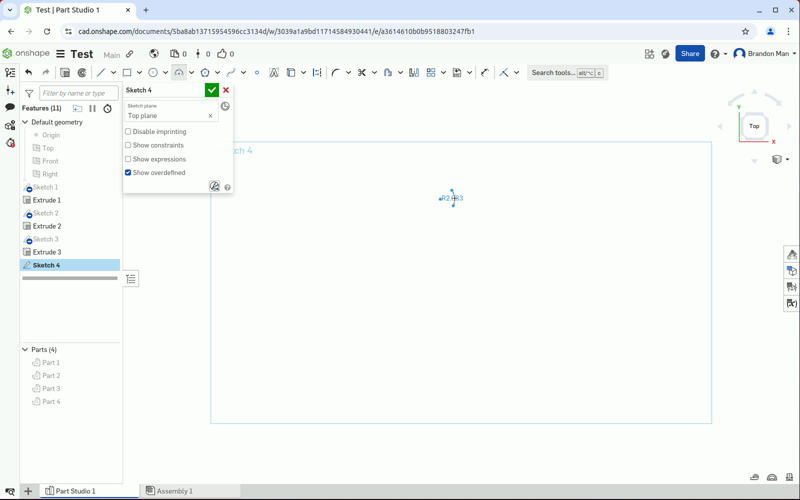
key_up(shift)
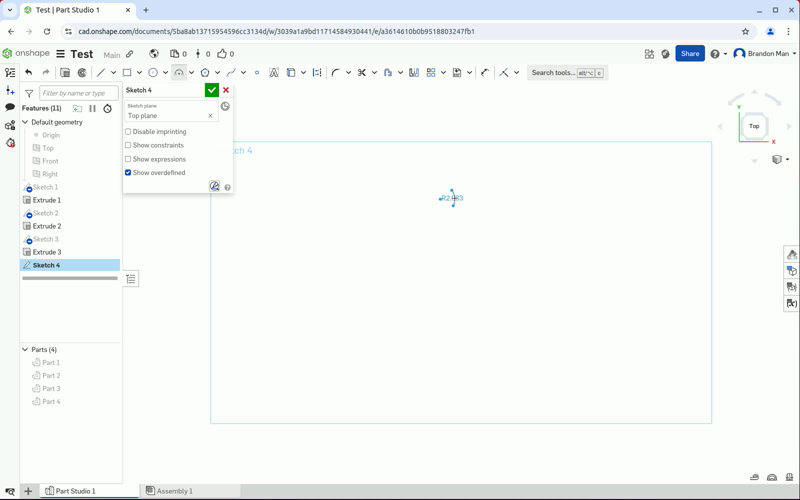
key(esc)
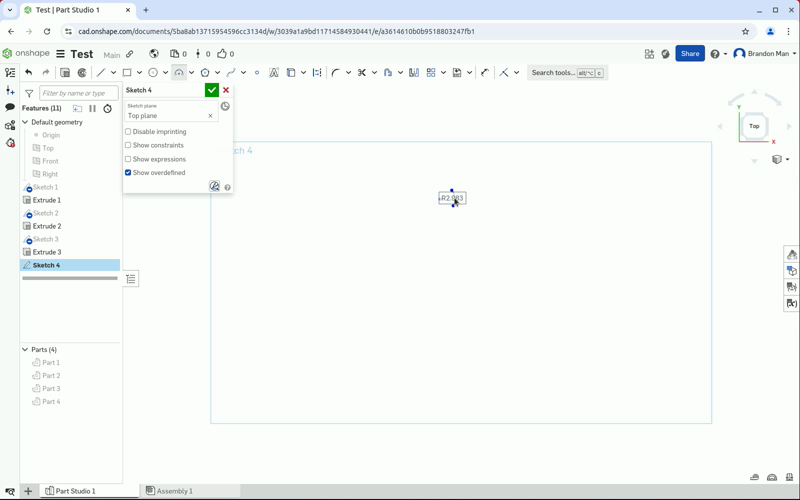
key(l)
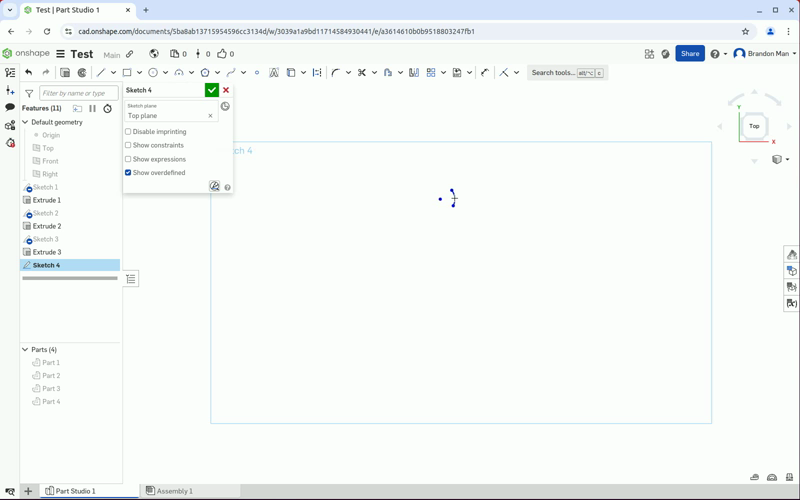
mouse_move(453, 205)
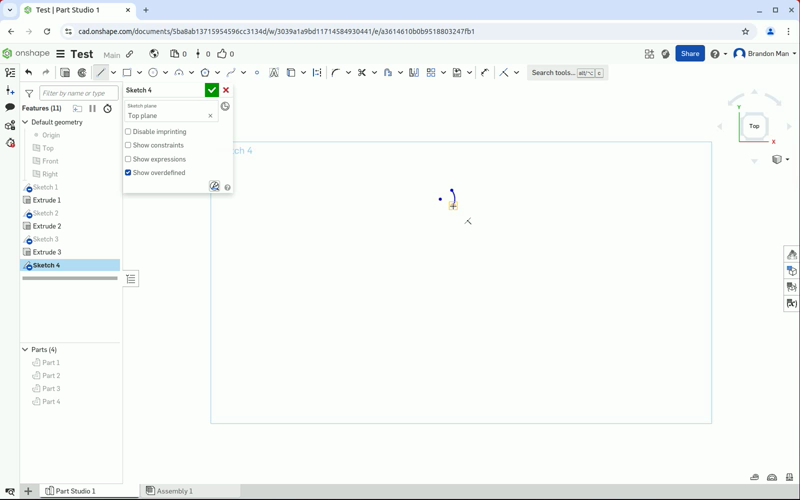
click(453, 205)
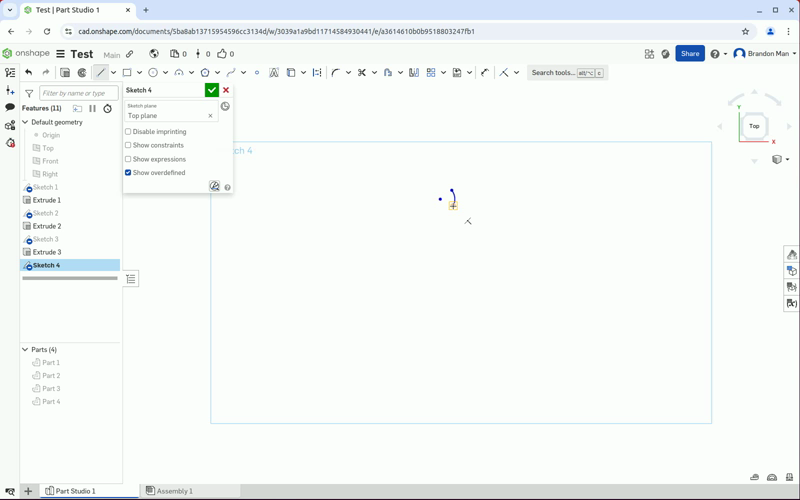
key_down(shift)
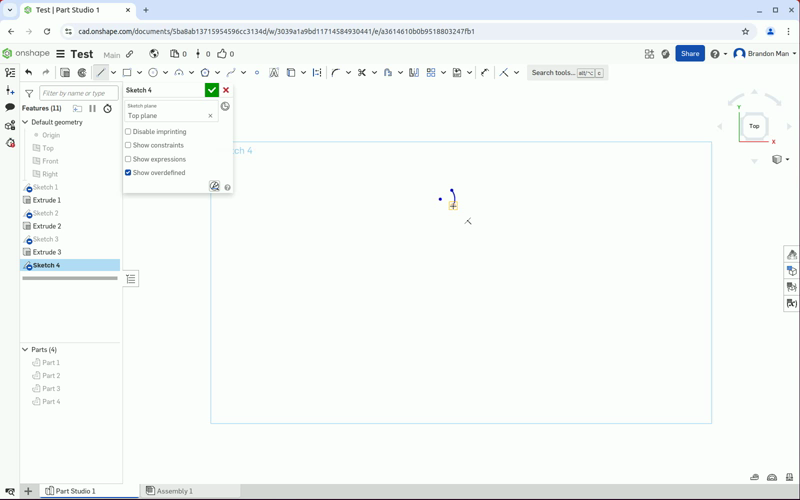
mouse_move(483, 205)
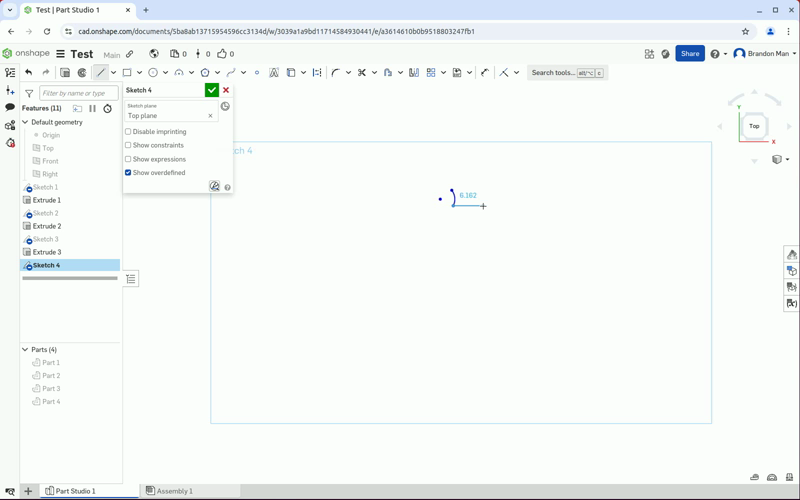
mouse_move(458, 195)
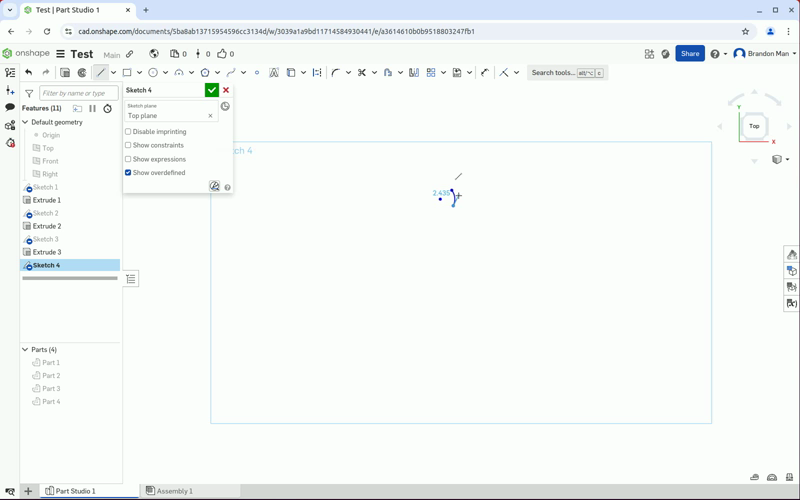
click(458, 195)
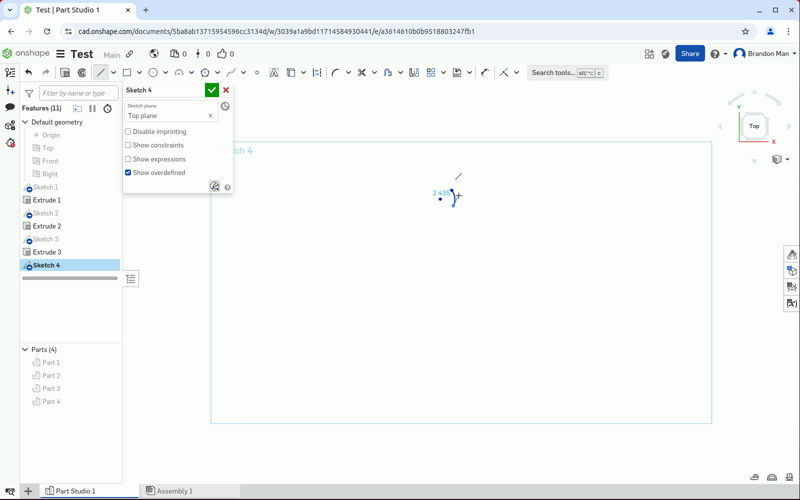
key_up(shift)
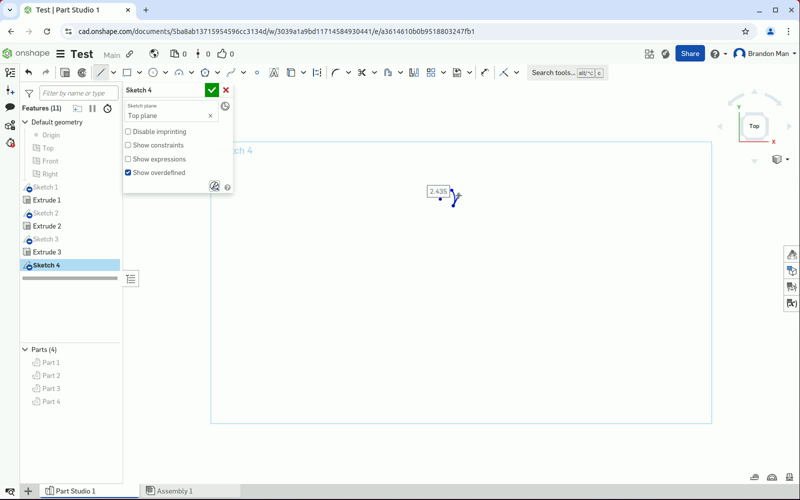
key(esc)
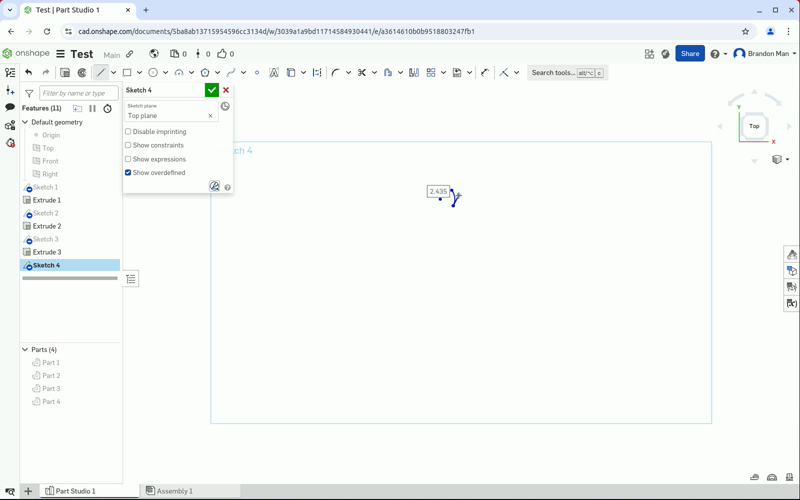
key(a)
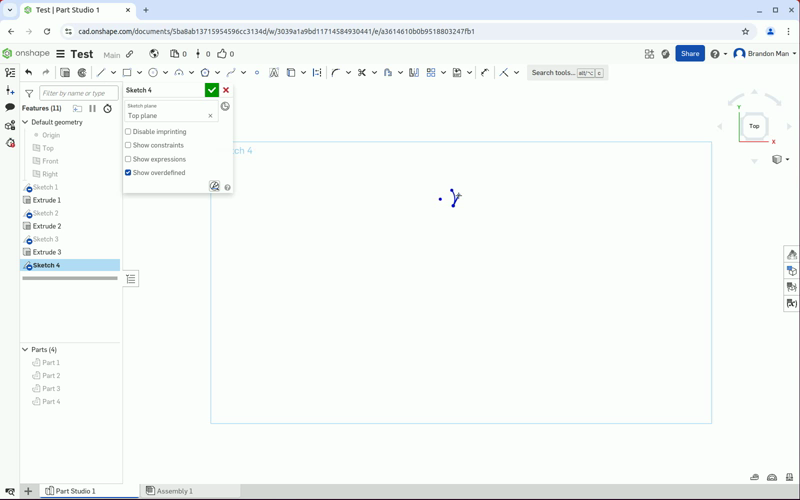
mouse_move(458, 195)
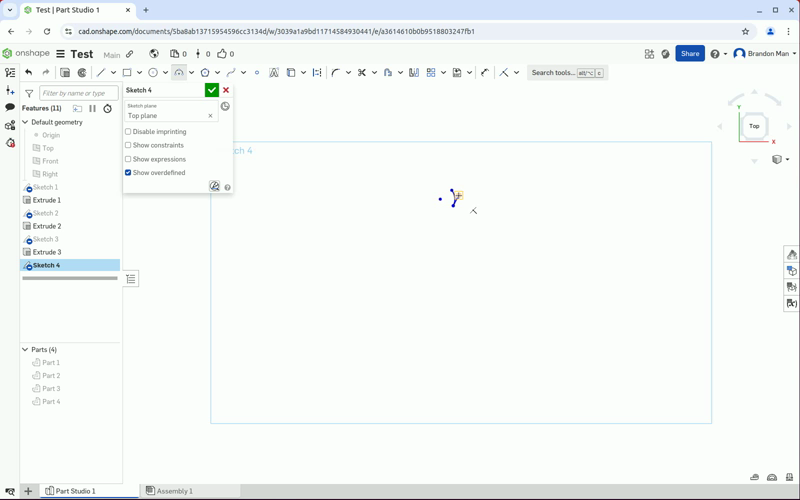
click(458, 195)
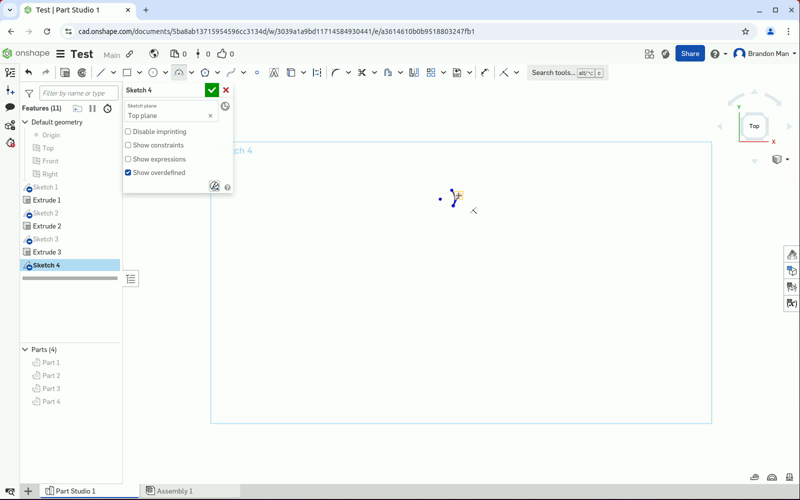
mouse_move(451, 190)
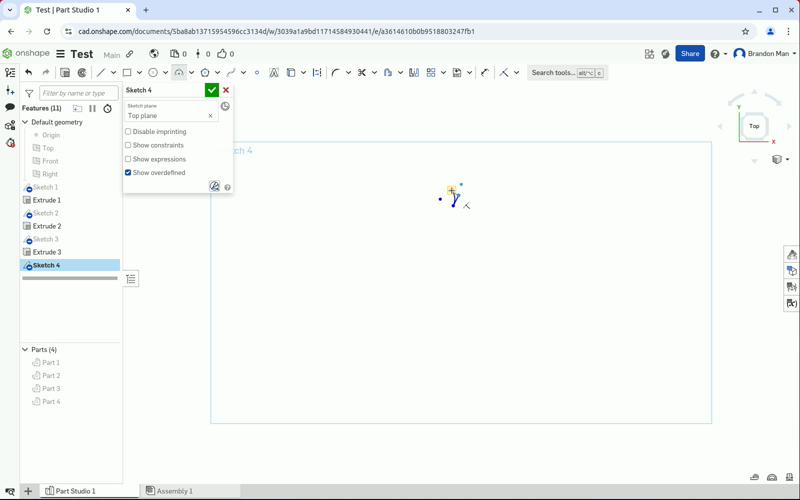
click(451, 190)
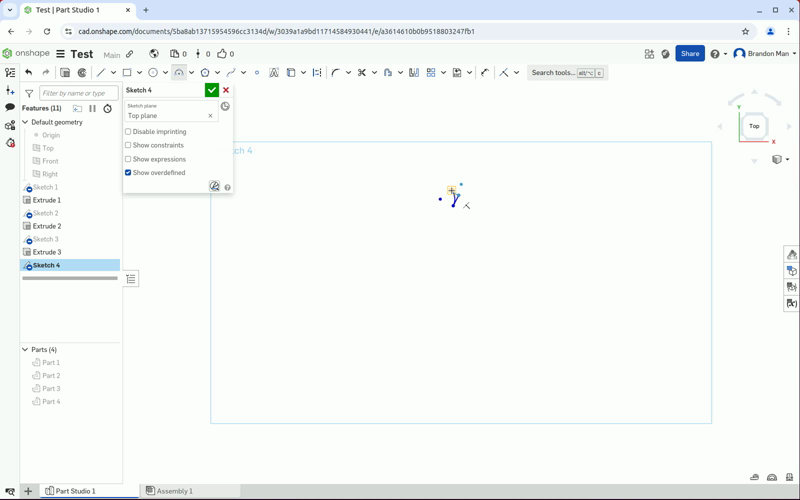
key_down(shift)
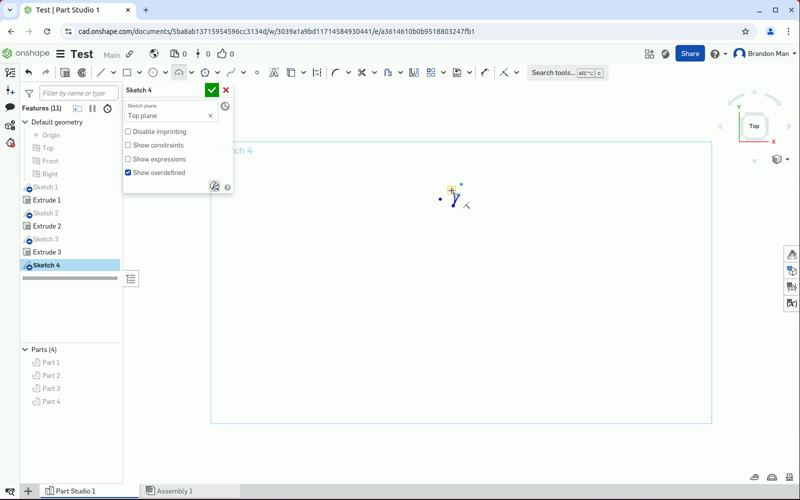
mouse_move(454, 193)
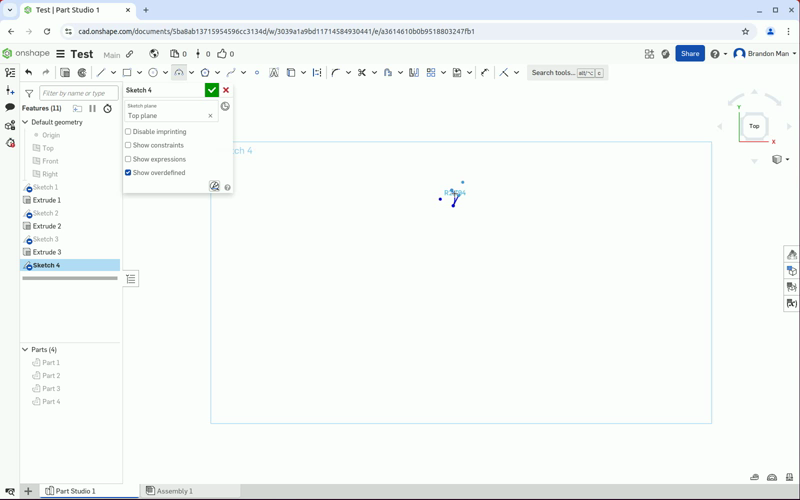
scroll(6)
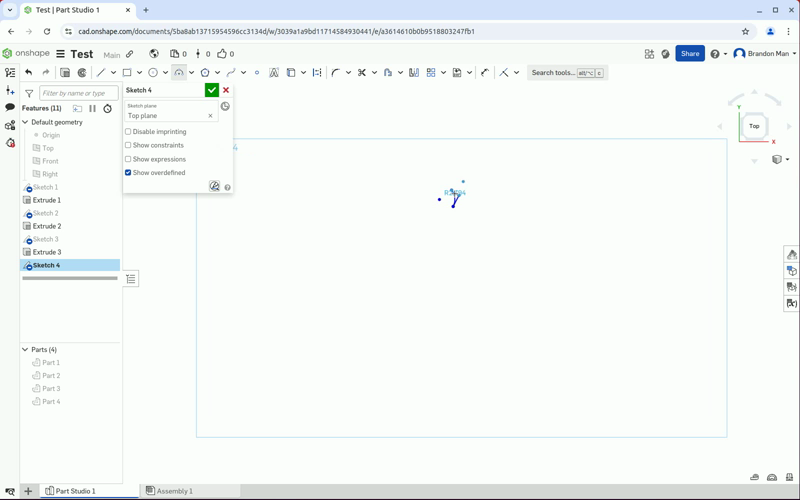
scroll(6)
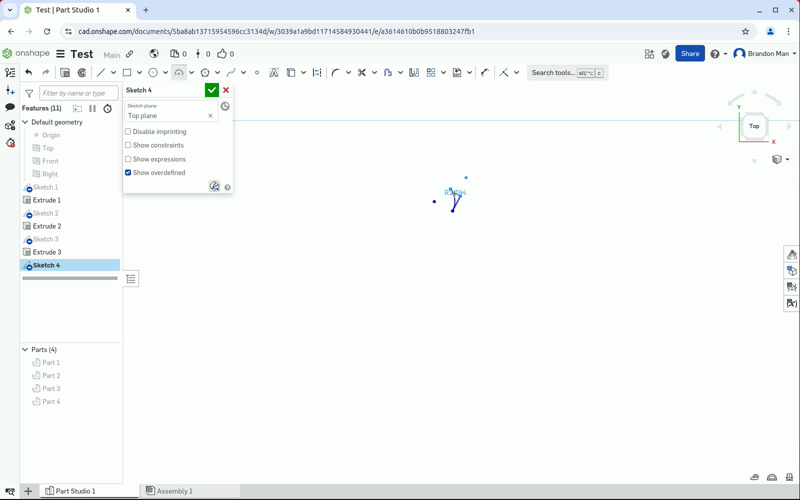
scroll(6)
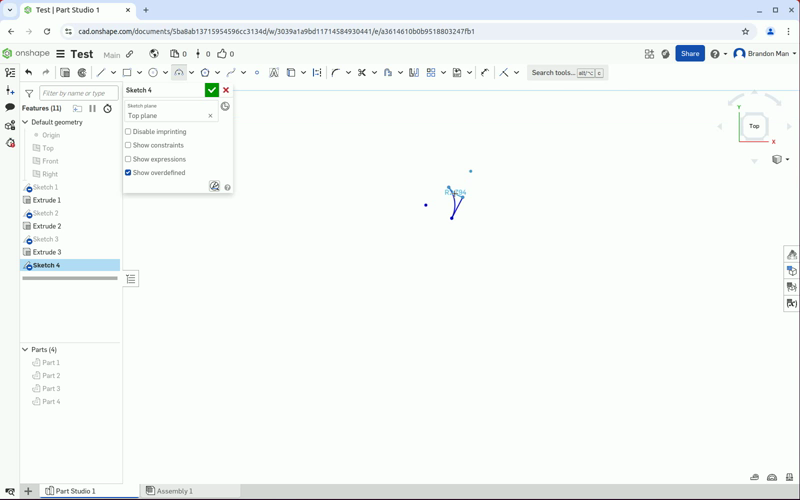
scroll(6)
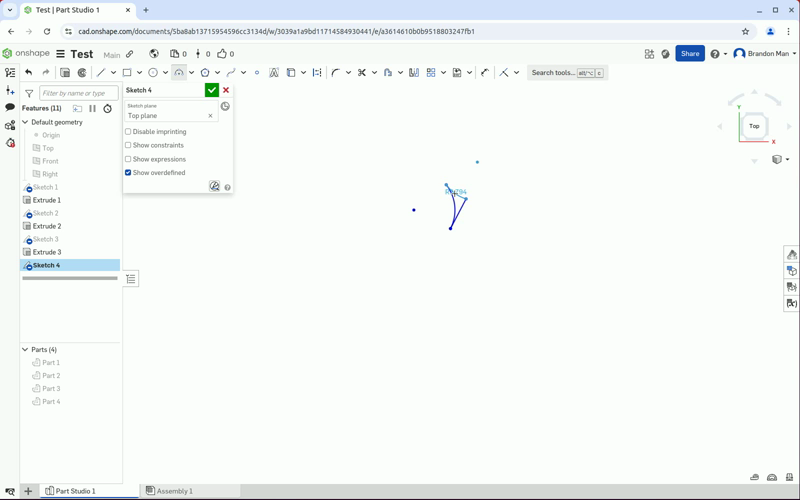
scroll(6)
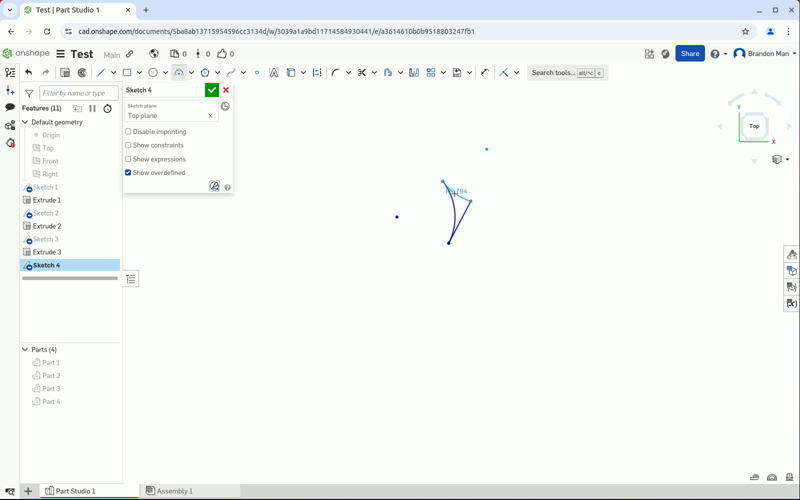
scroll(6)
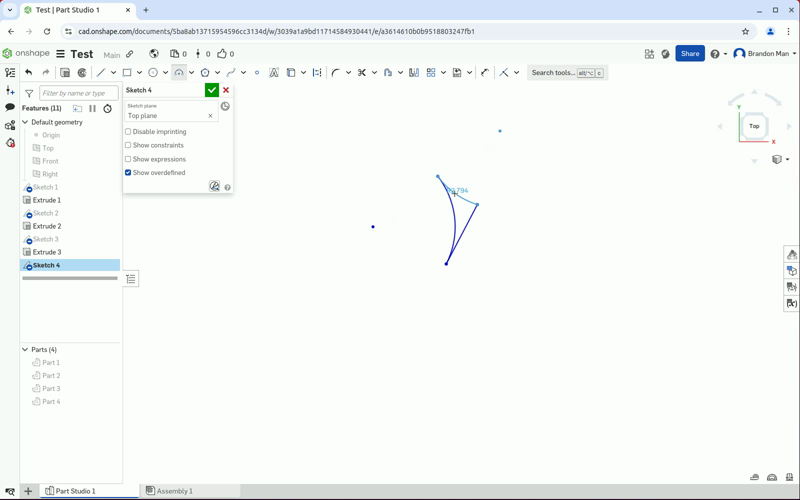
scroll(6)
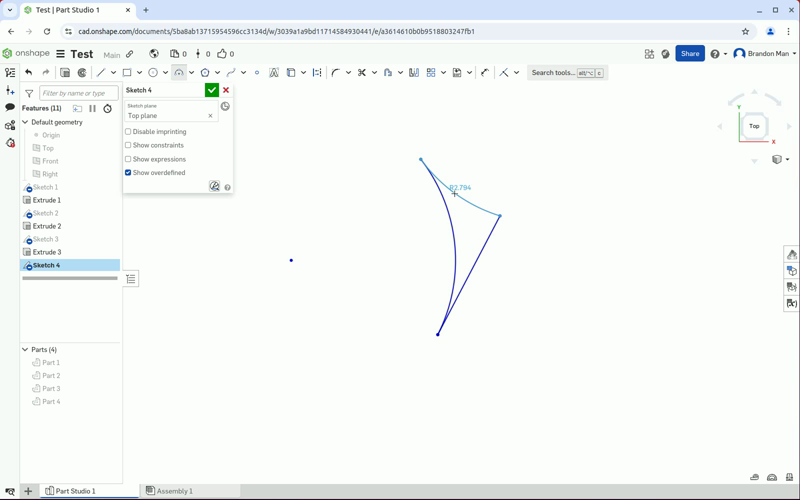
click(454, 193)
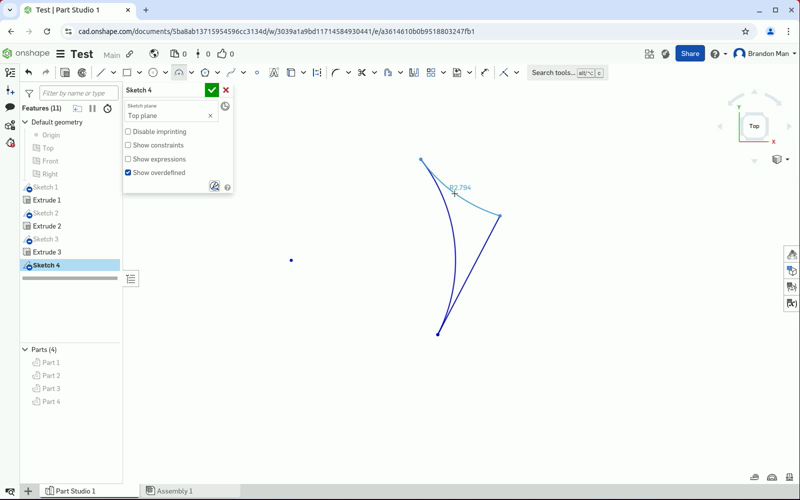
scroll(-6)
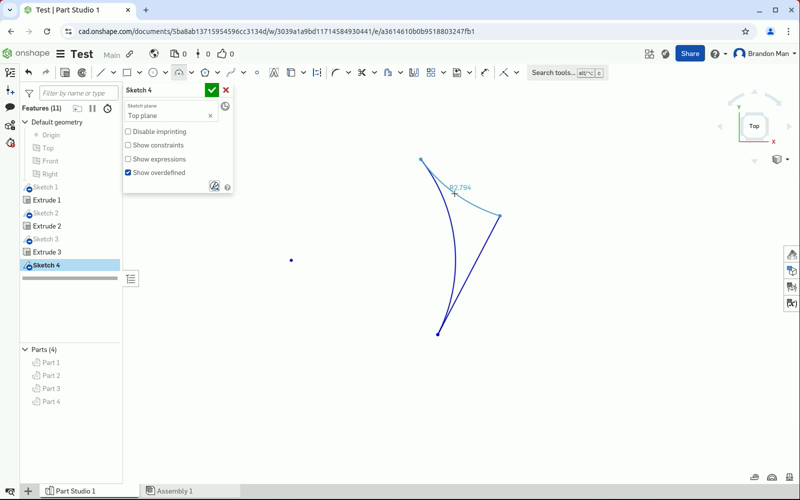
scroll(-6)
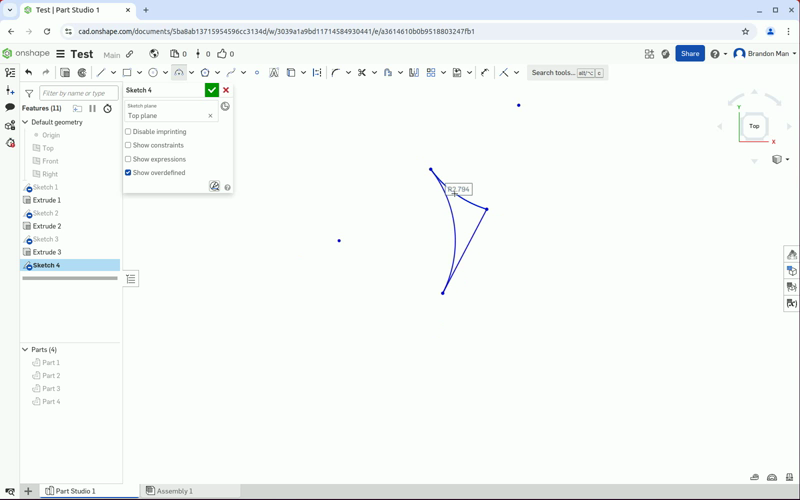
scroll(-6)
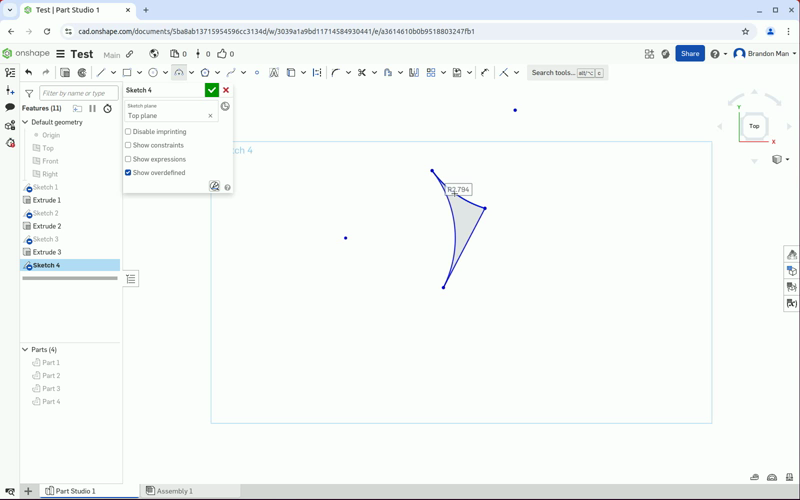
scroll(-6)
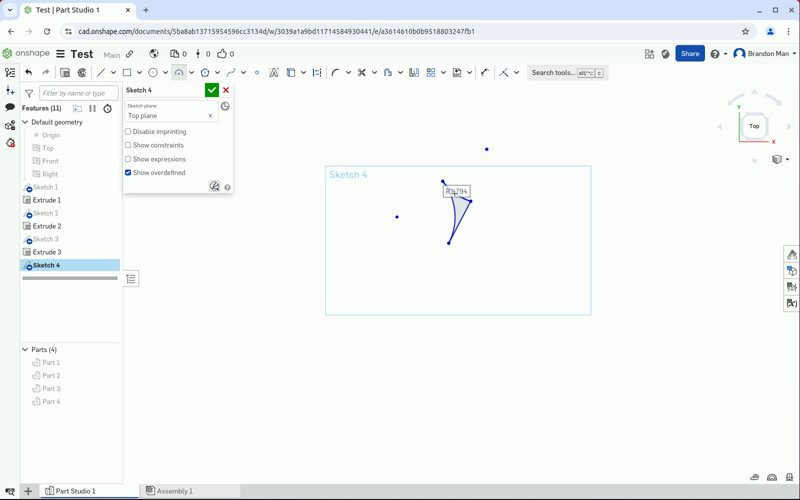
scroll(-6)
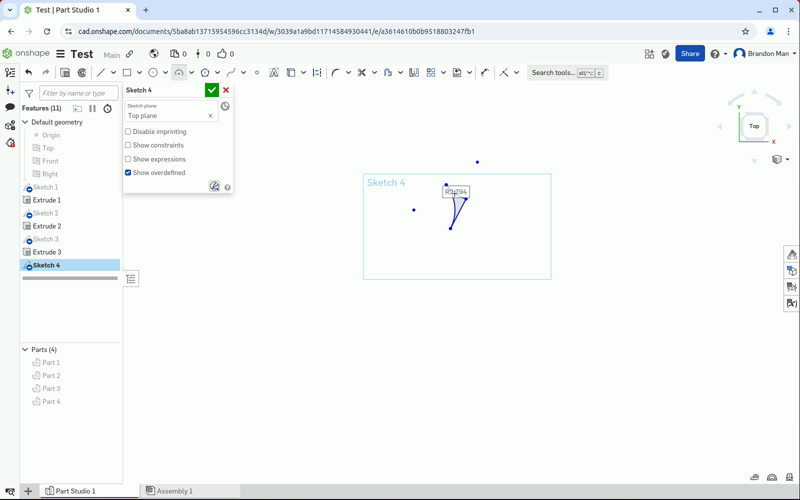
scroll(-6)
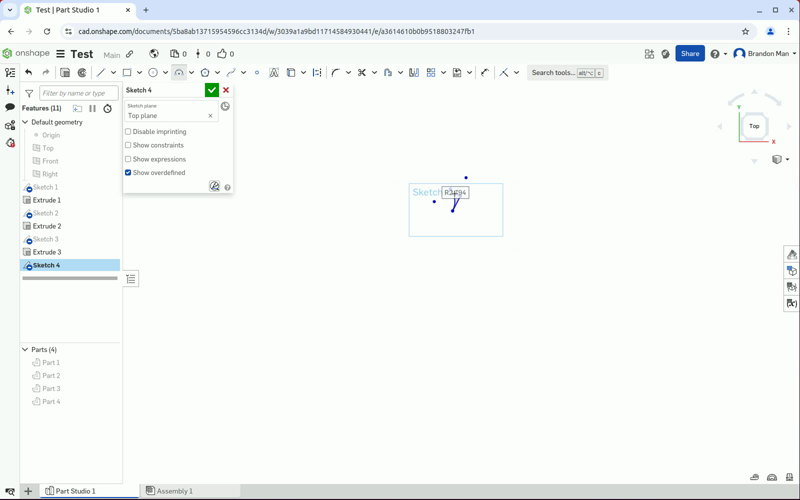
scroll(-6)
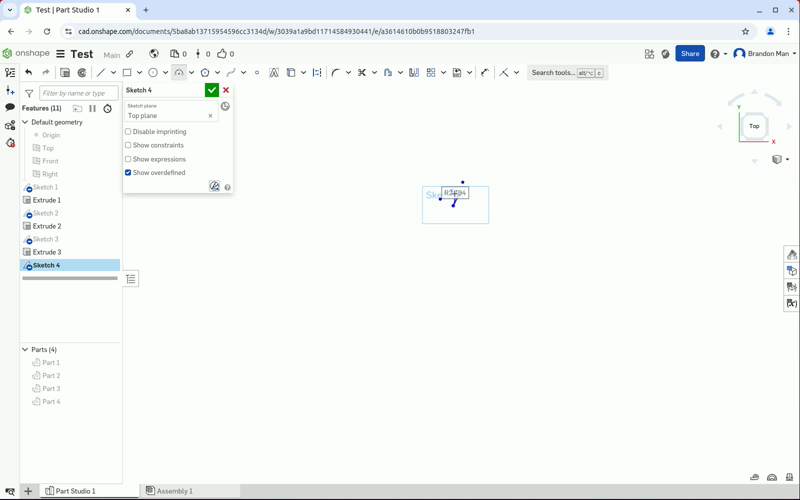
key_up(shift)
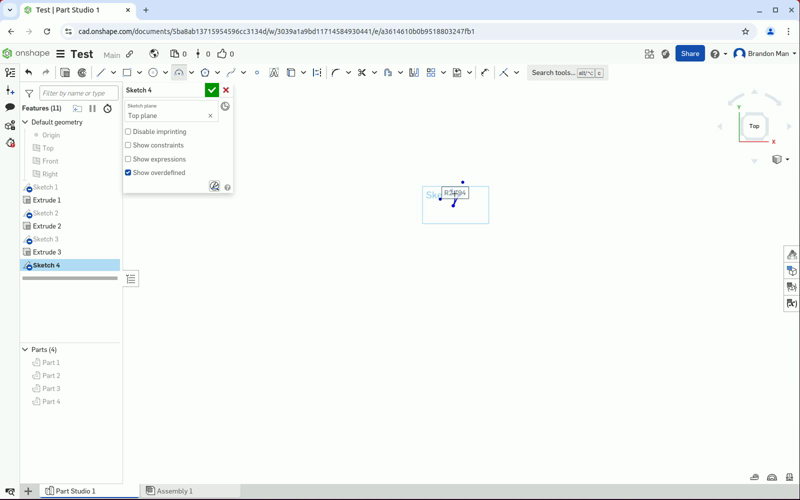
key(esc)
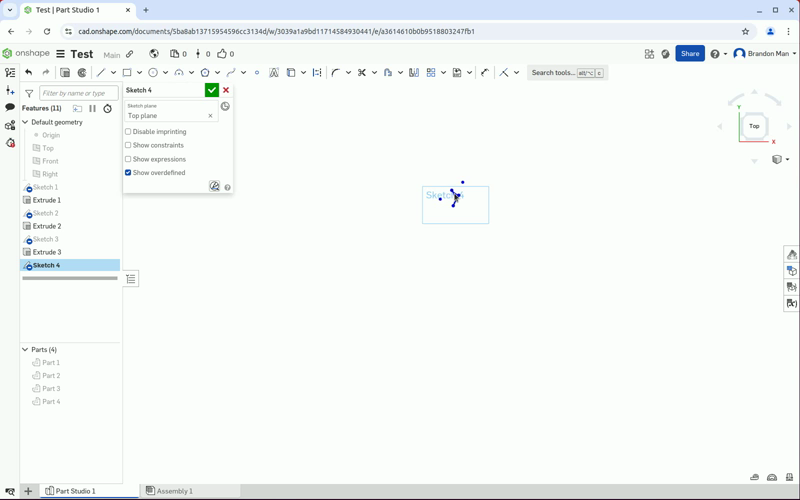
mouse_move(454, 192)
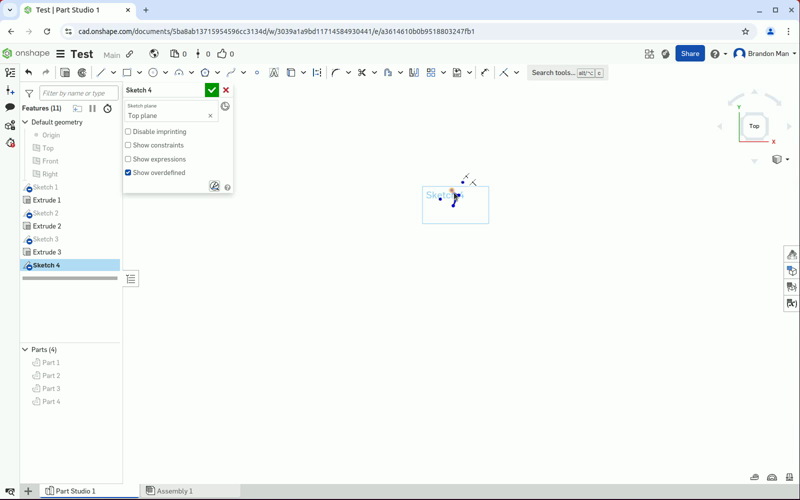
scroll(6)
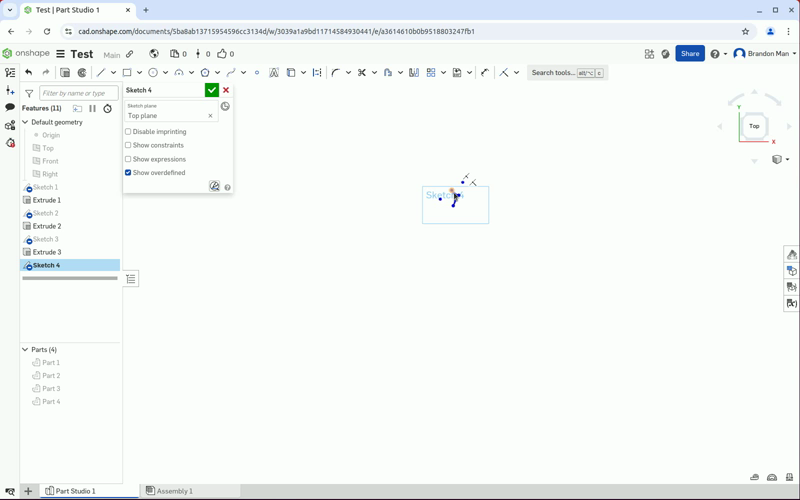
scroll(6)
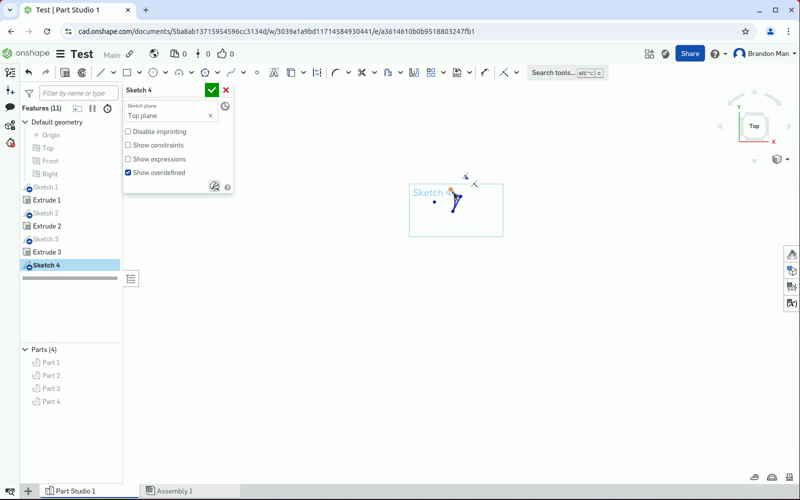
scroll(6)
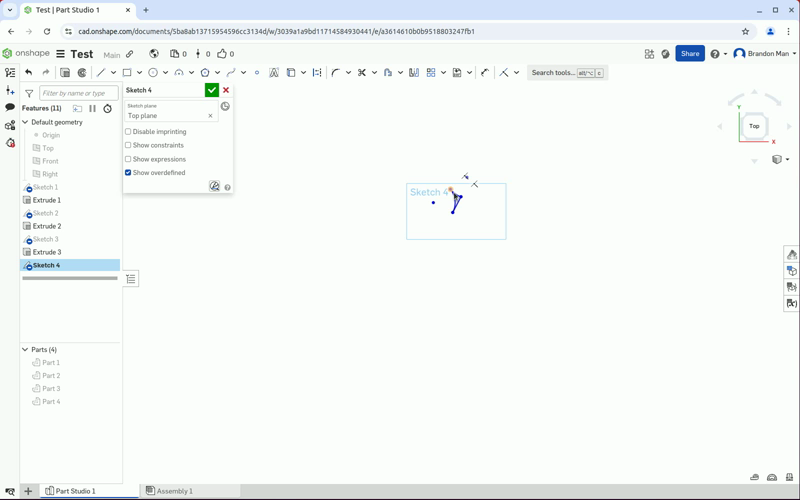
scroll(6)
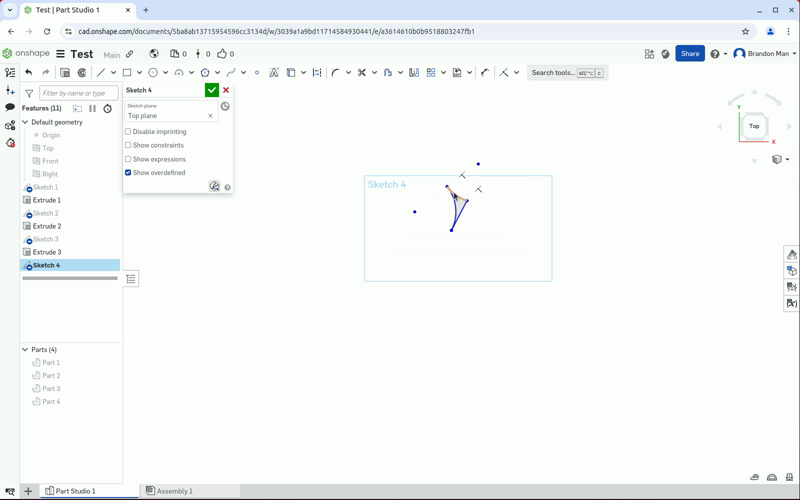
scroll(6)
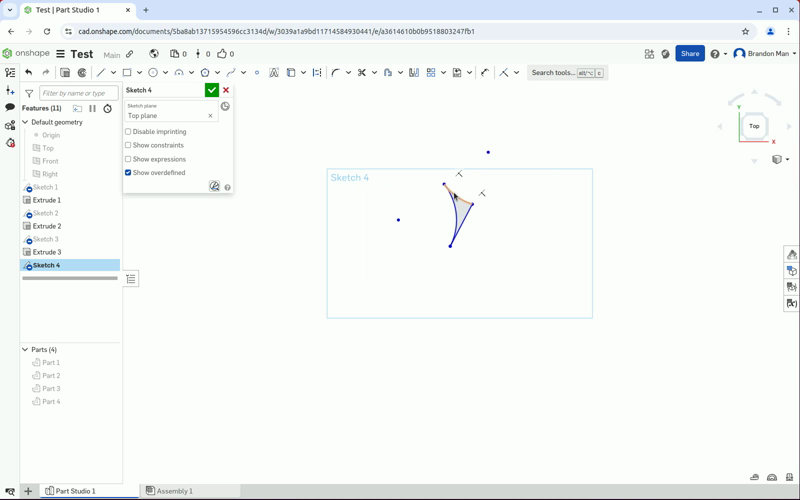
scroll(6)
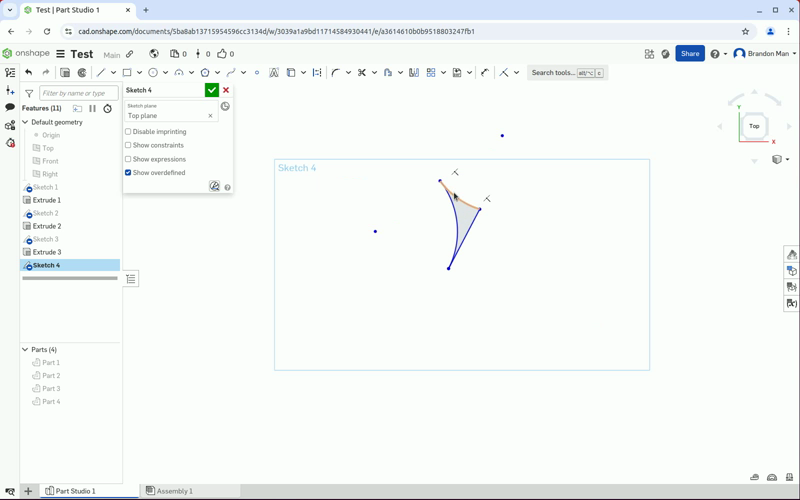
scroll(6)
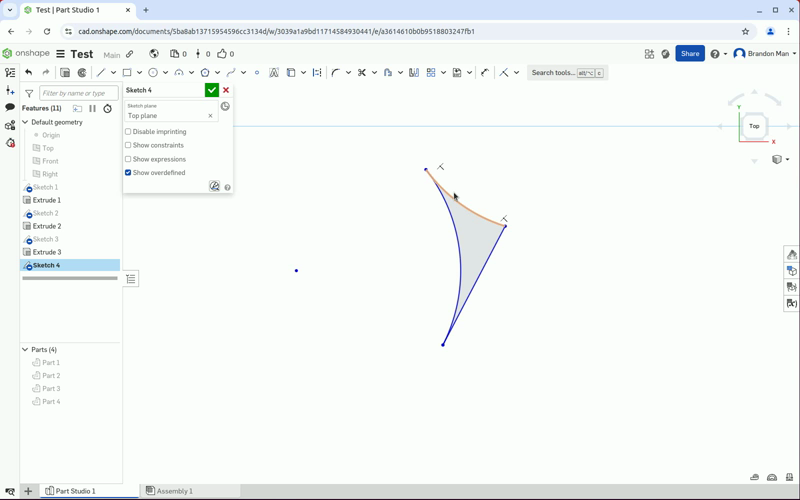
click(454, 192)
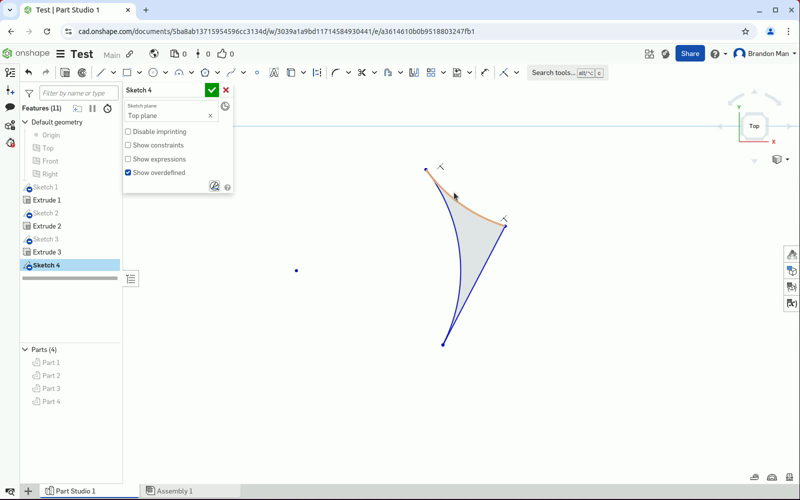
scroll(-6)
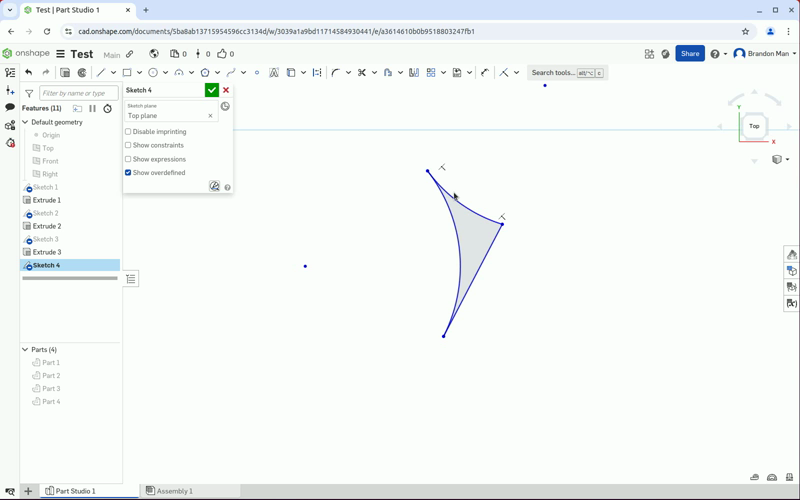
scroll(-6)
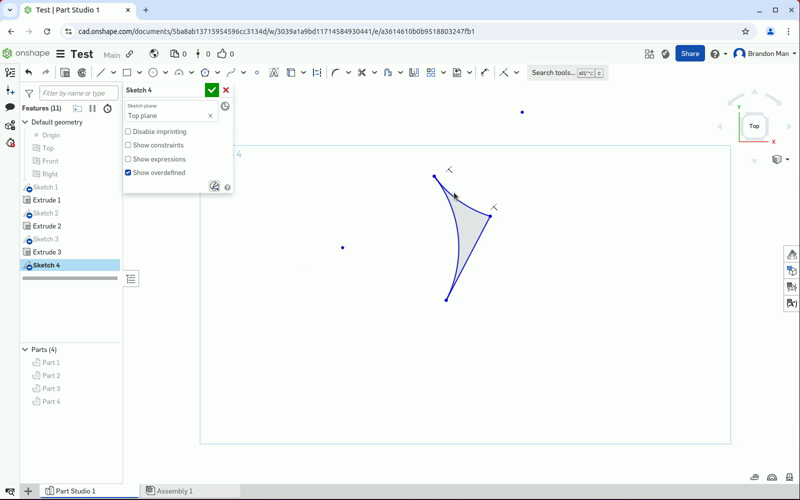
scroll(-6)
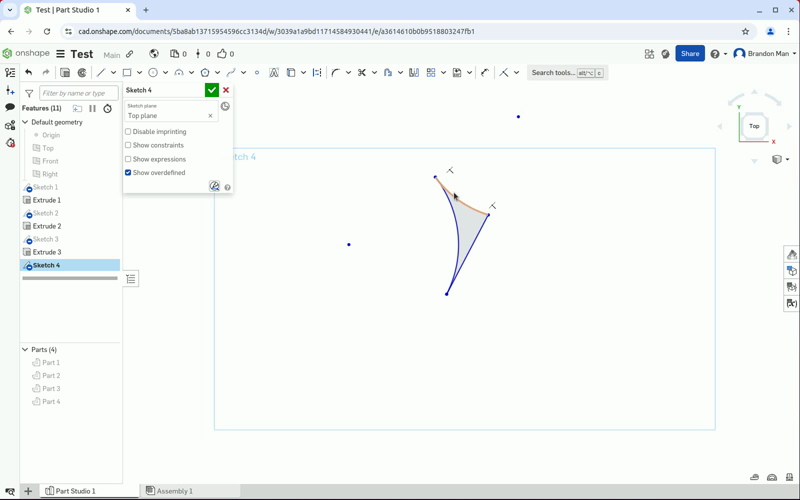
scroll(-6)
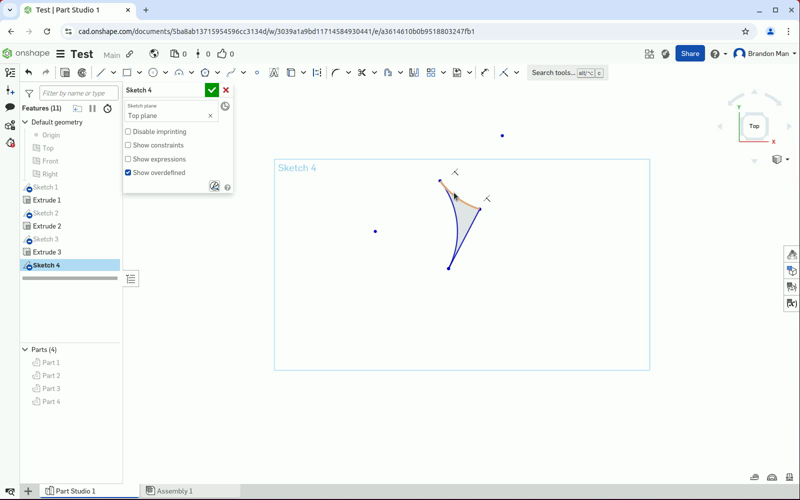
scroll(-6)
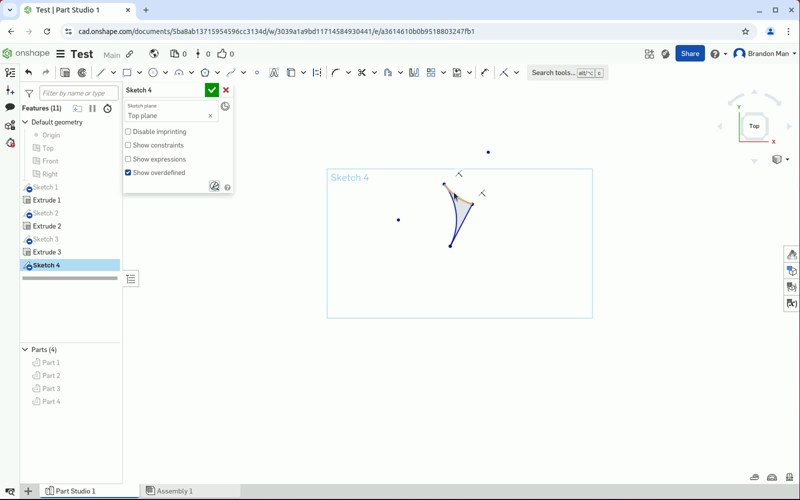
scroll(-6)
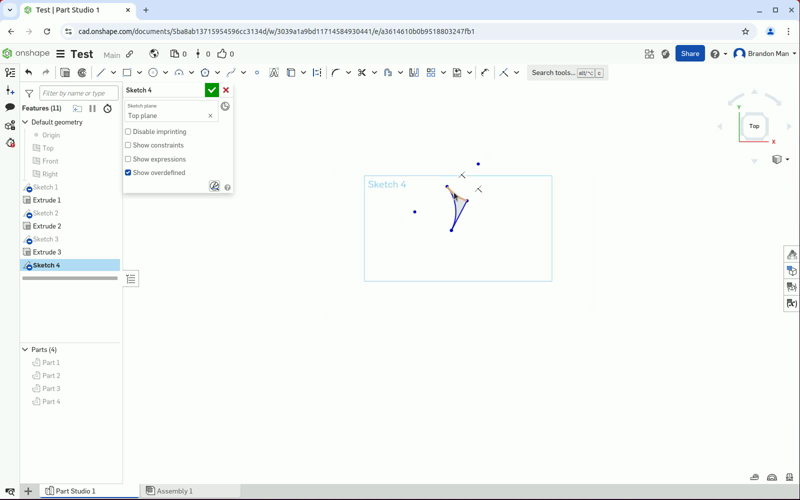
scroll(-6)
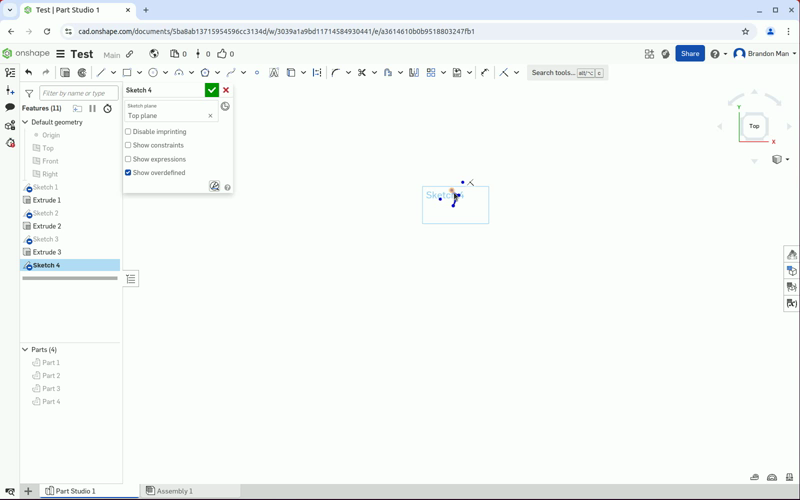
mouse_move(73, 352)
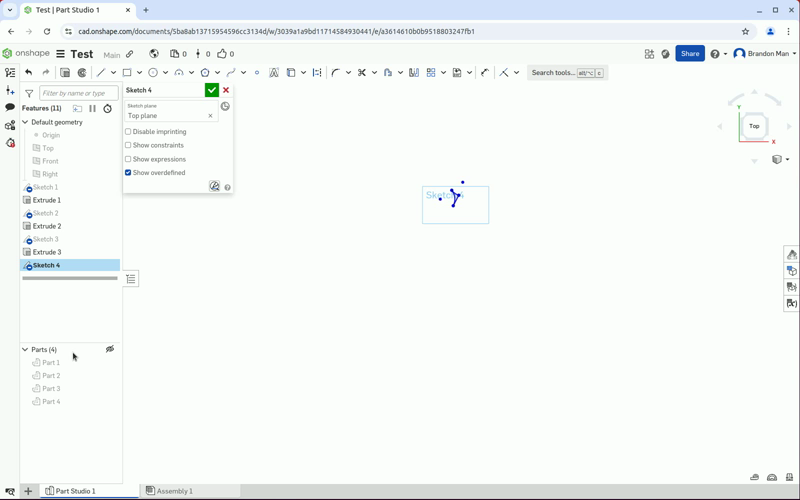
key(shift+y)
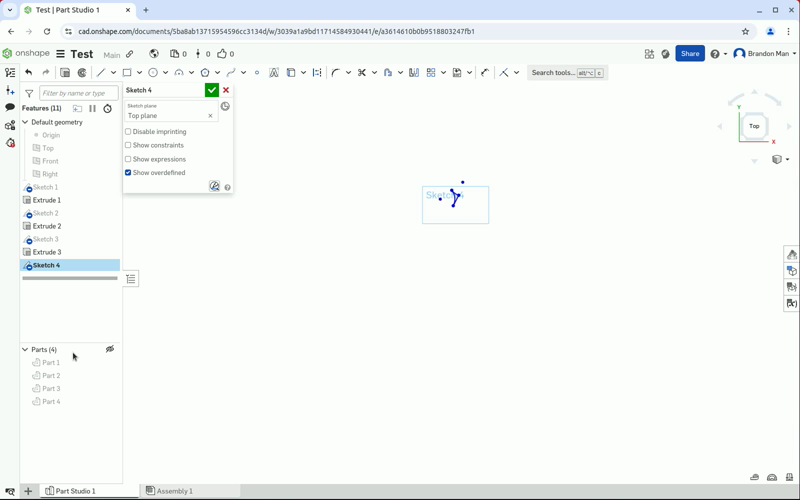
key(shift+e)
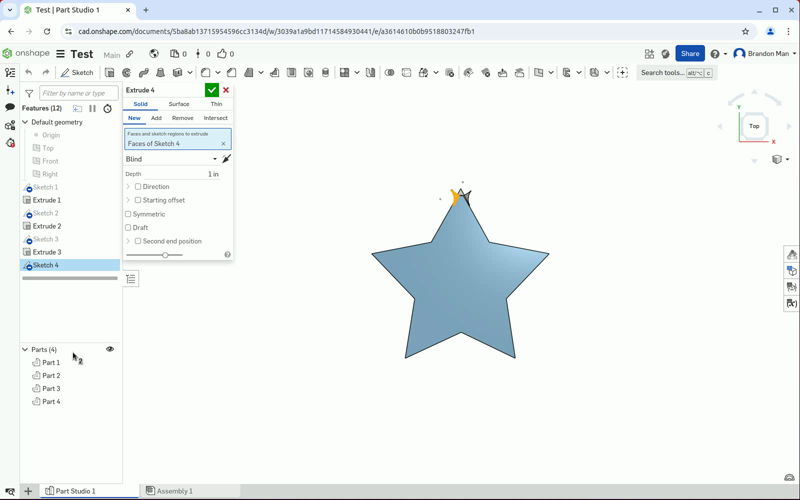
mouse_move(143, 106)
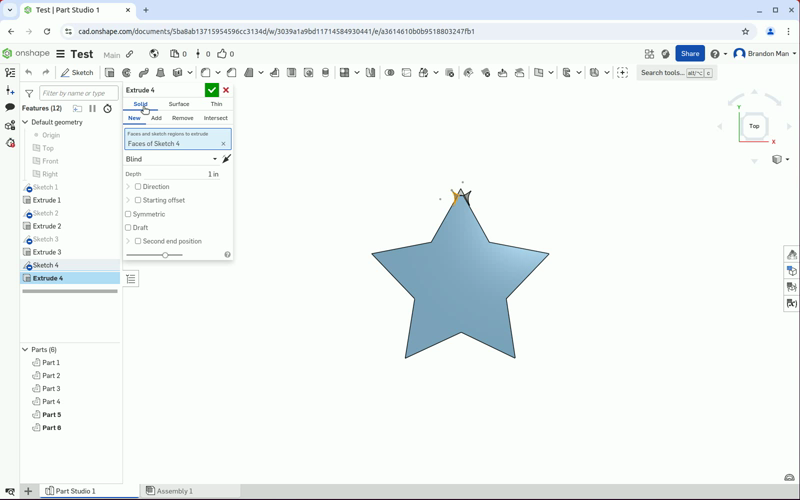
click(143, 106)
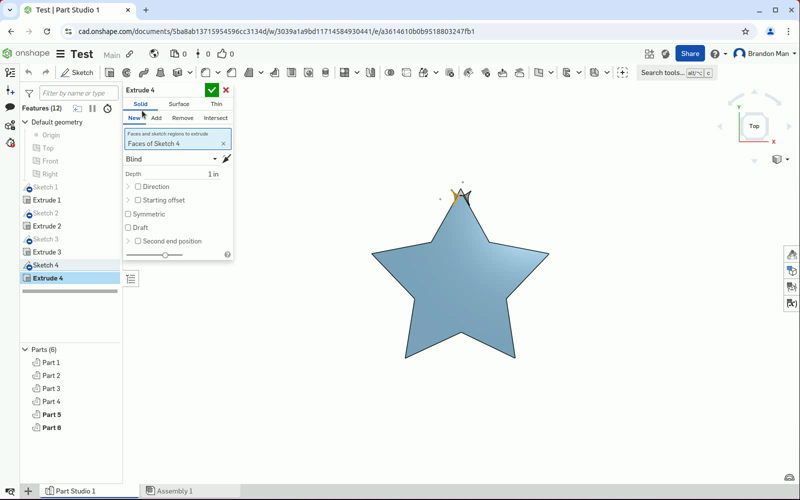
mouse_move(137, 120)
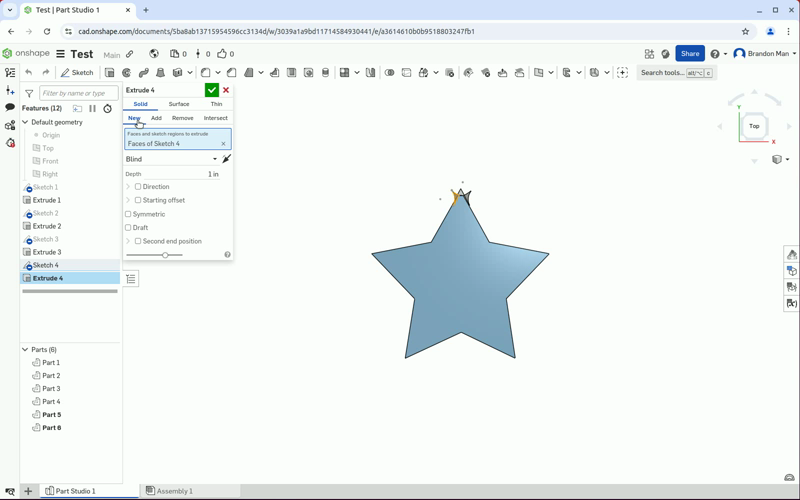
click(137, 120)
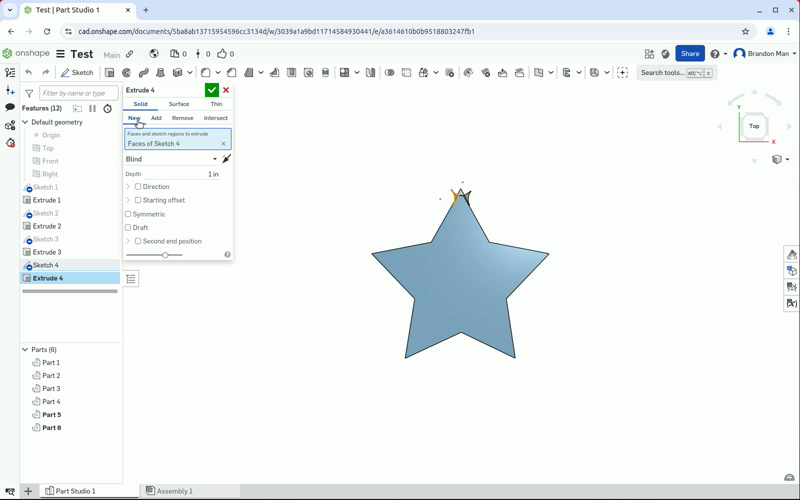
key(tab, 4)
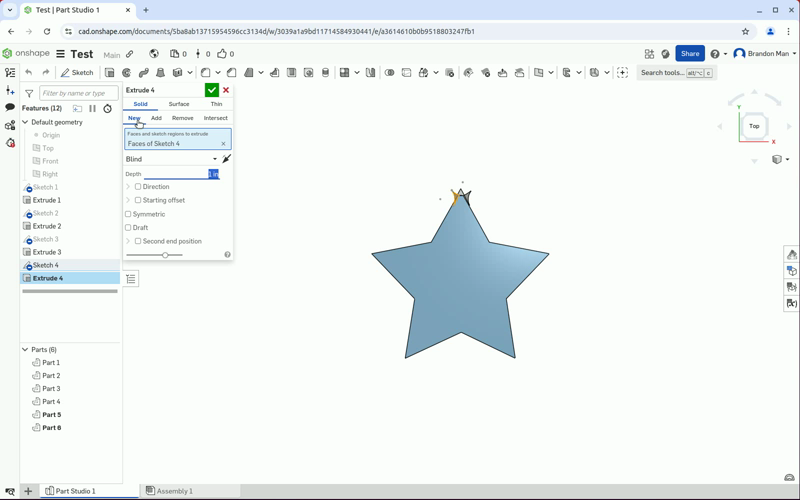
text(1.204)
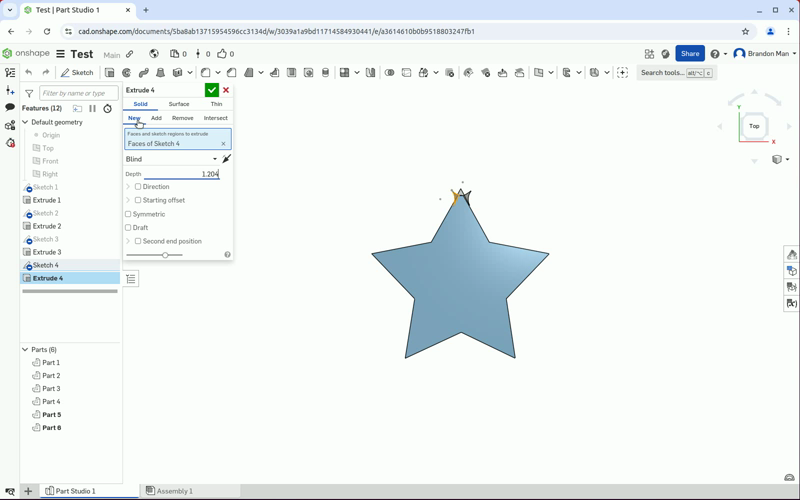
key(enter)
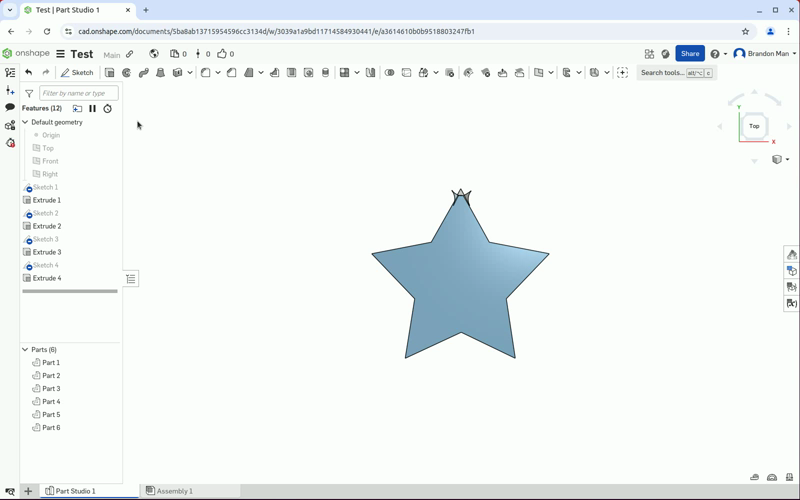
key(shift+h)
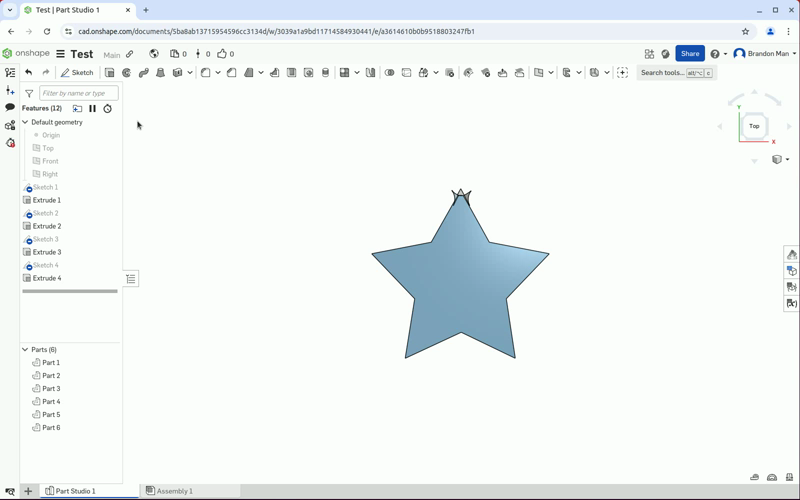
key(shift+h)
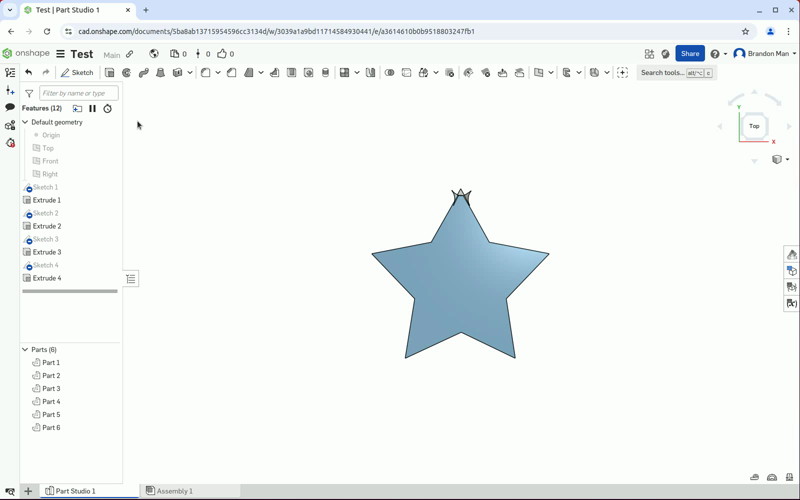
mouse_move(73, 189)
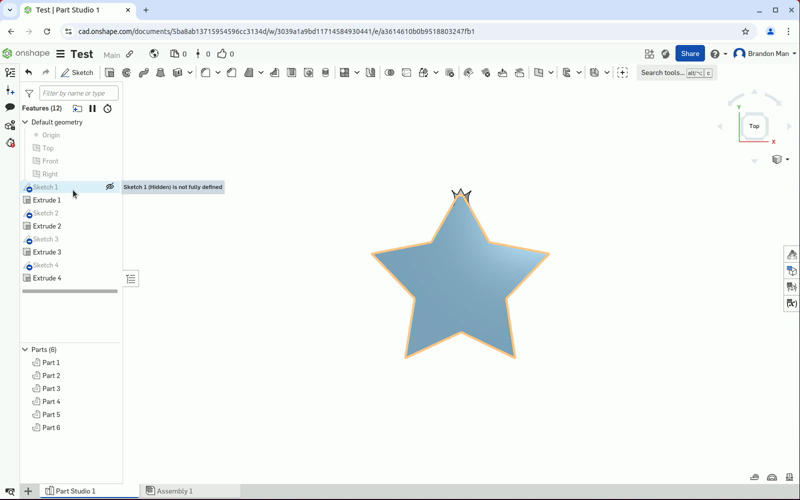
click(73, 189)
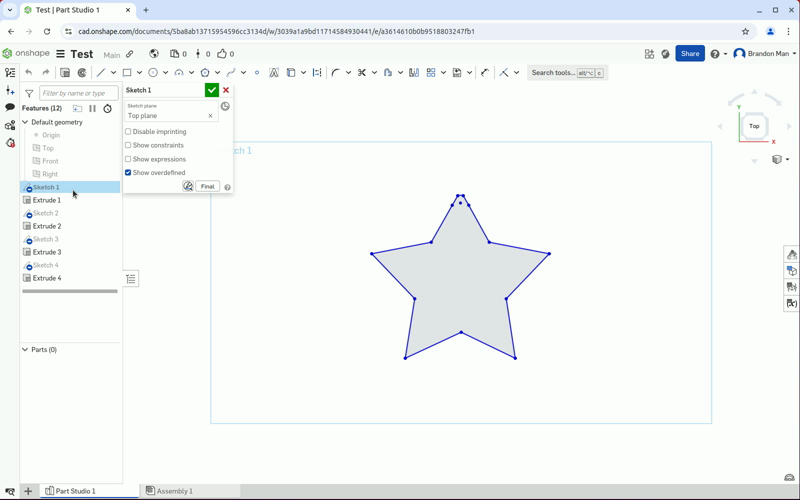
mouse_move(229, 92)
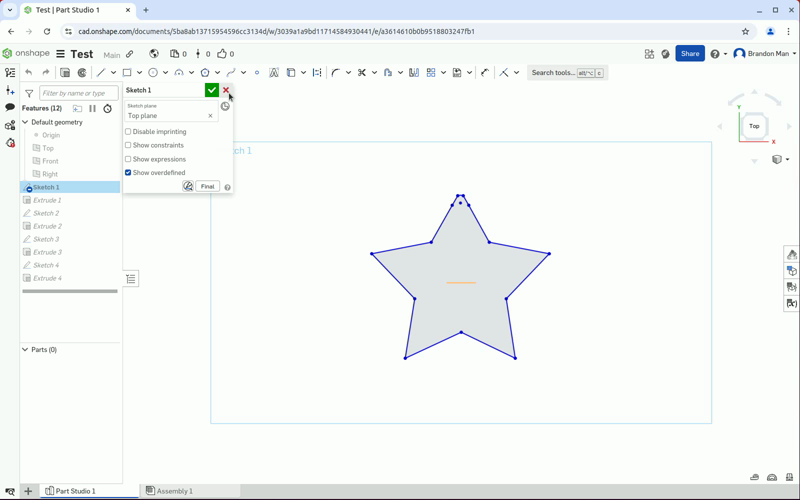
click(229, 92)
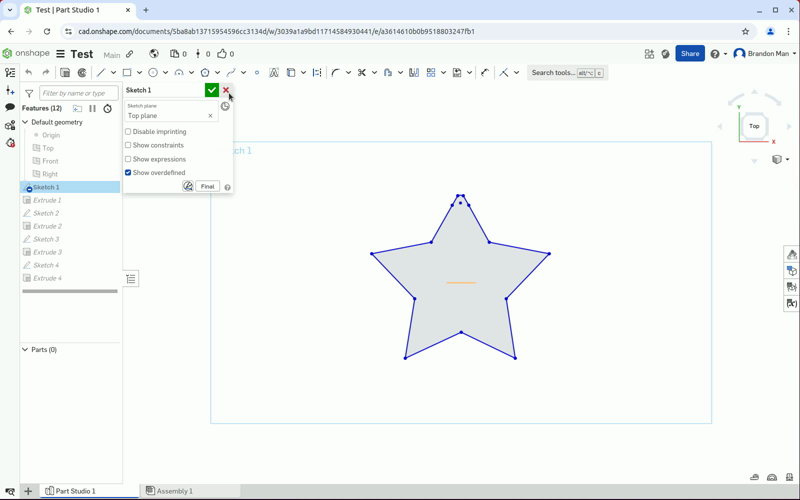
key(shift+s)
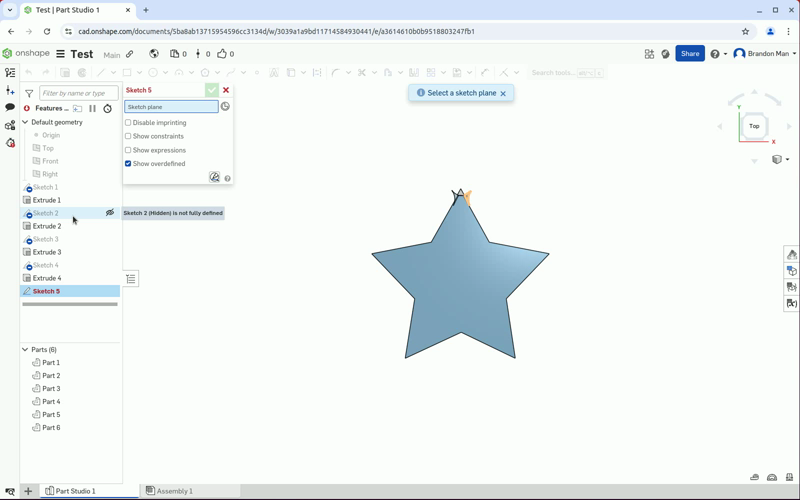
scroll(3)
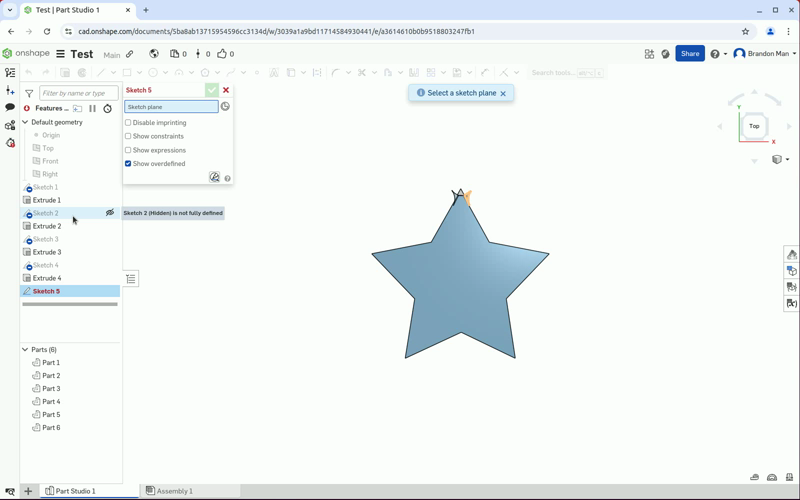
mouse_move(73, 150)
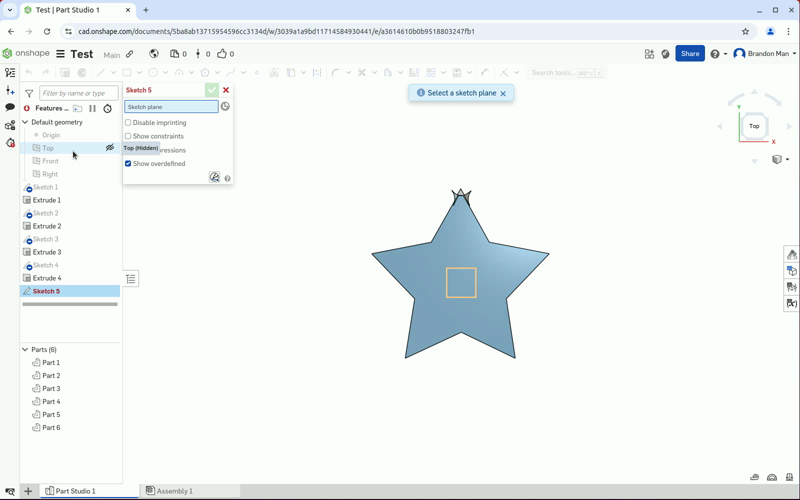
click(73, 150)
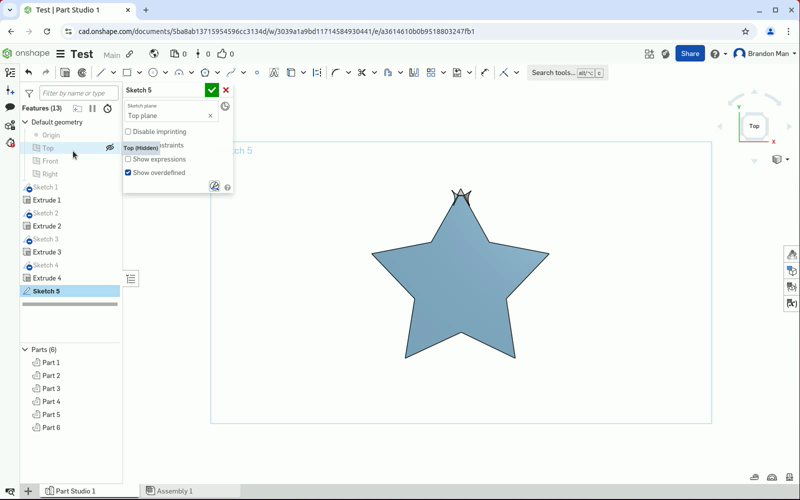
mouse_move(73, 352)
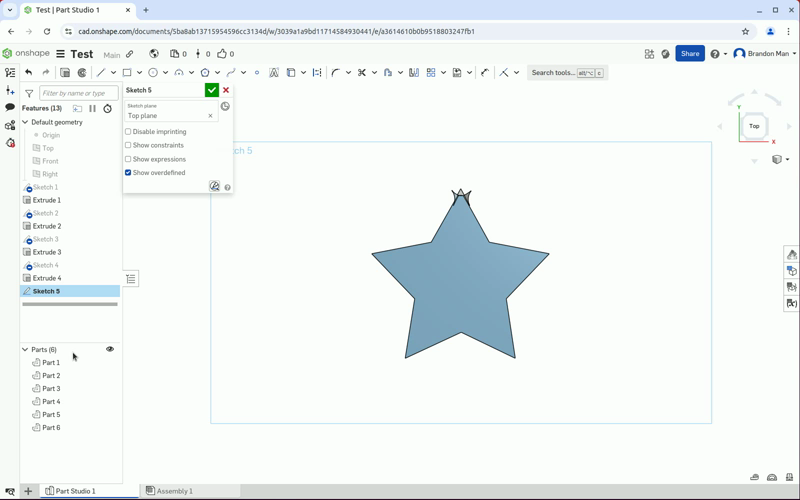
key(y)
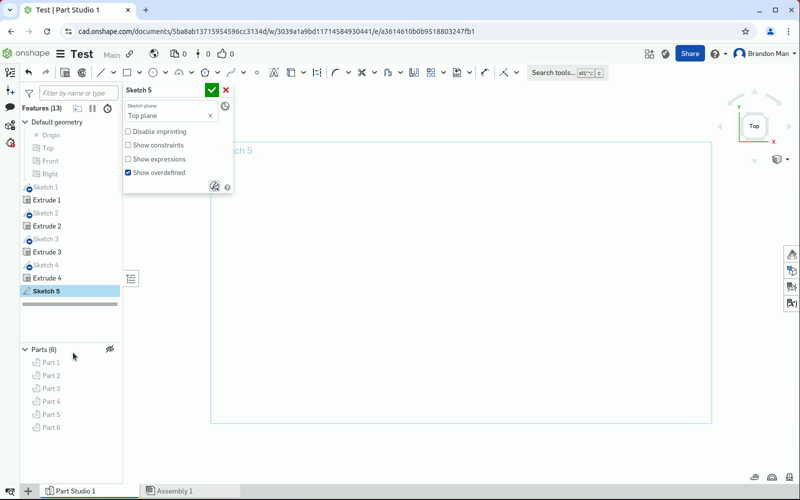
key(l)
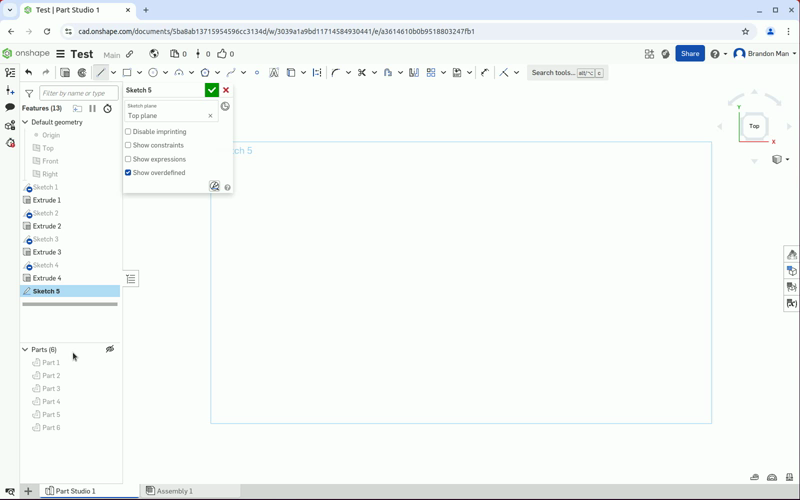
key_down(shift)
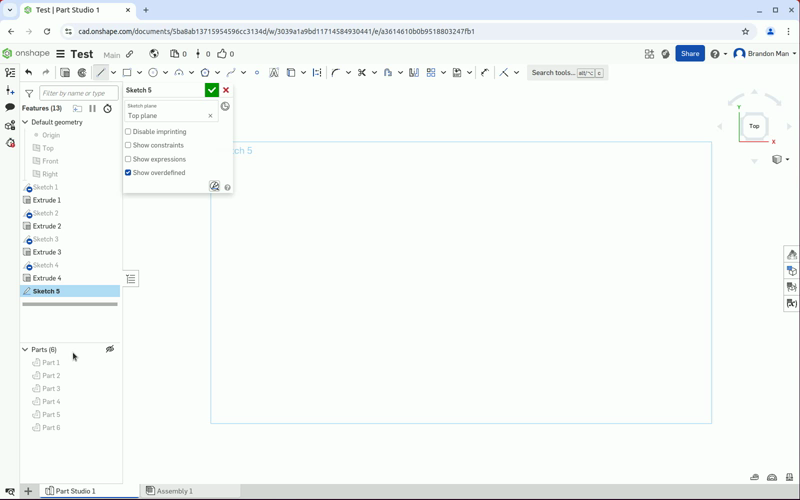
mouse_move(457, 195)
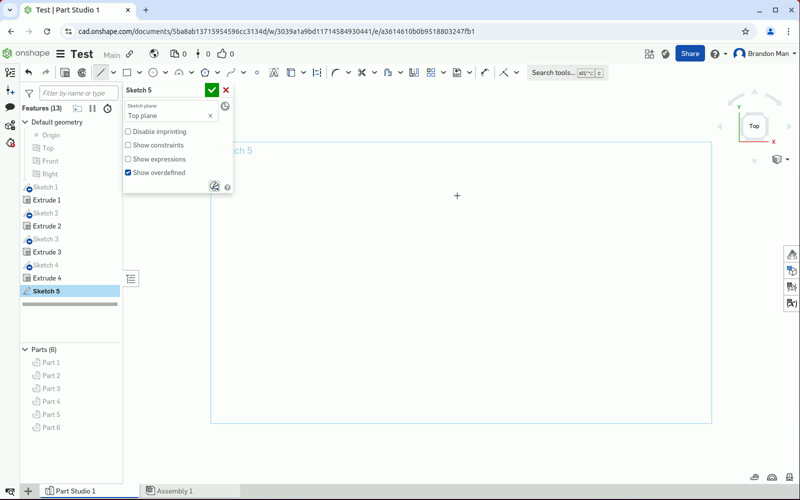
click(457, 195)
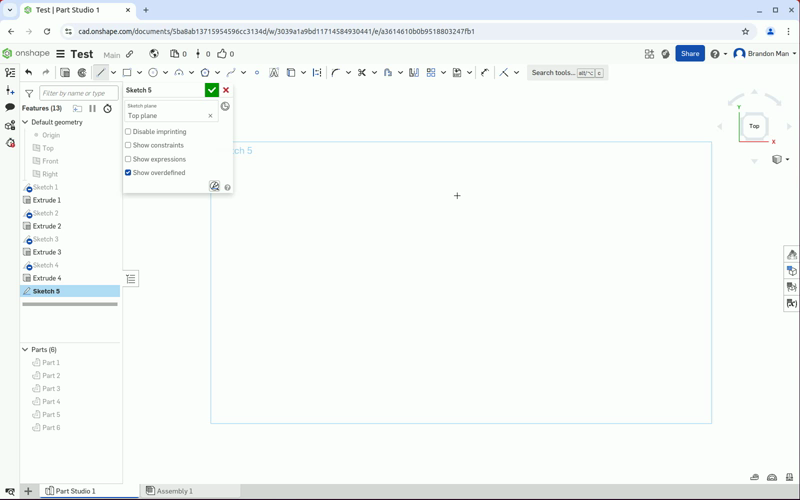
key_up(shift)
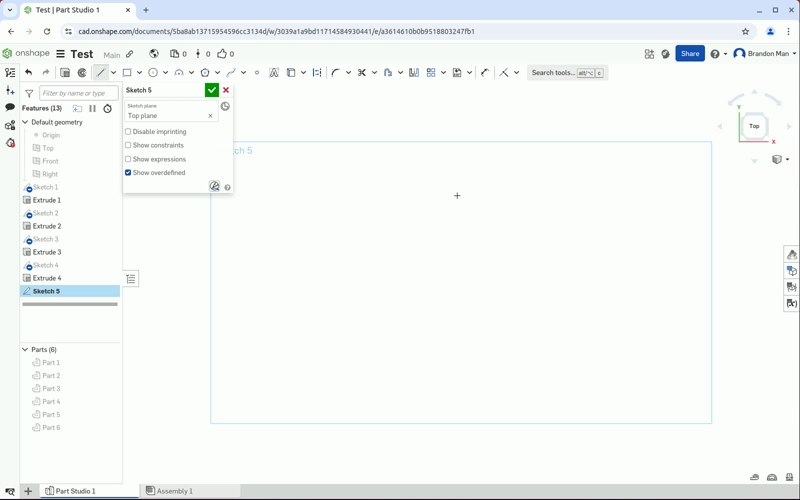
key_down(shift)
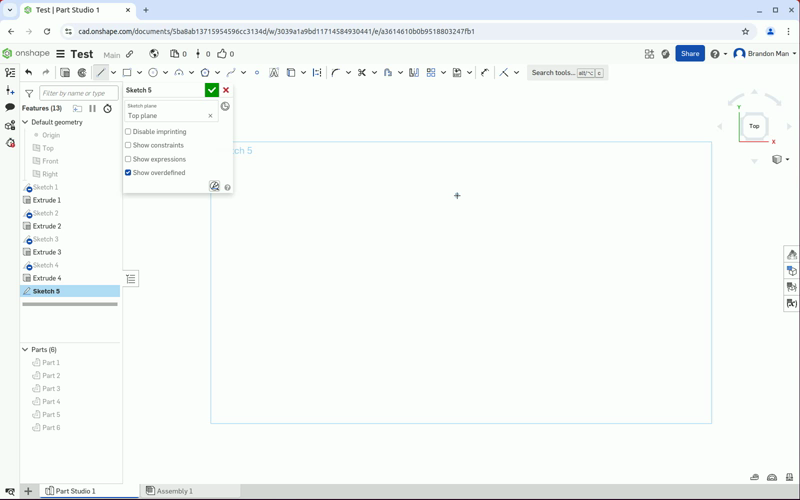
mouse_move(487, 195)
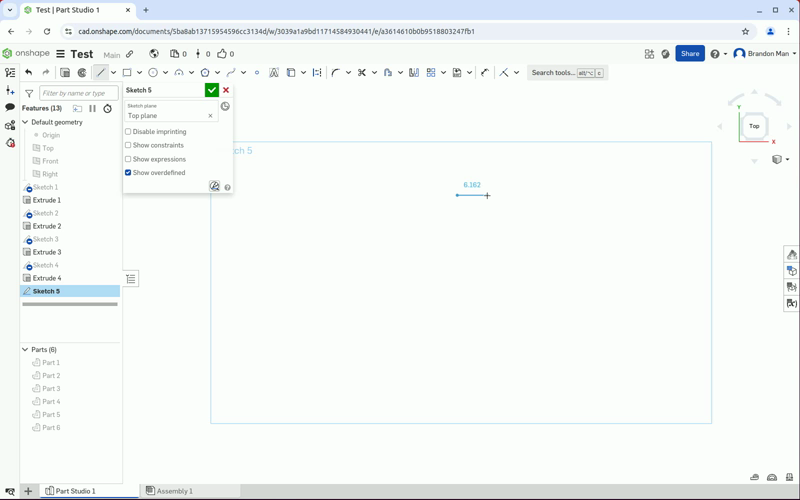
mouse_move(460, 188)
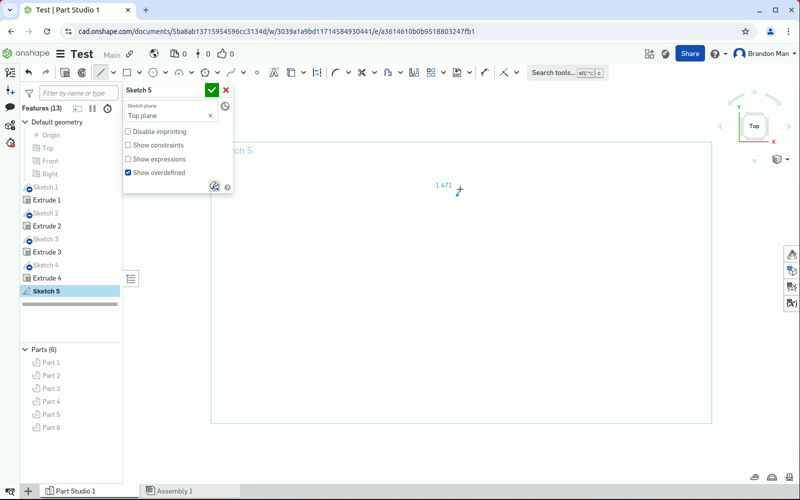
scroll(6)
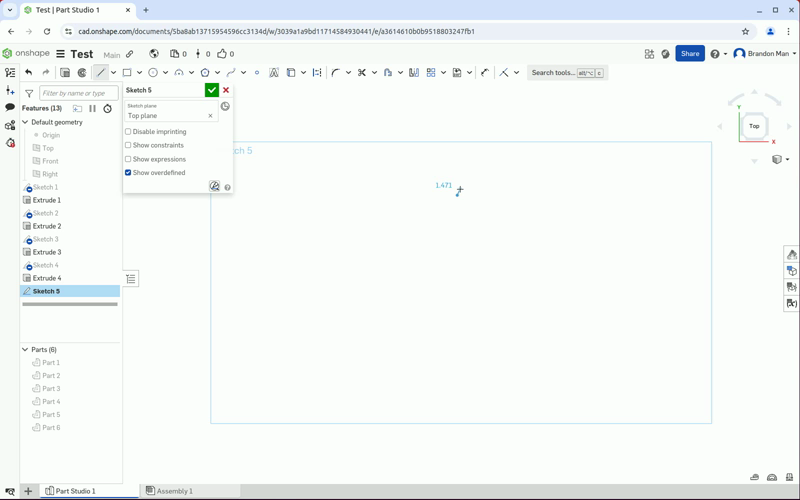
scroll(6)
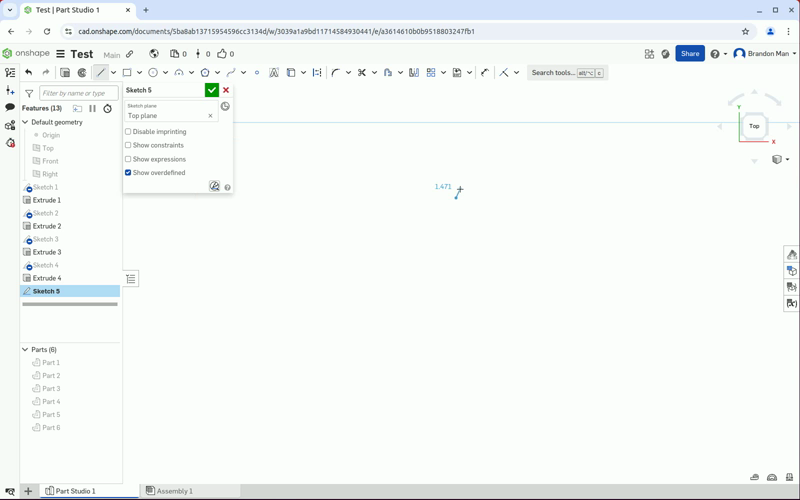
scroll(6)
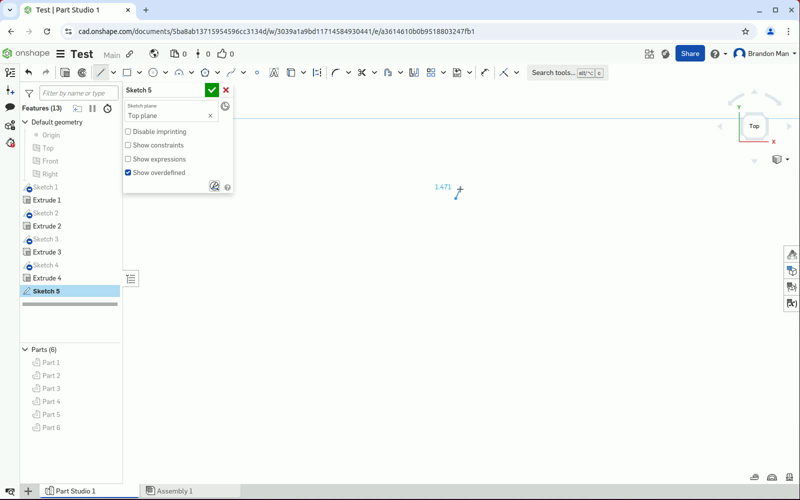
scroll(6)
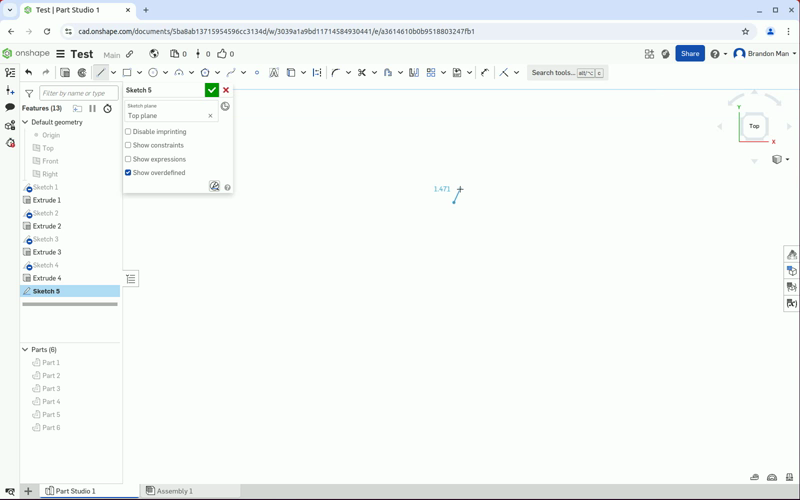
scroll(6)
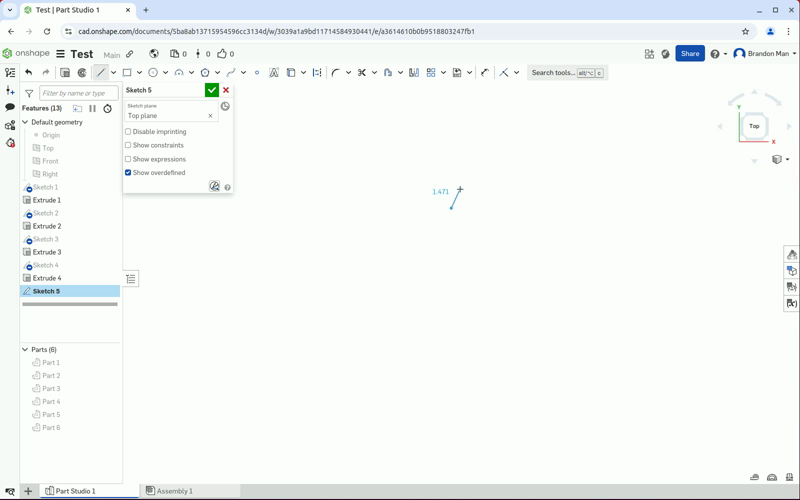
scroll(6)
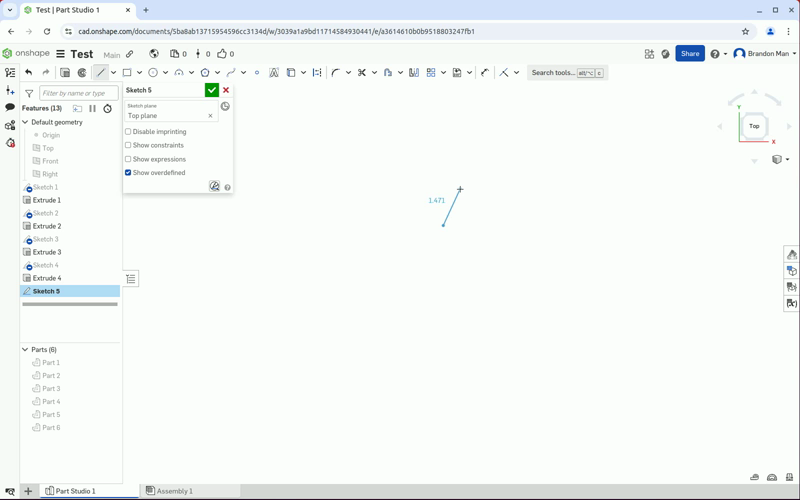
scroll(6)
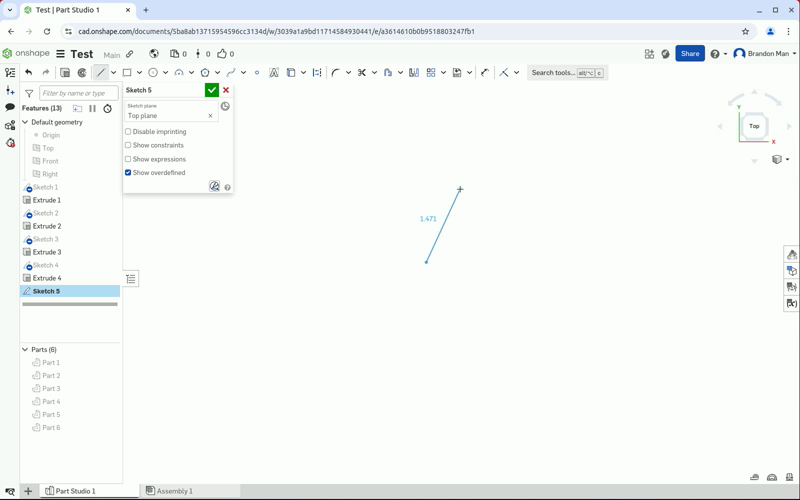
click(460, 188)
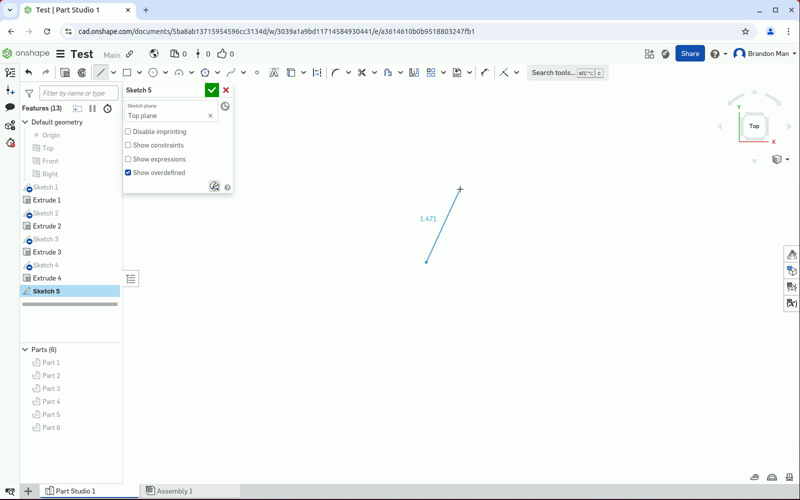
scroll(-6)
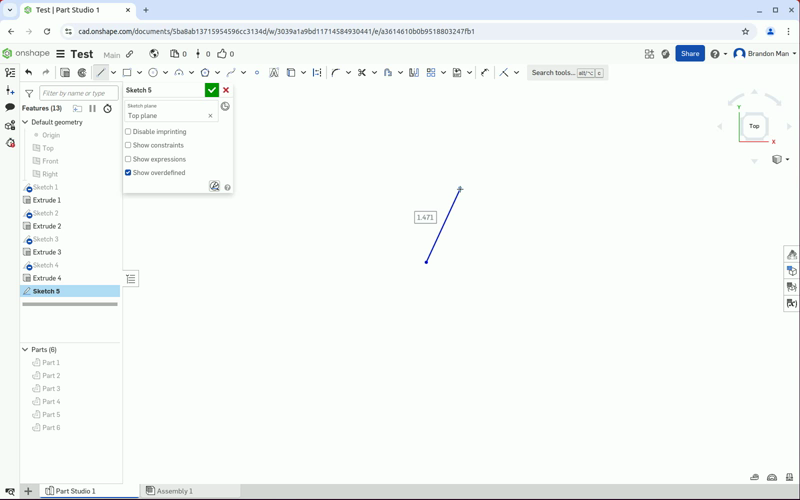
scroll(-6)
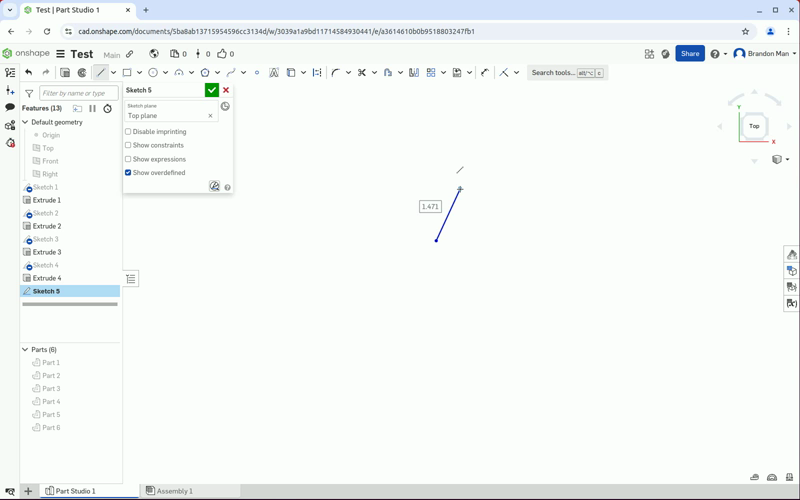
scroll(-6)
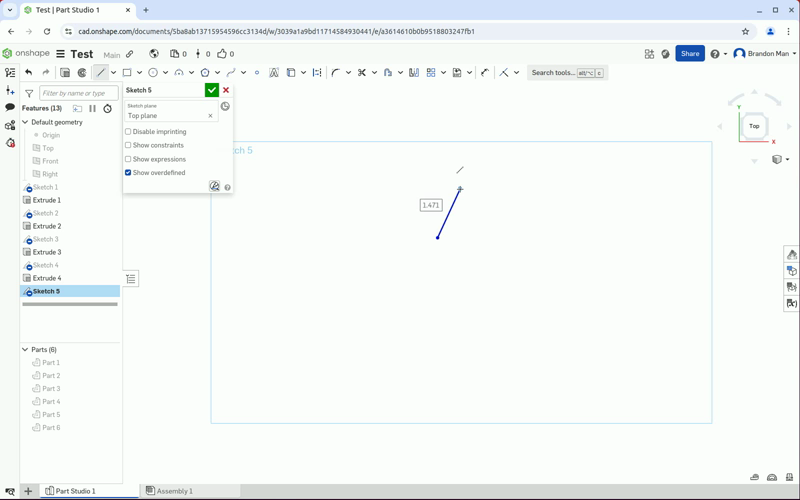
scroll(-6)
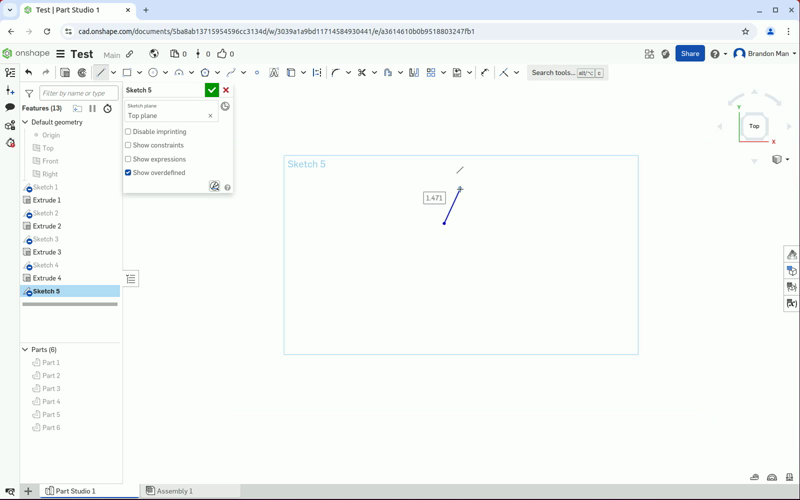
scroll(-6)
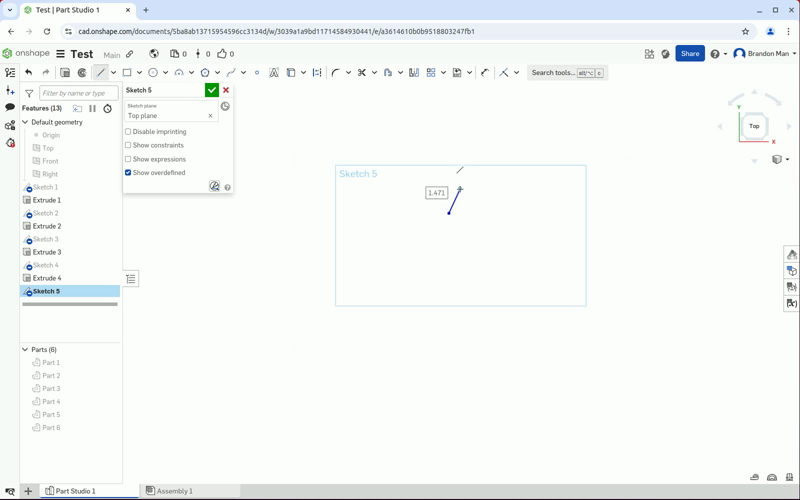
scroll(-6)
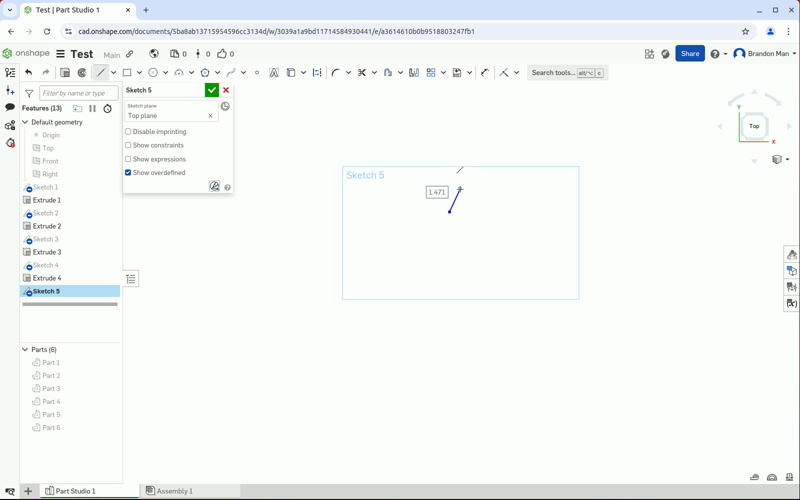
scroll(-6)
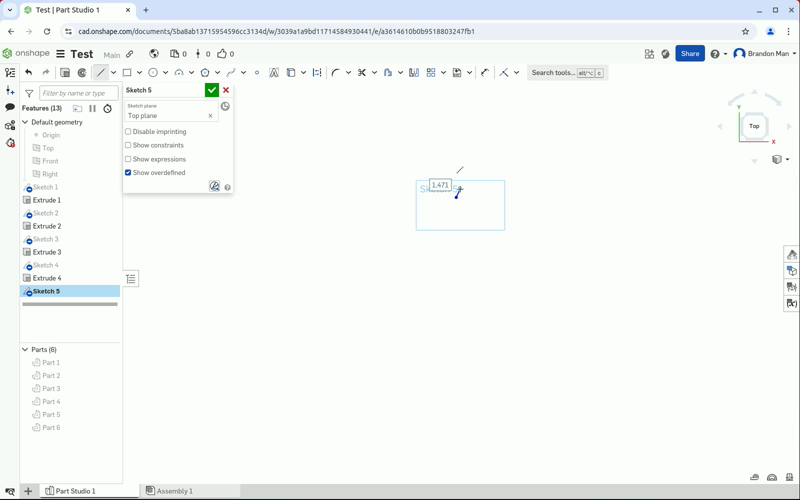
key_up(shift)
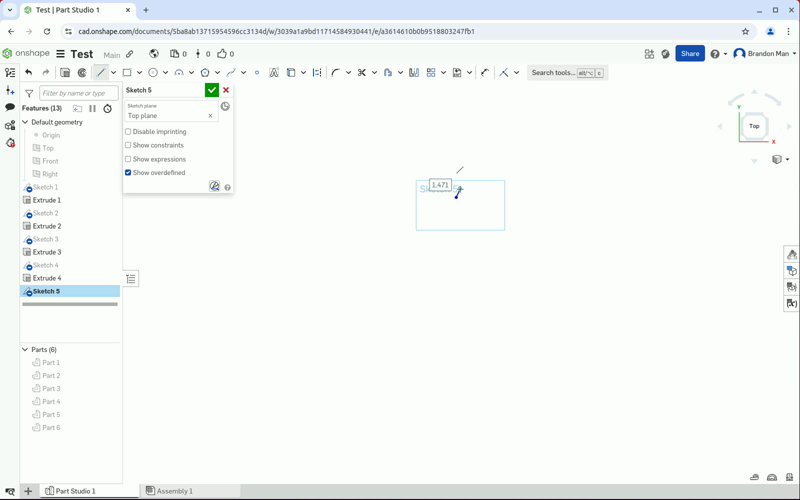
key_down(shift)
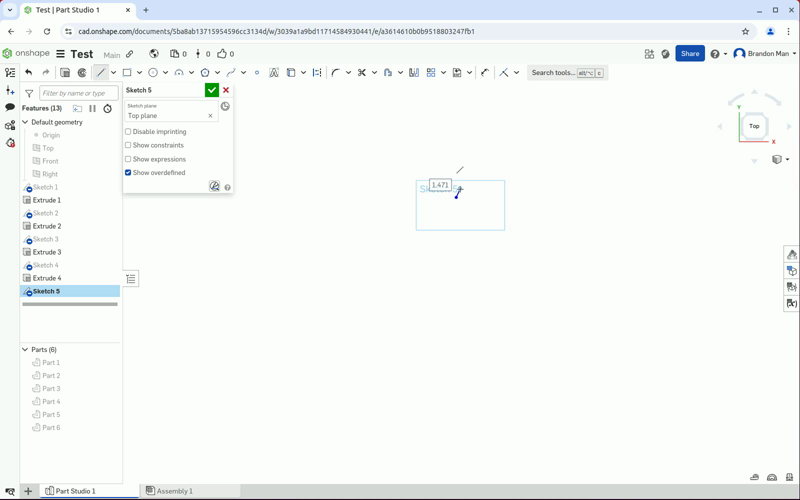
mouse_move(490, 188)
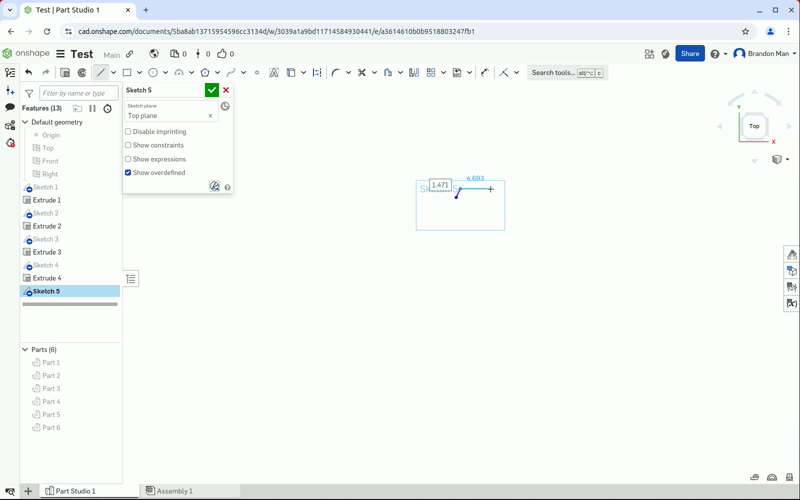
mouse_move(463, 195)
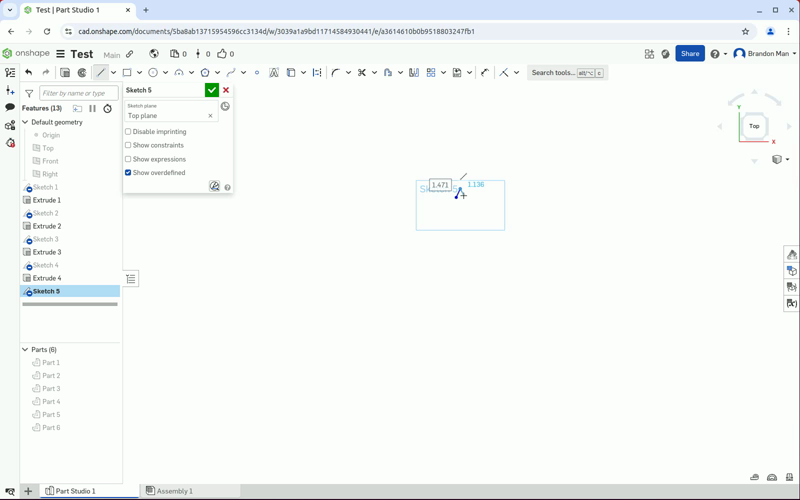
scroll(6)
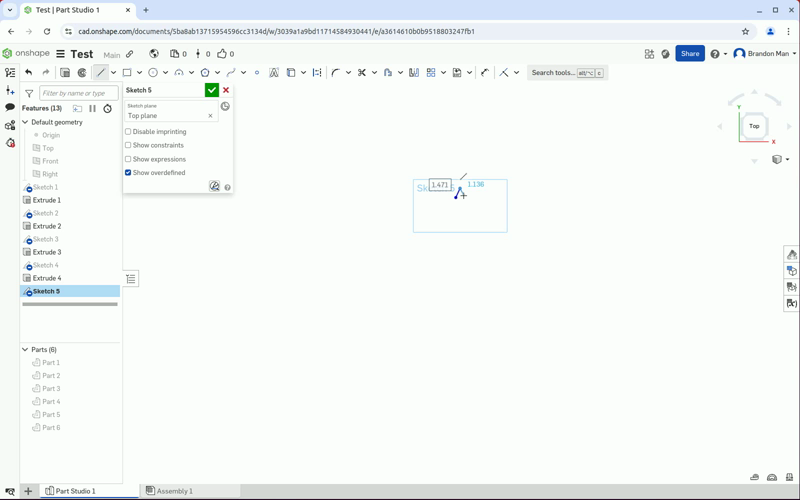
scroll(6)
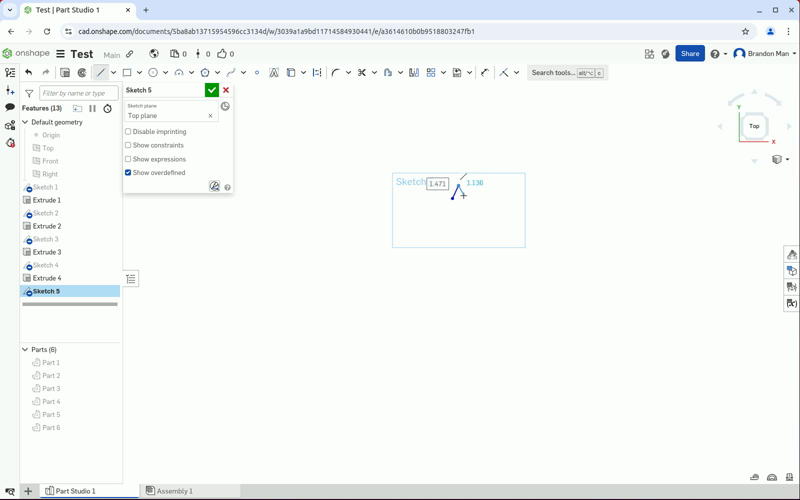
scroll(6)
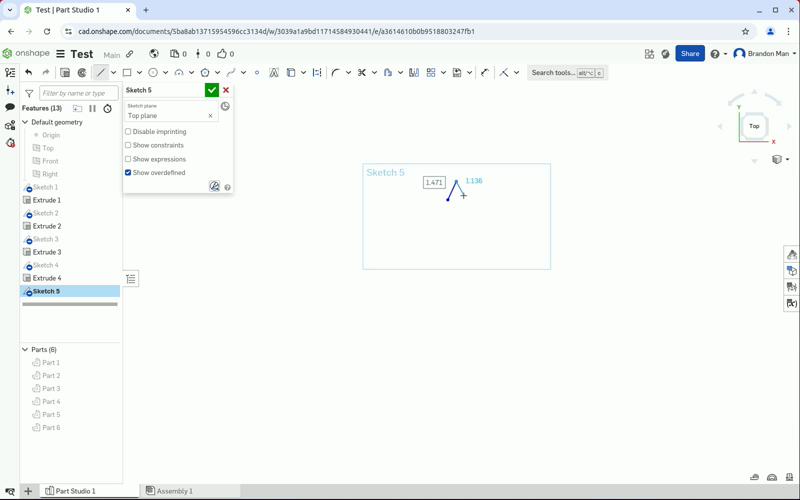
scroll(6)
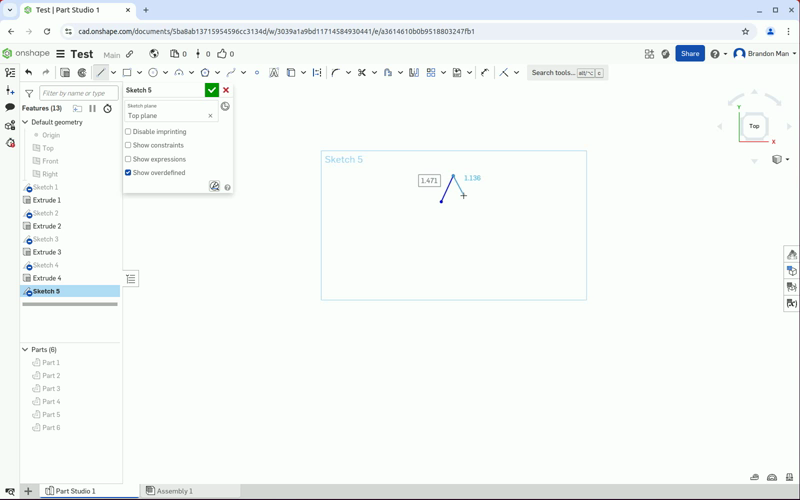
scroll(6)
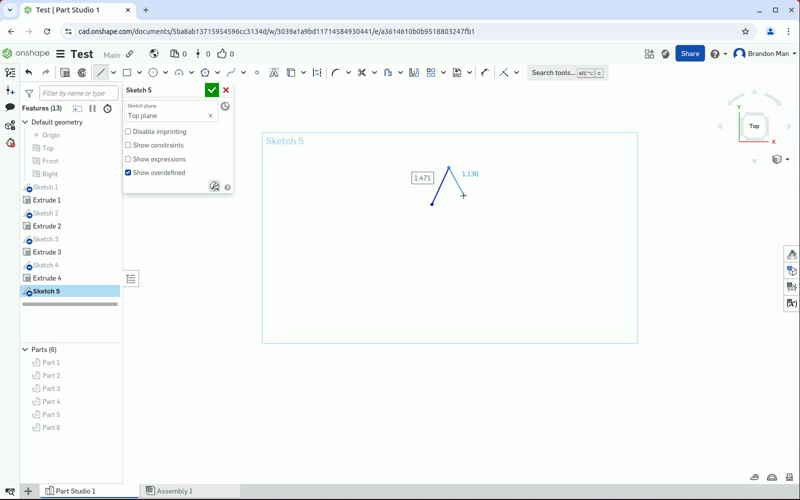
scroll(6)
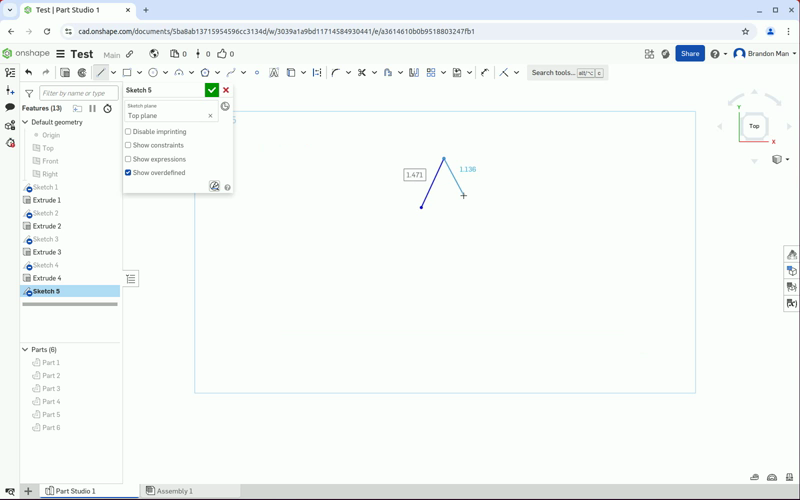
scroll(6)
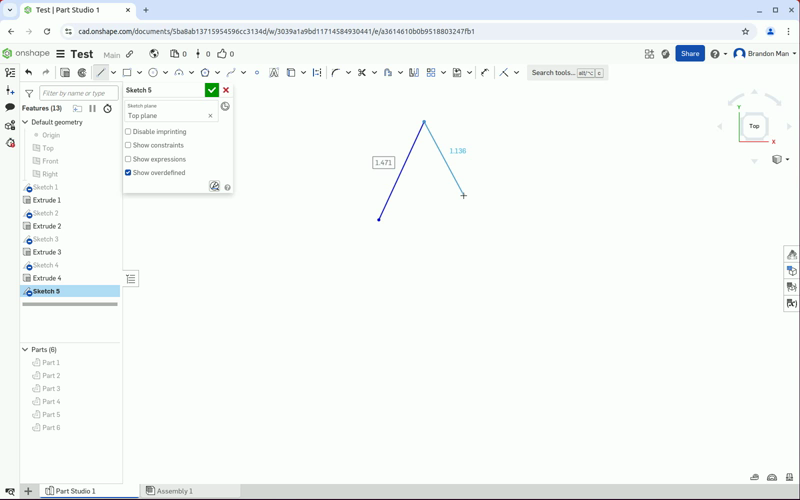
click(463, 195)
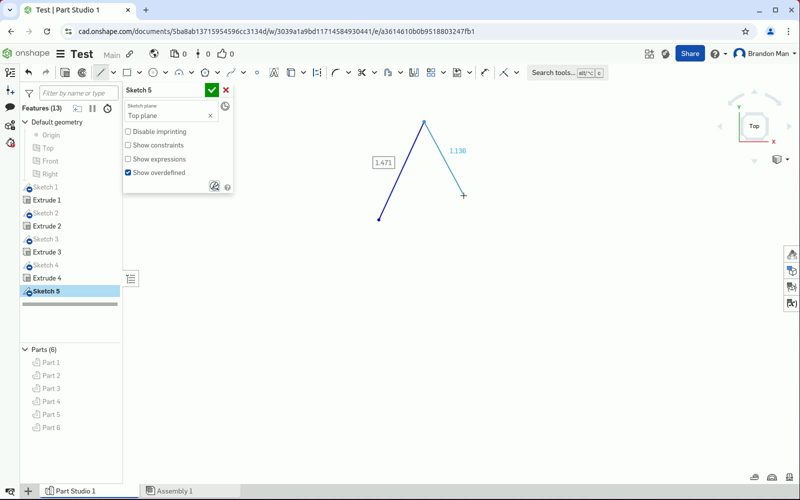
scroll(-6)
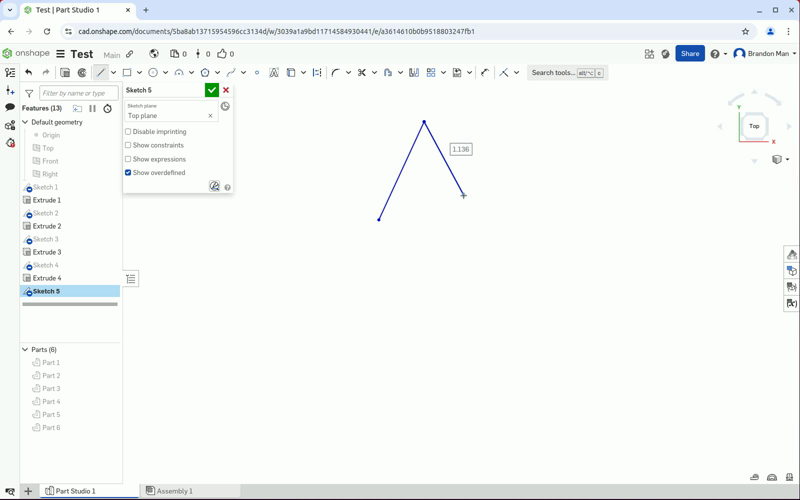
scroll(-6)
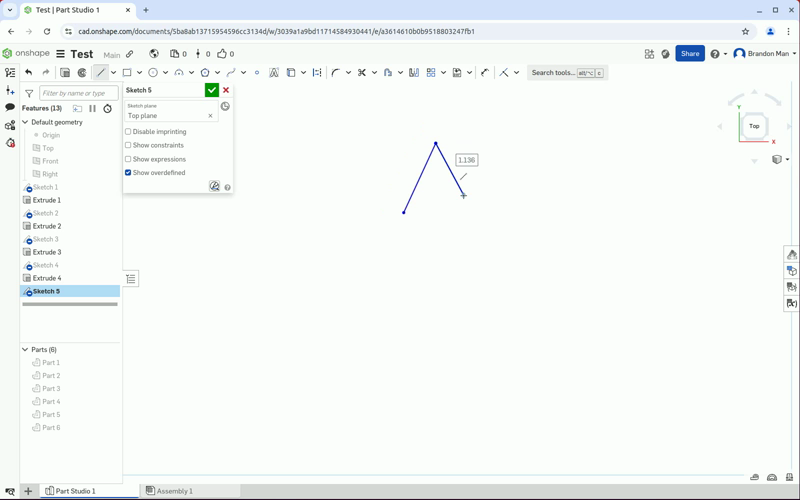
scroll(-6)
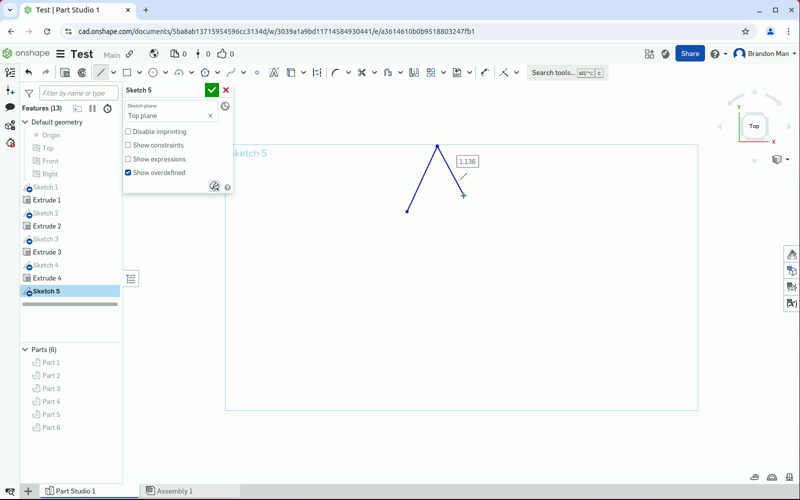
scroll(-6)
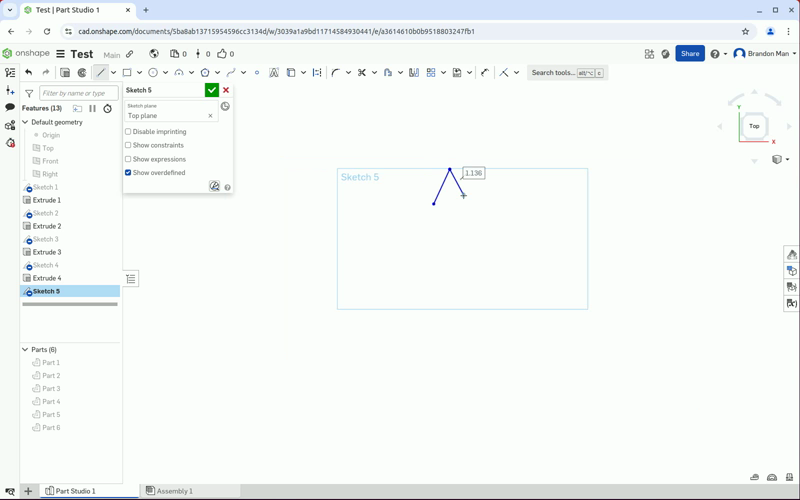
scroll(-6)
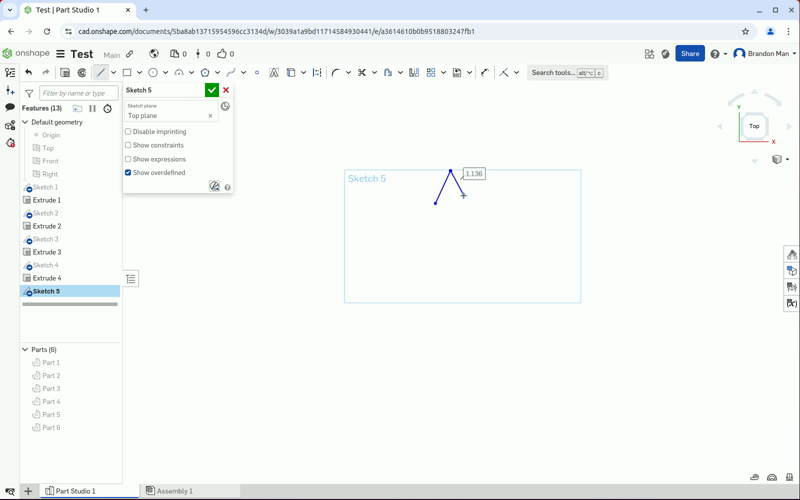
scroll(-6)
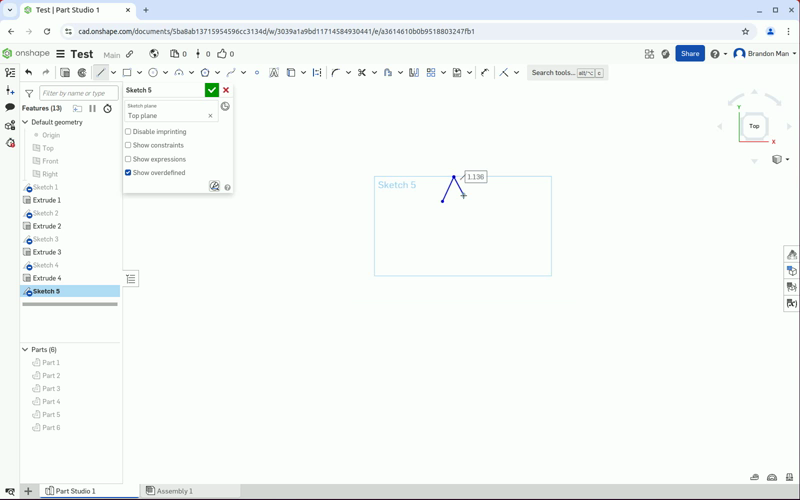
scroll(-6)
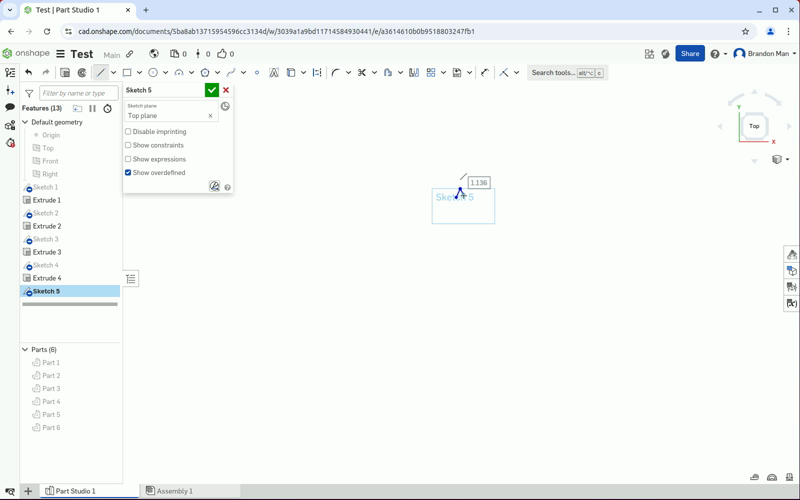
key_up(shift)
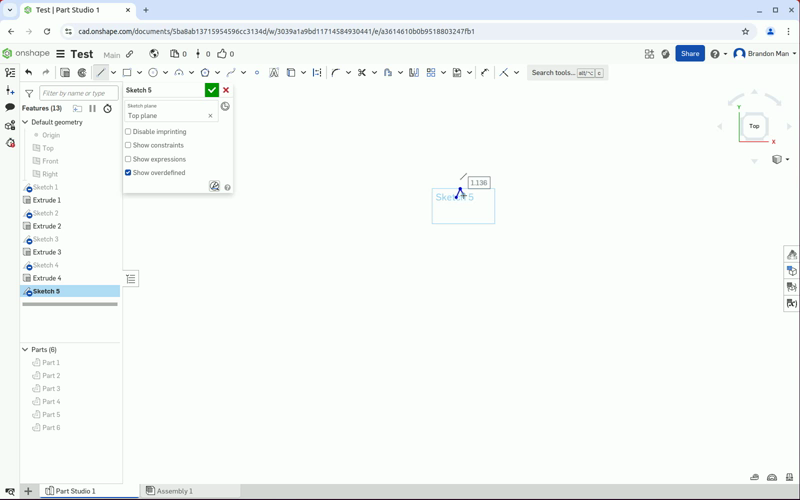
key(esc)
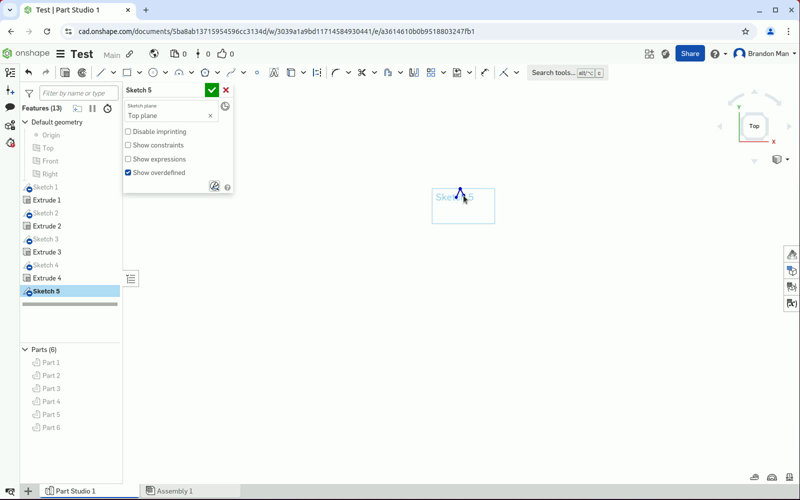
key(a)
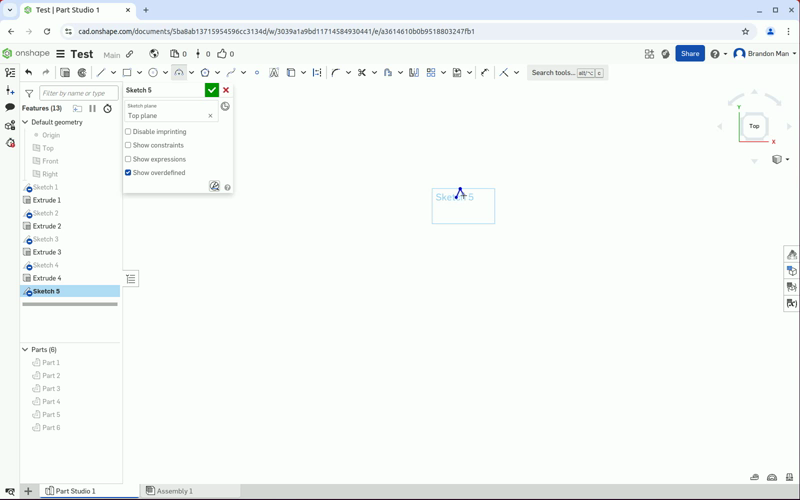
mouse_move(463, 195)
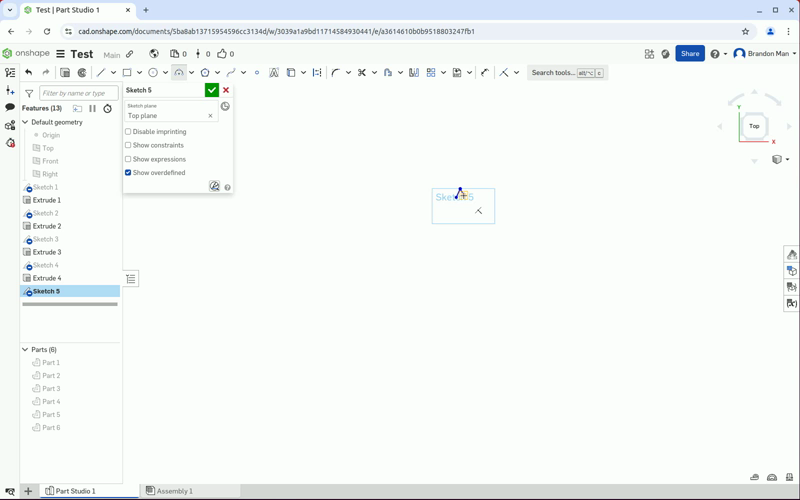
click(463, 195)
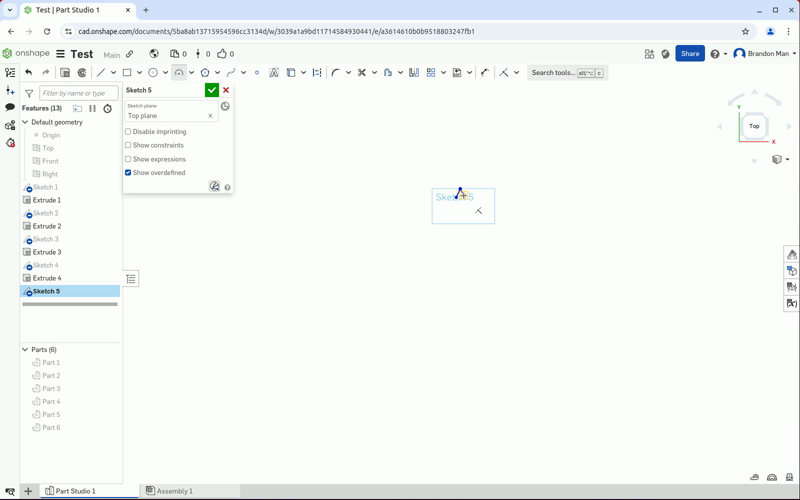
mouse_move(457, 195)
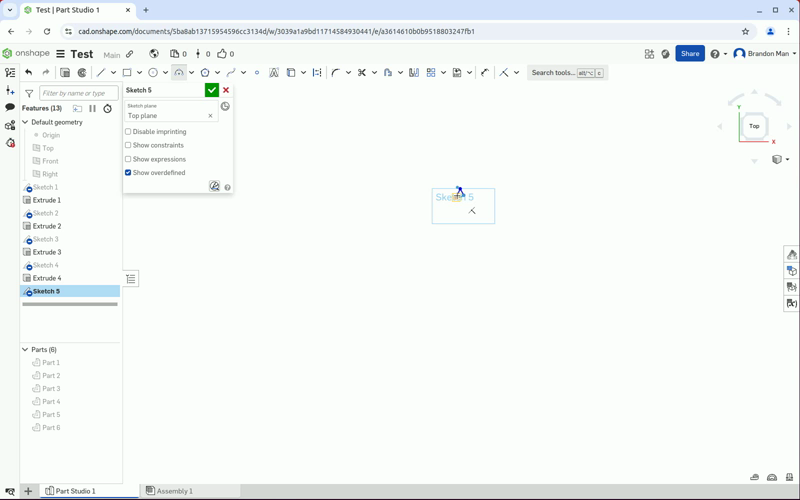
scroll(6)
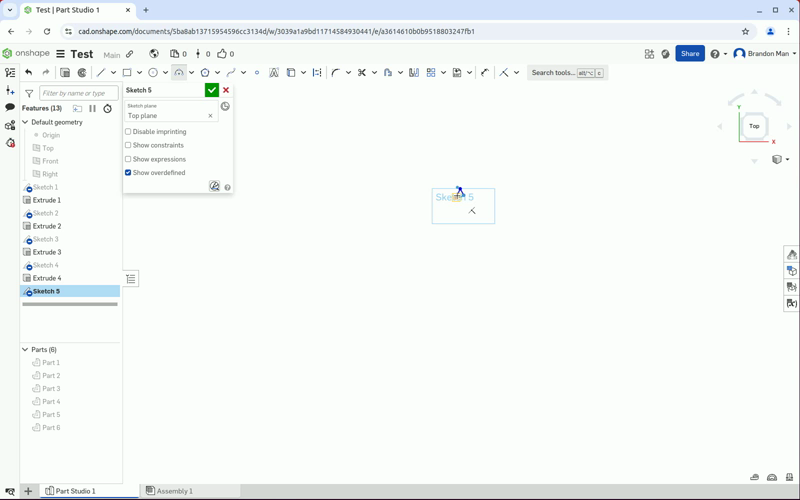
scroll(6)
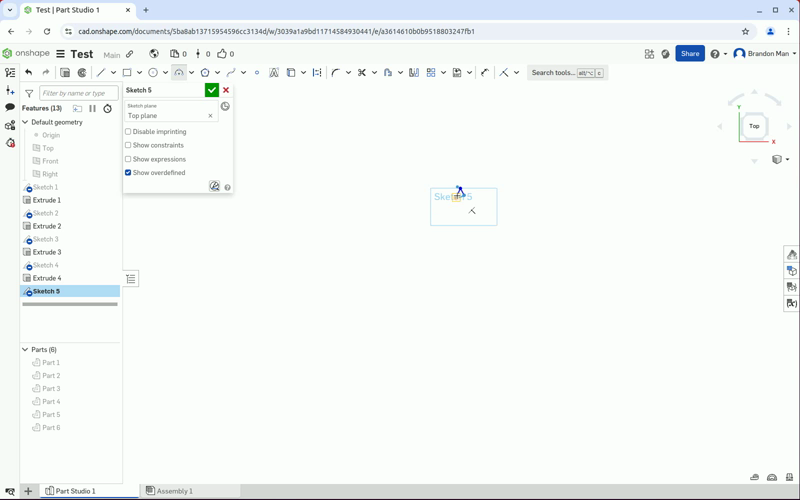
scroll(6)
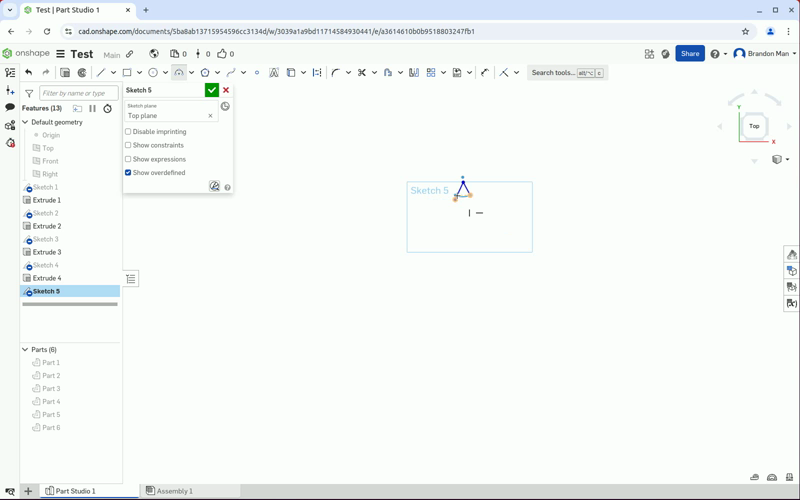
scroll(6)
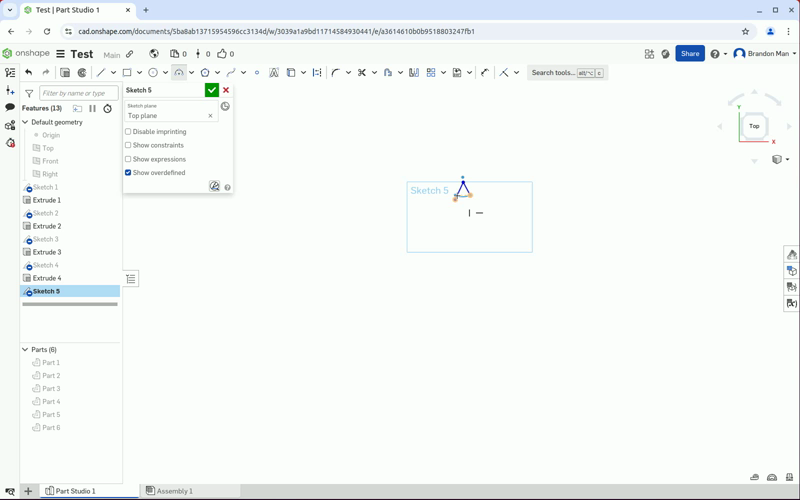
scroll(6)
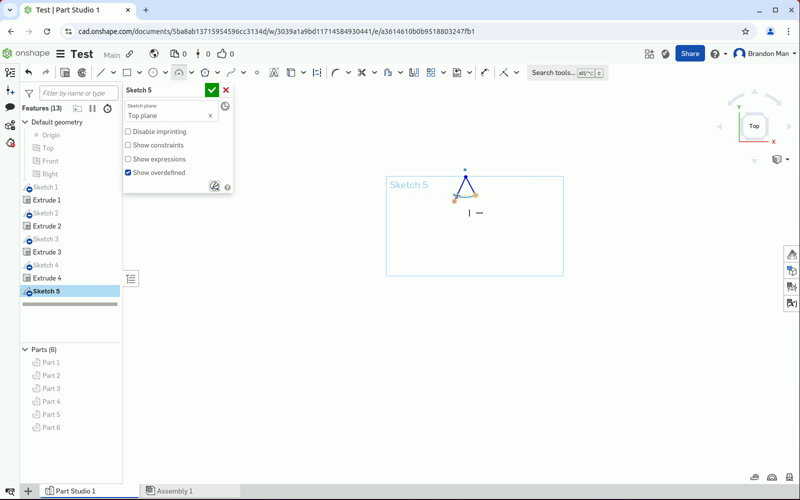
scroll(6)
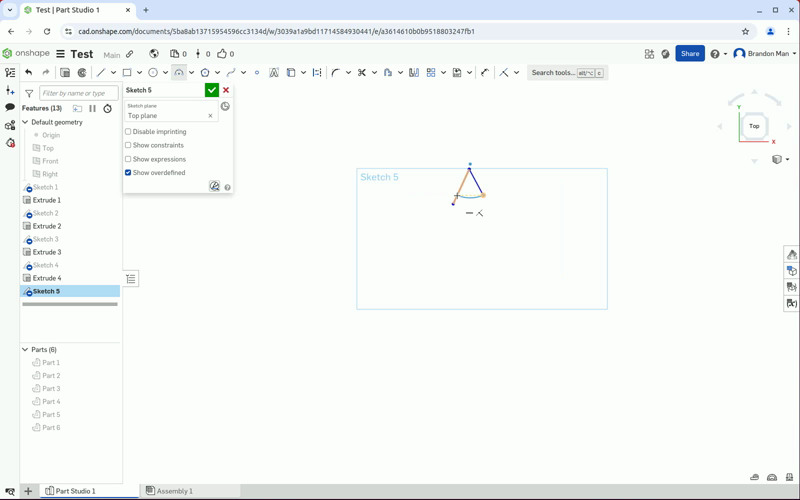
scroll(6)
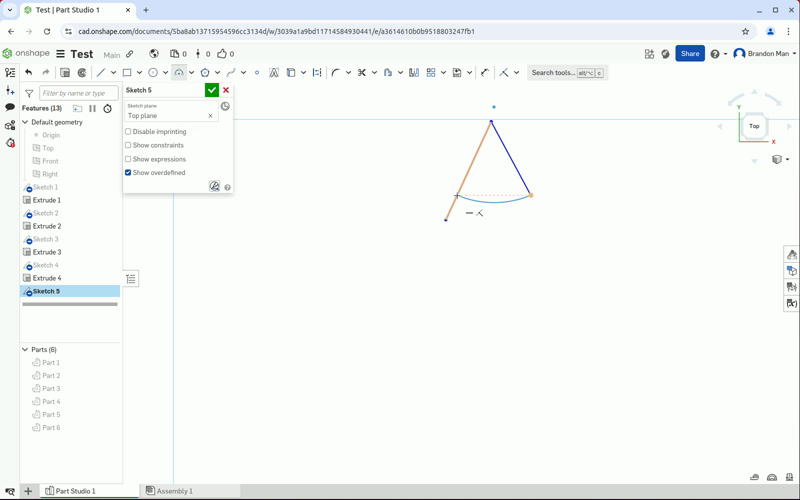
click(457, 195)
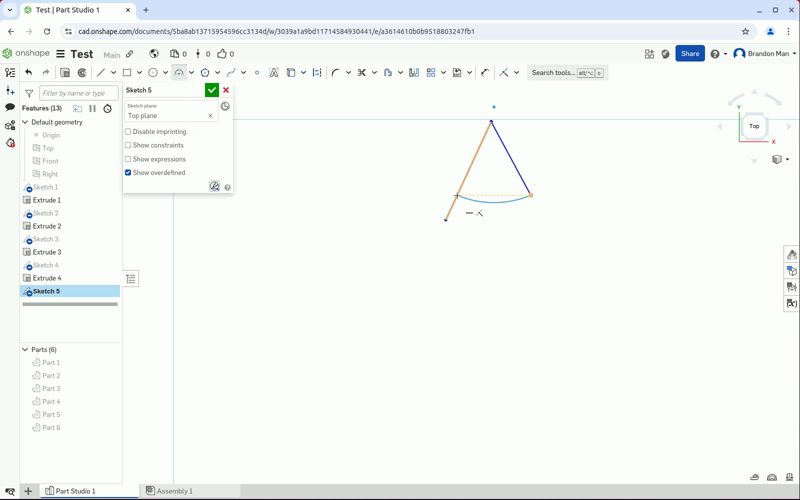
scroll(-6)
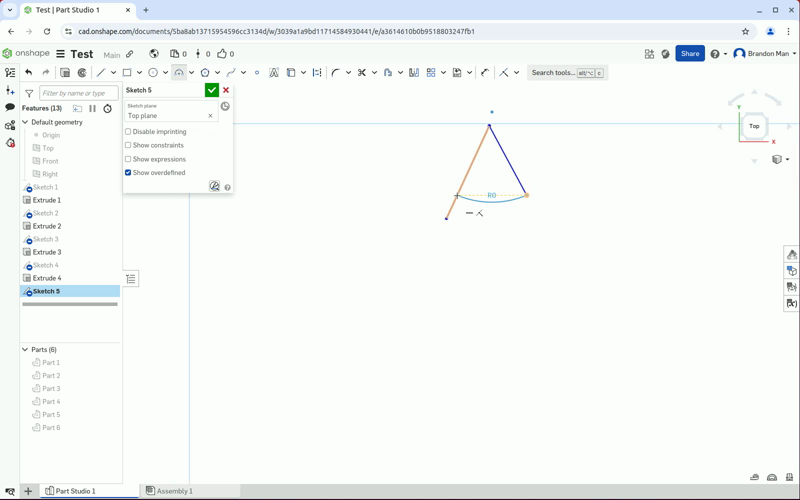
scroll(-6)
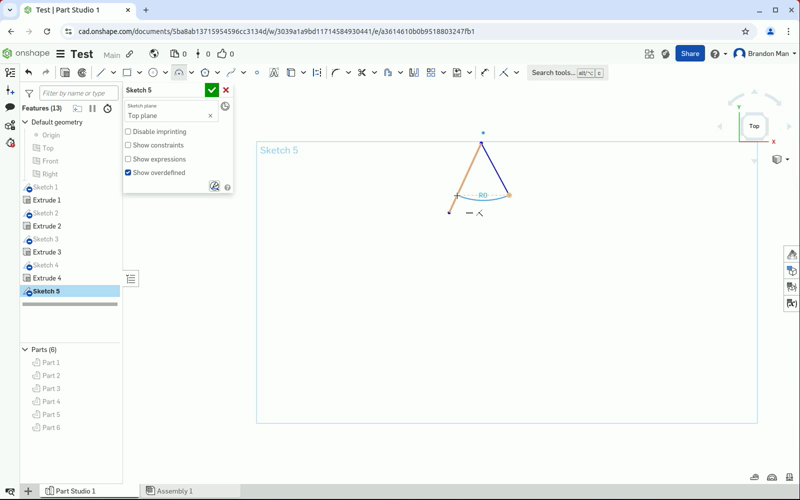
scroll(-6)
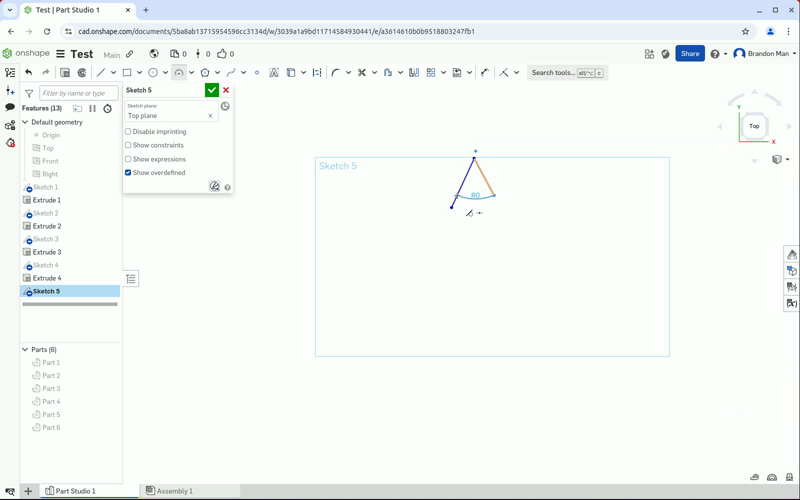
scroll(-6)
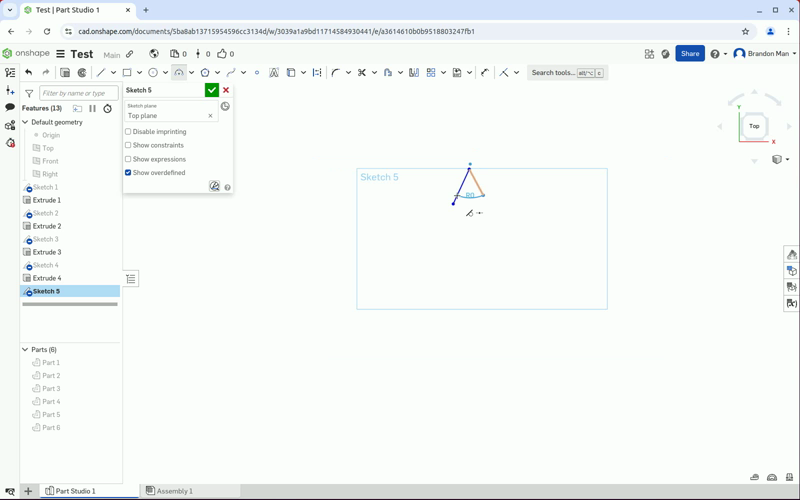
scroll(-6)
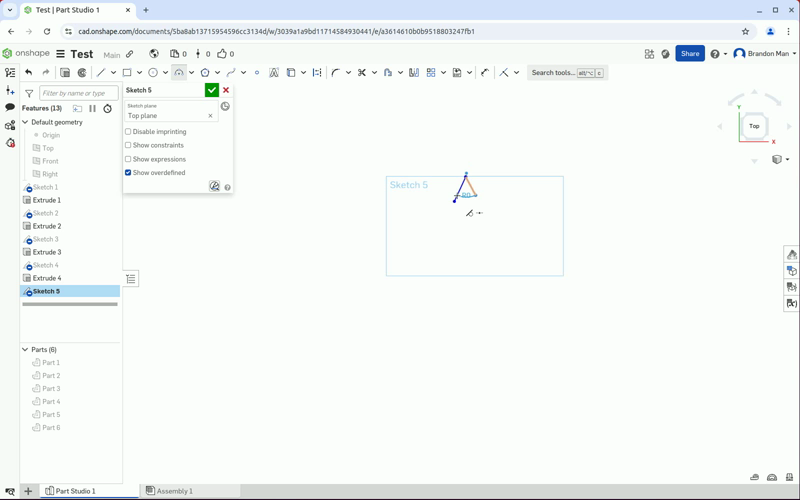
scroll(-6)
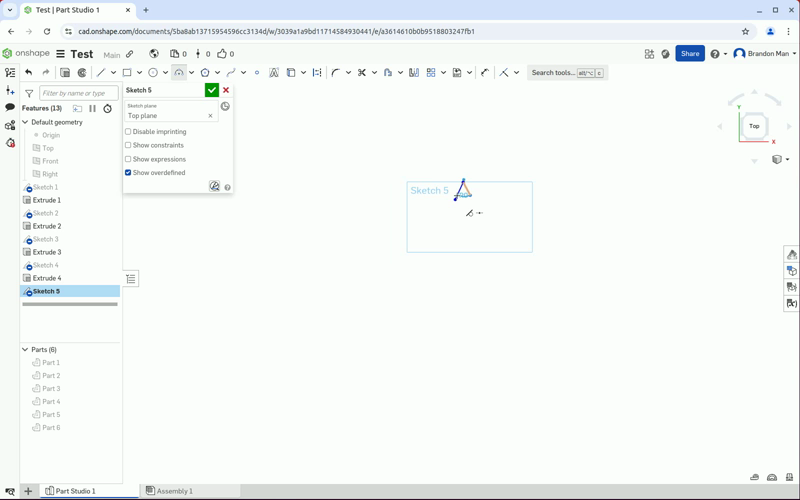
scroll(-6)
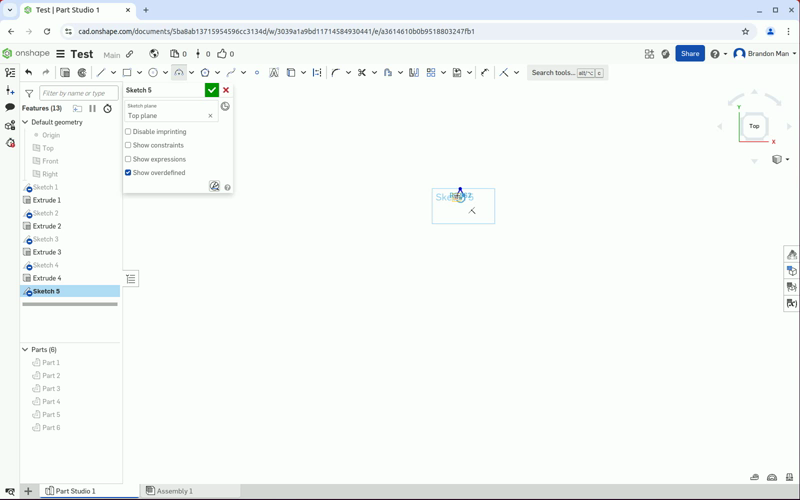
key_down(shift)
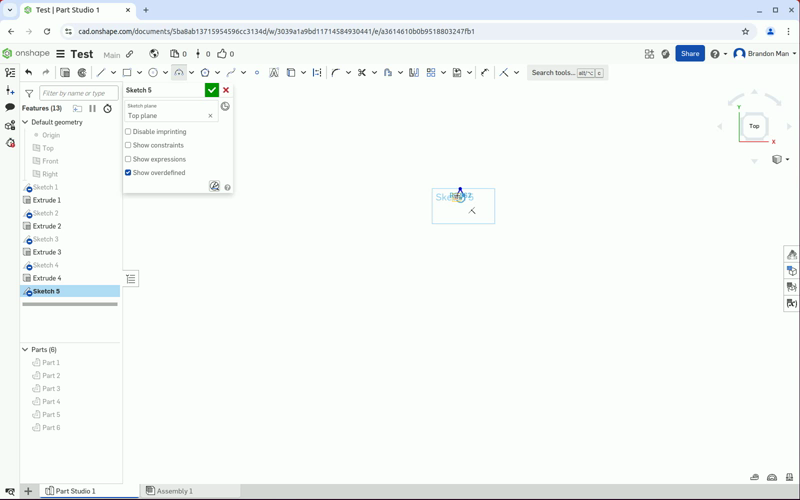
mouse_move(460, 170)
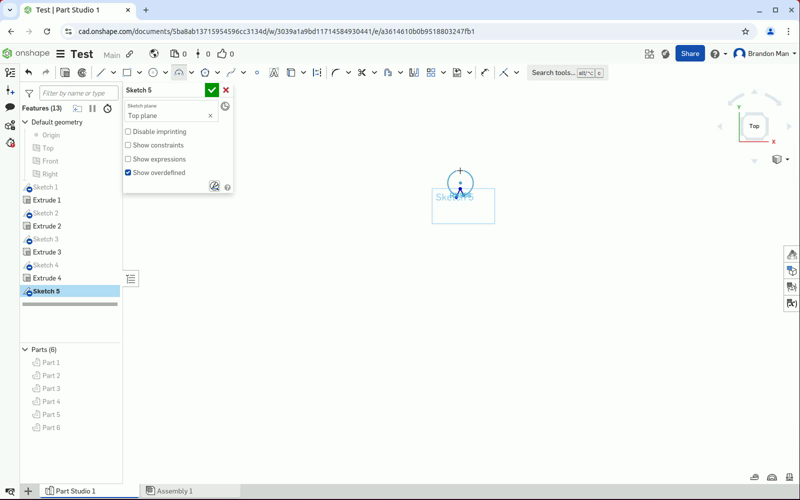
scroll(6)
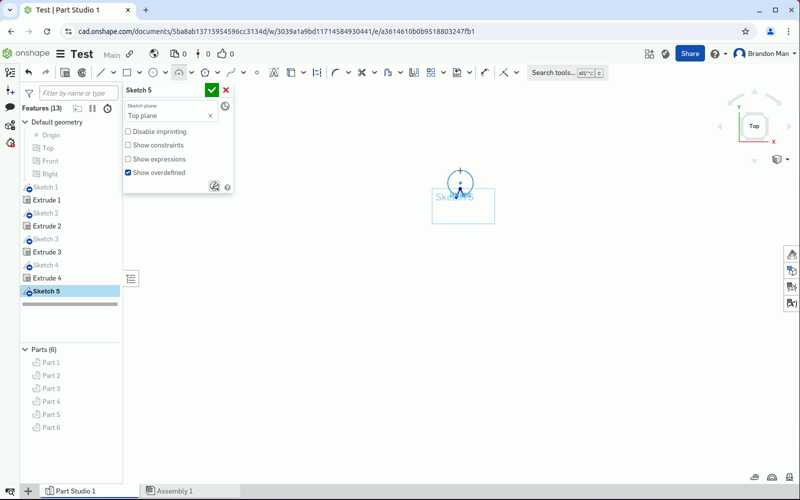
scroll(6)
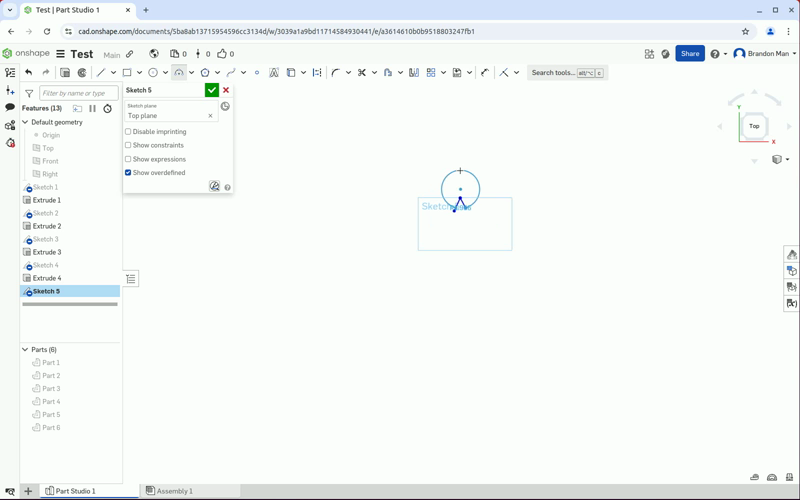
scroll(6)
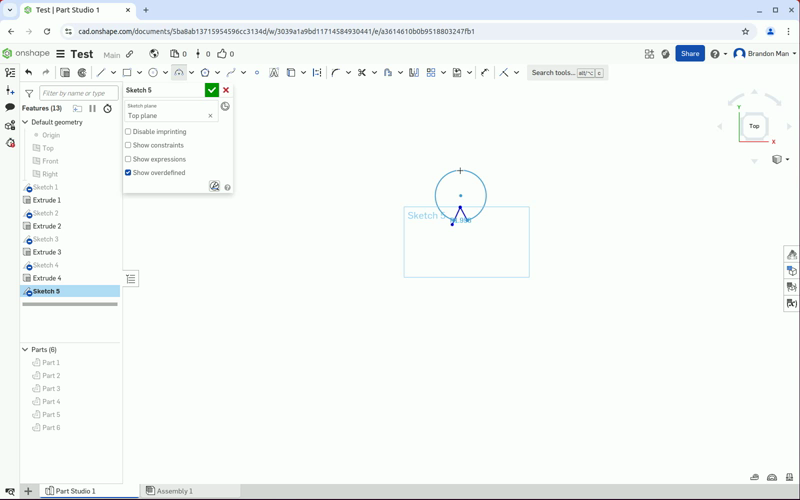
scroll(6)
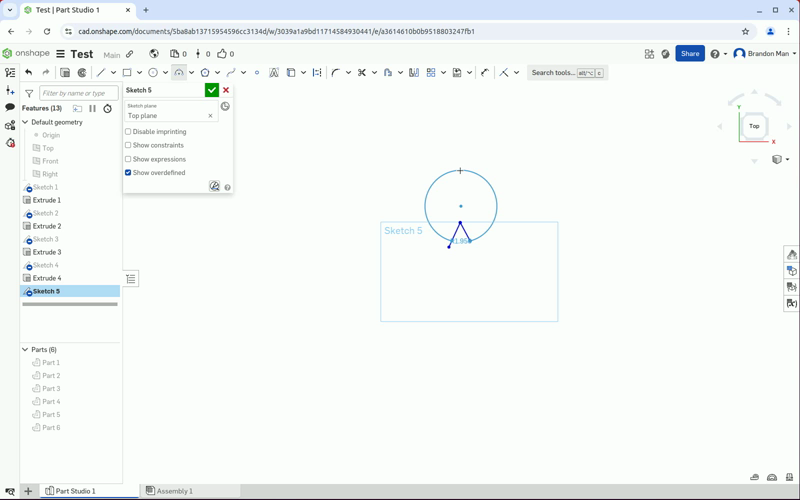
scroll(6)
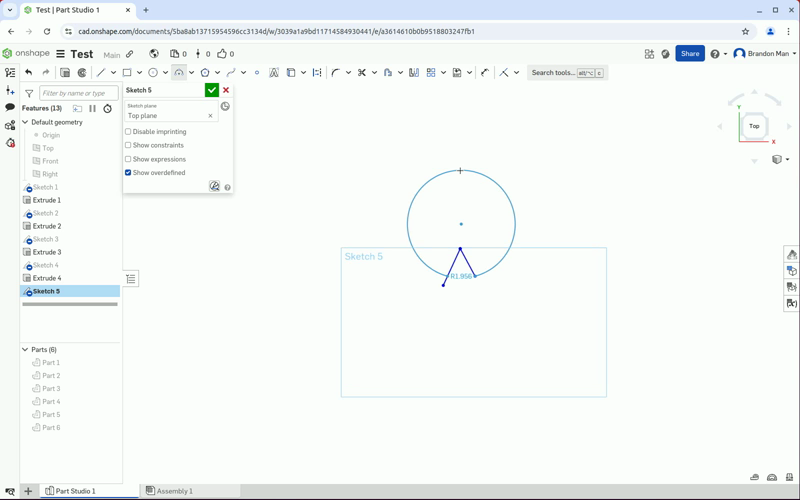
scroll(6)
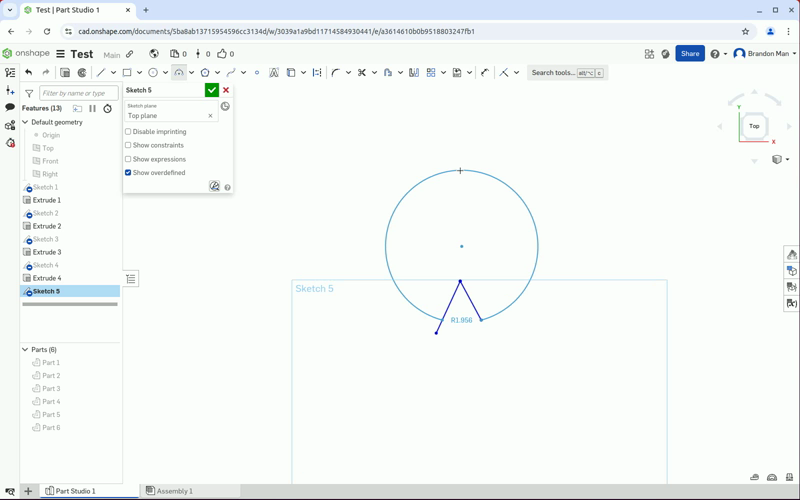
scroll(6)
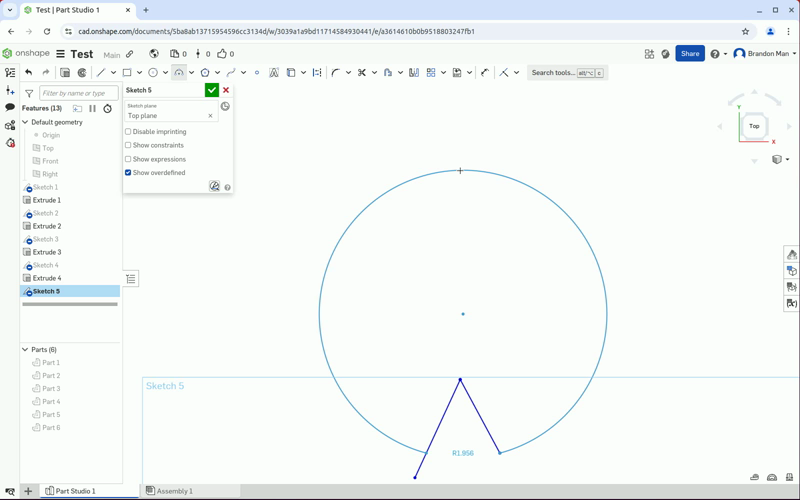
click(460, 170)
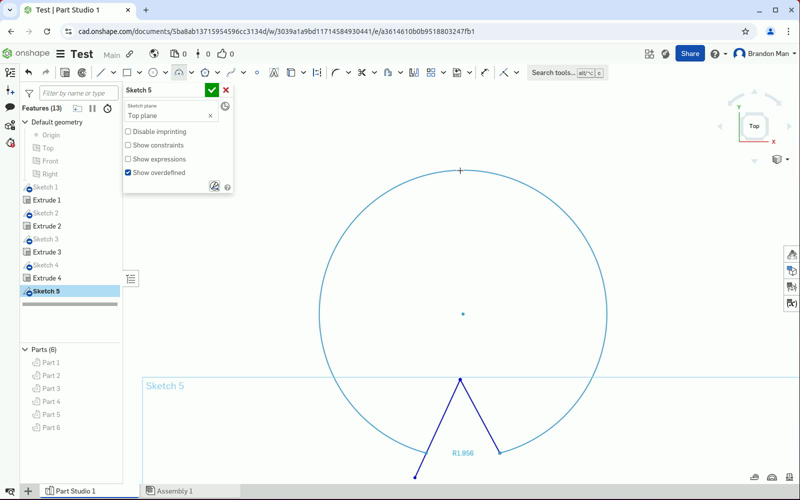
scroll(-6)
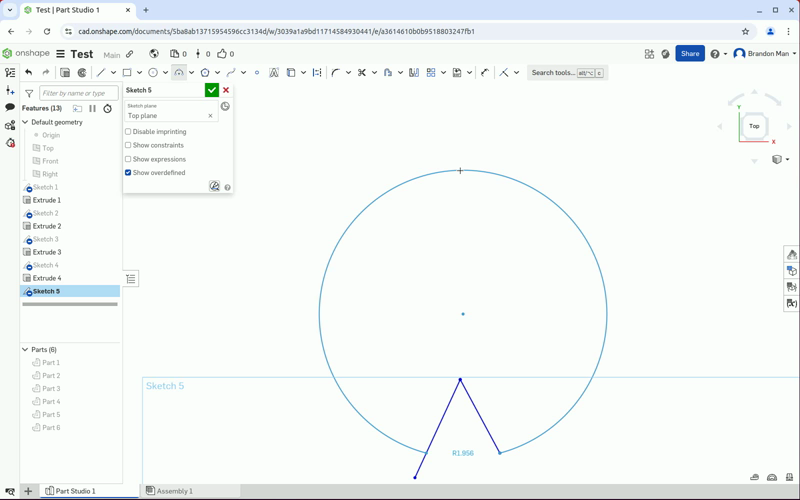
scroll(-6)
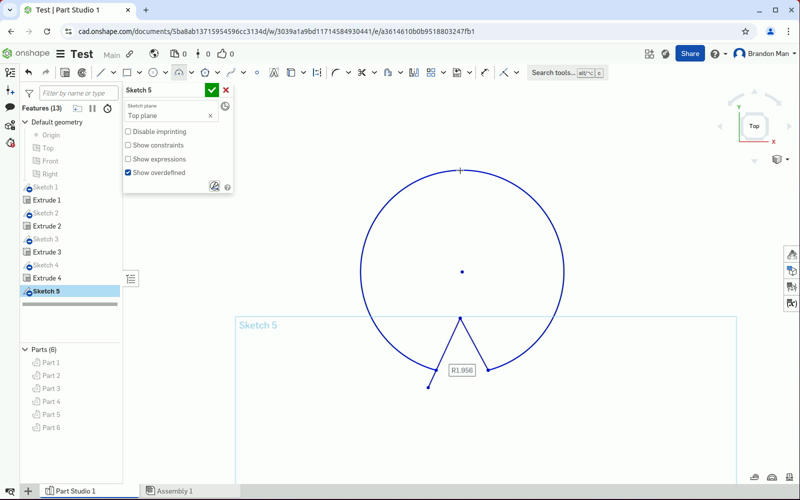
scroll(-6)
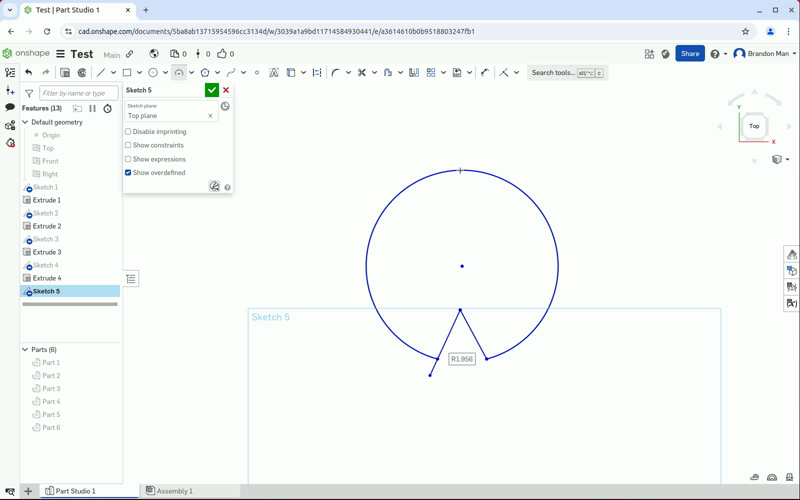
scroll(-6)
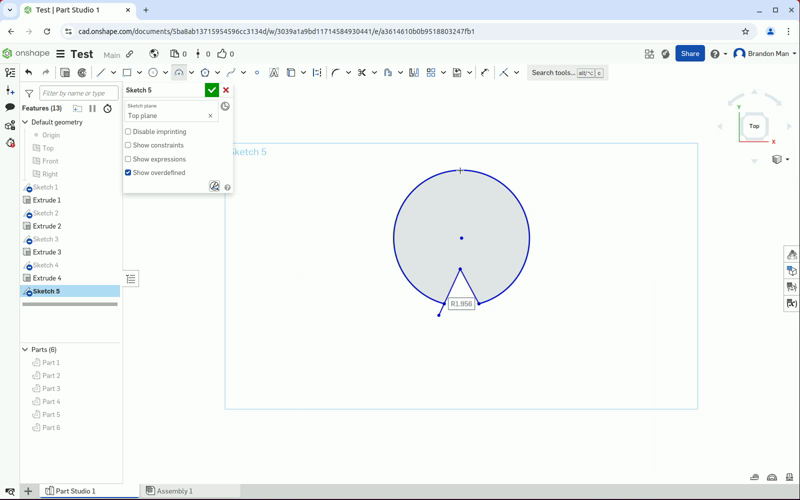
scroll(-6)
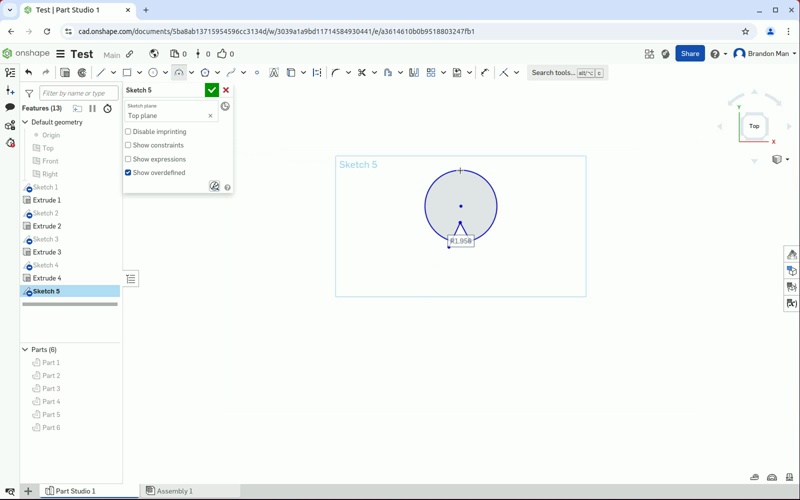
scroll(-6)
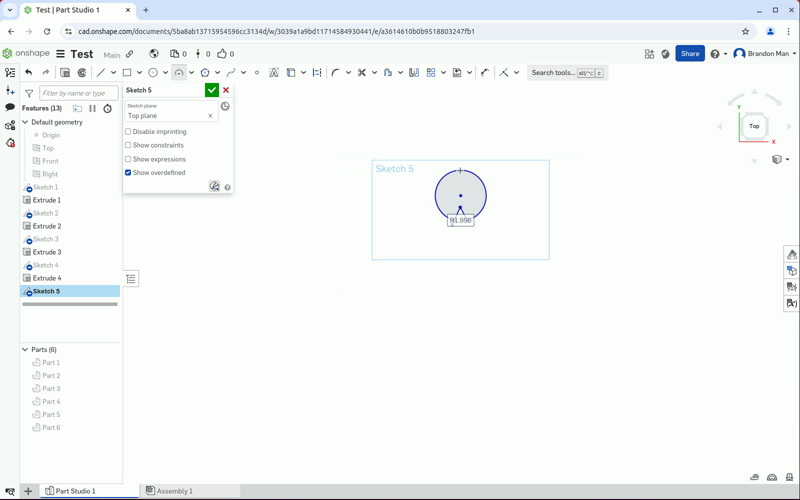
scroll(-6)
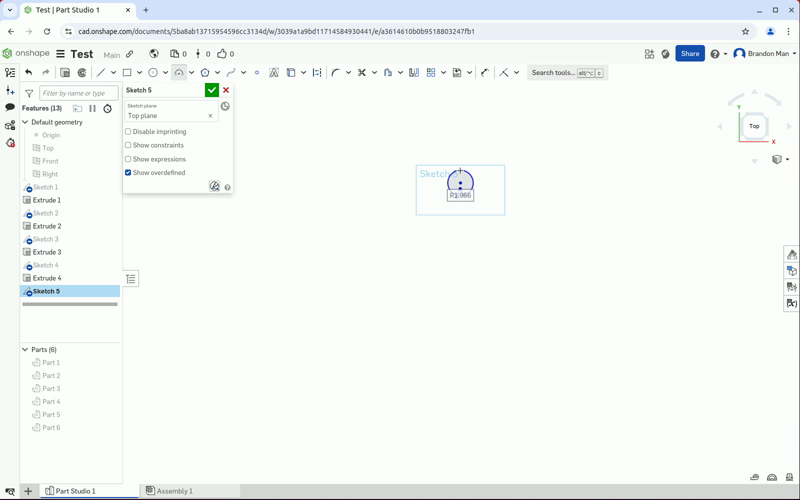
key_up(shift)
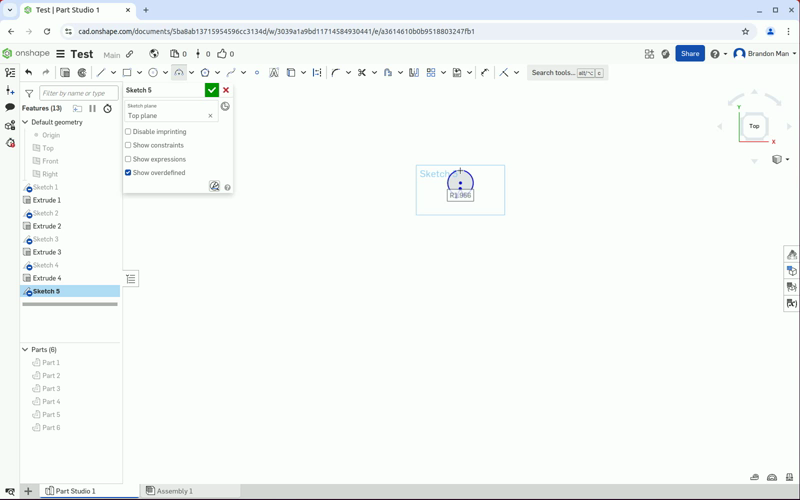
key(esc)
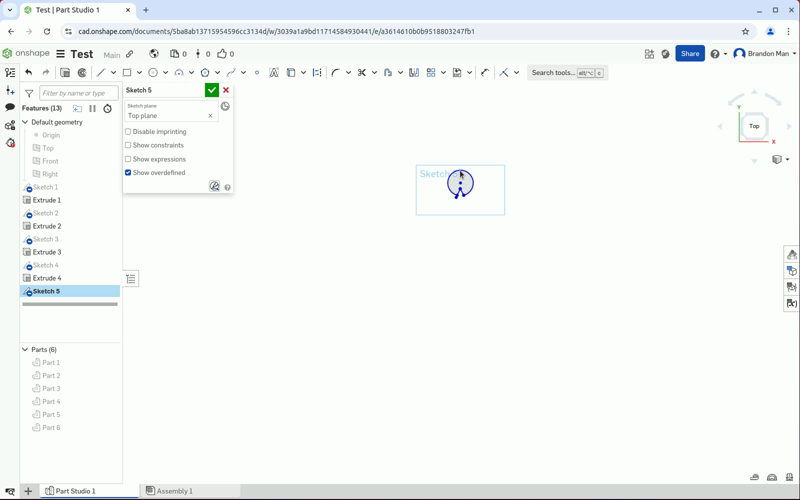
key(c)
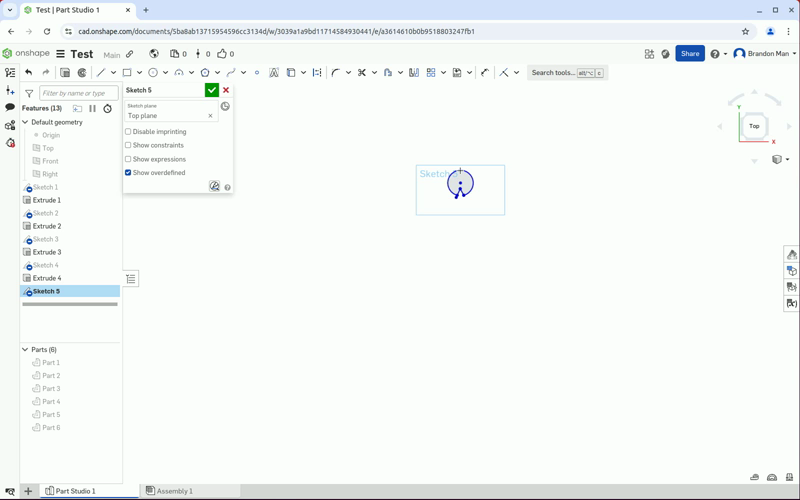
key_down(shift)
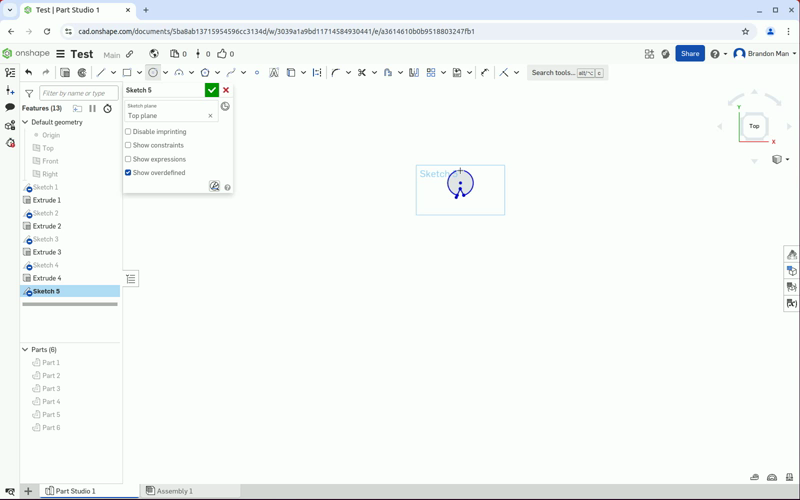
mouse_move(460, 182)
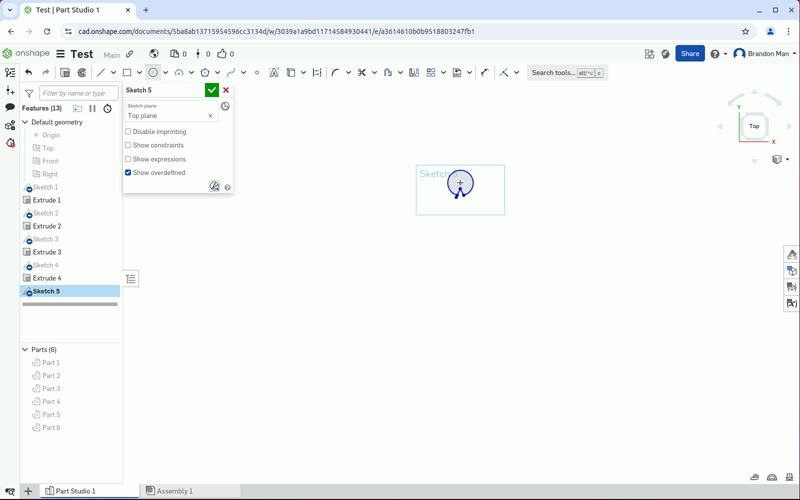
click(460, 182)
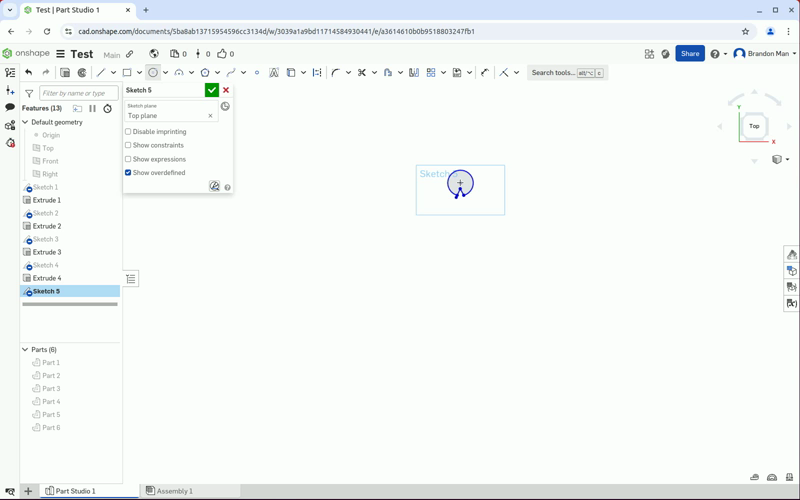
key_up(shift)
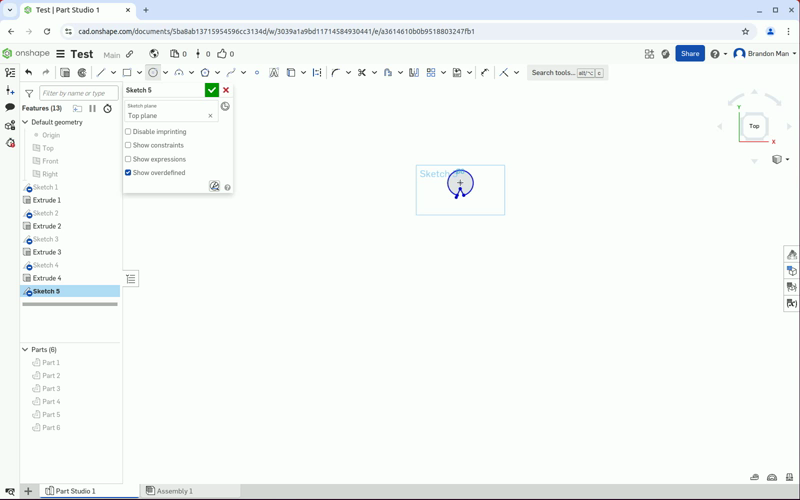
mouse_move(466, 182)
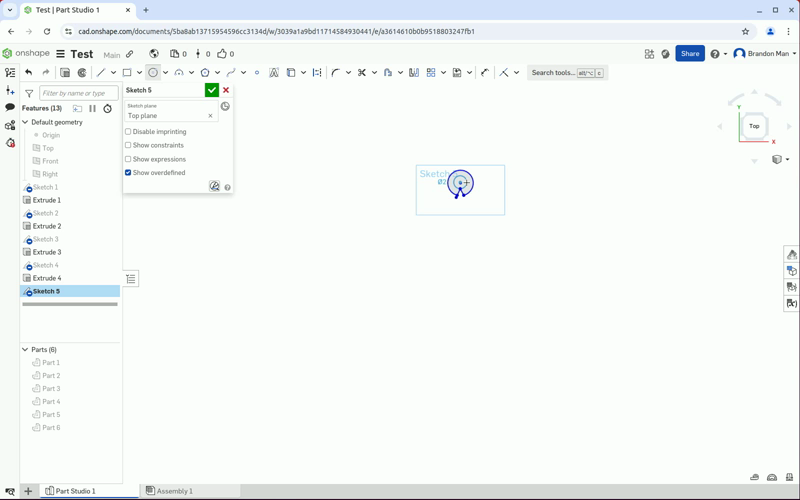
click(466, 182)
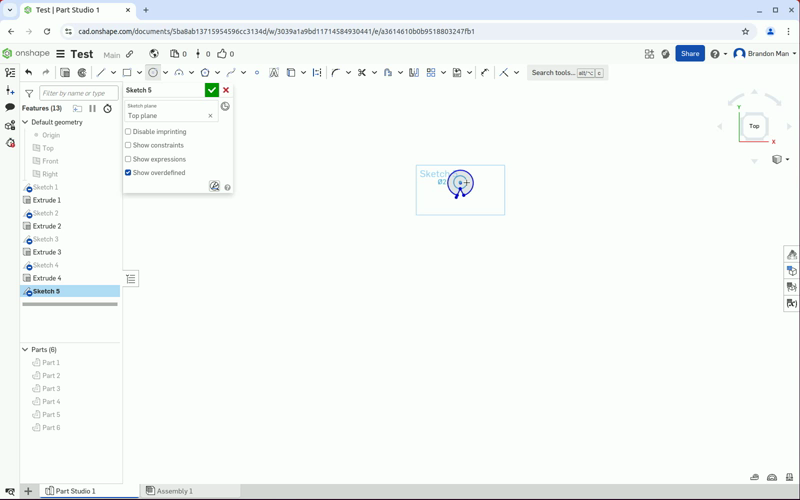
key(esc)
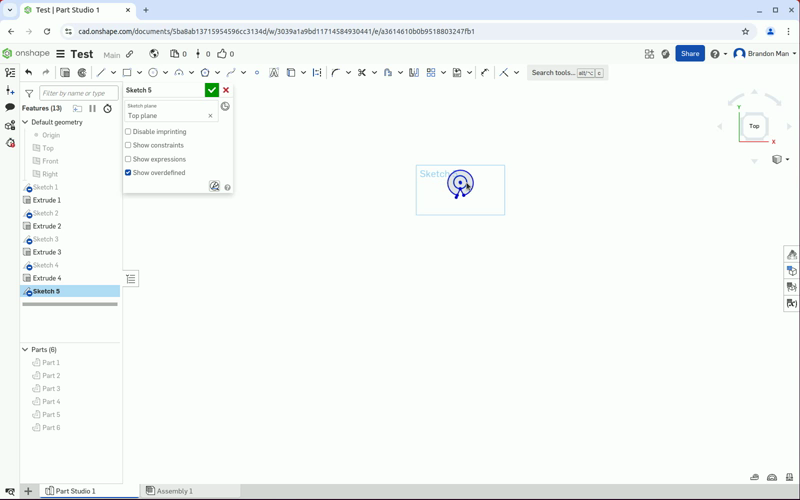
mouse_move(453, 188)
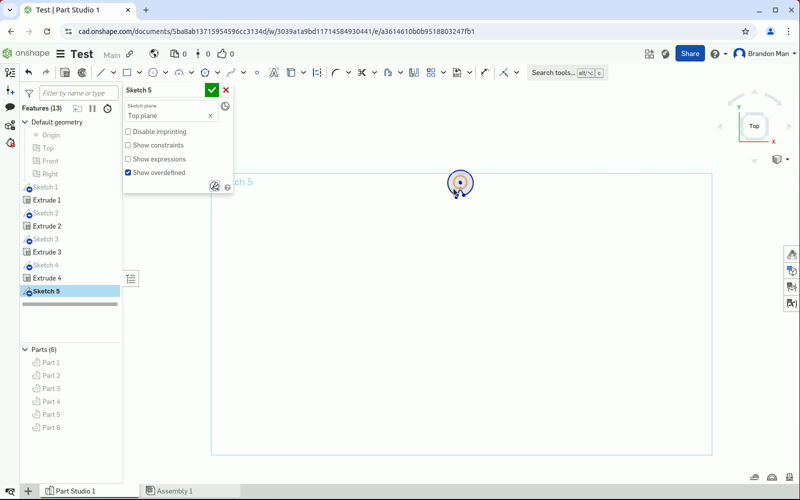
scroll(6)
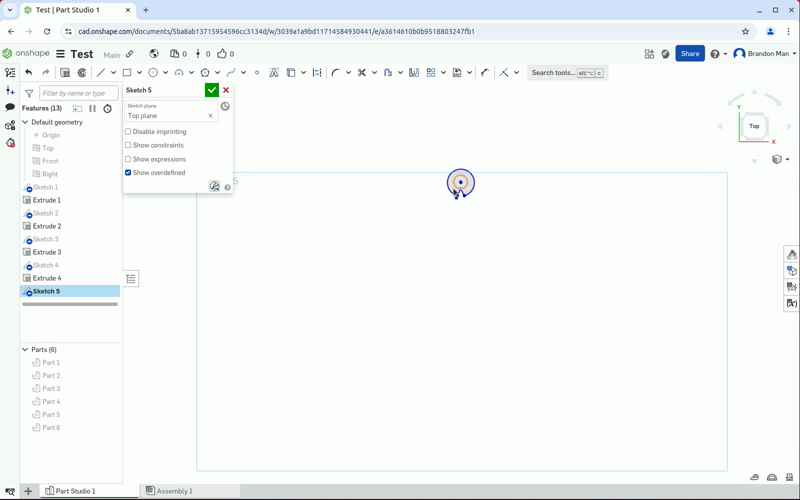
scroll(6)
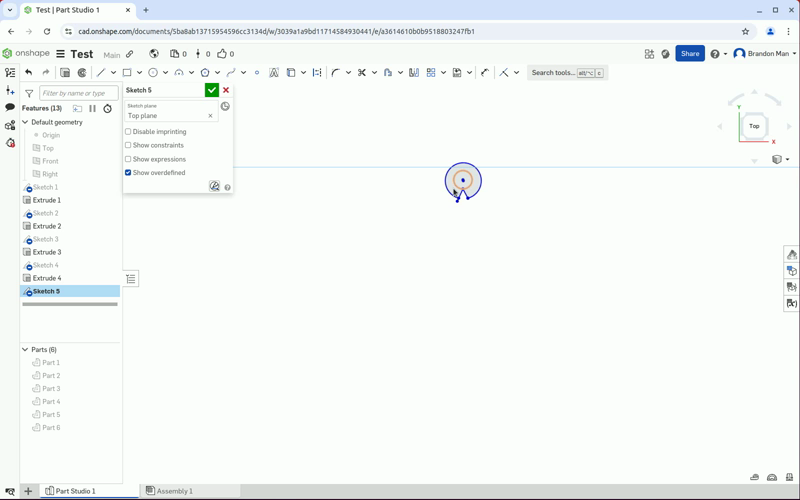
scroll(6)
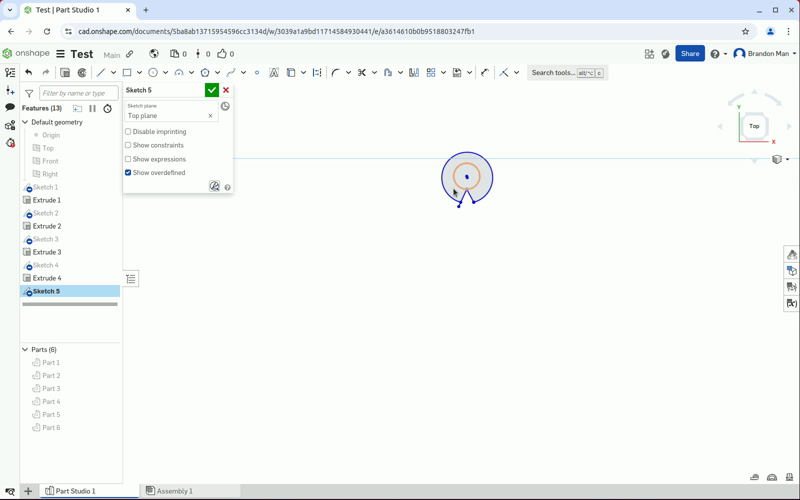
scroll(6)
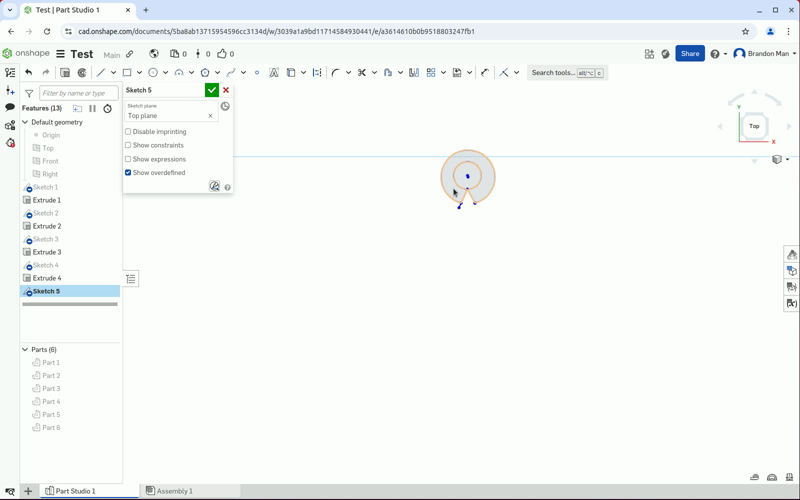
scroll(6)
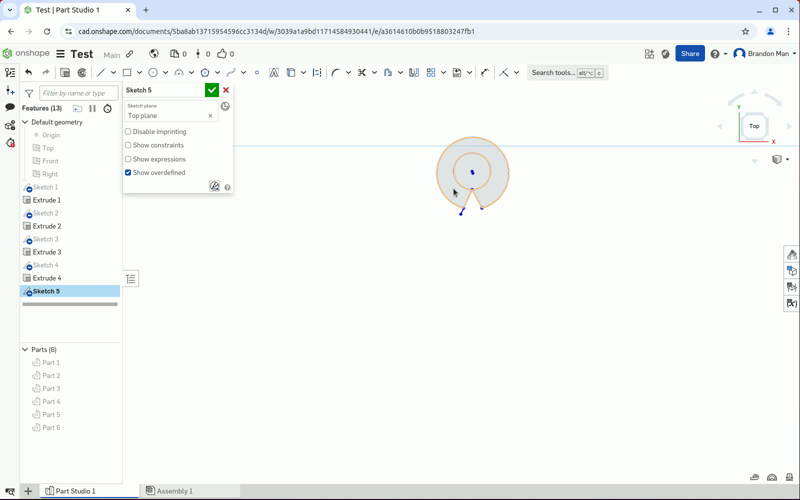
scroll(6)
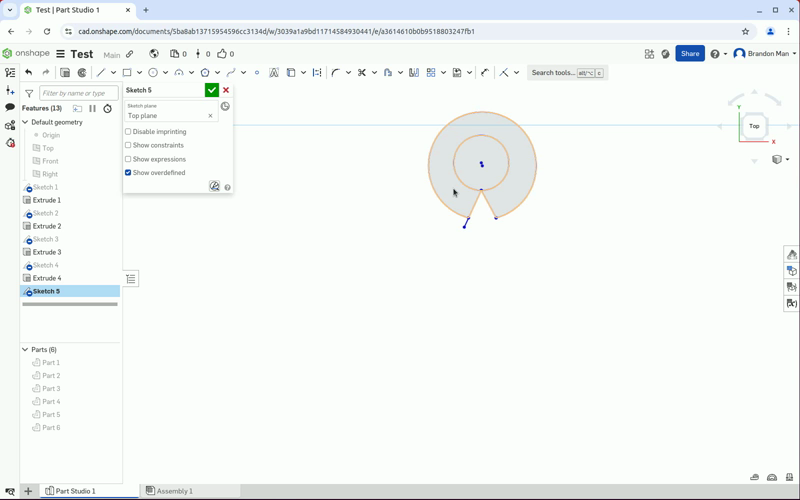
scroll(6)
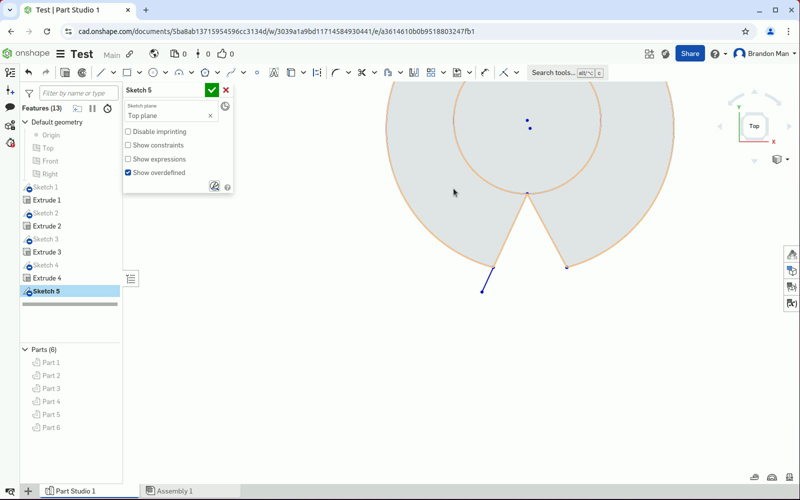
click(453, 188)
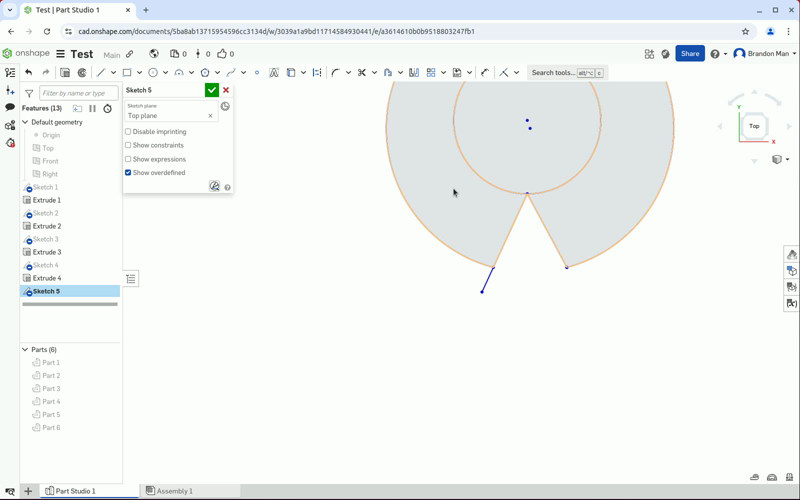
scroll(-6)
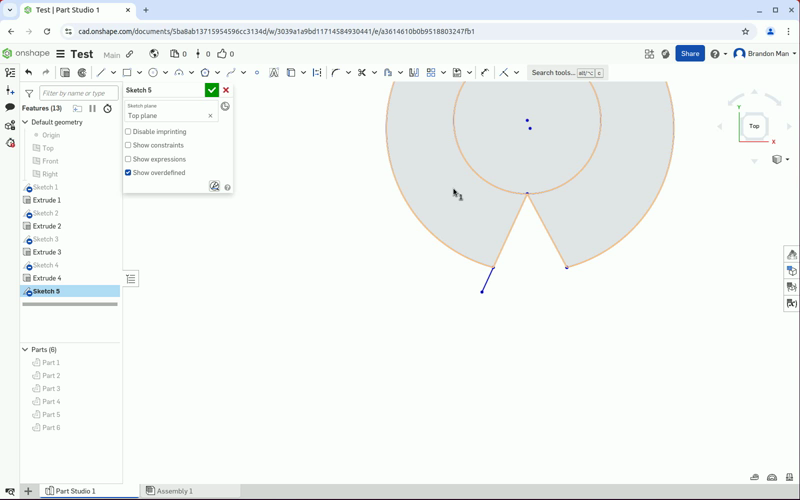
scroll(-6)
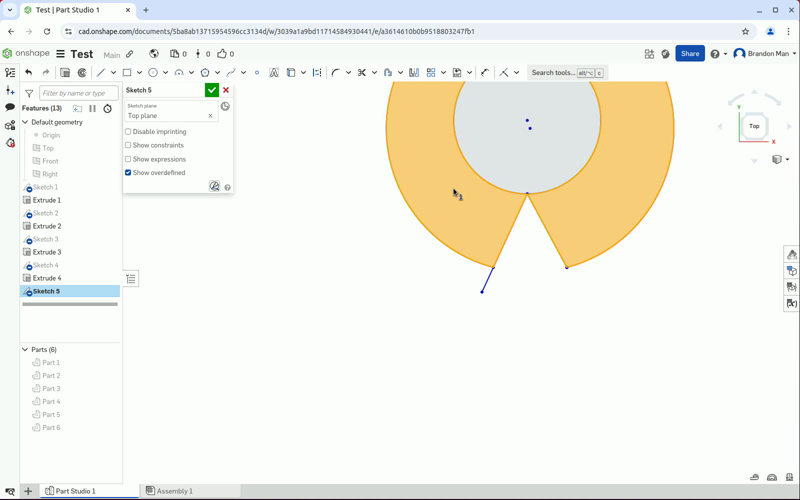
scroll(-6)
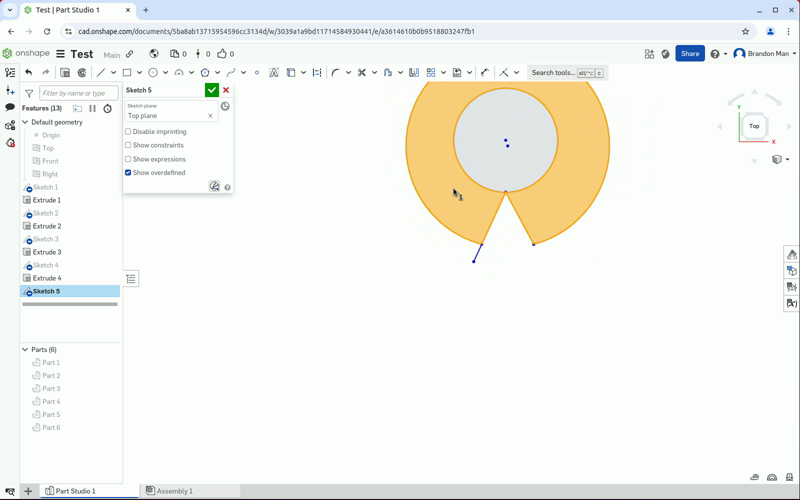
scroll(-6)
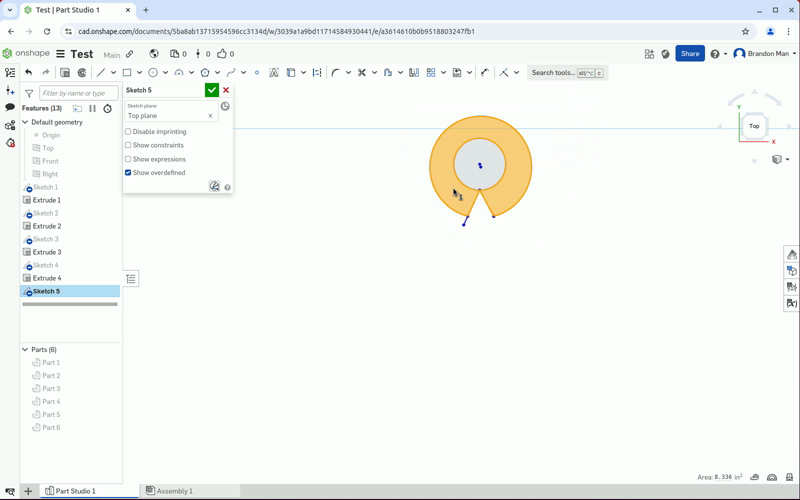
scroll(-6)
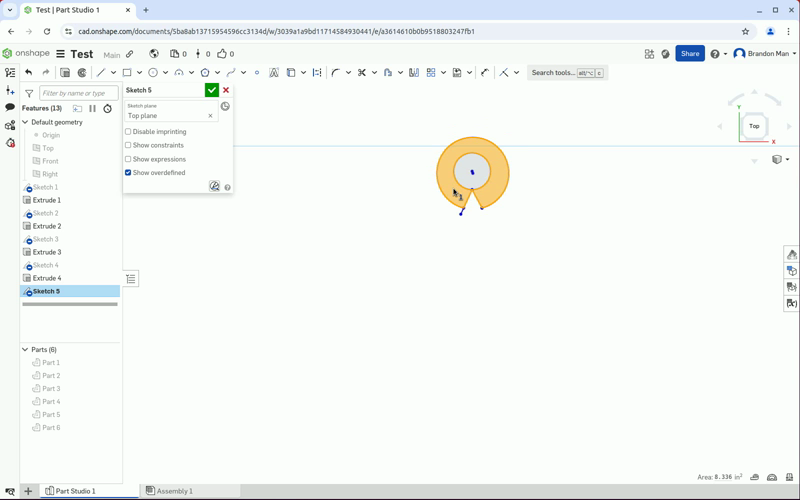
scroll(-6)
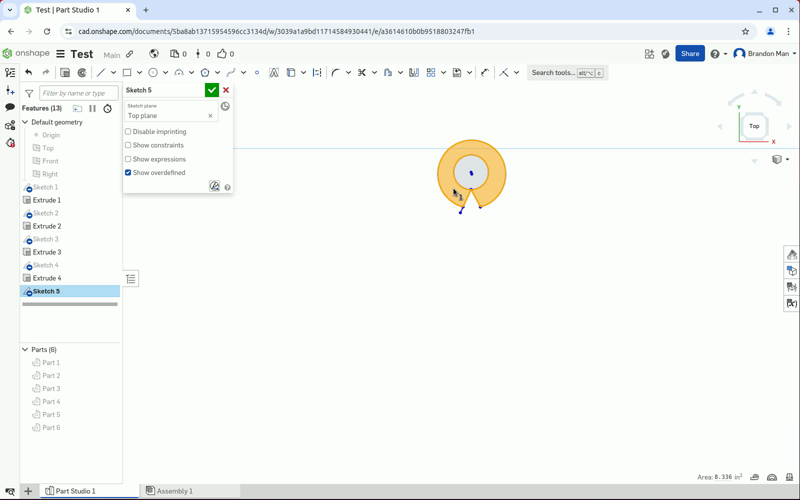
scroll(-6)
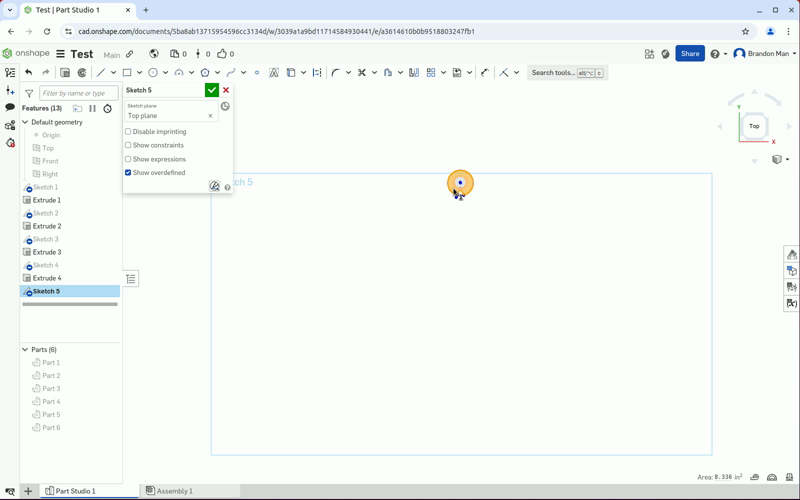
mouse_move(73, 352)
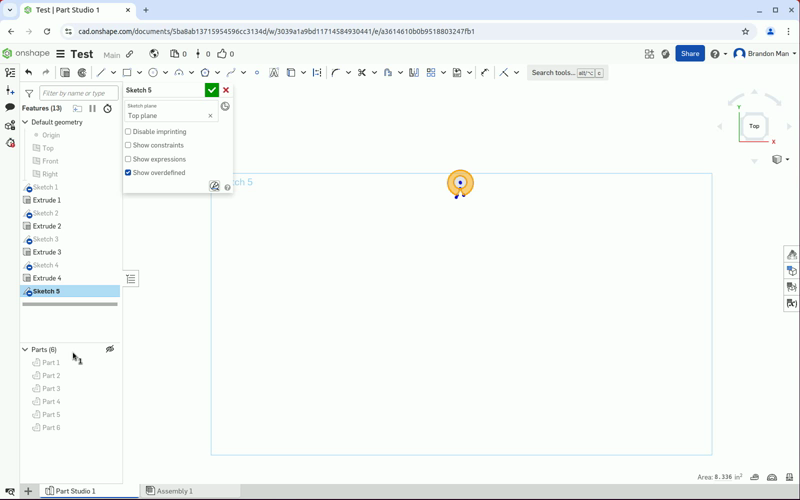
key(shift+y)
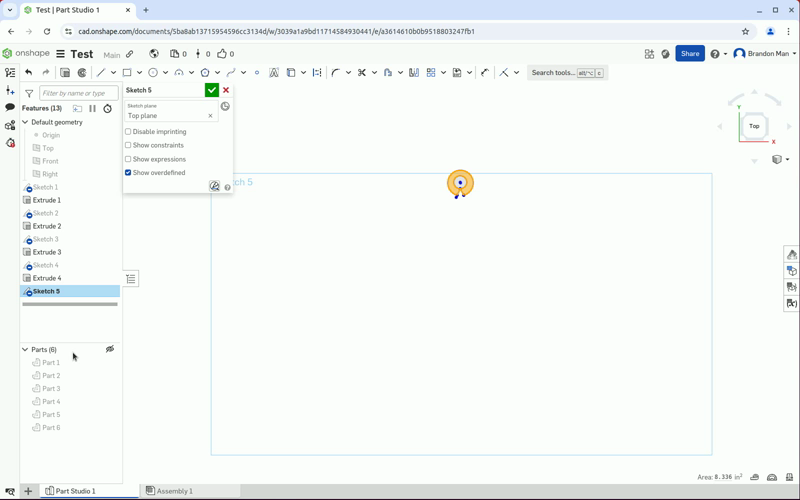
key(shift+e)
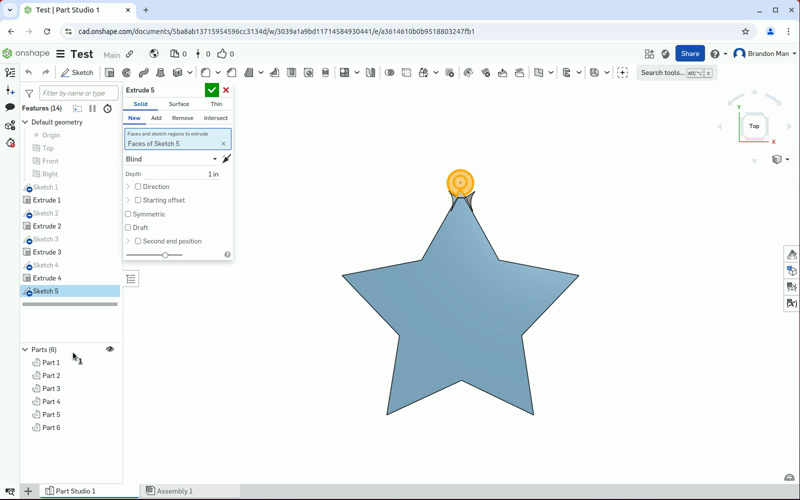
mouse_move(143, 106)
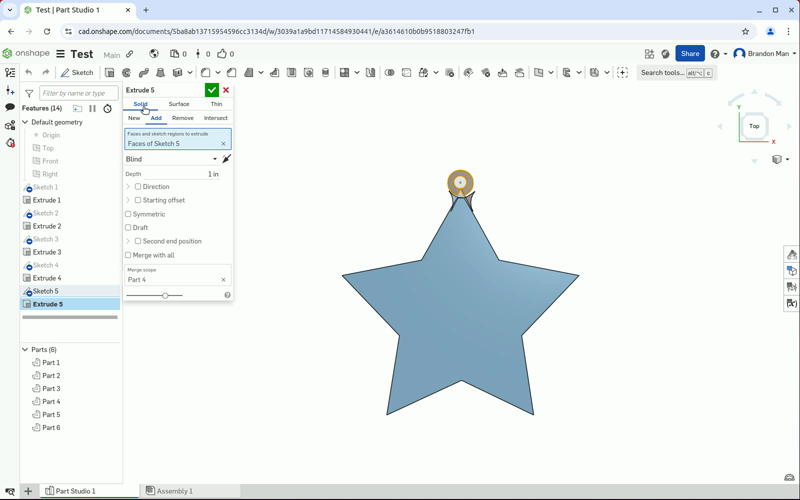
click(143, 106)
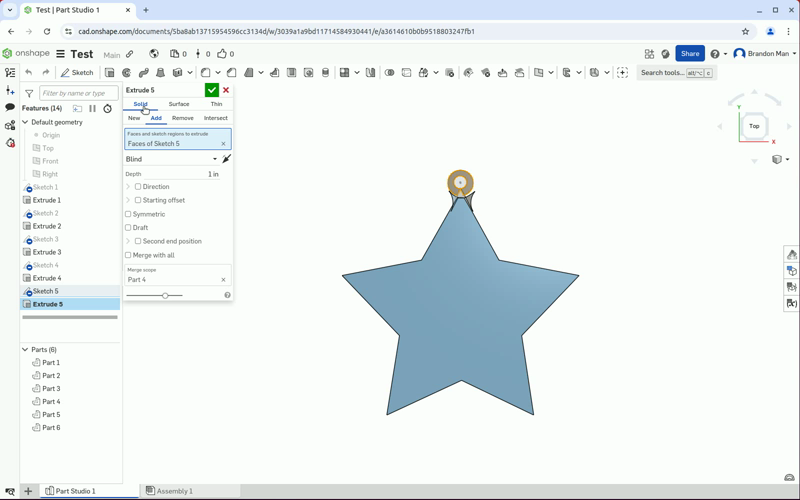
mouse_move(137, 120)
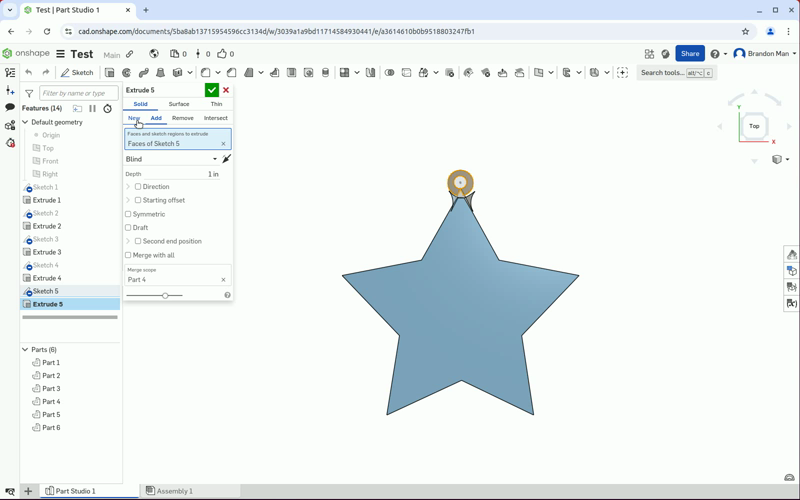
click(137, 120)
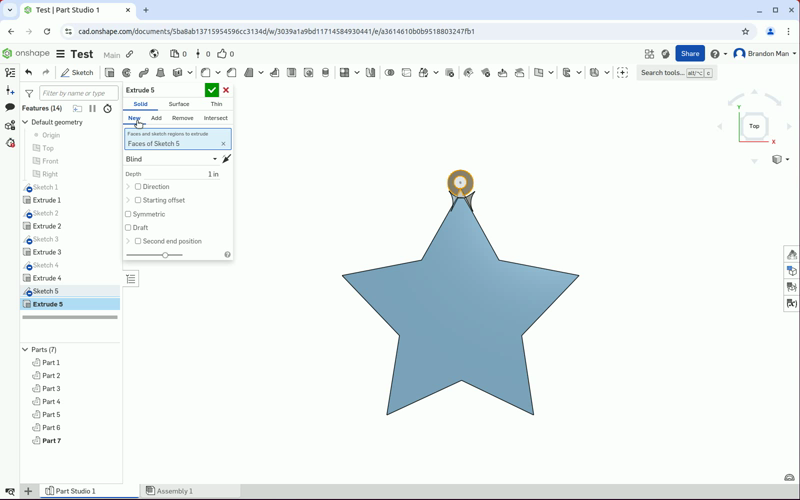
key(tab, 4)
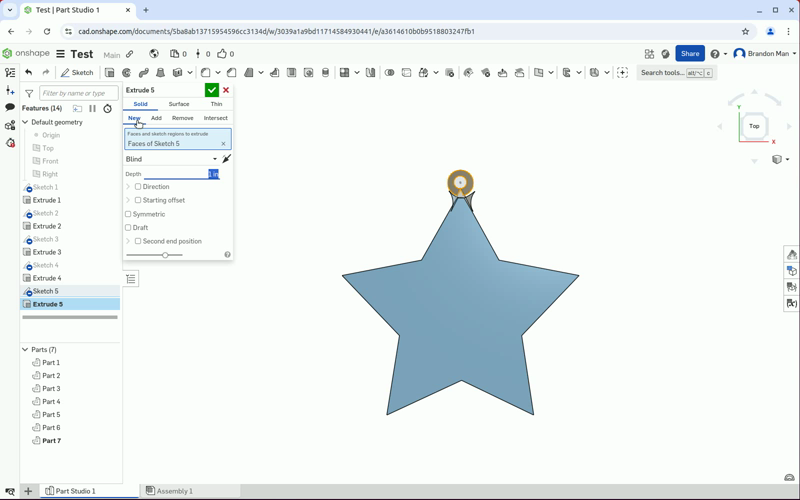
text(1.204)
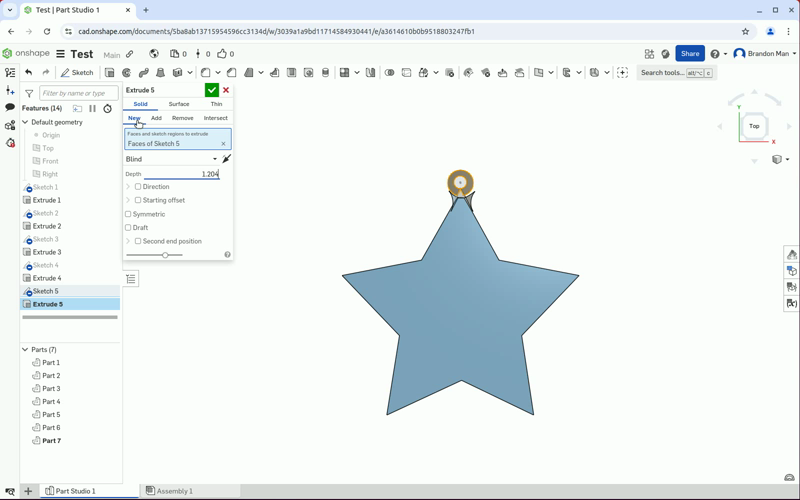
key(enter)
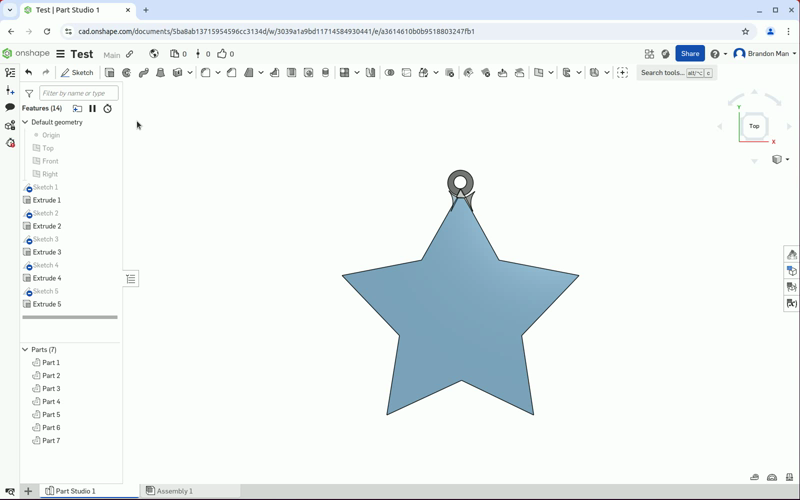
key(shift+h)
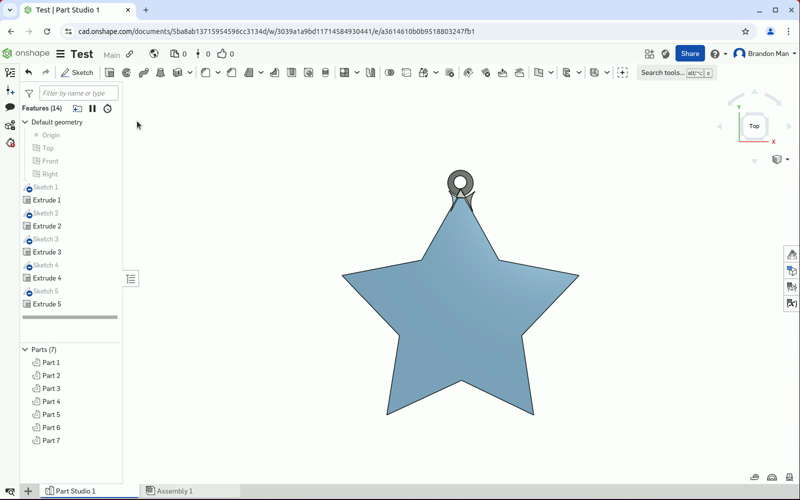
key(shift+h)
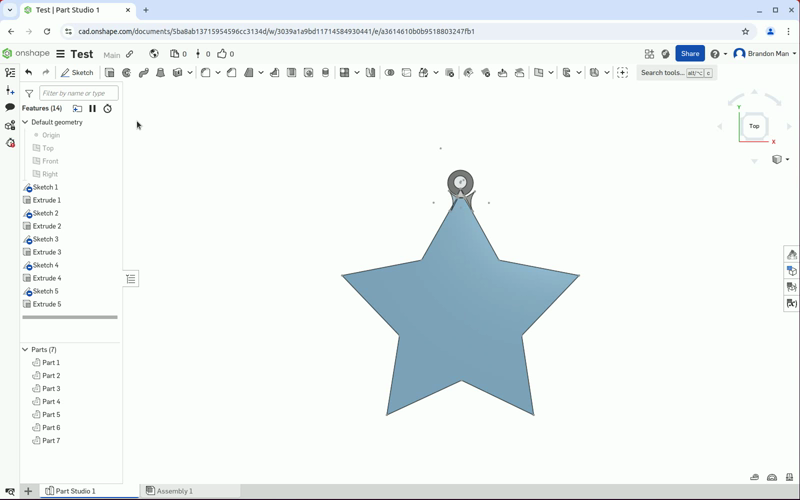
key(shift+7)
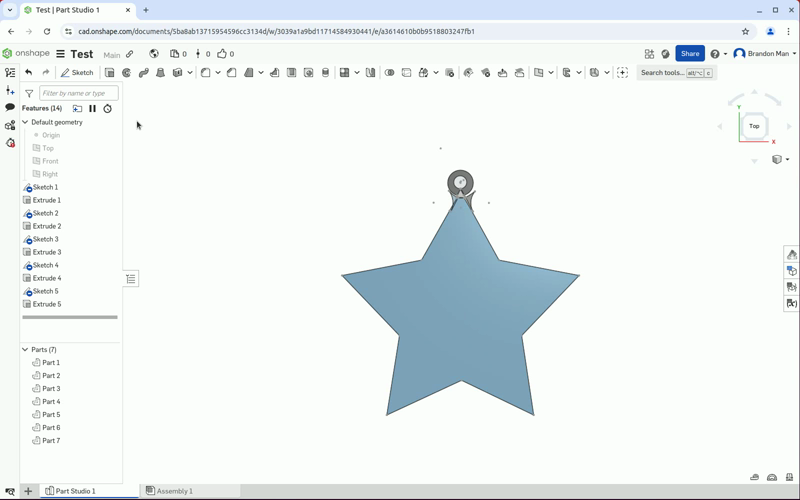
key(up, 3)
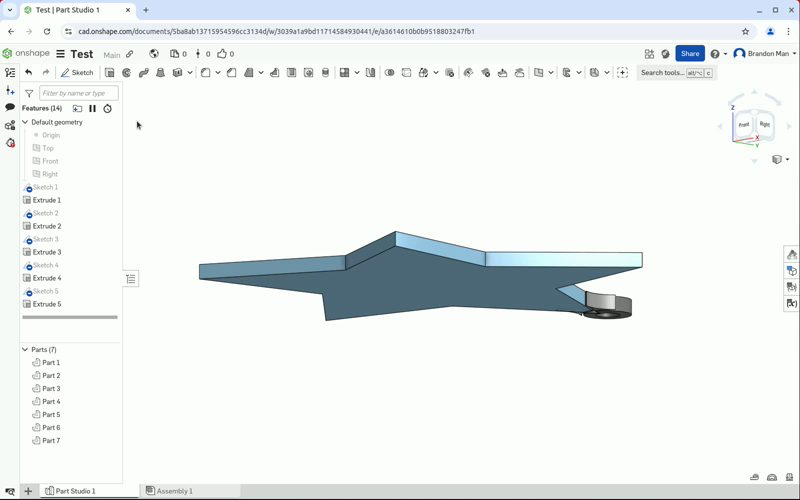
key(left, 3)
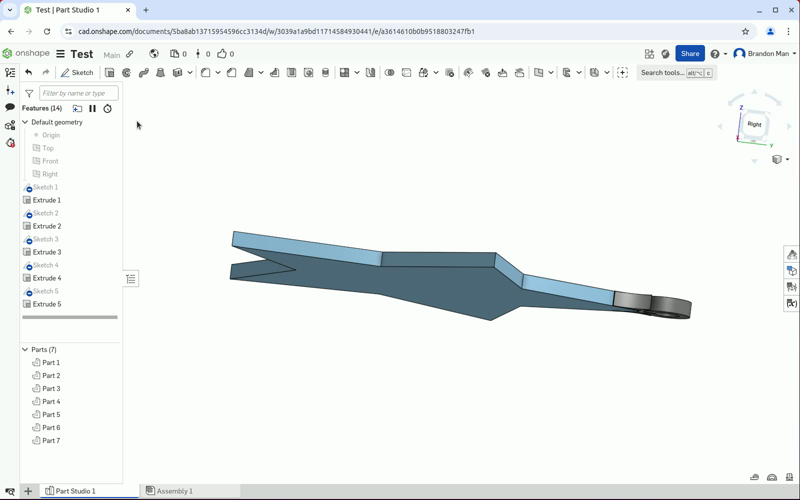
key(right, 3)
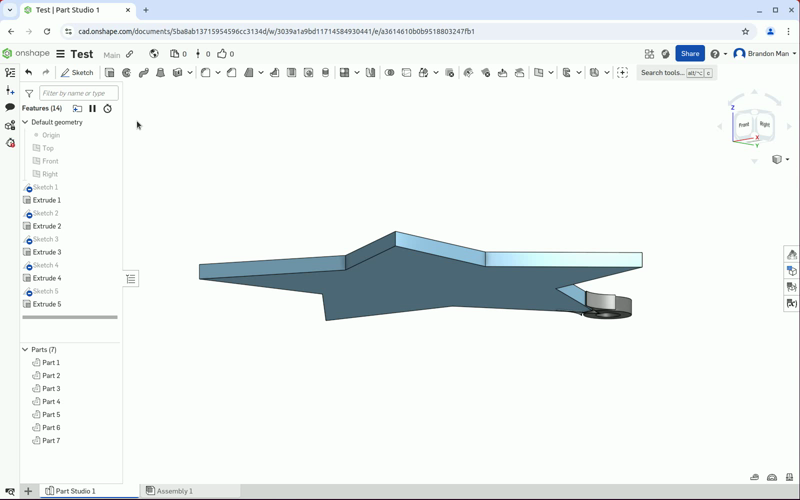
key(down, 3)
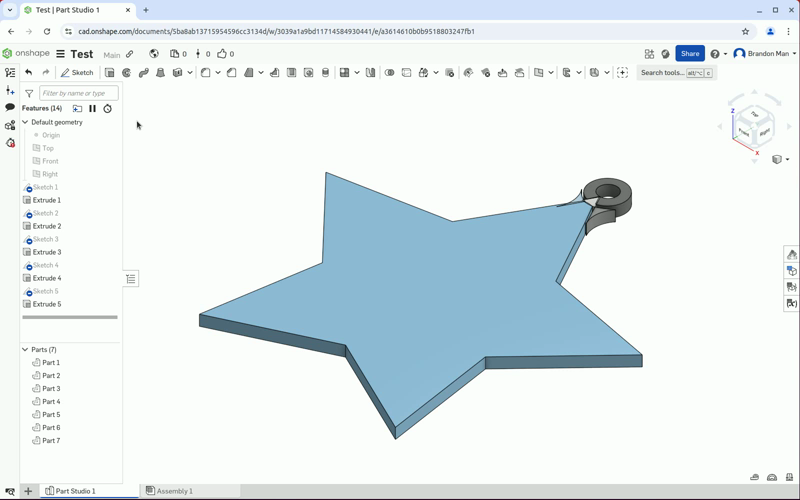
mouse_move(73, 189)
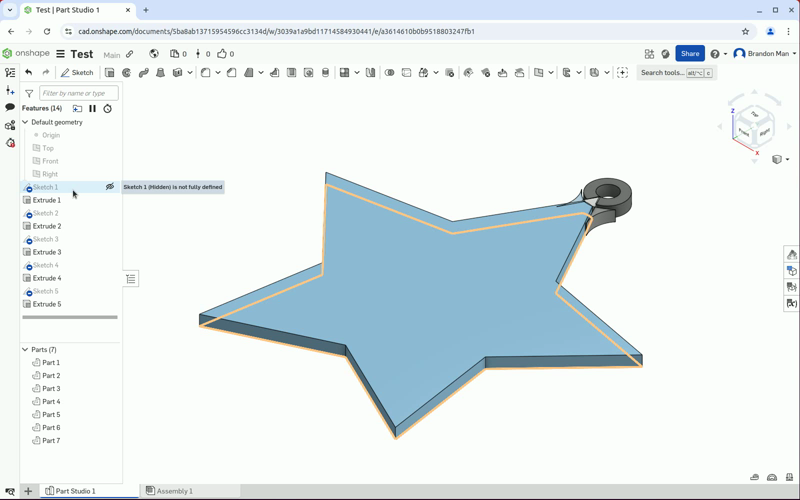
click(73, 189)